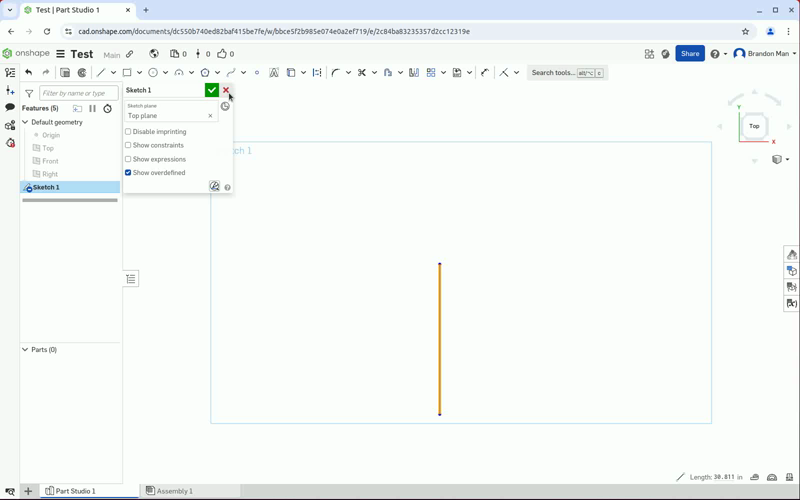
key(shift+h)
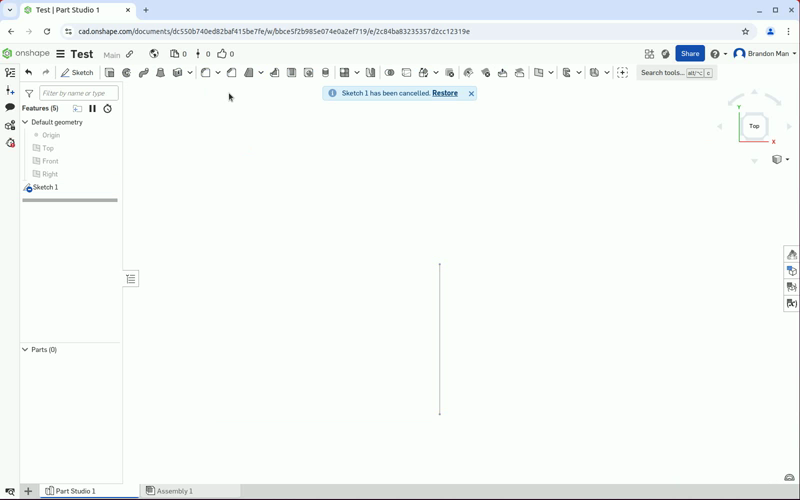
key(shift+s)
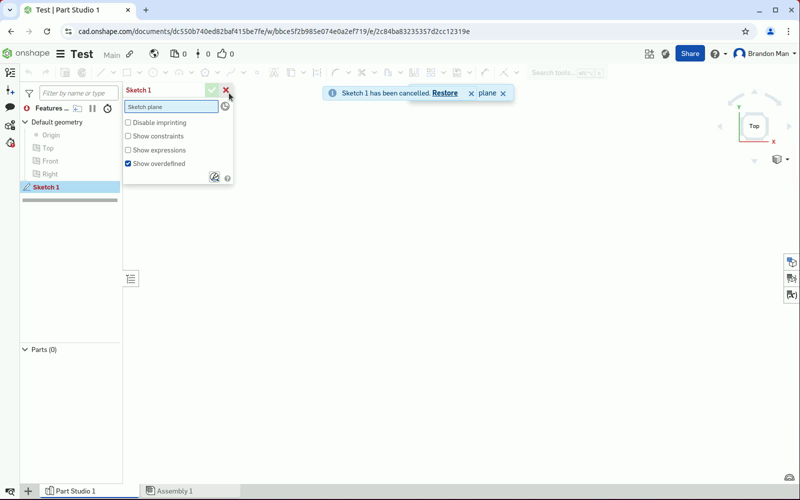
mouse_move(73, 150)
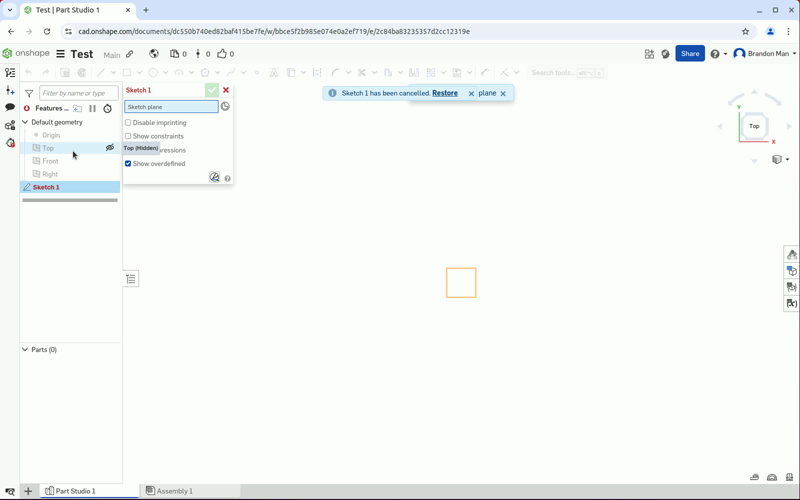
click(73, 150)
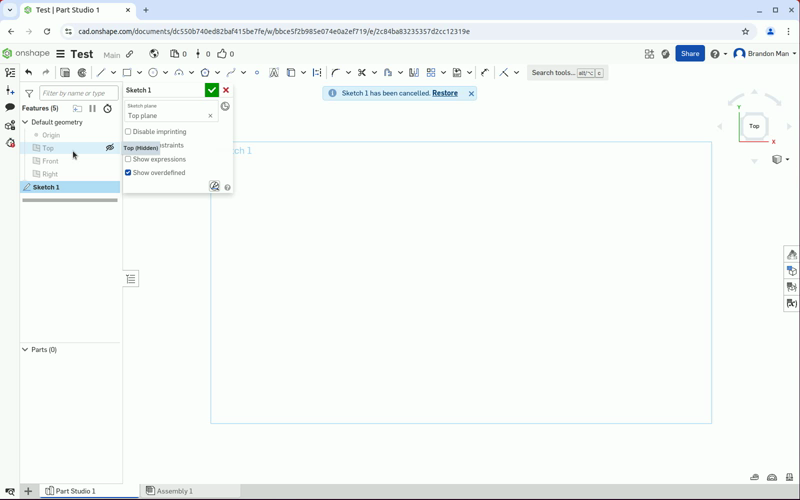
mouse_move(73, 352)
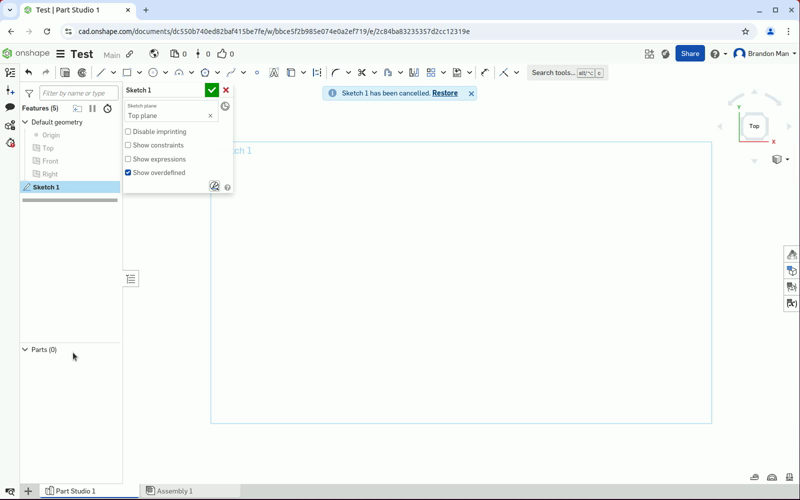
key(y)
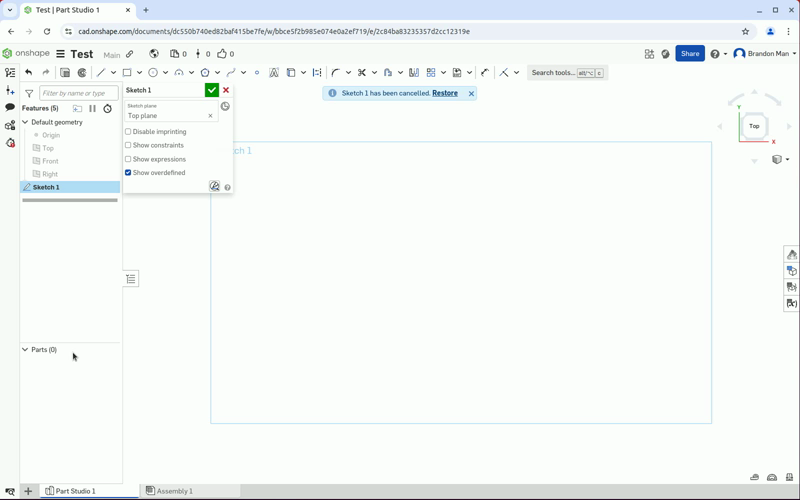
key(l)
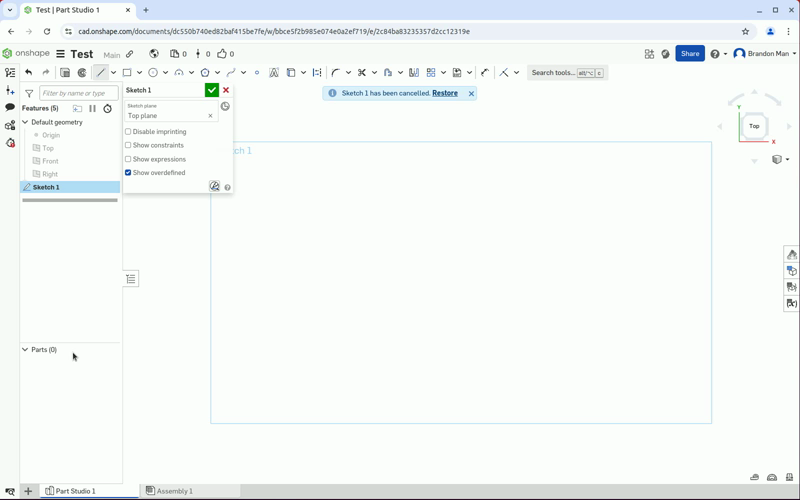
key_down(shift)
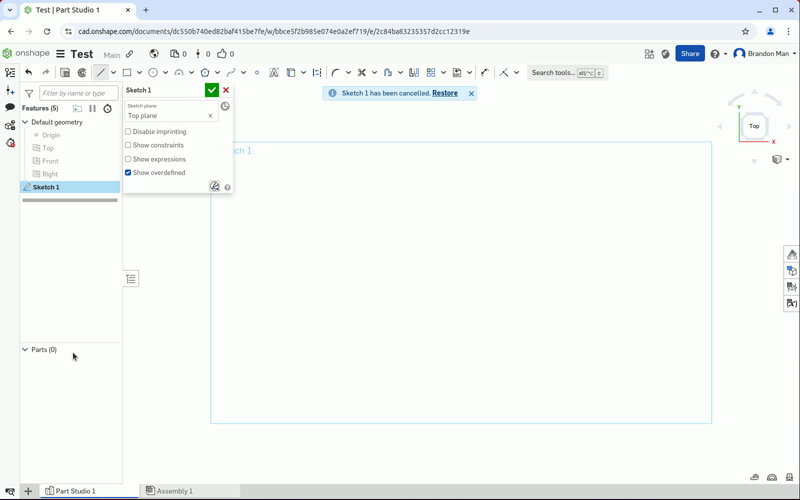
mouse_move(388, 264)
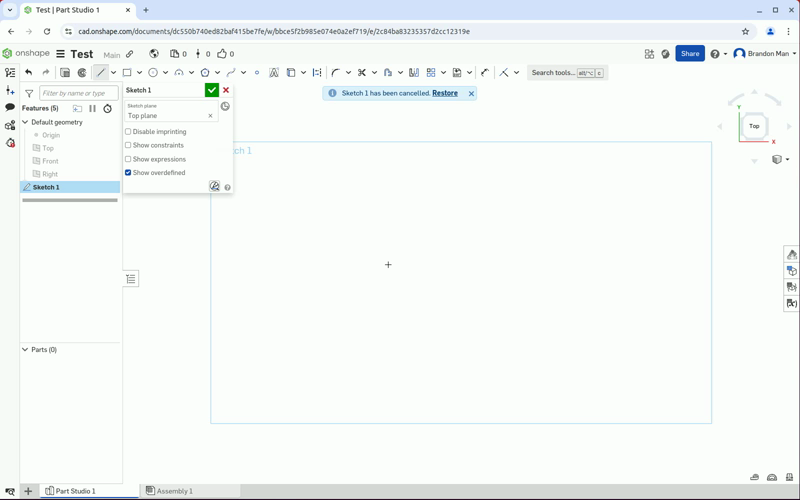
click(388, 264)
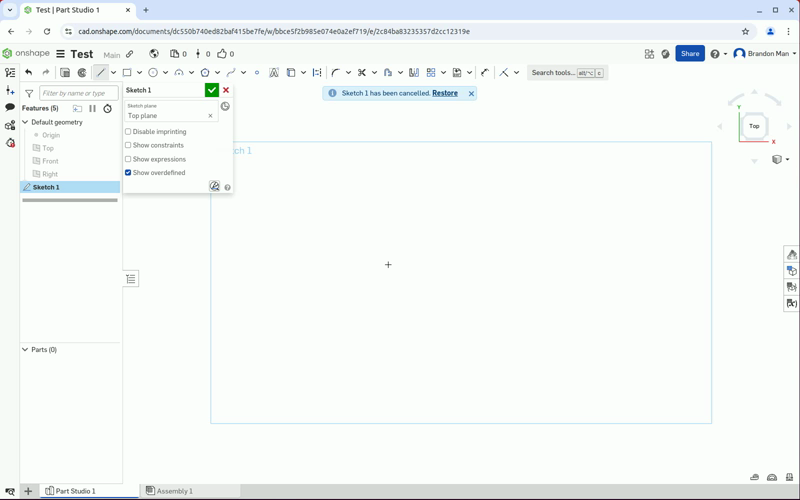
key_up(shift)
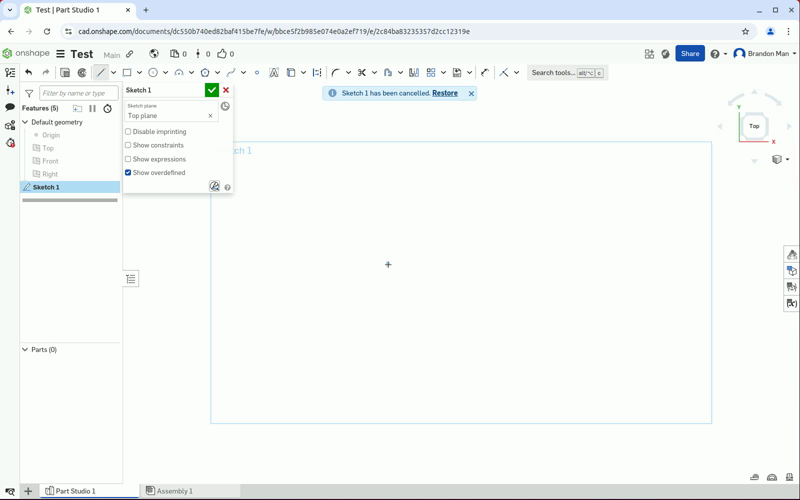
key_down(shift)
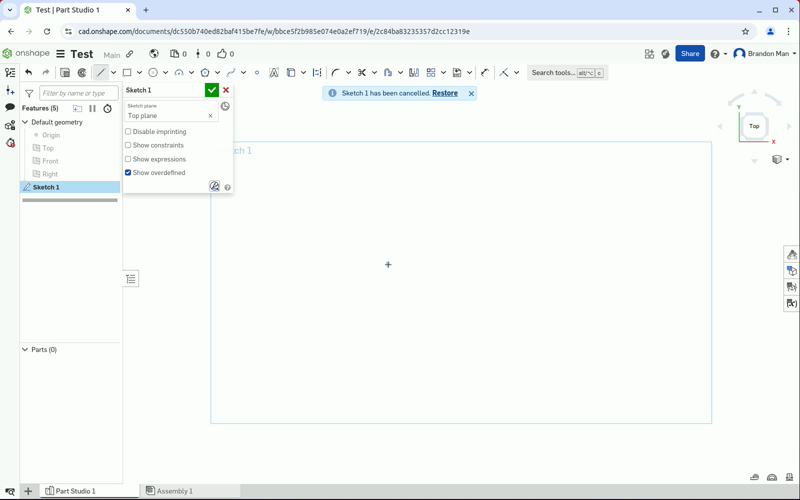
mouse_move(418, 264)
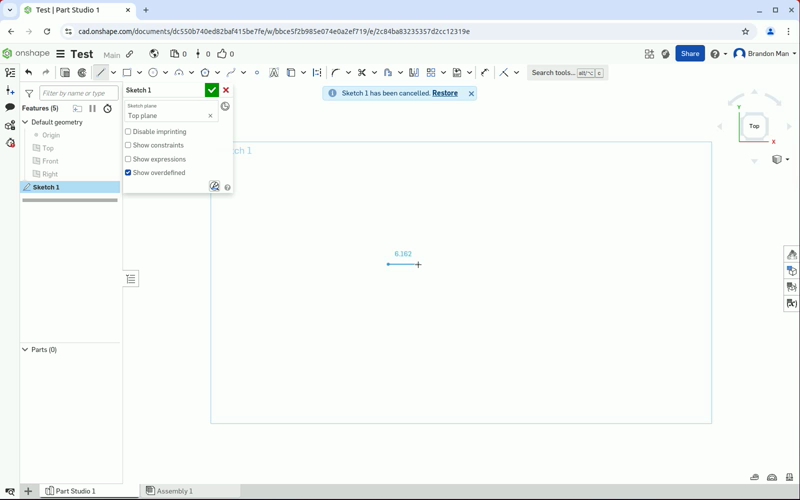
mouse_move(409, 220)
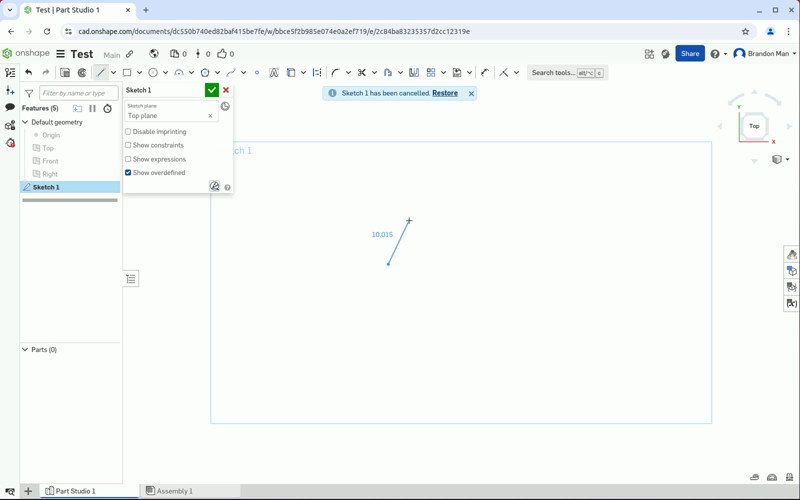
click(409, 220)
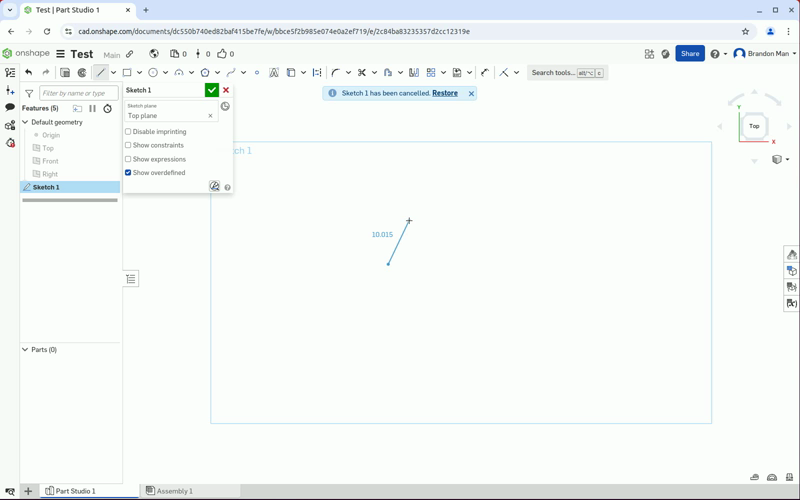
key_up(shift)
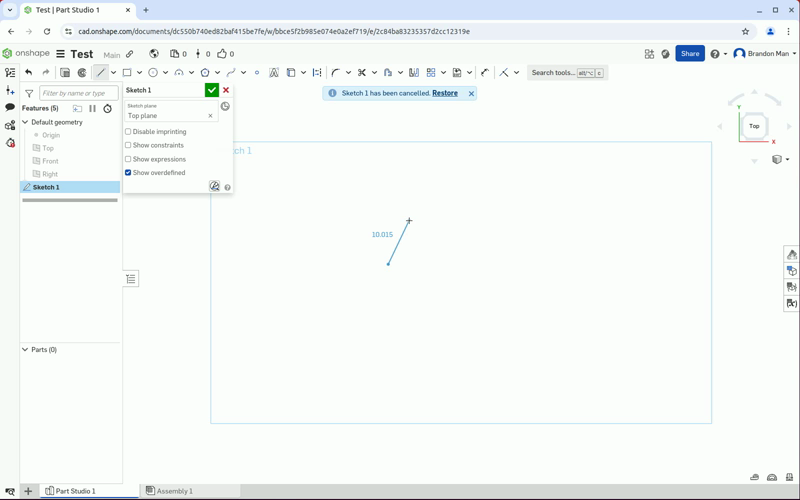
key_down(shift)
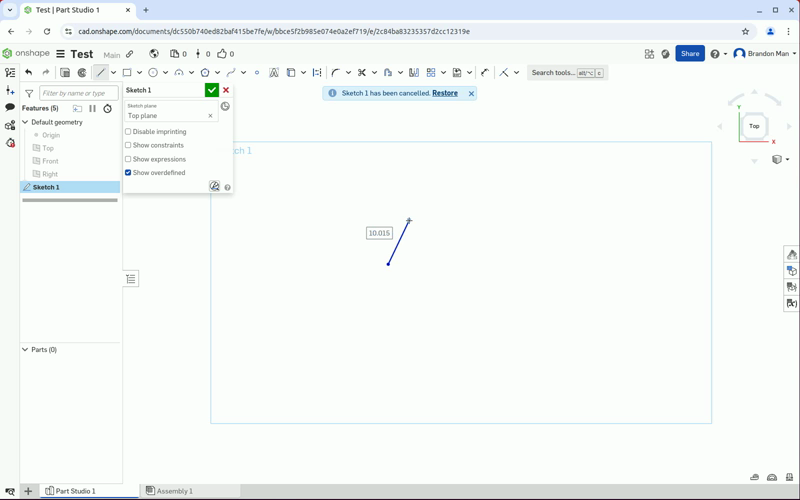
mouse_move(439, 220)
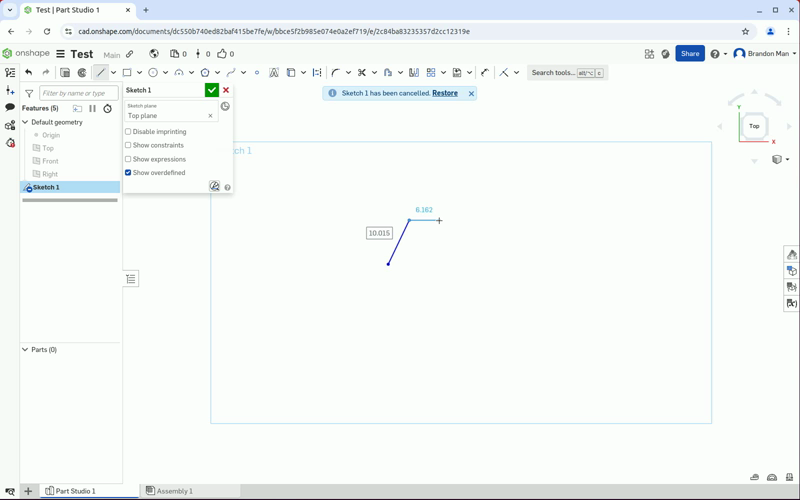
mouse_move(388, 220)
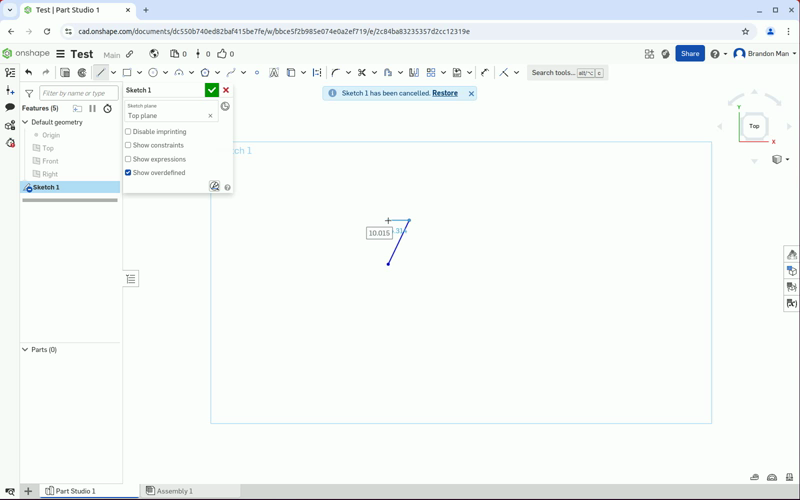
click(388, 220)
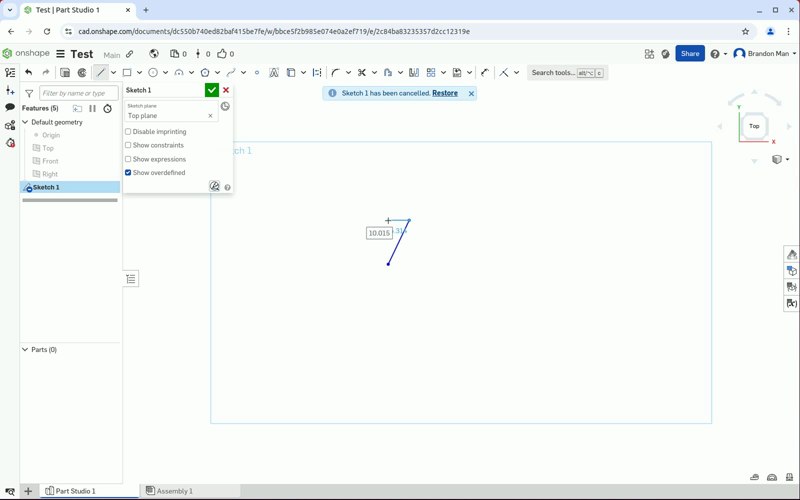
key_up(shift)
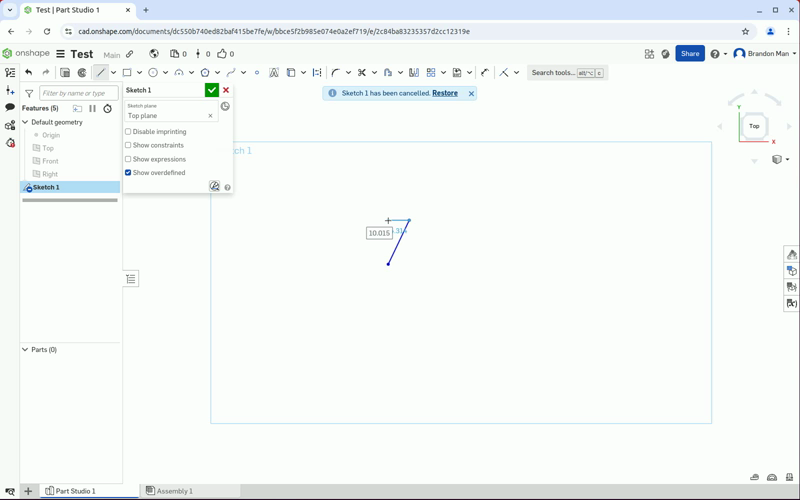
mouse_move(418, 220)
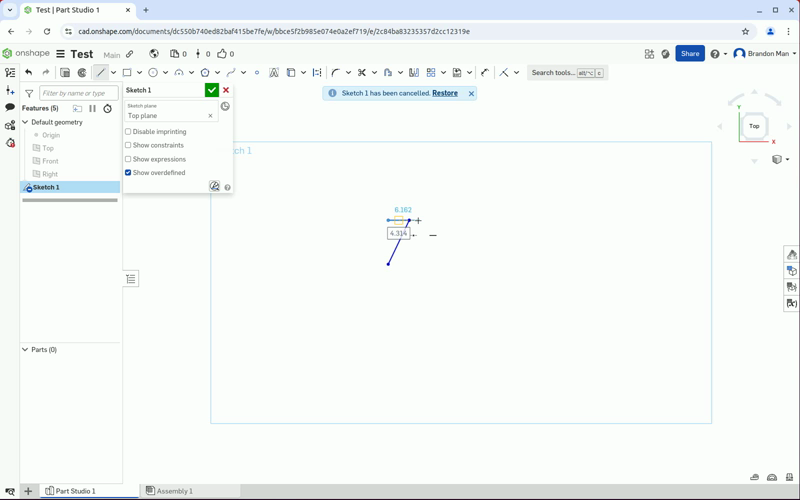
key_down(shift)
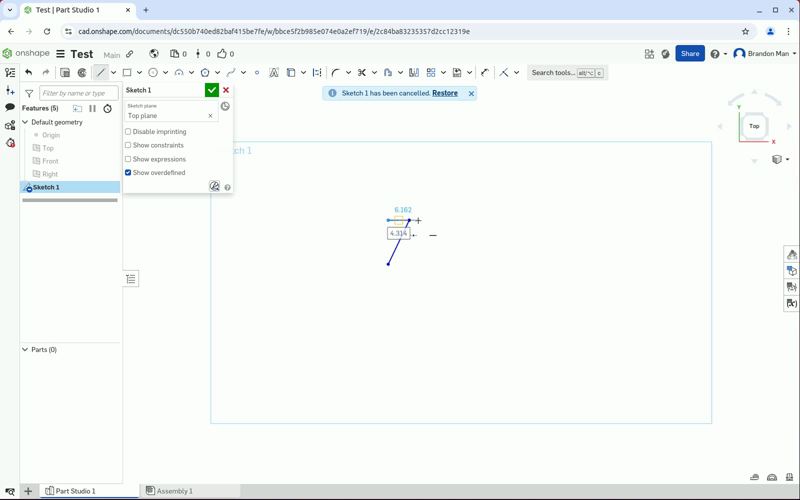
mouse_move(388, 264)
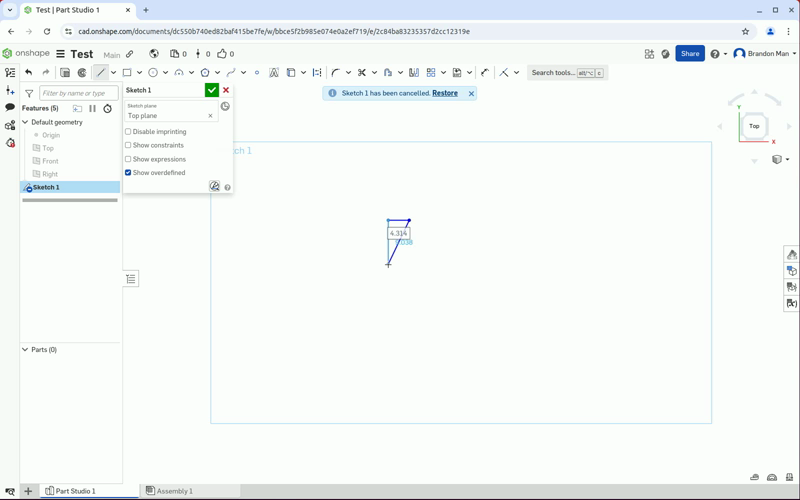
key_up(shift)
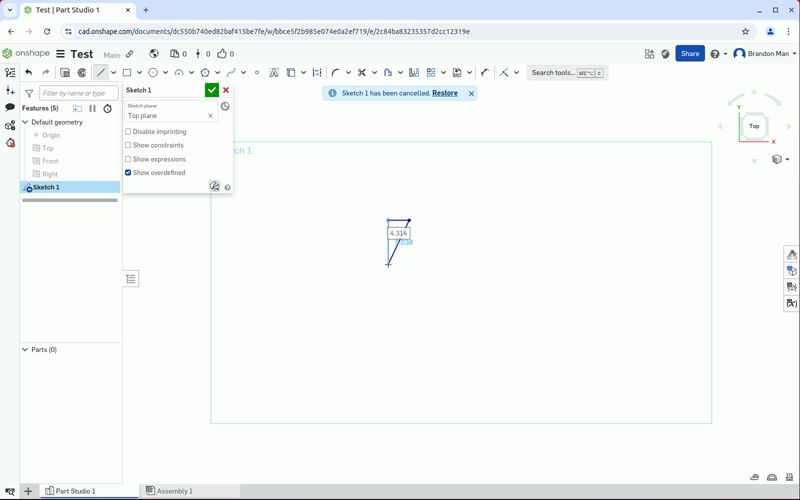
click(388, 264)
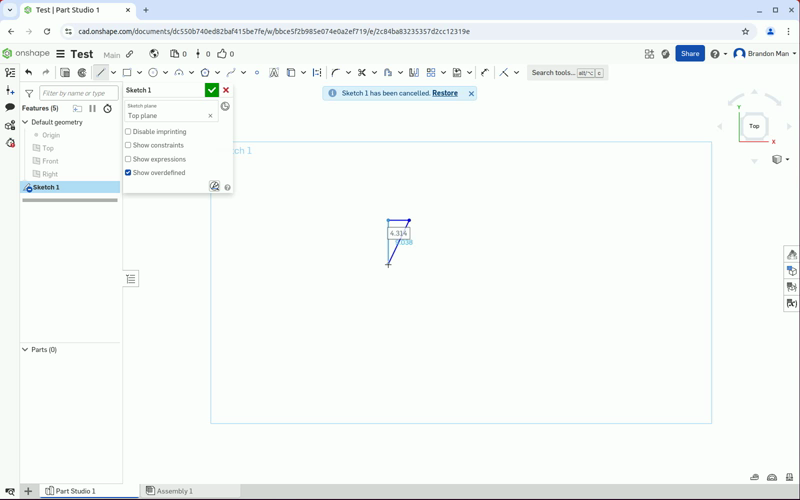
key(esc)
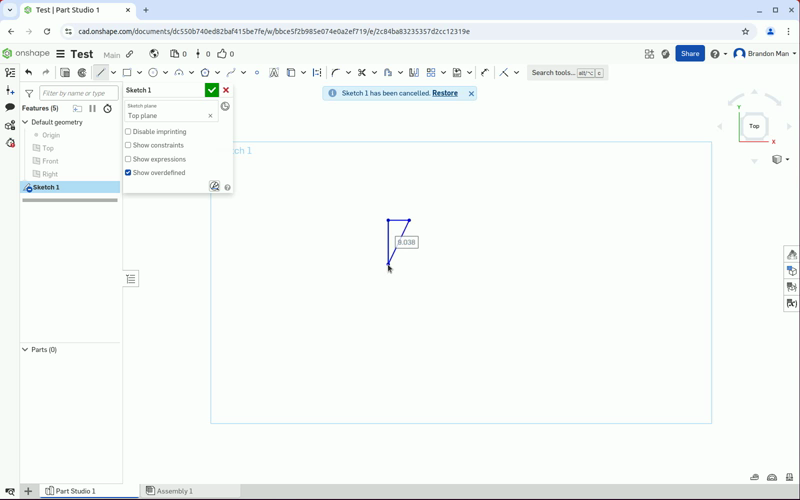
mouse_move(392, 225)
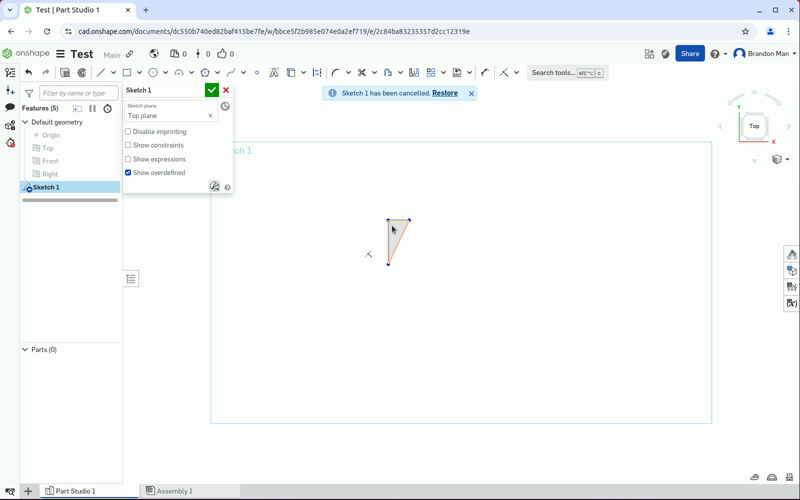
scroll(6)
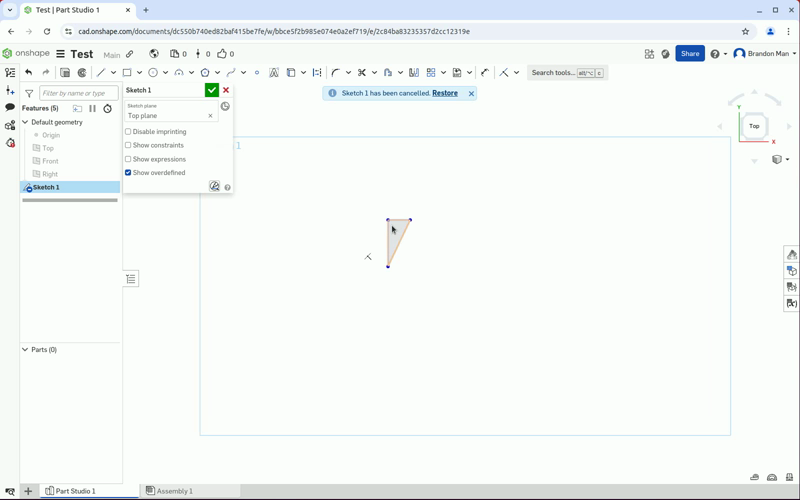
scroll(6)
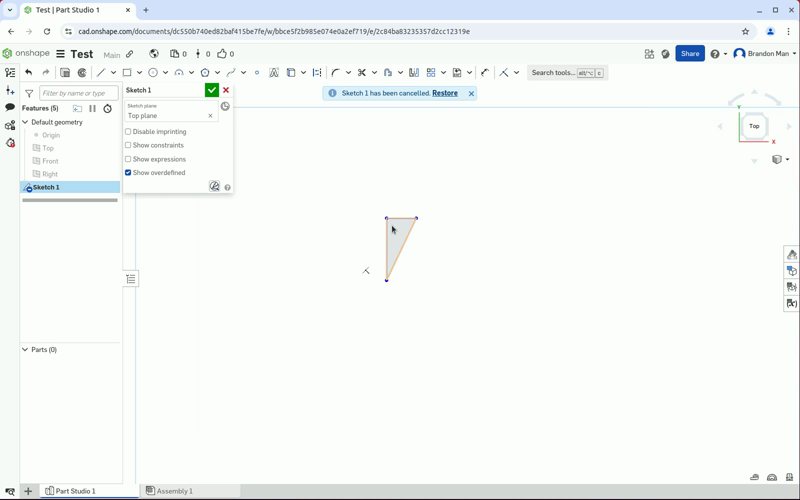
scroll(6)
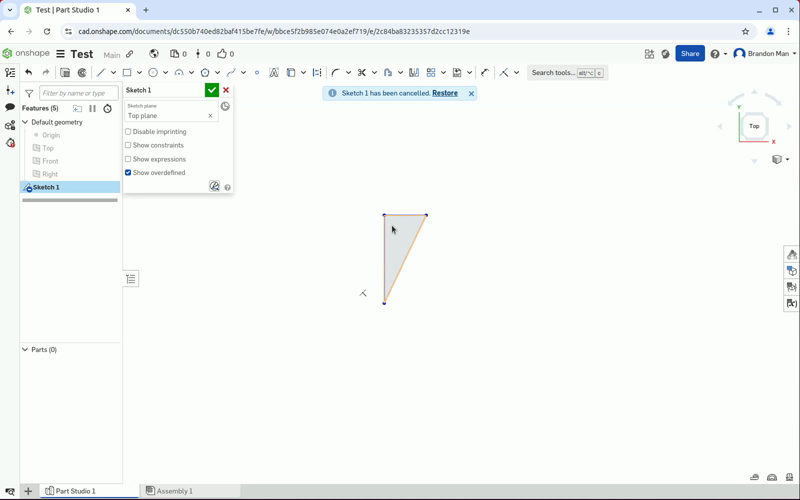
scroll(6)
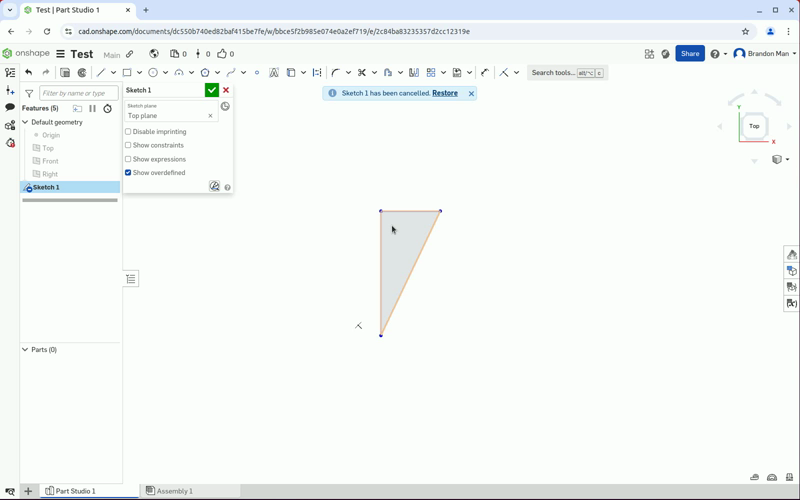
scroll(6)
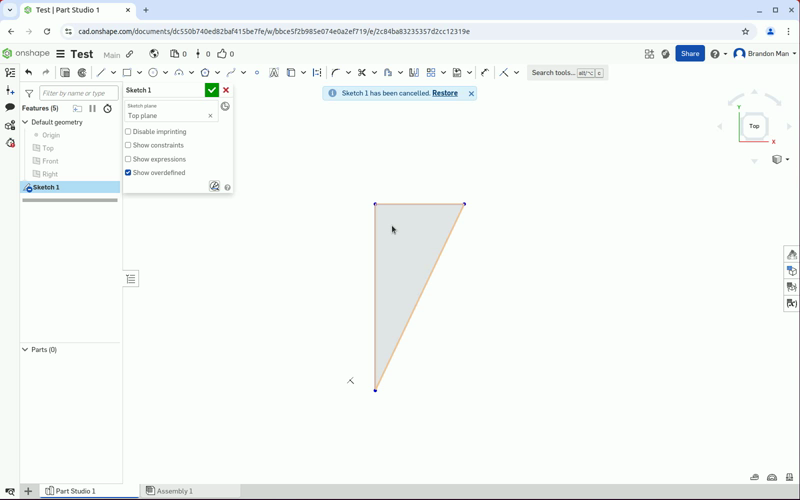
scroll(6)
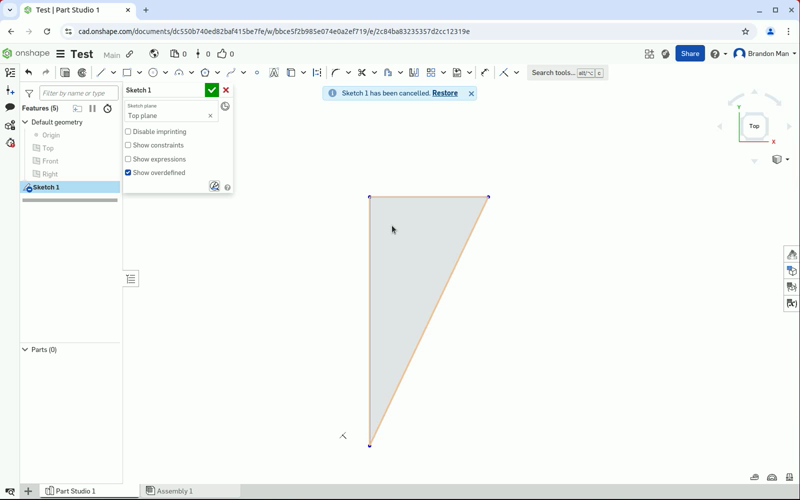
scroll(6)
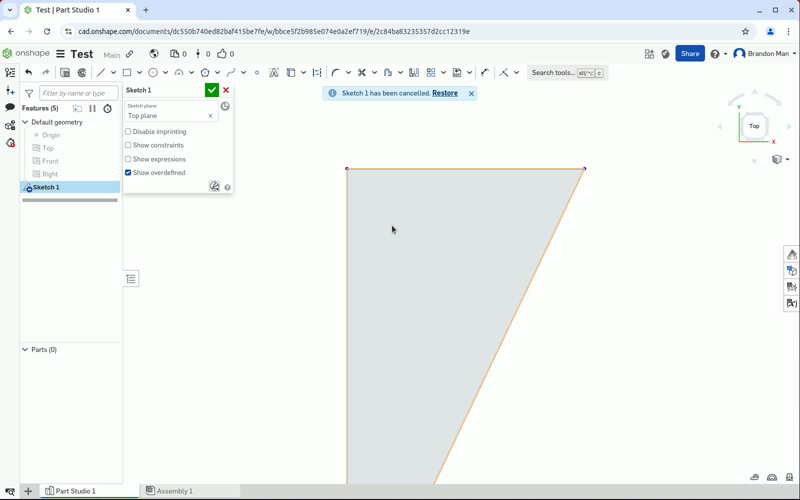
click(392, 225)
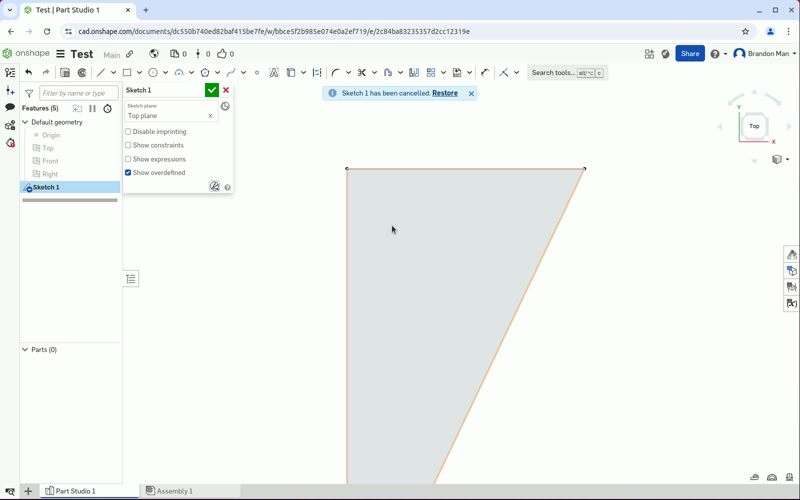
scroll(-6)
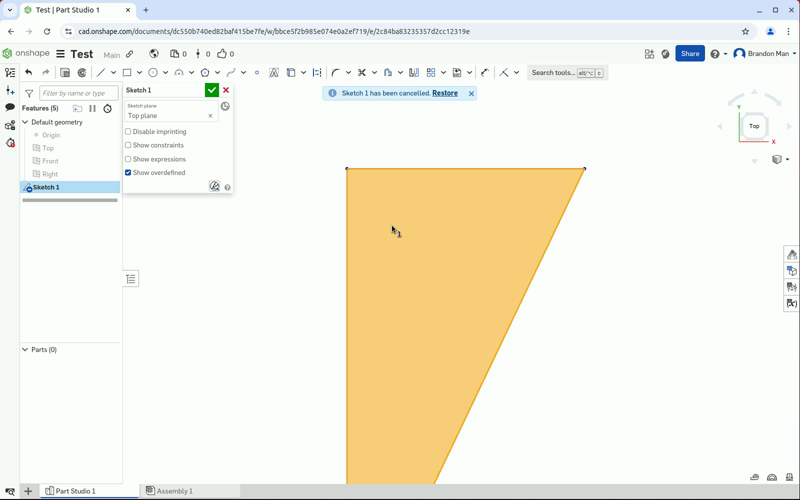
scroll(-6)
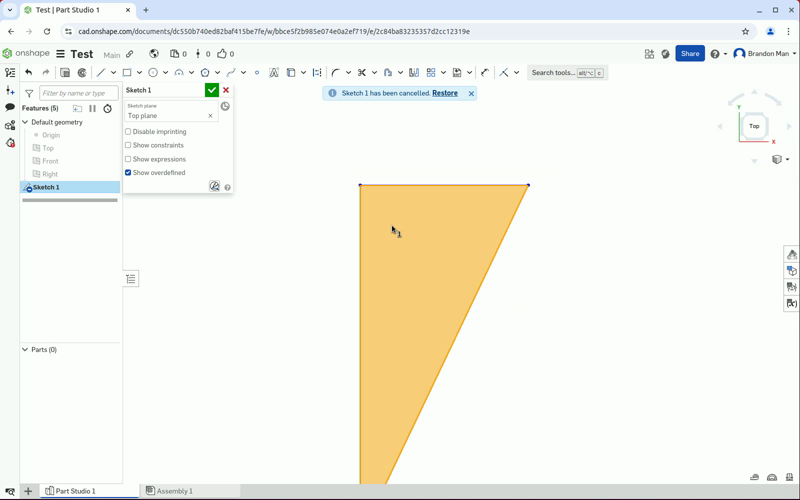
scroll(-6)
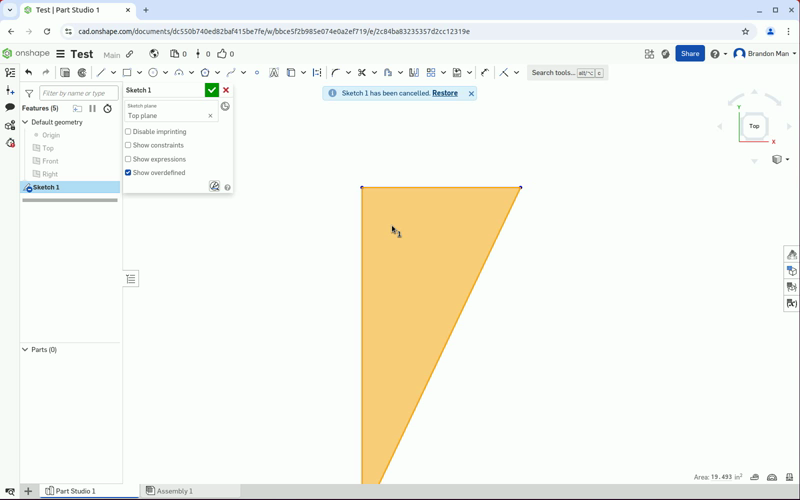
scroll(-6)
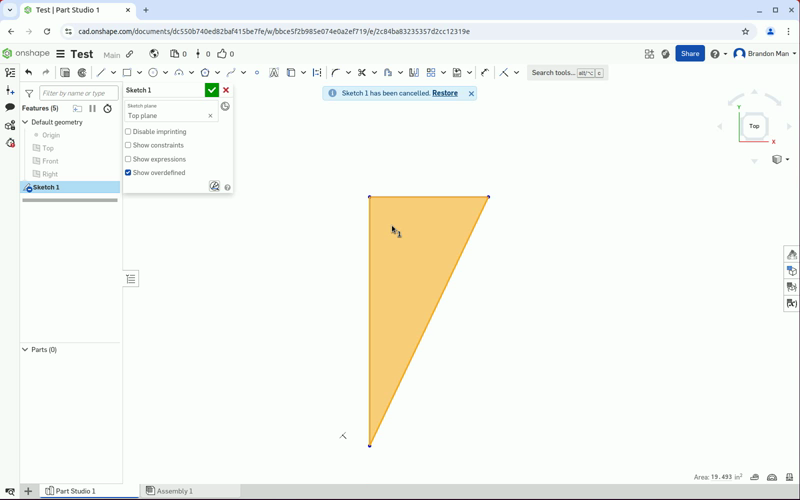
scroll(-6)
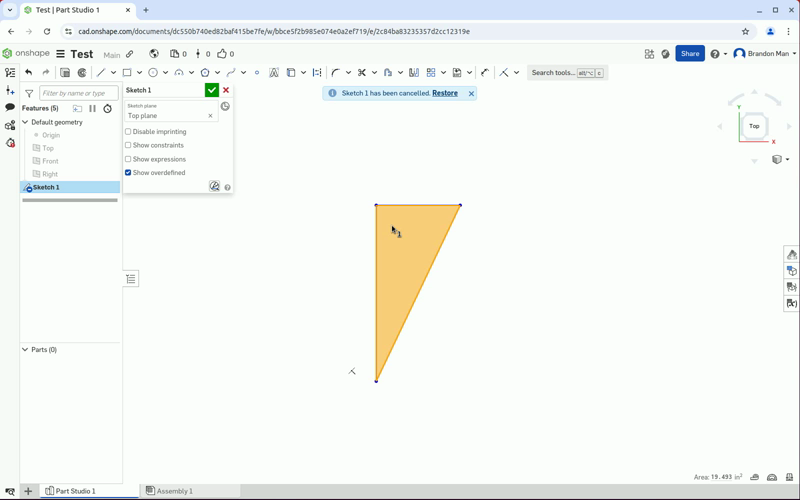
scroll(-6)
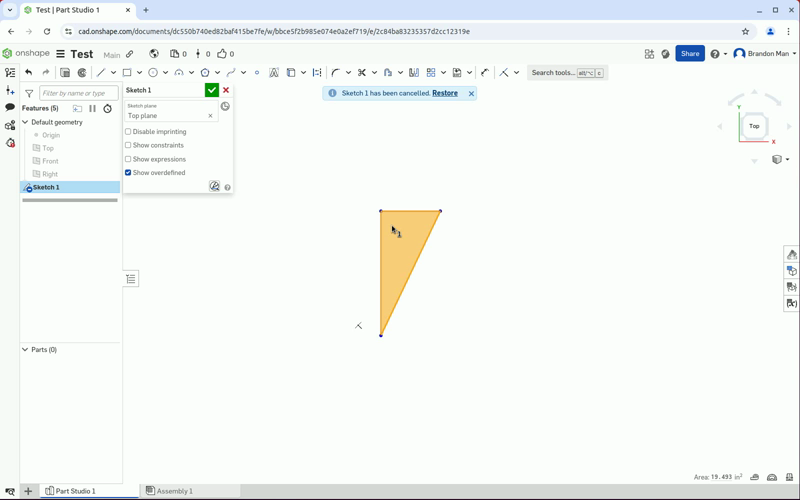
scroll(-6)
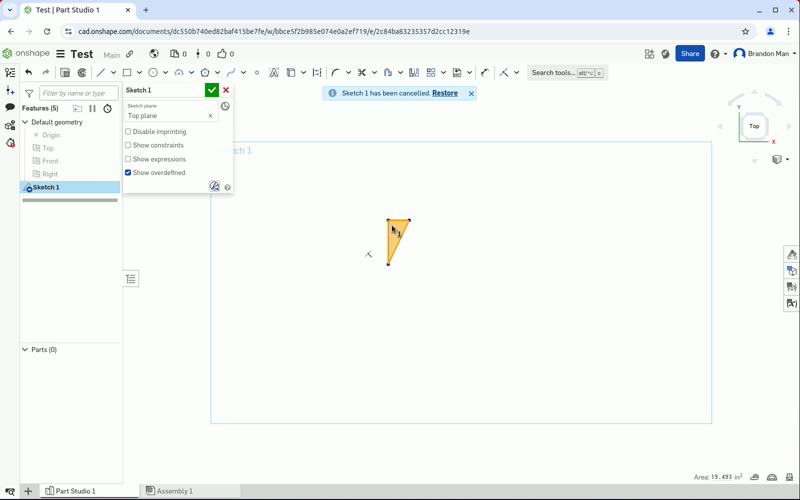
mouse_move(73, 352)
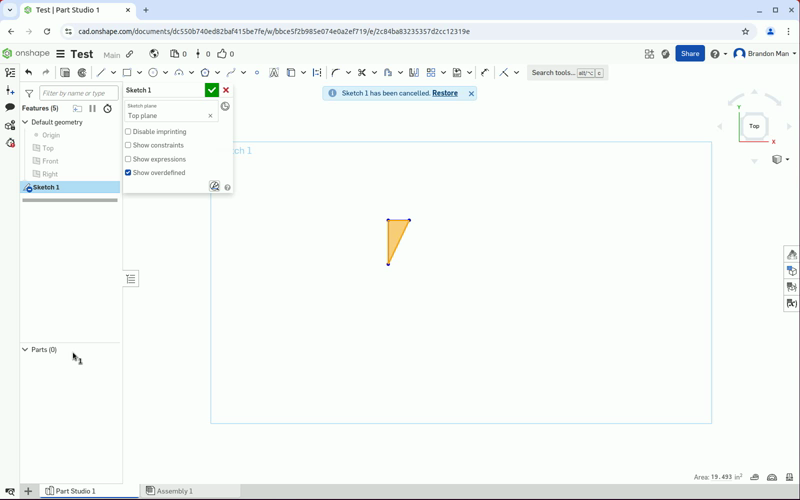
key(shift+y)
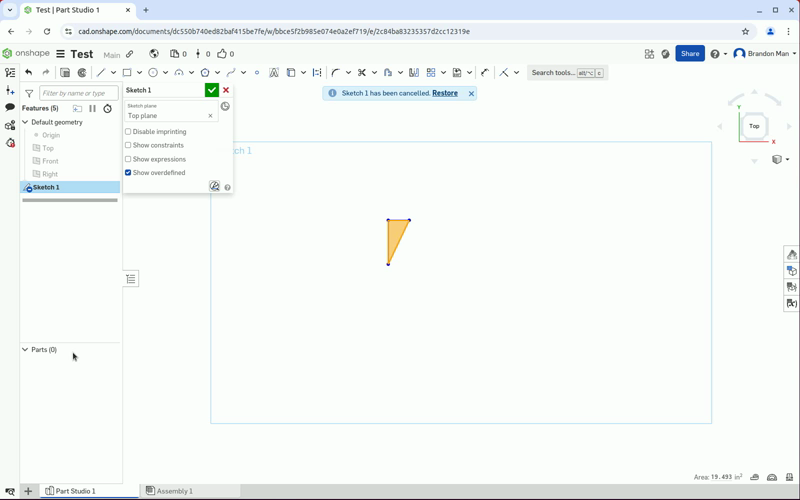
key(shift+e)
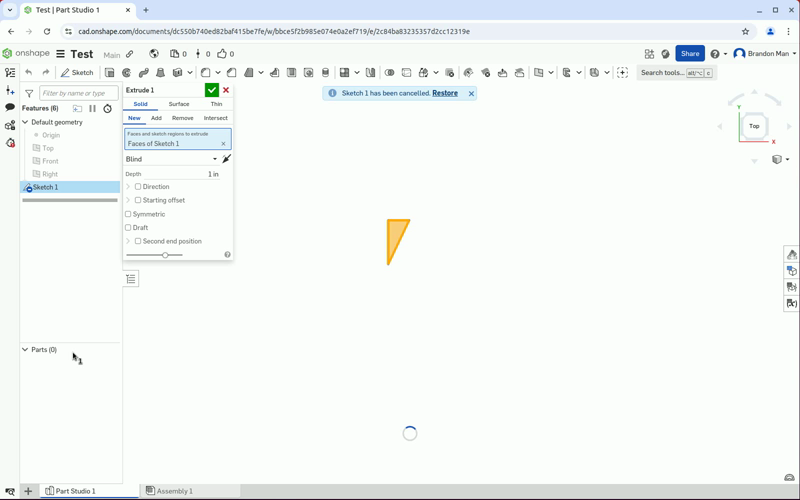
mouse_move(143, 106)
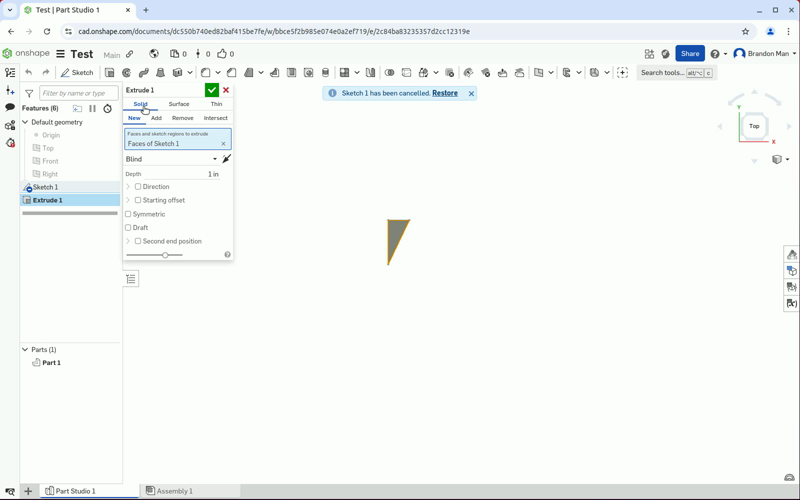
click(143, 106)
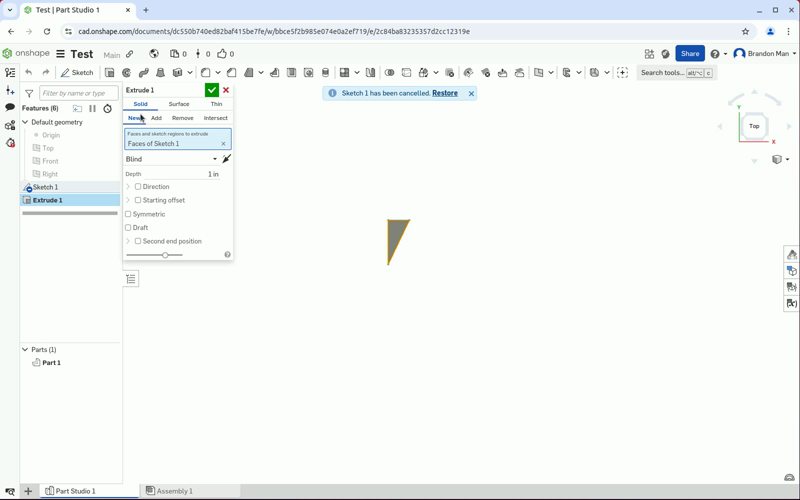
mouse_move(137, 120)
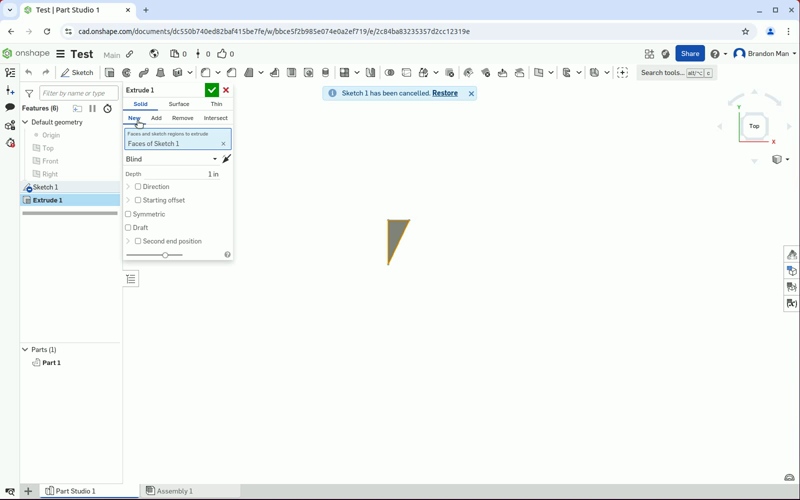
click(137, 120)
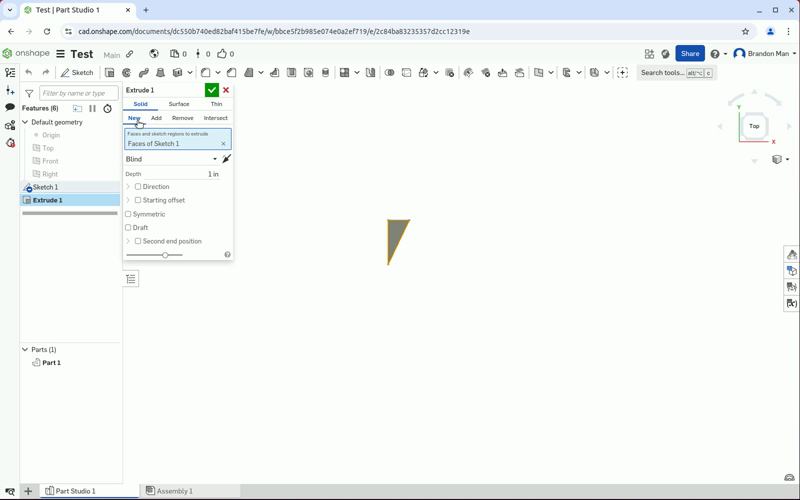
key(tab, 4)
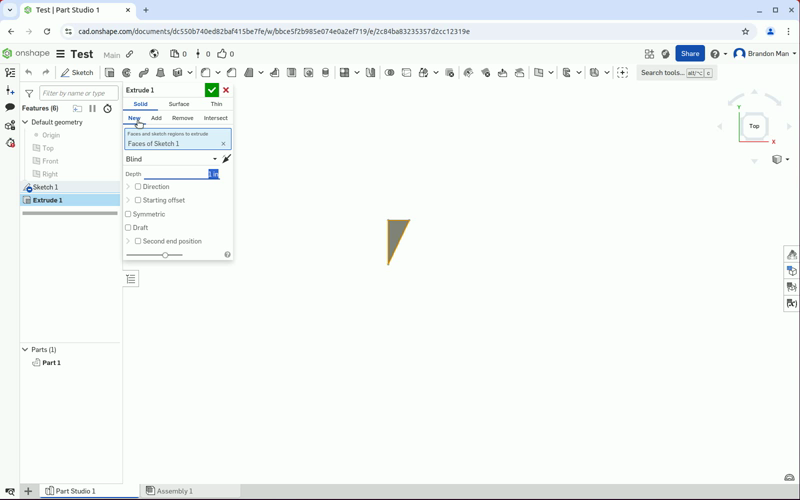
text(8.666)
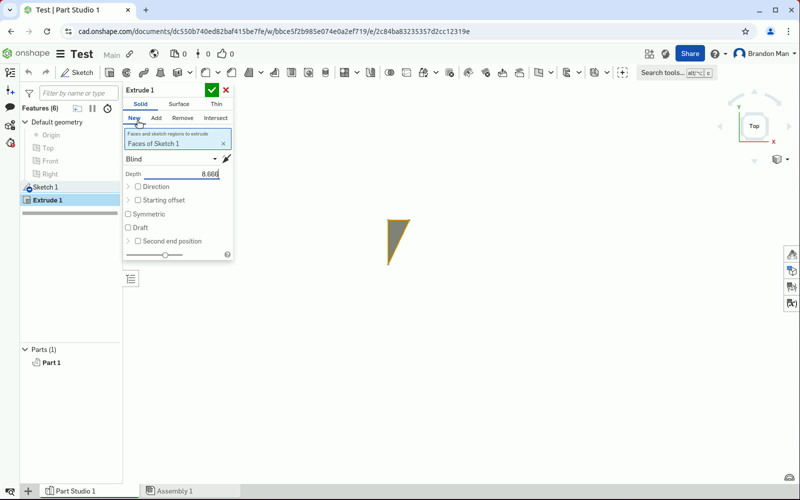
key(enter)
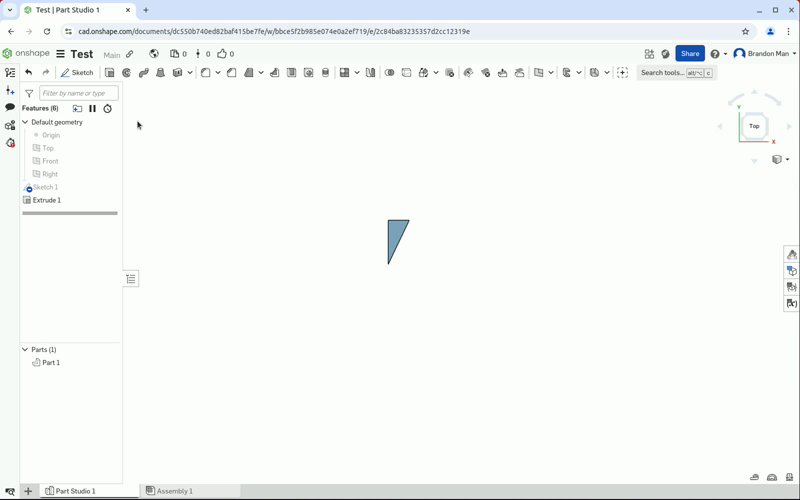
key(shift+h)
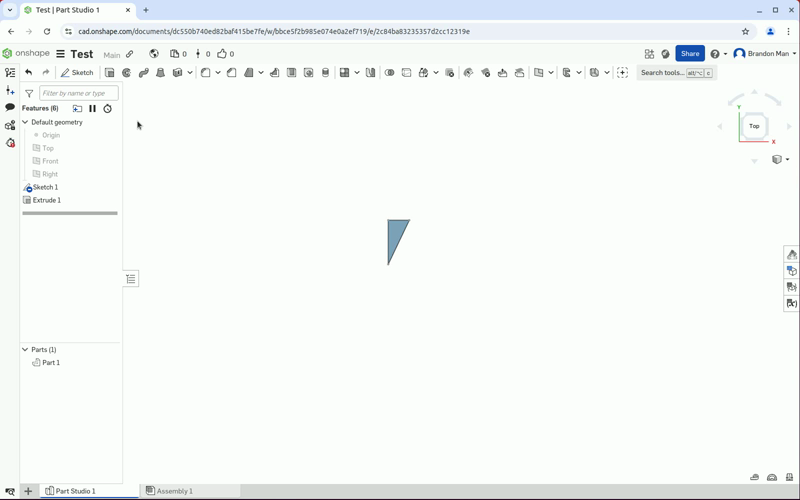
key(shift+h)
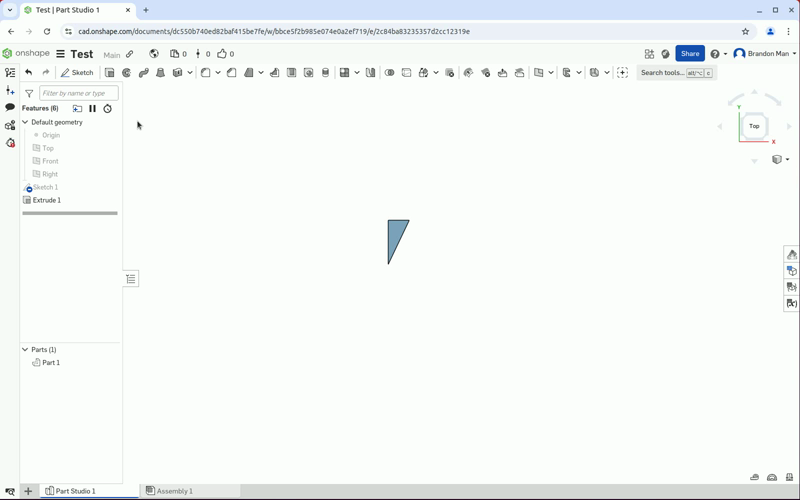
mouse_move(73, 189)
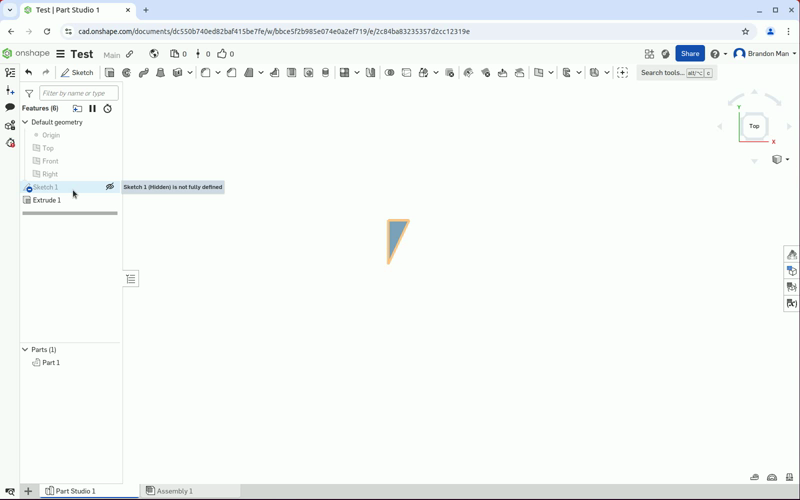
click(73, 189)
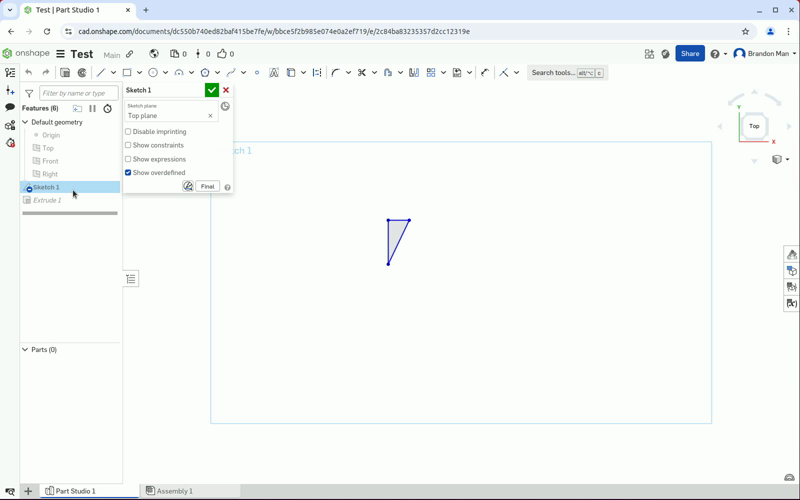
mouse_move(229, 92)
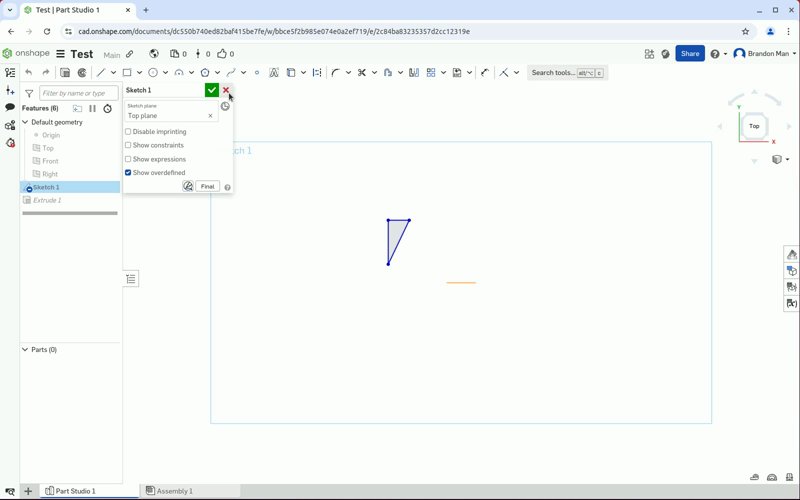
click(229, 92)
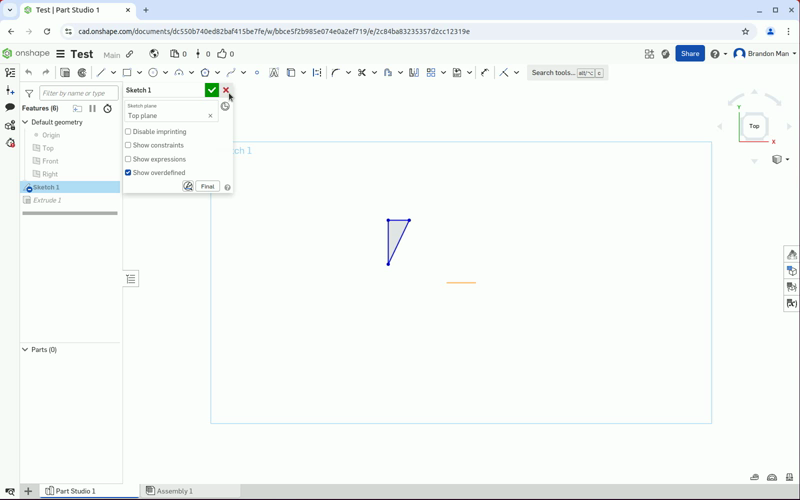
key(shift+s)
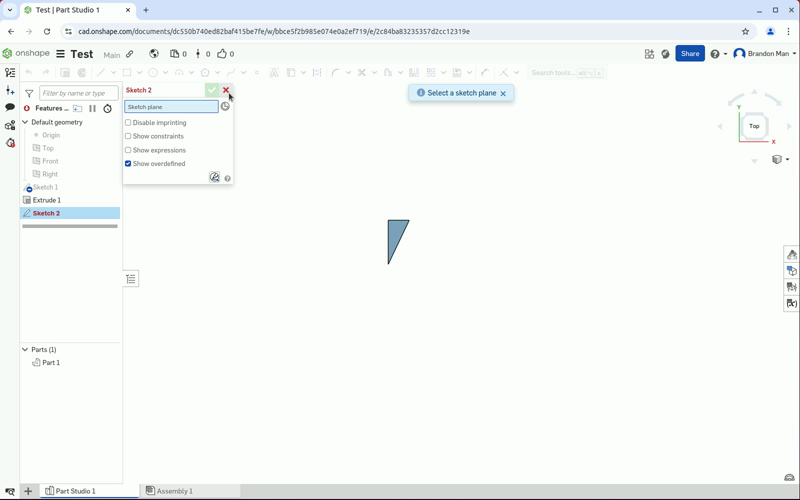
mouse_move(73, 150)
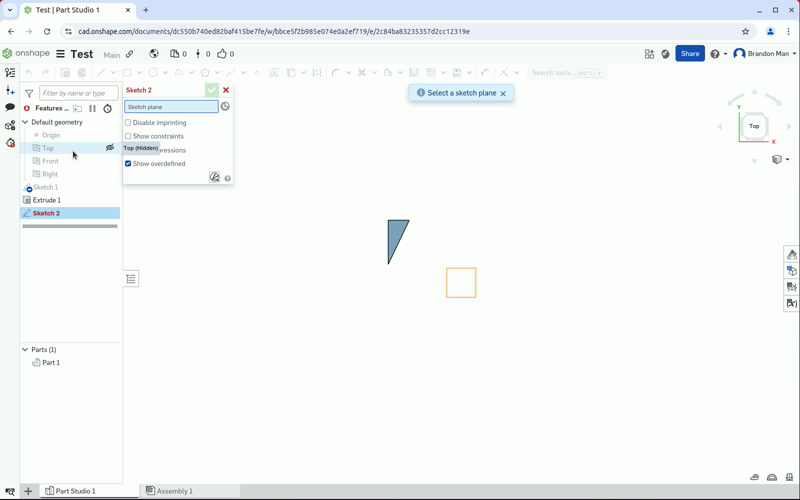
click(73, 150)
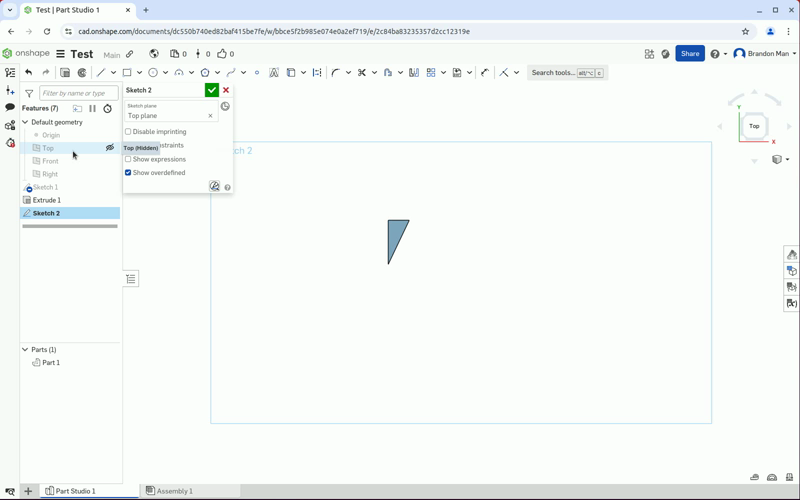
mouse_move(73, 352)
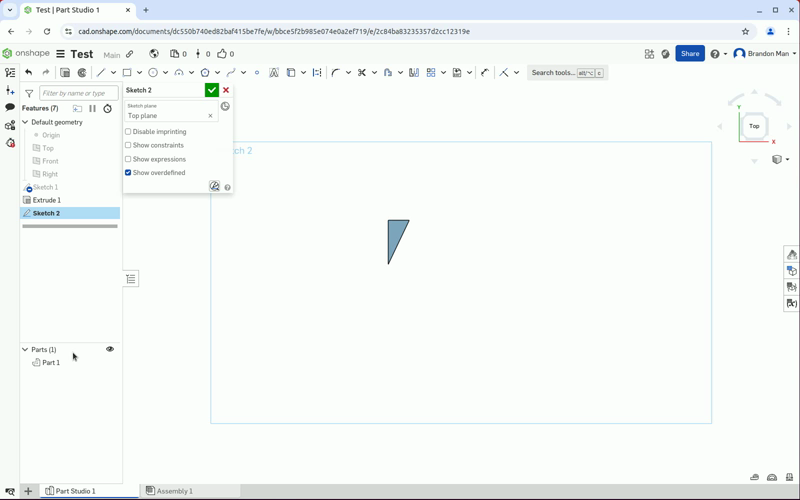
key(y)
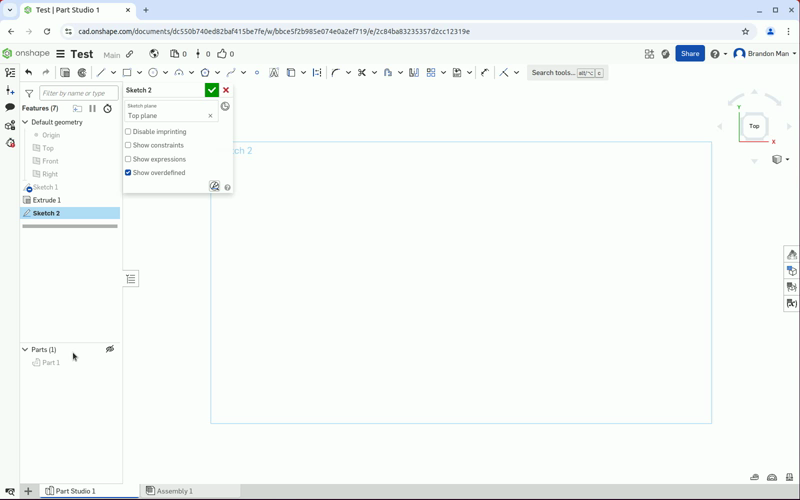
key(l)
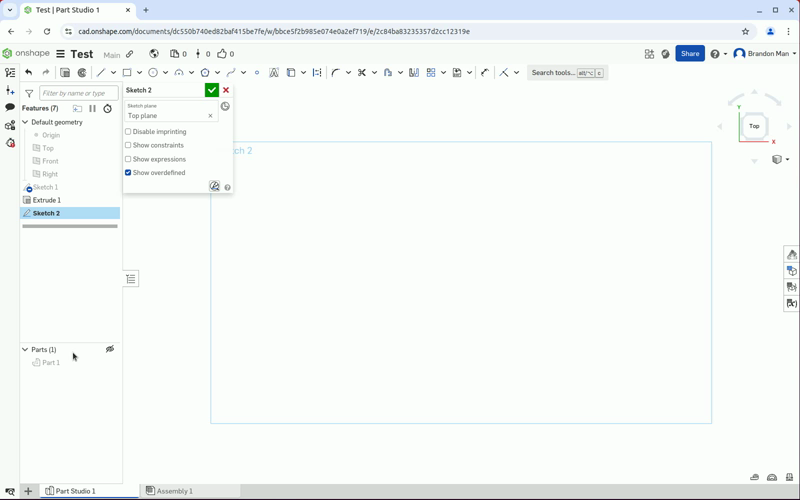
key_down(shift)
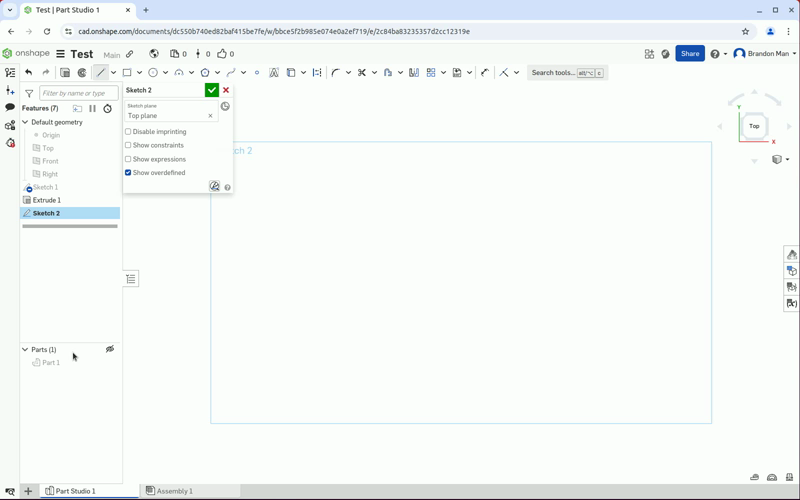
mouse_move(388, 222)
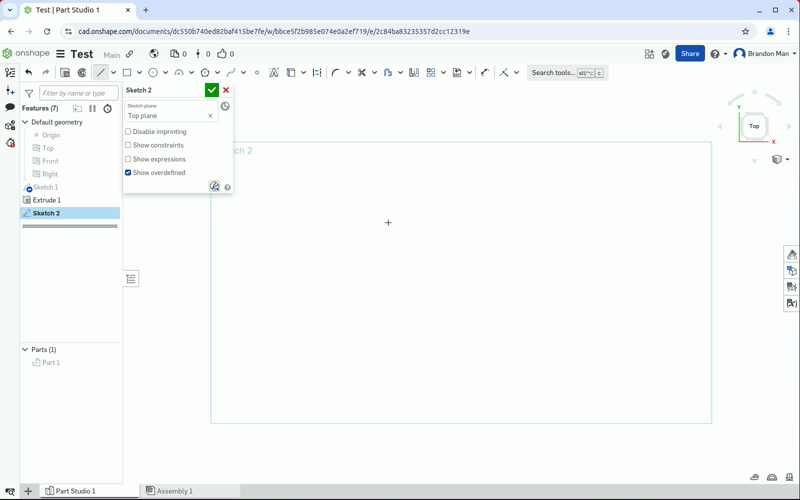
click(388, 222)
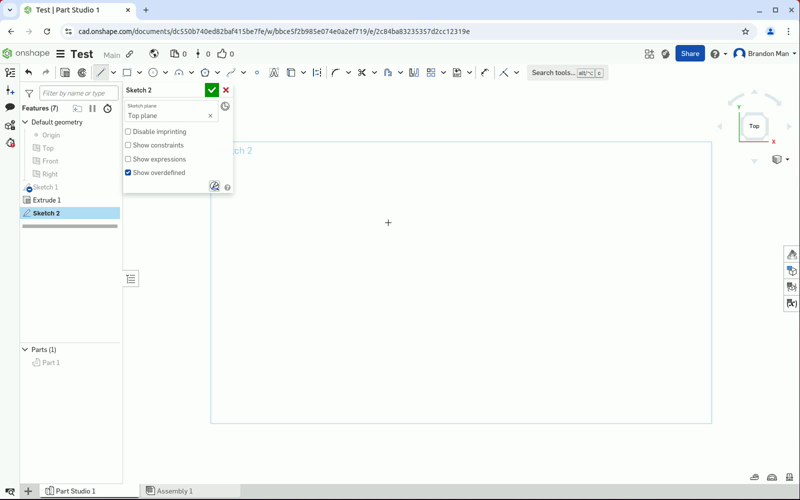
key_up(shift)
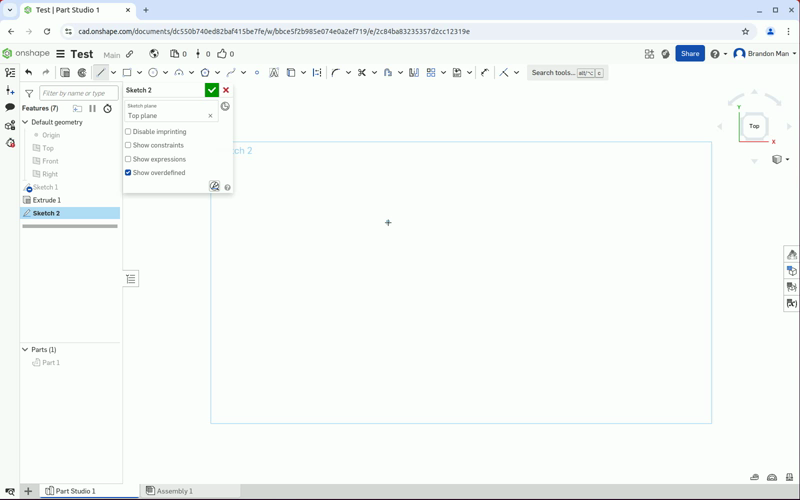
key_down(shift)
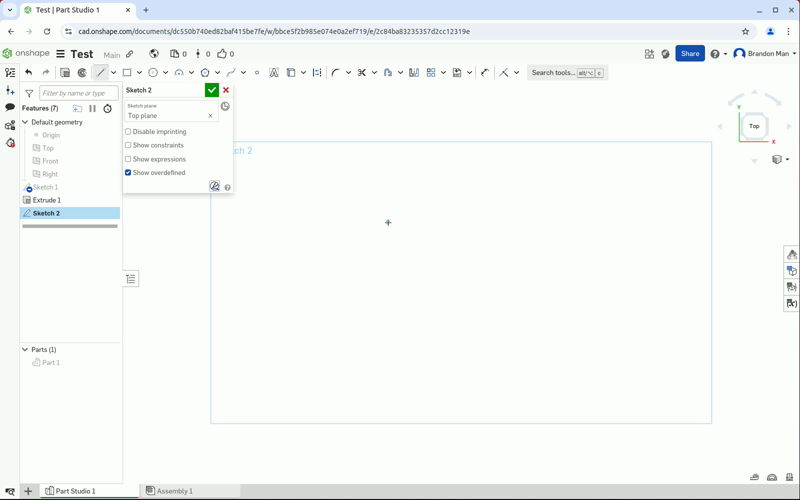
mouse_move(418, 222)
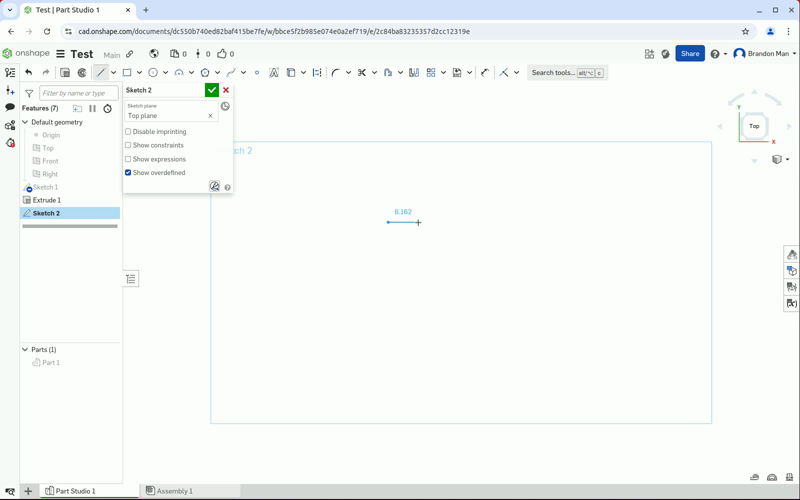
mouse_move(408, 222)
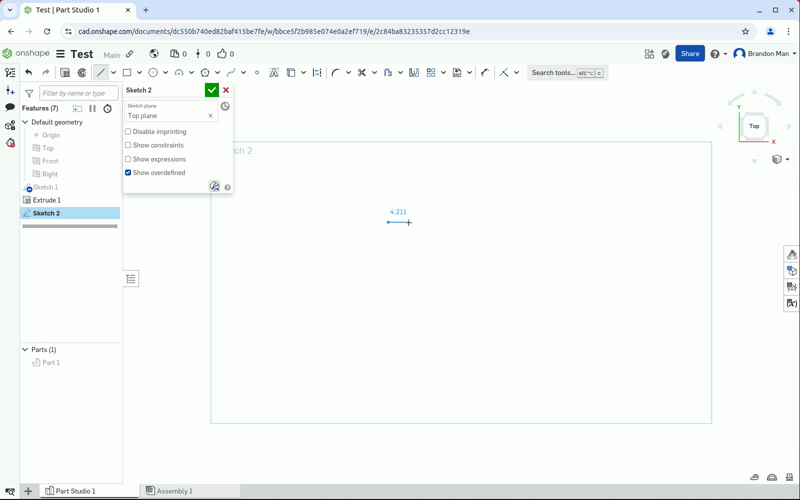
click(408, 222)
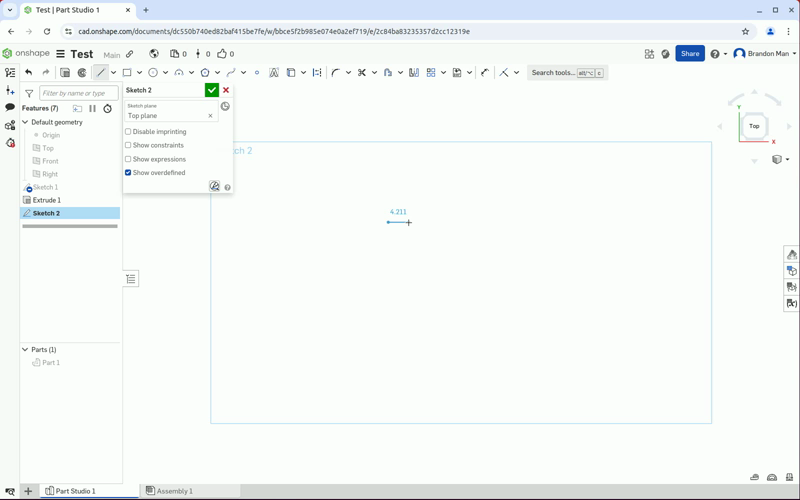
key_up(shift)
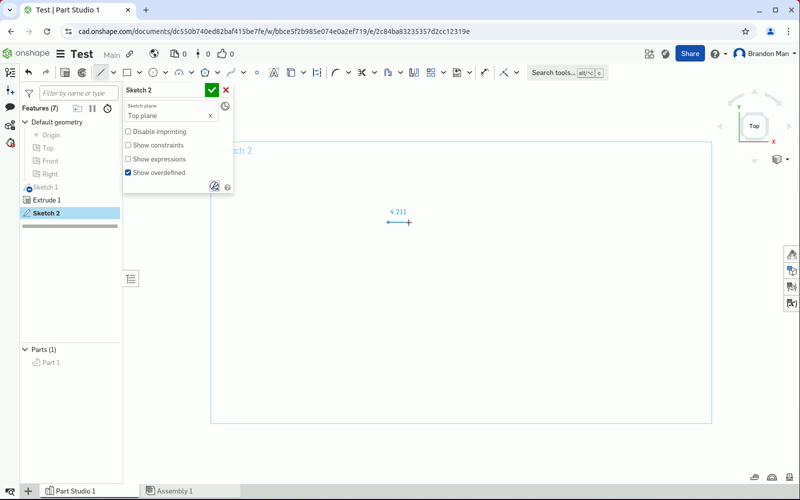
key_down(shift)
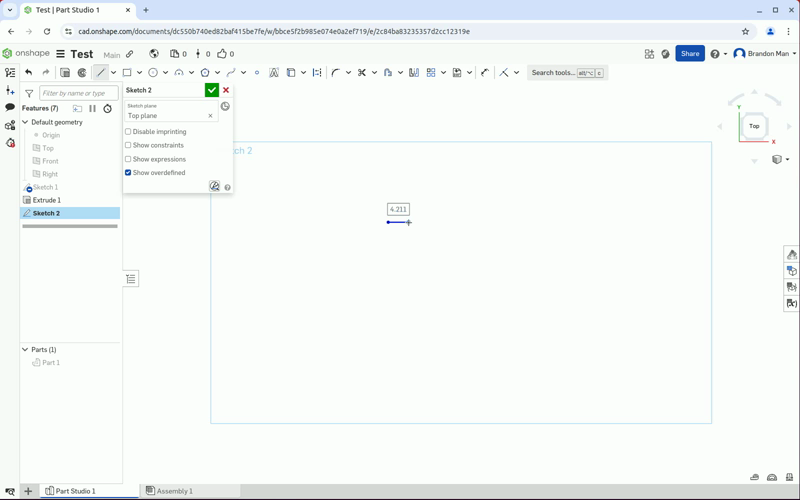
mouse_move(438, 222)
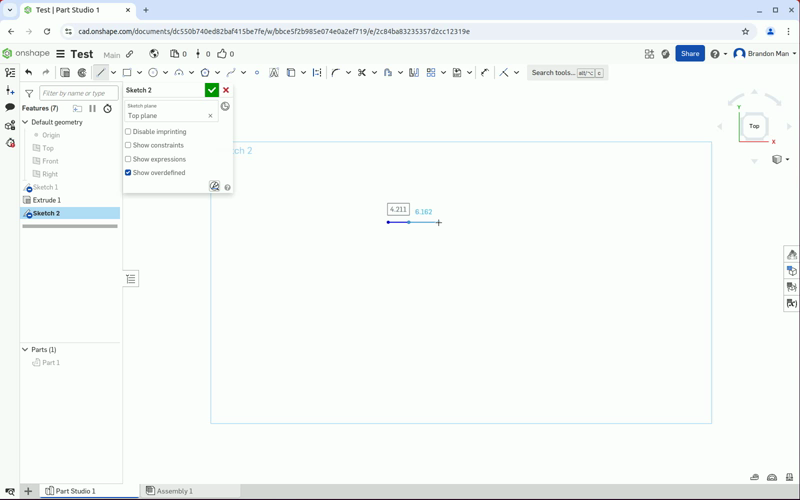
mouse_move(432, 170)
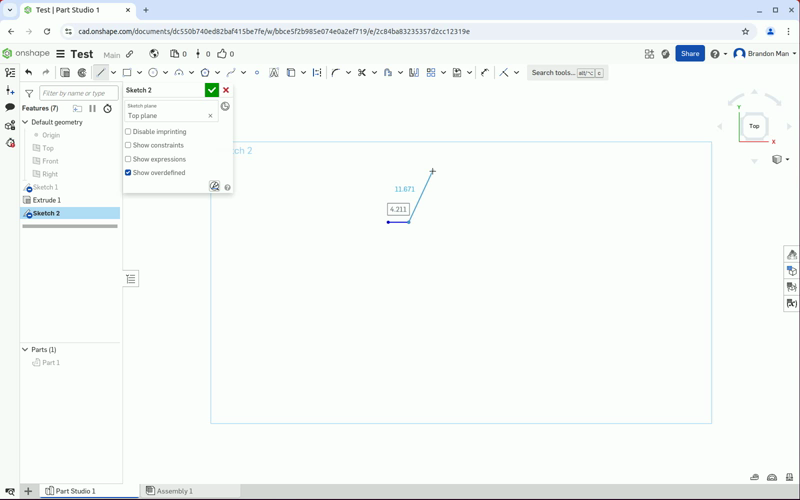
click(432, 170)
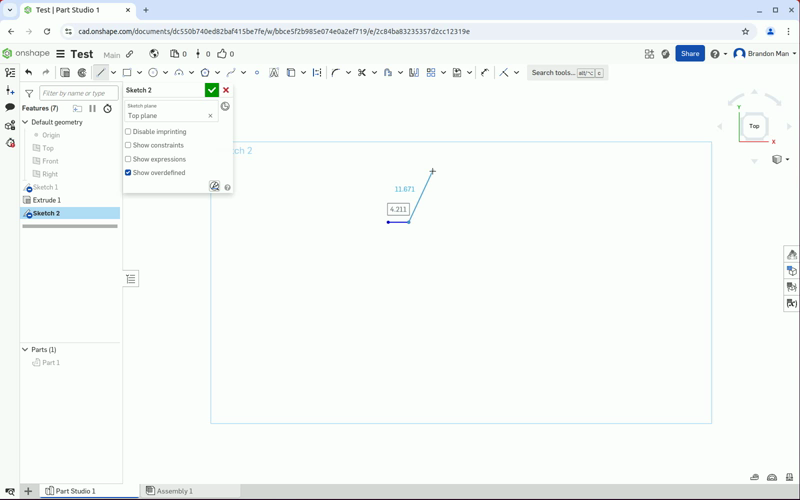
key_up(shift)
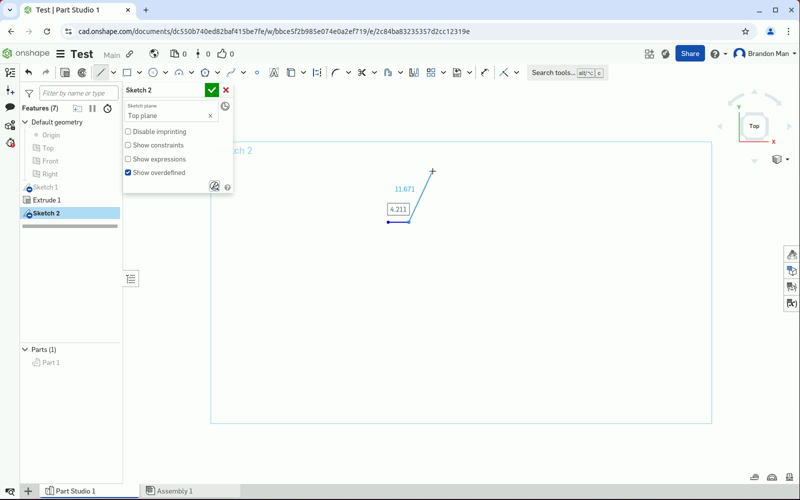
key(esc)
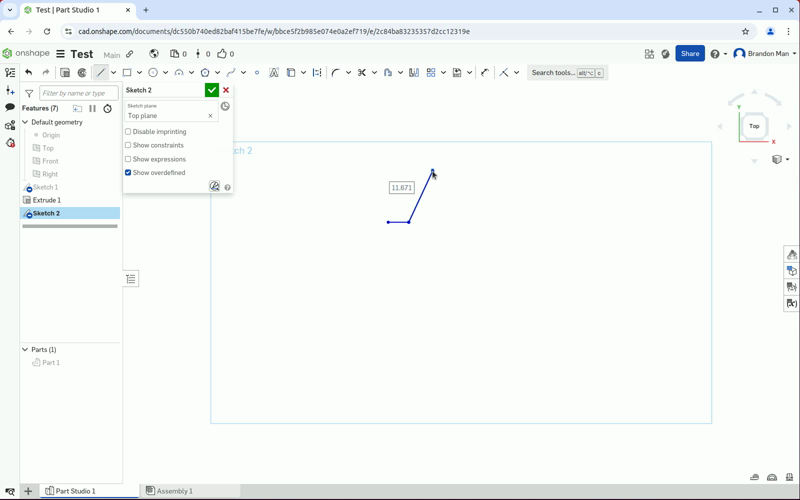
key(a)
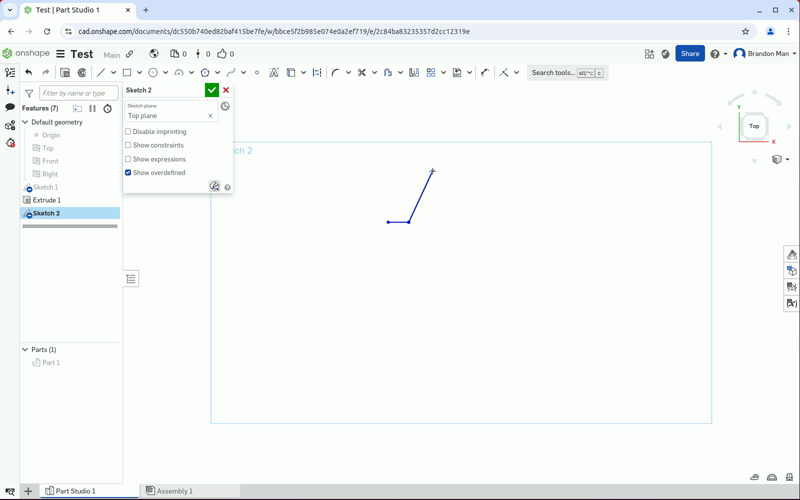
mouse_move(432, 170)
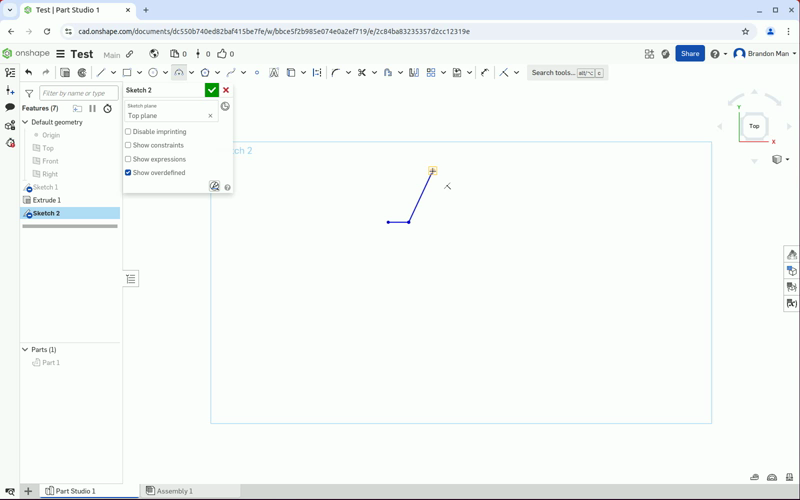
click(432, 170)
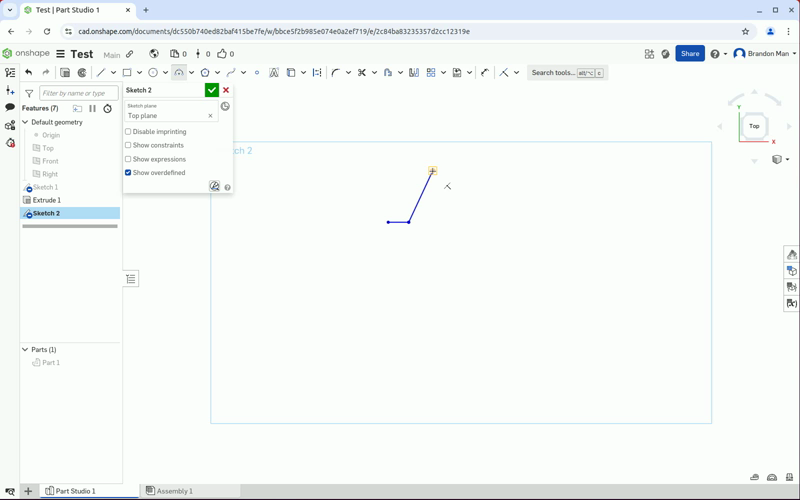
mouse_move(388, 222)
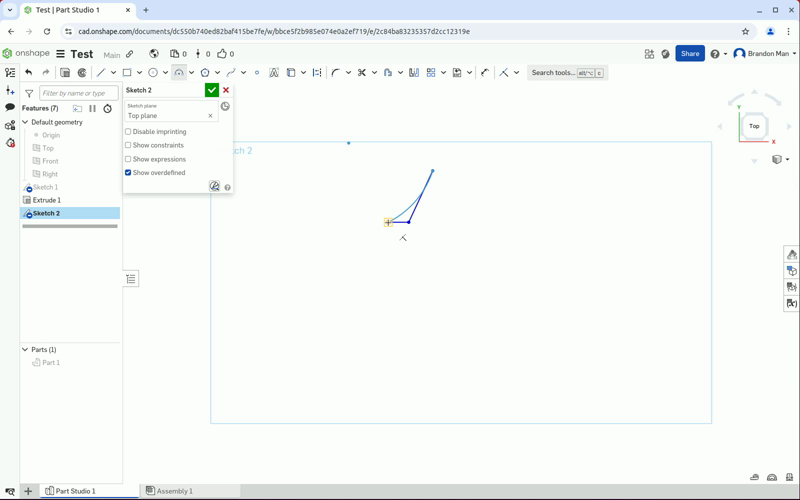
click(388, 222)
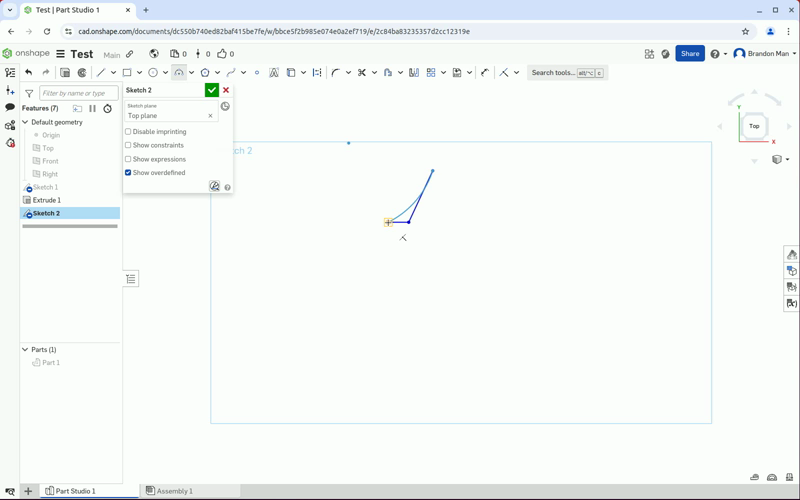
key_down(shift)
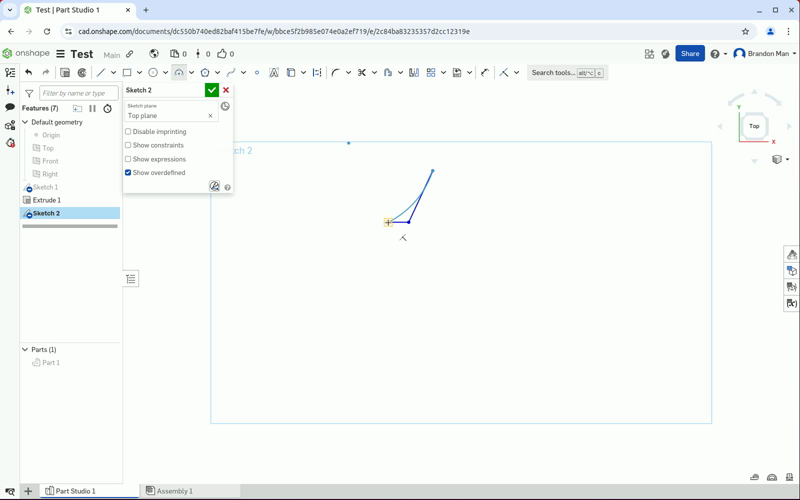
mouse_move(400, 188)
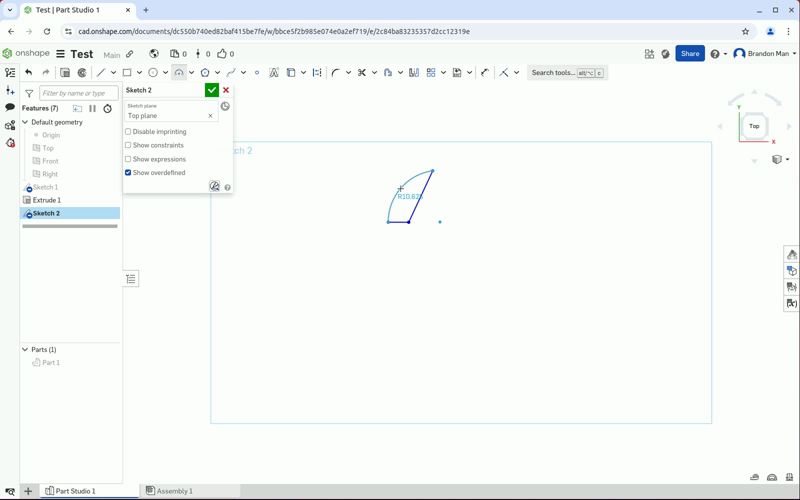
click(400, 188)
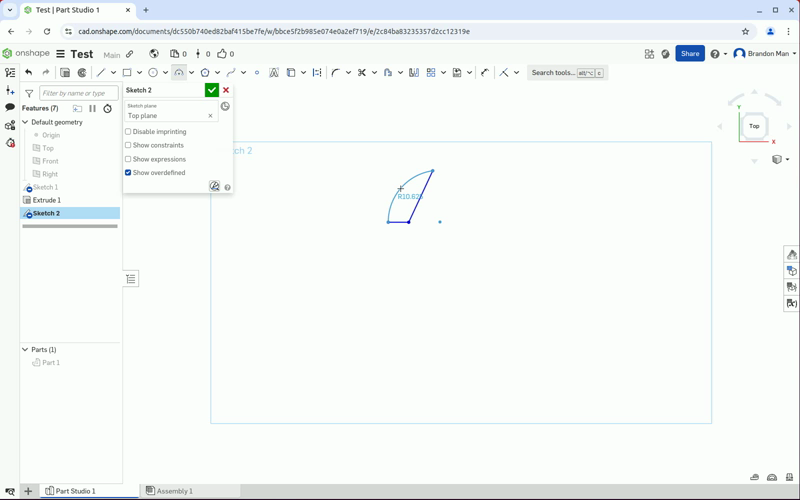
key_up(shift)
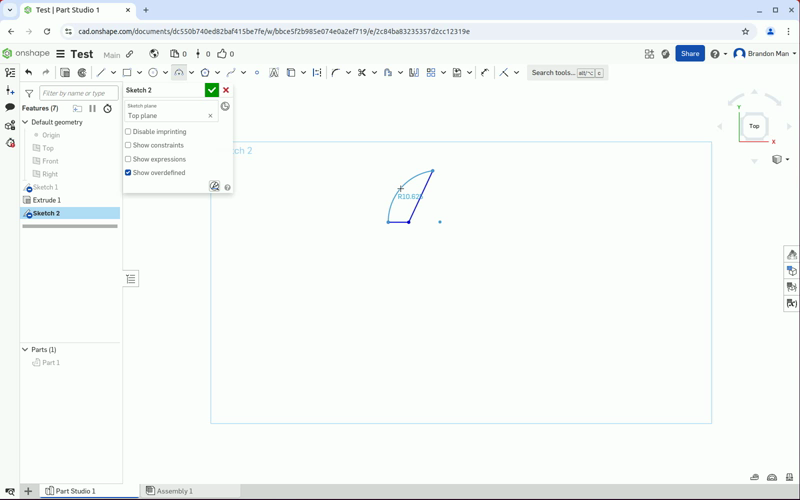
key(esc)
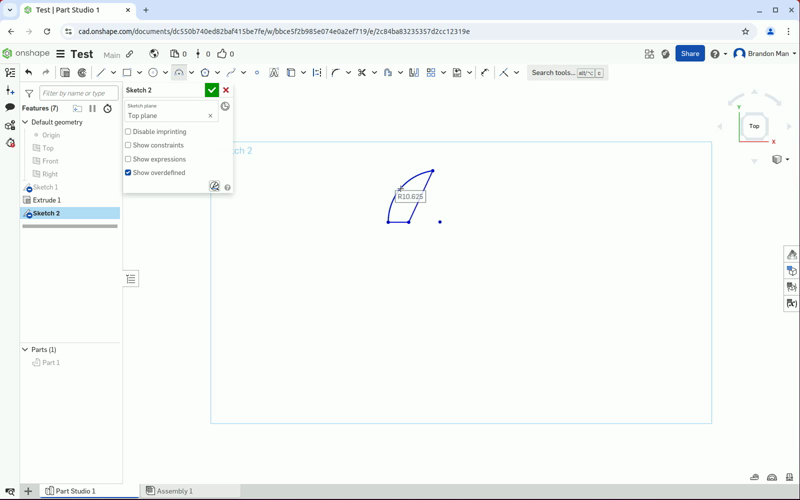
mouse_move(420, 183)
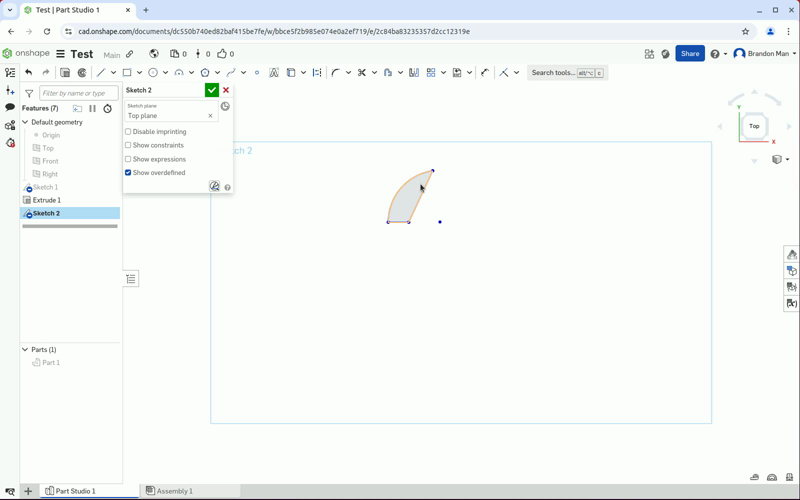
scroll(6)
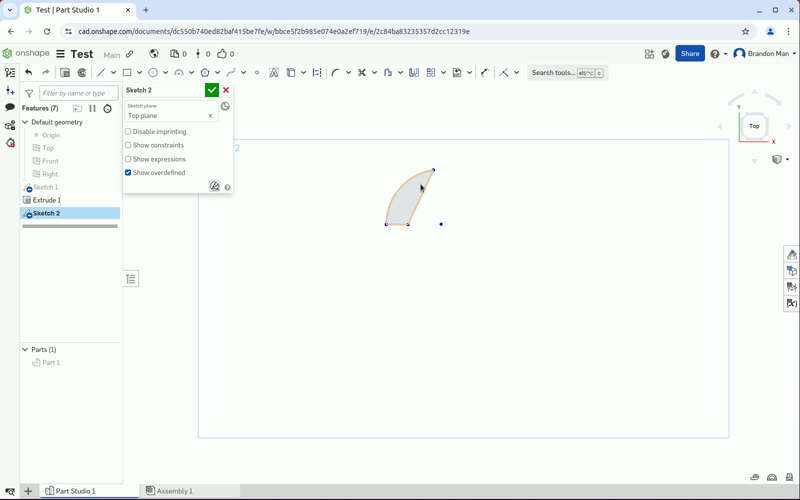
scroll(6)
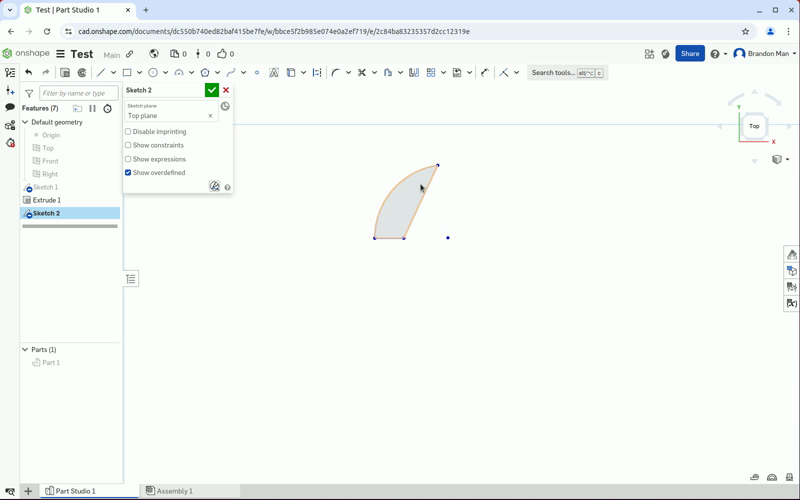
scroll(6)
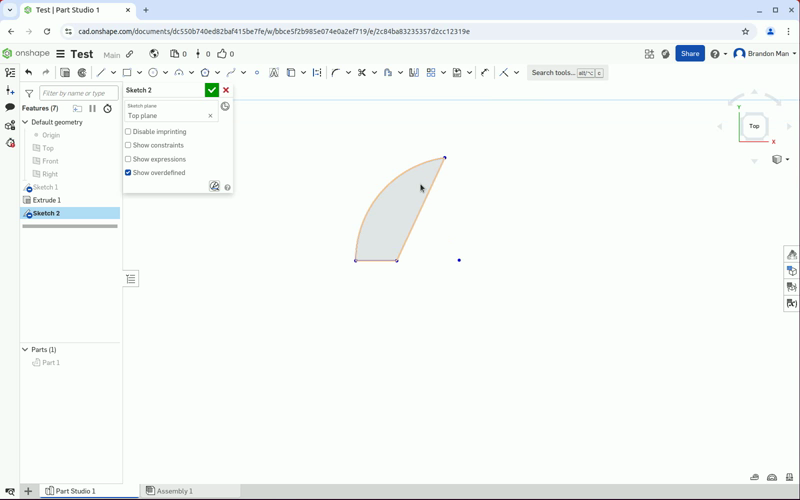
scroll(6)
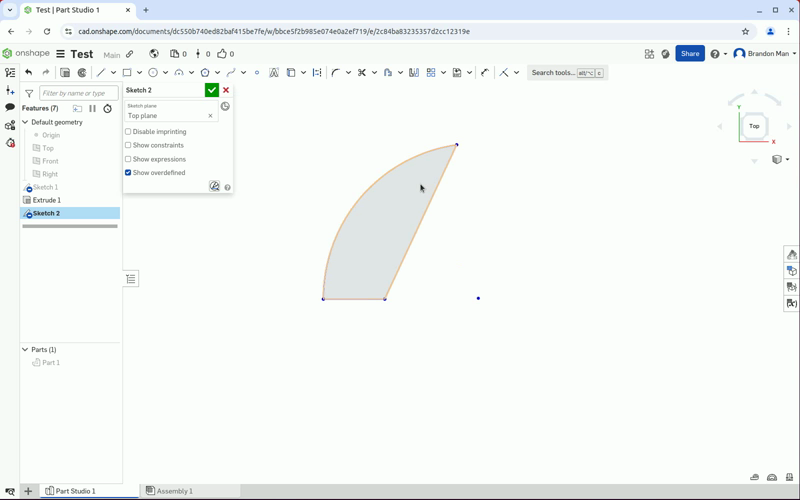
scroll(6)
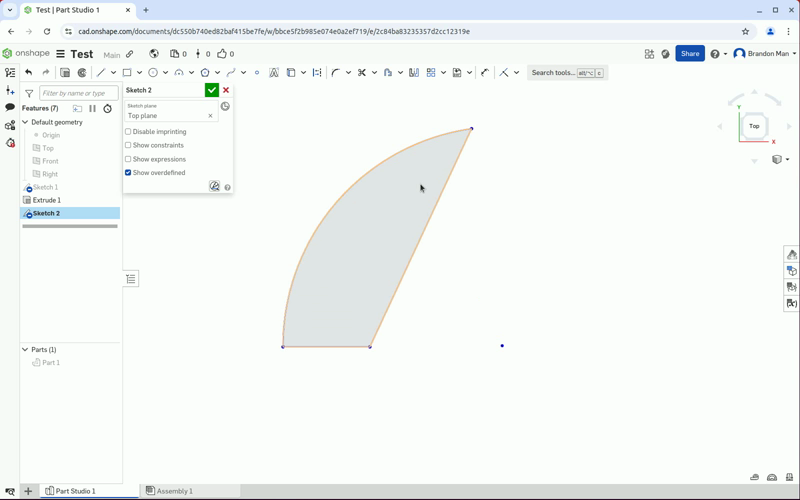
scroll(6)
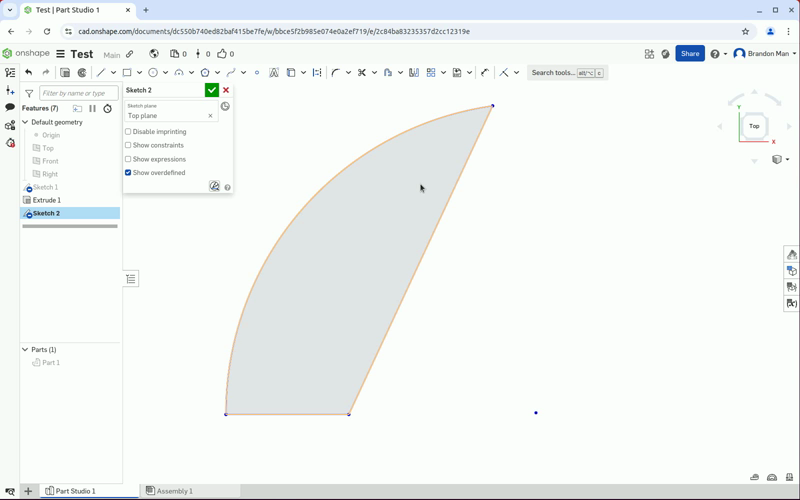
scroll(6)
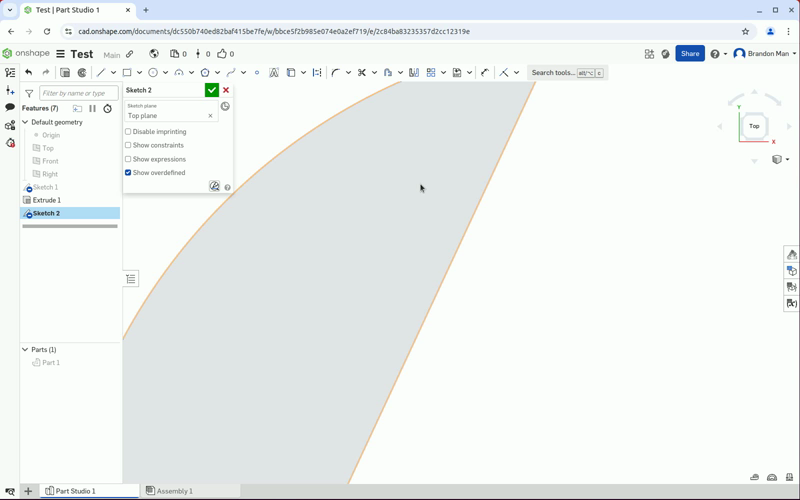
click(420, 183)
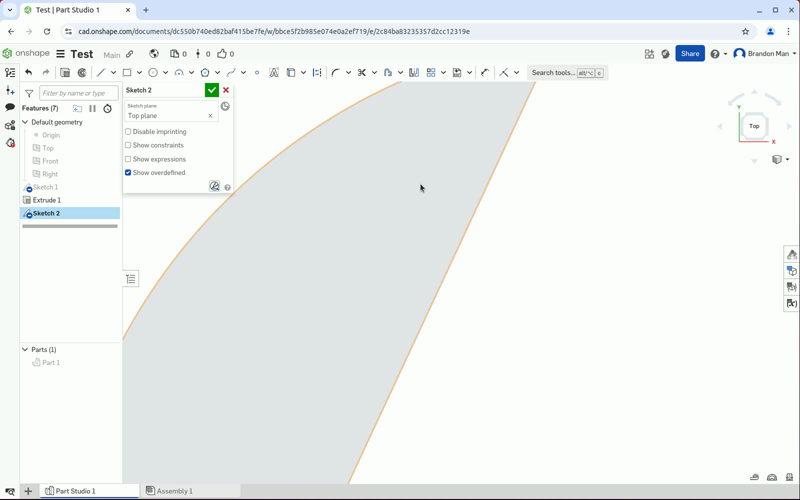
scroll(-6)
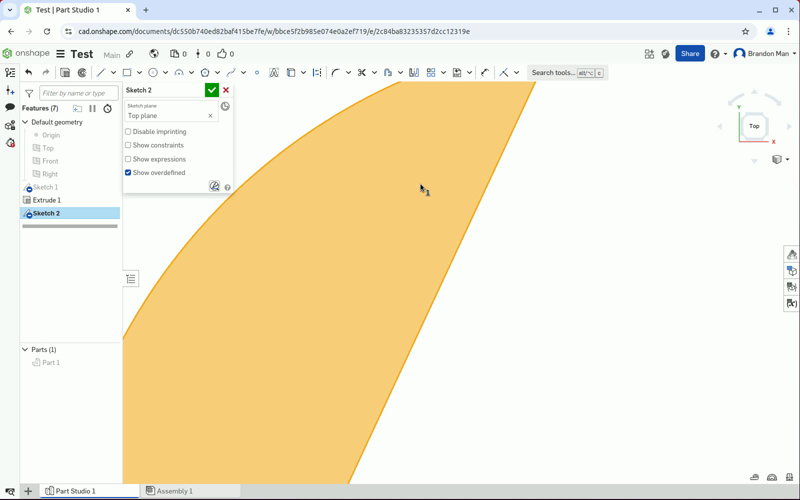
scroll(-6)
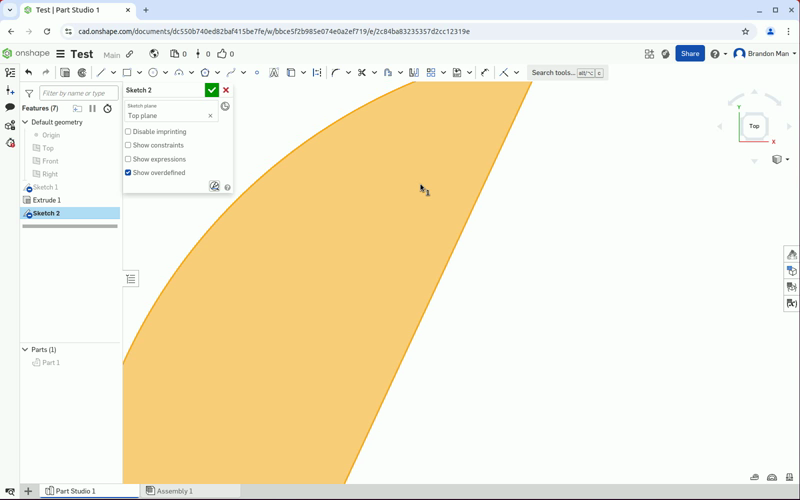
scroll(-6)
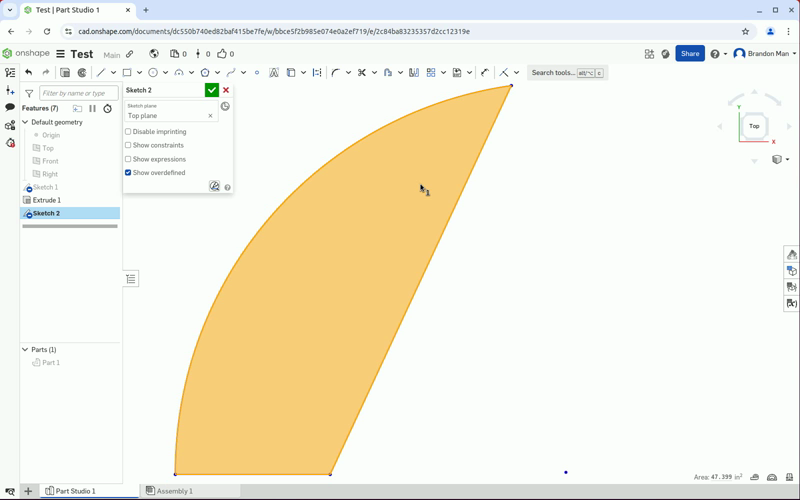
scroll(-6)
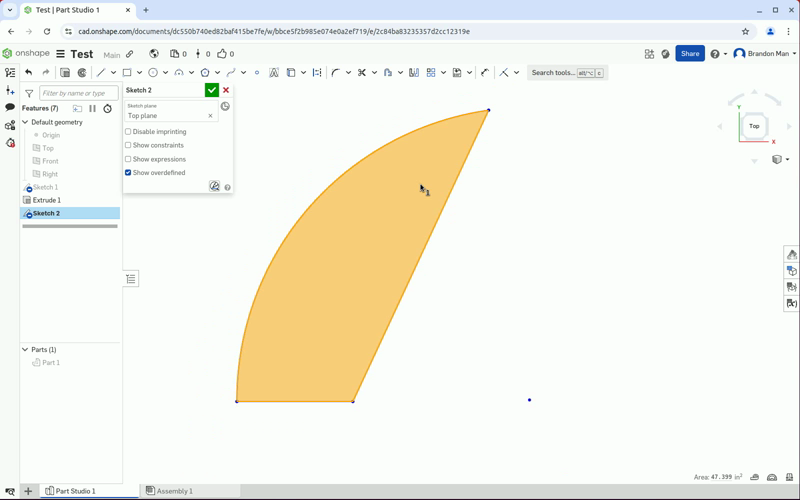
scroll(-6)
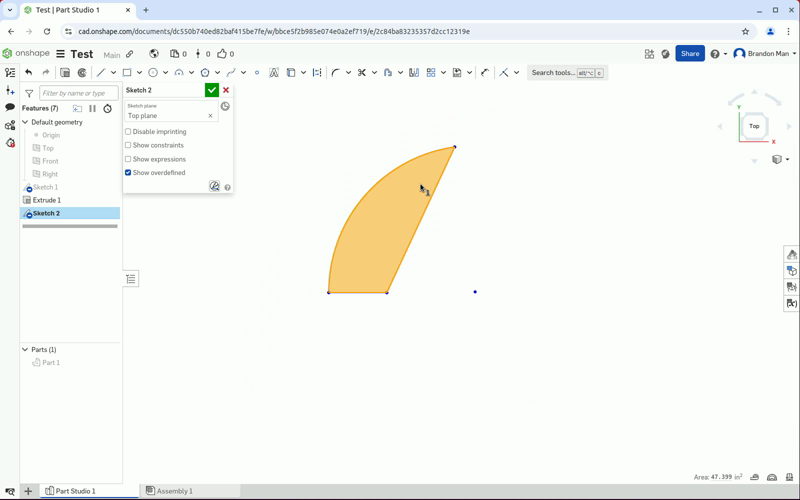
scroll(-6)
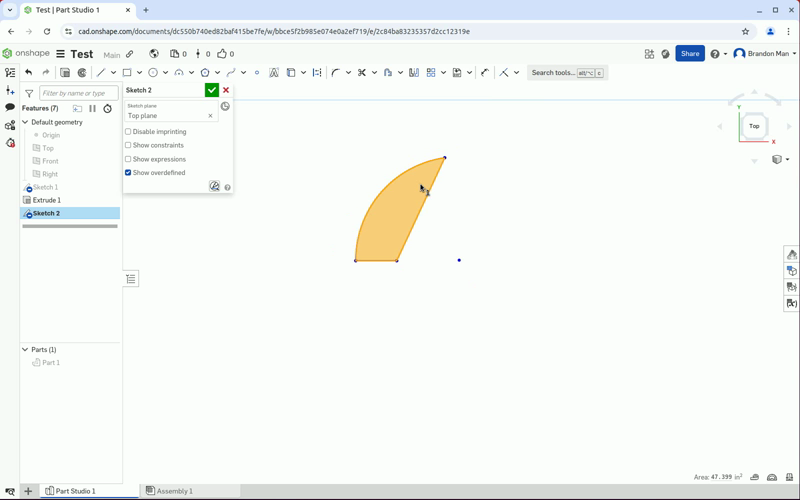
scroll(-6)
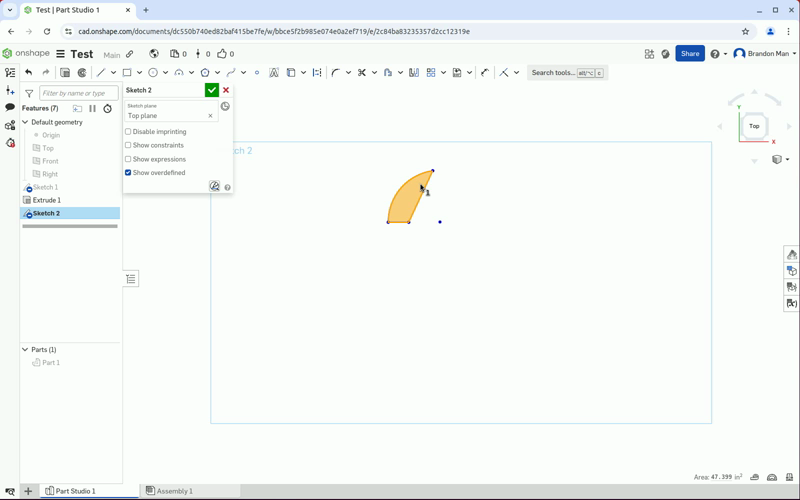
mouse_move(73, 352)
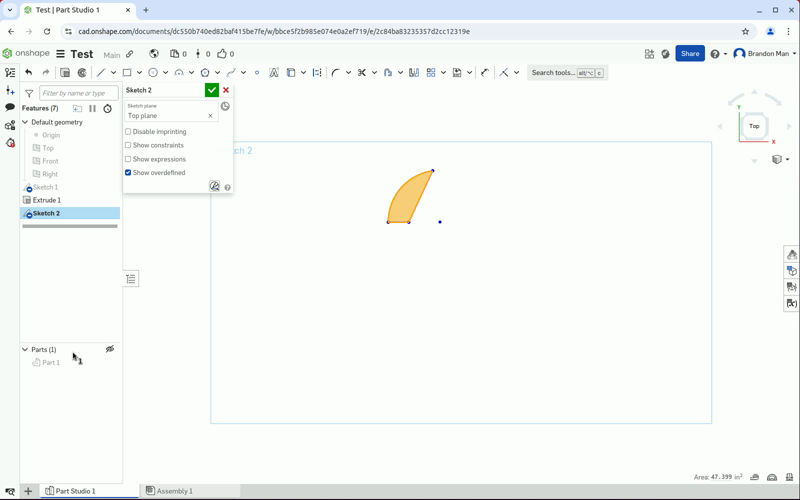
key(shift+y)
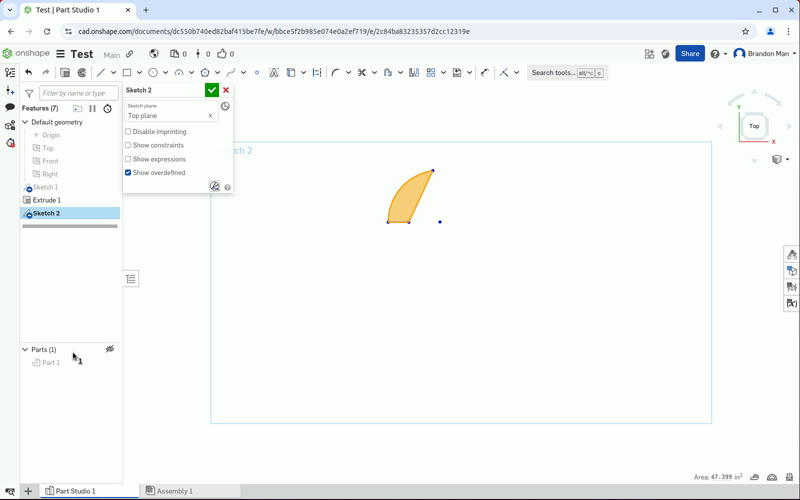
key(shift+e)
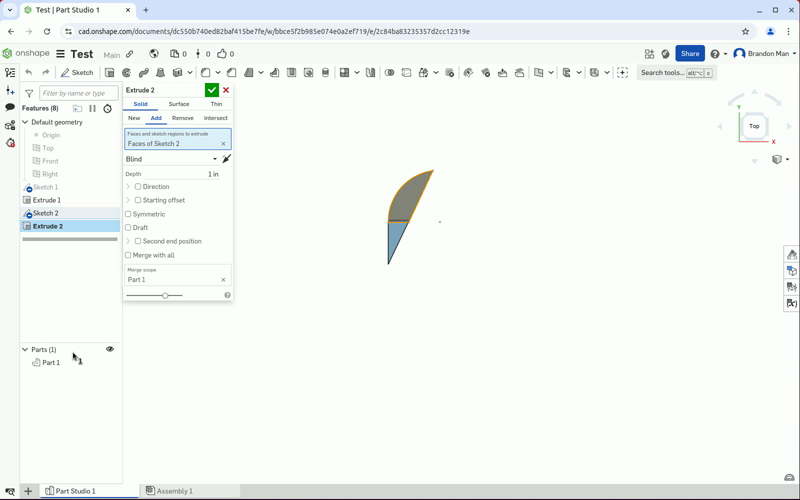
mouse_move(143, 106)
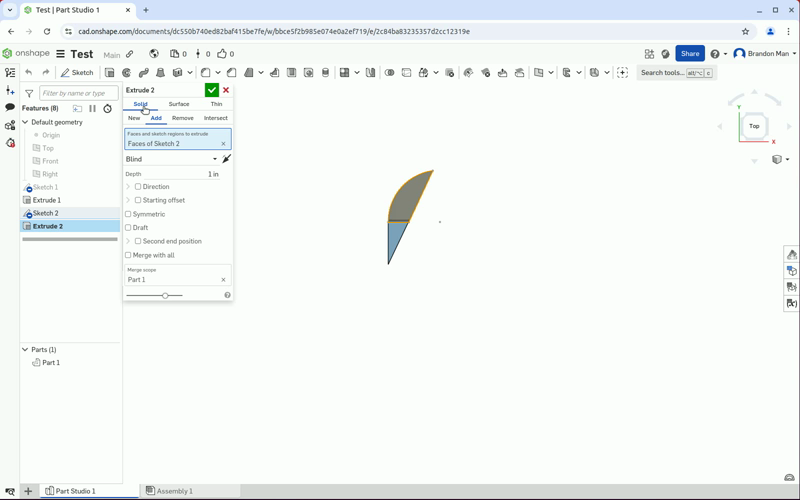
click(143, 106)
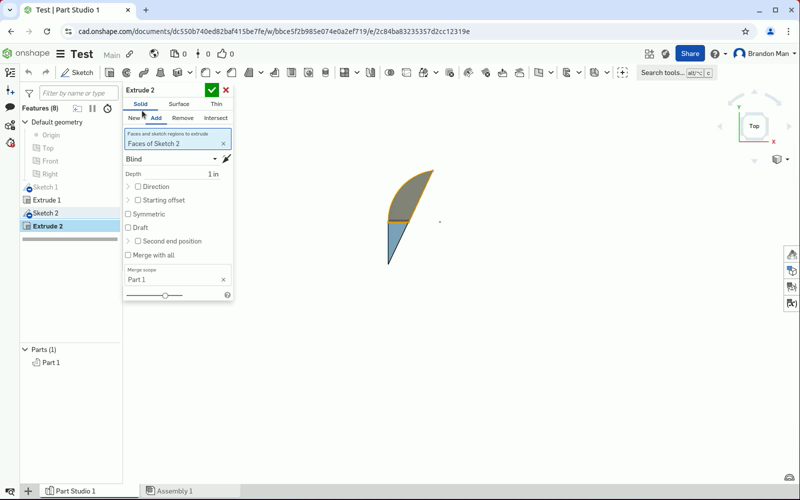
mouse_move(137, 120)
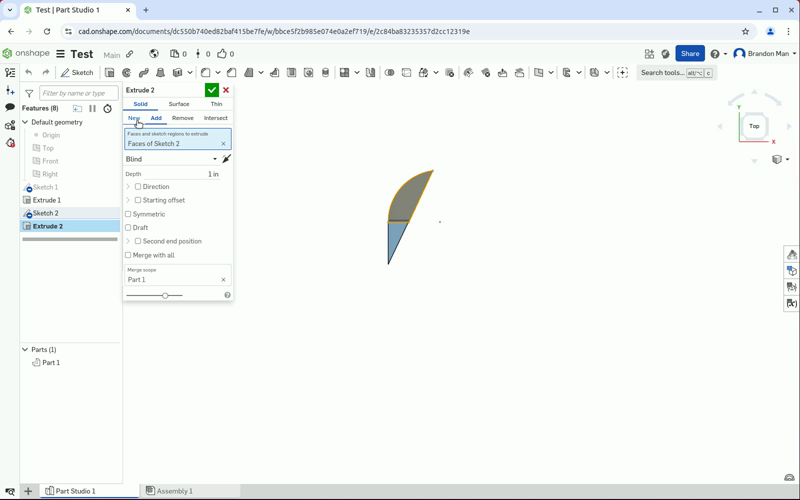
click(137, 120)
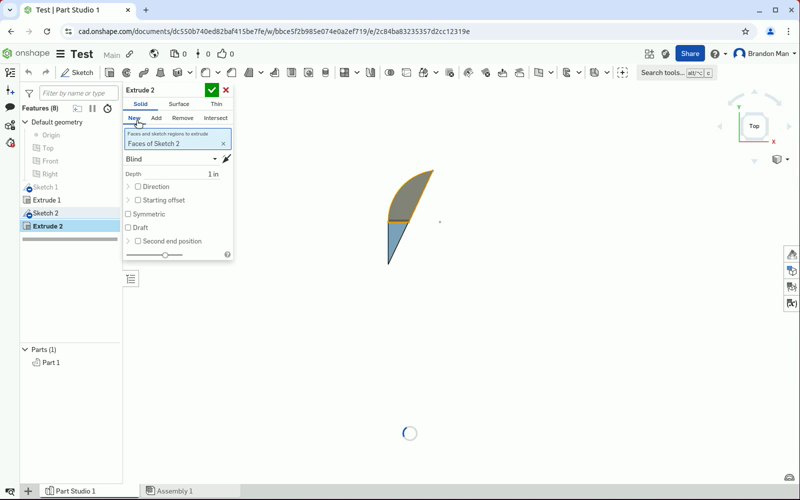
key(tab, 4)
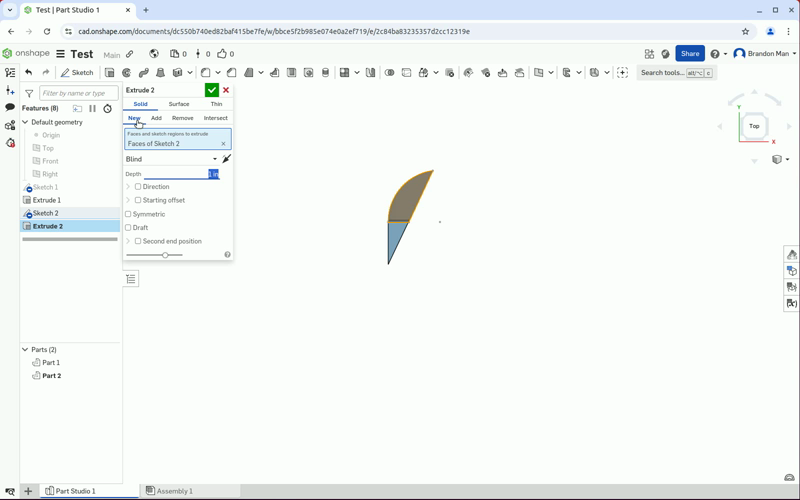
text(8.666)
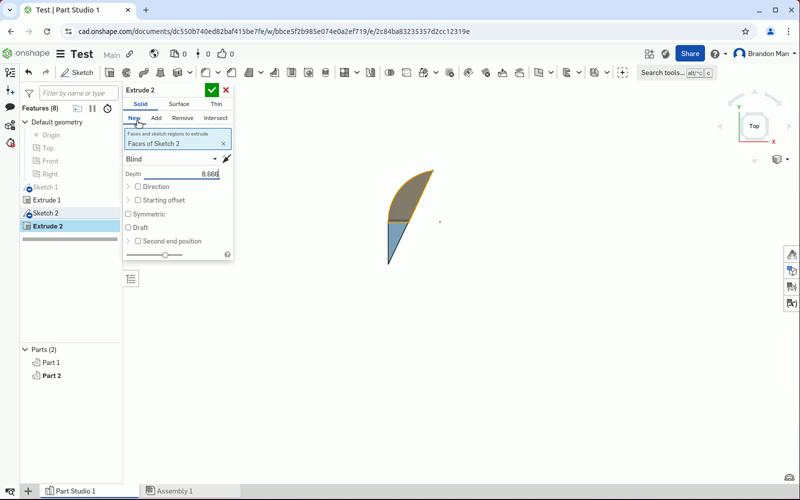
key(enter)
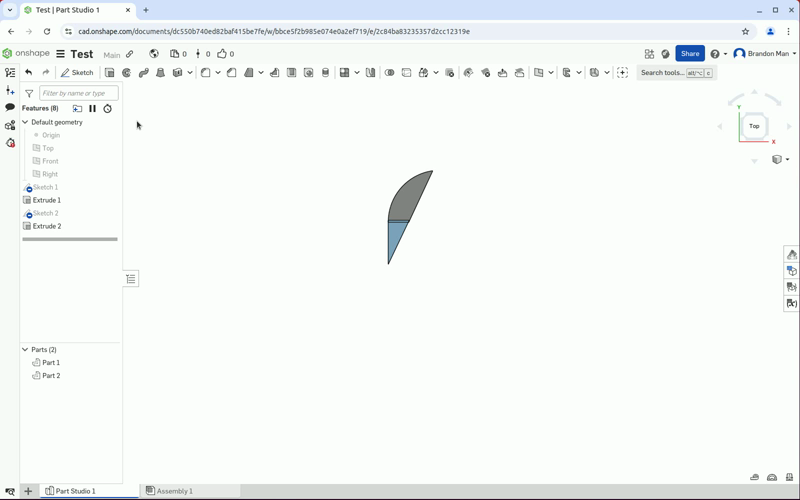
key(shift+h)
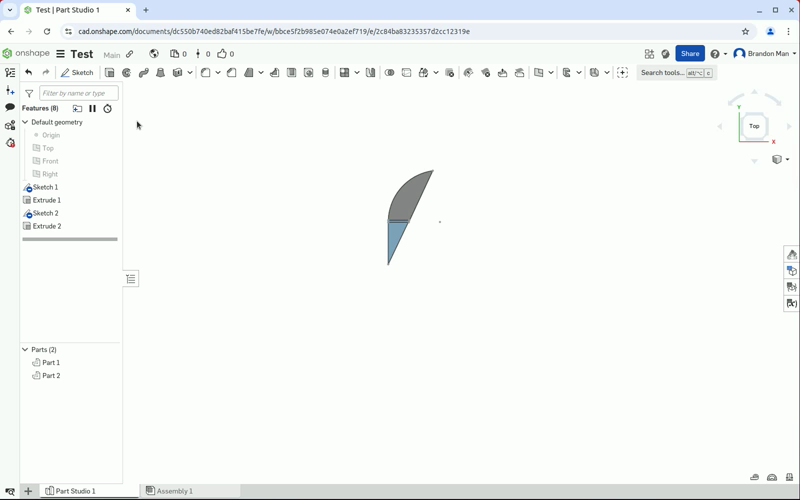
key(shift+h)
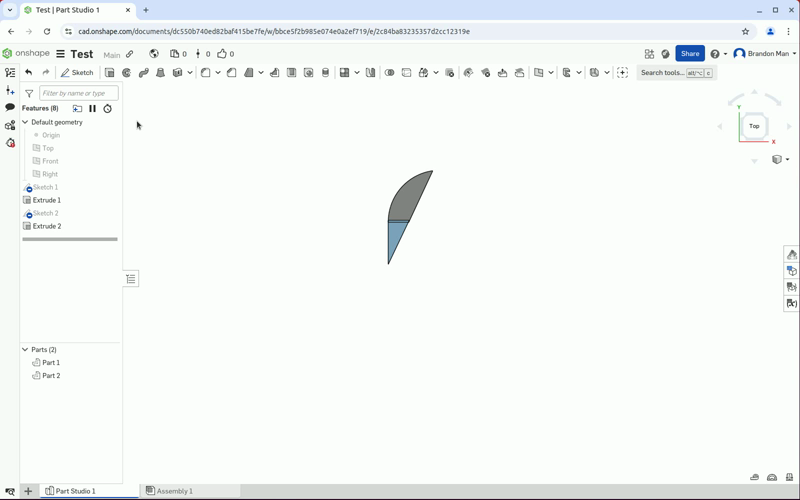
mouse_move(73, 189)
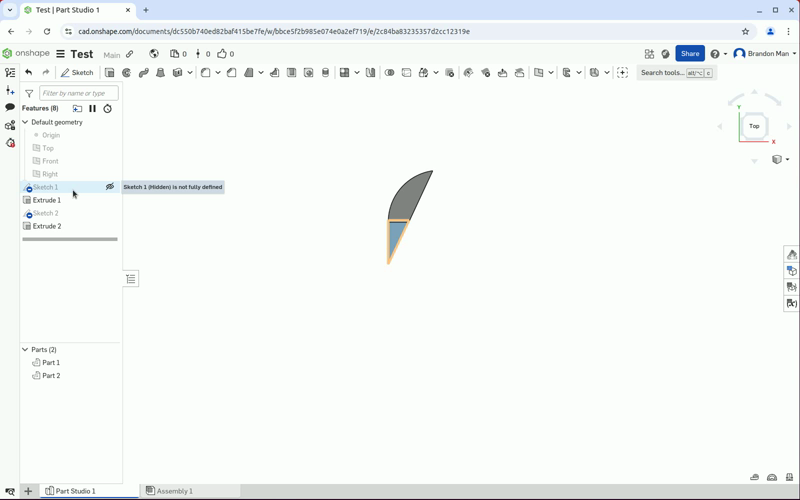
click(73, 189)
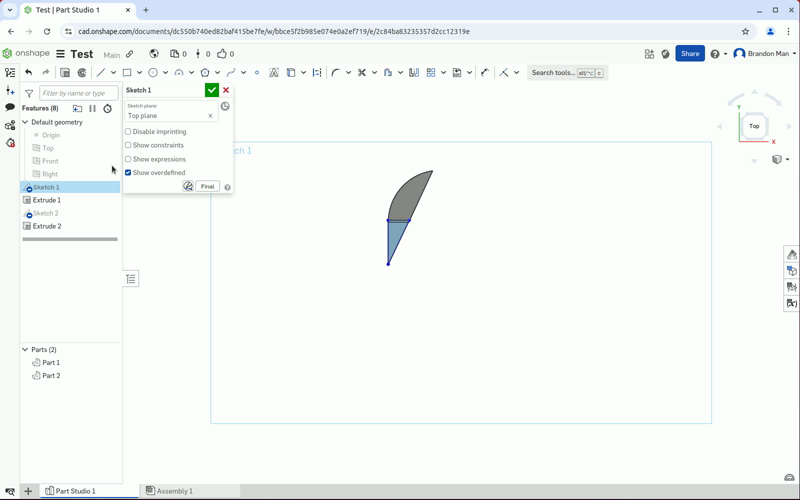
mouse_move(229, 92)
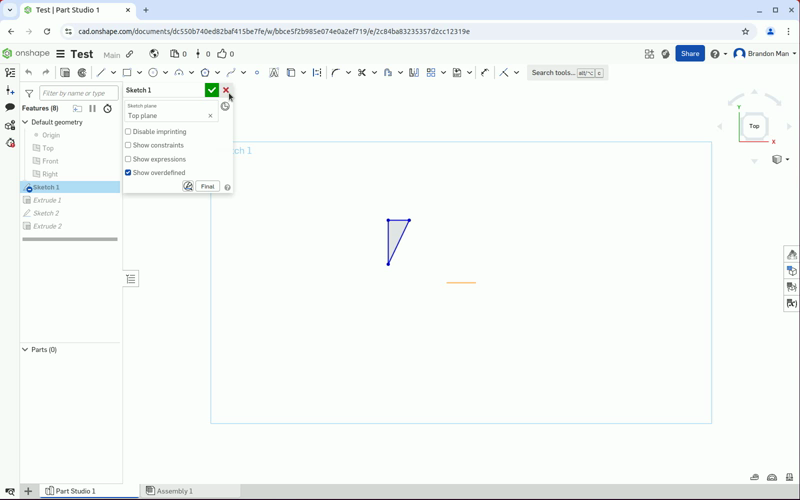
click(229, 92)
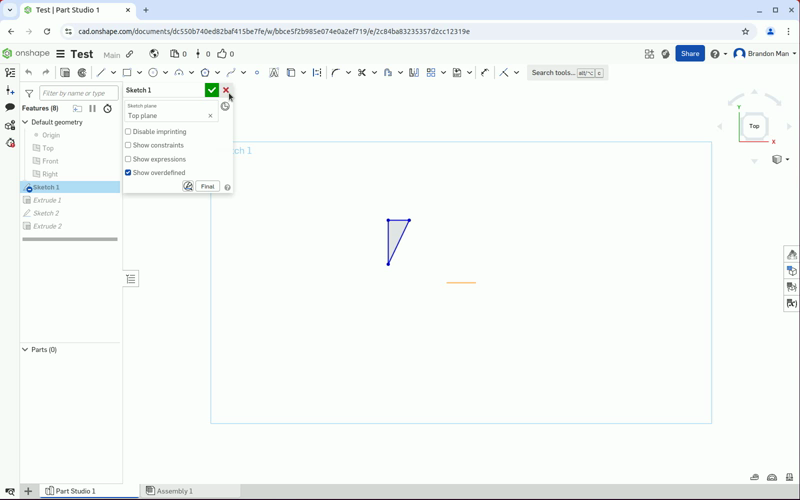
key(shift+s)
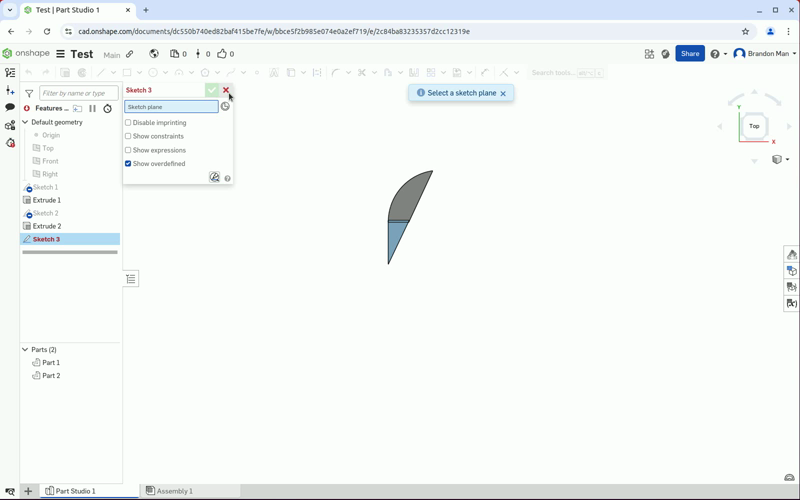
mouse_move(73, 150)
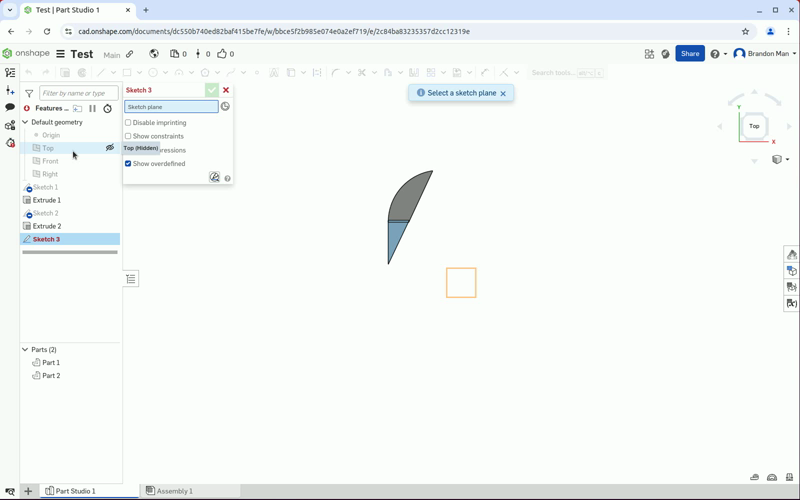
click(73, 150)
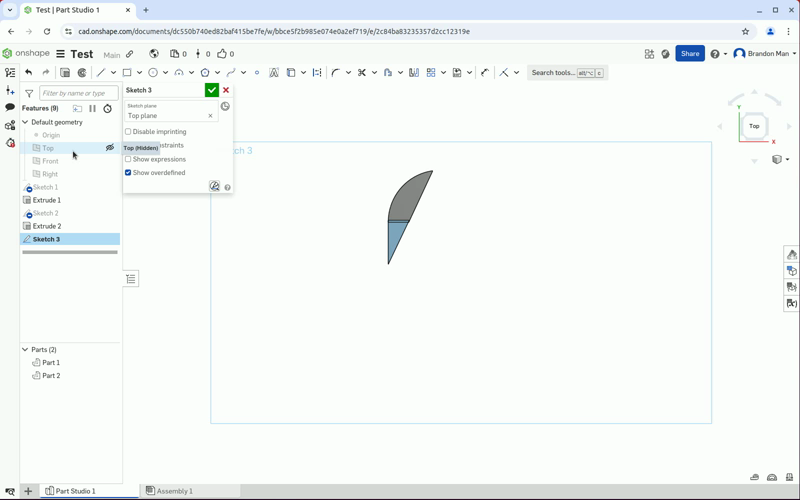
mouse_move(73, 352)
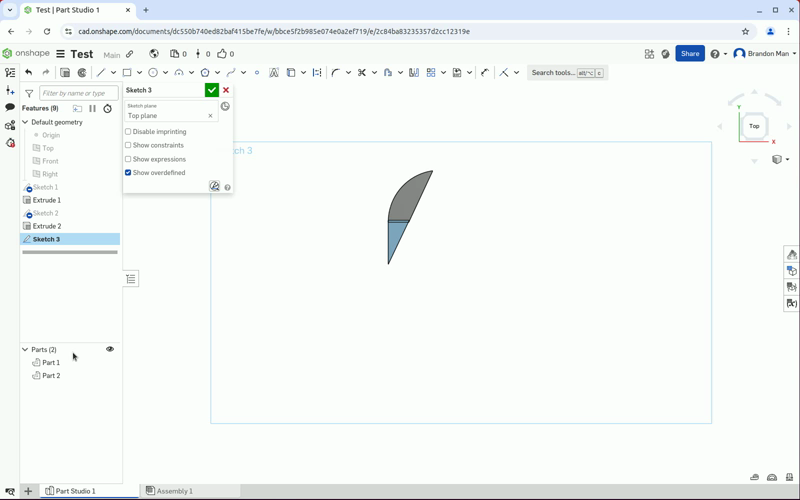
key(y)
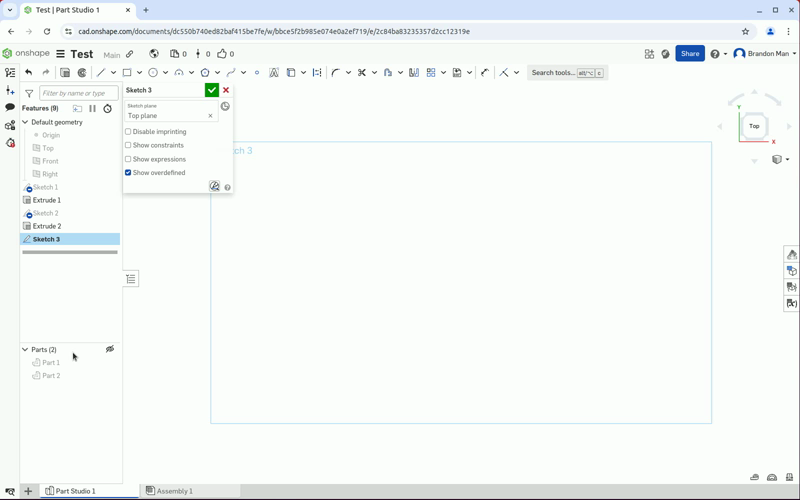
key(l)
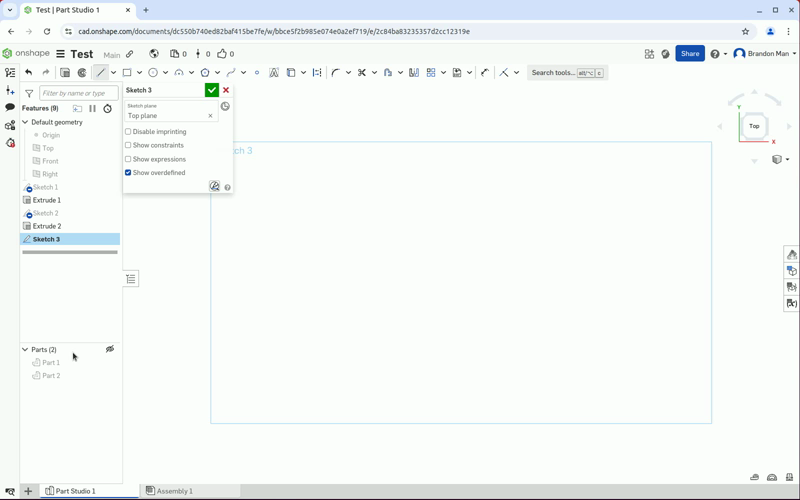
key_down(shift)
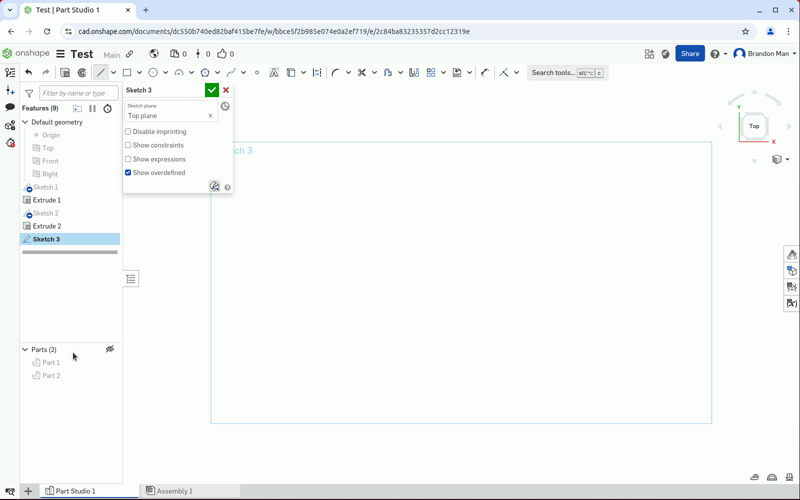
mouse_move(439, 222)
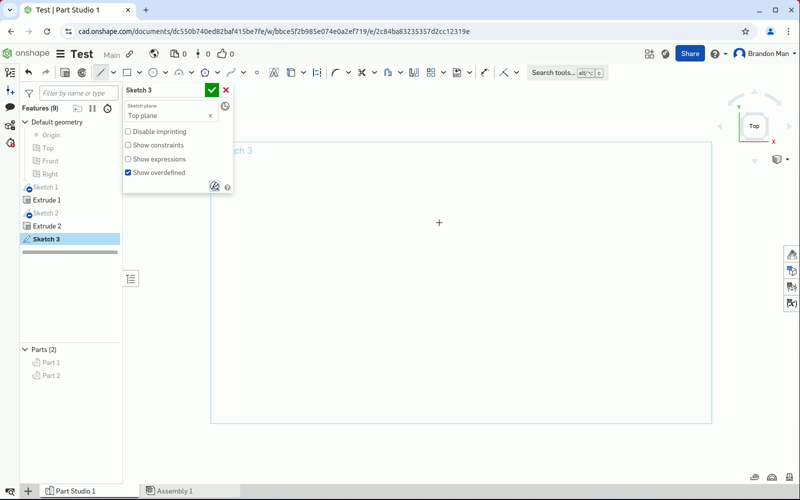
click(439, 222)
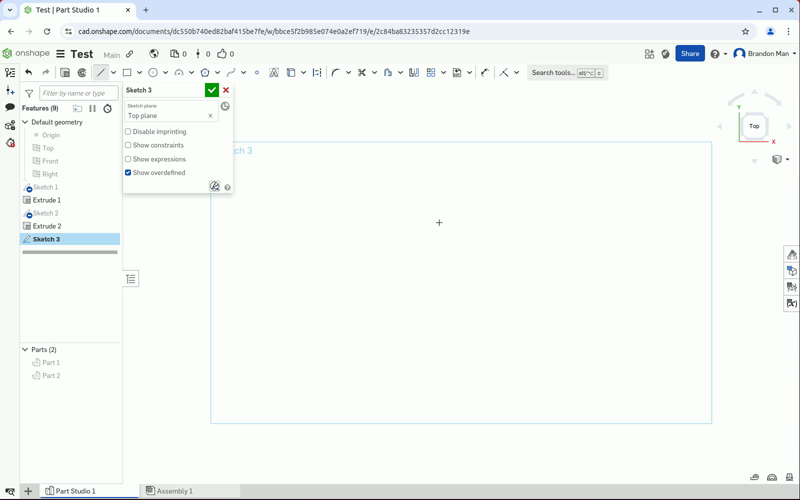
key_up(shift)
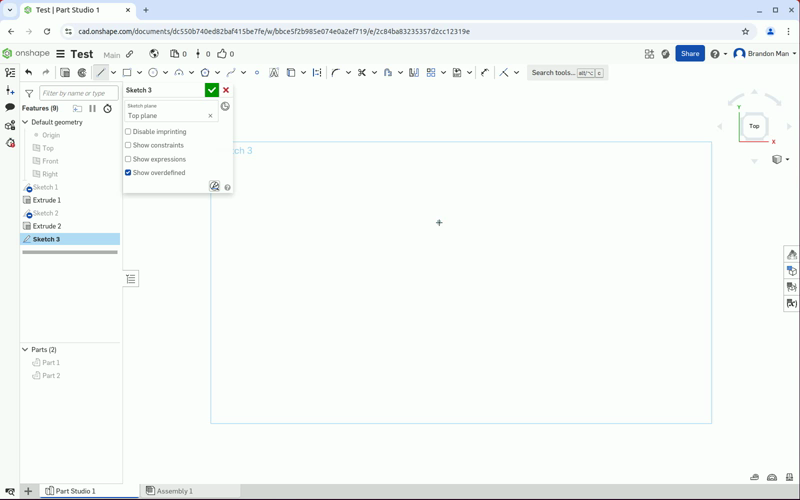
key_down(shift)
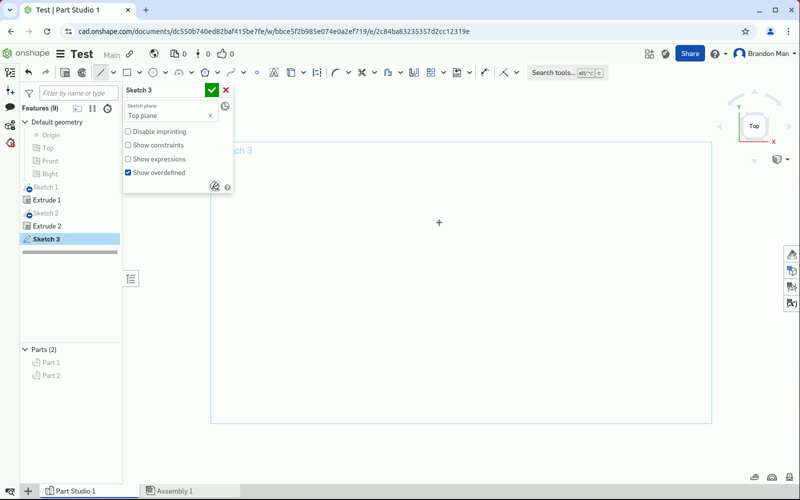
mouse_move(469, 222)
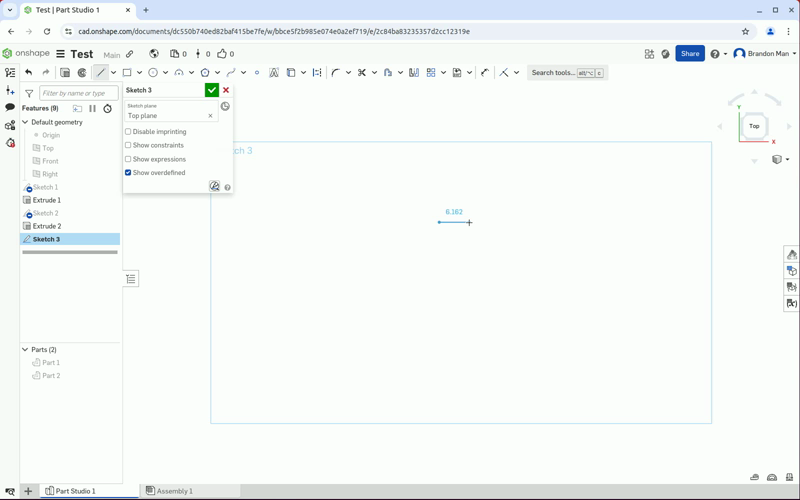
mouse_move(477, 222)
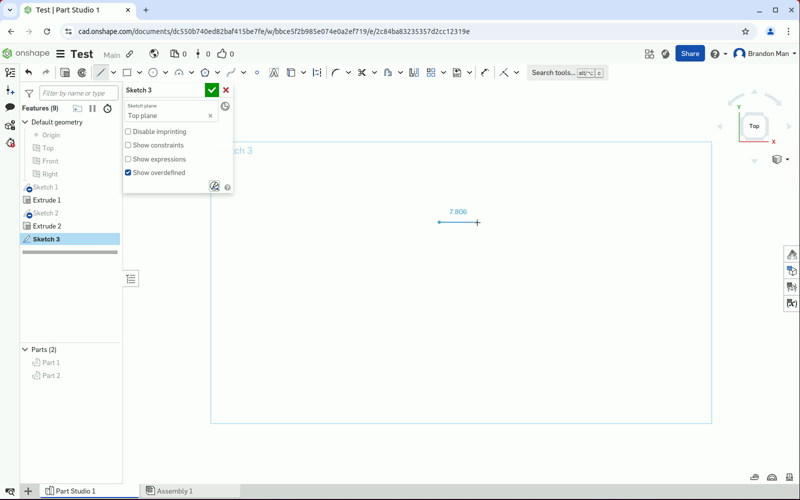
click(477, 222)
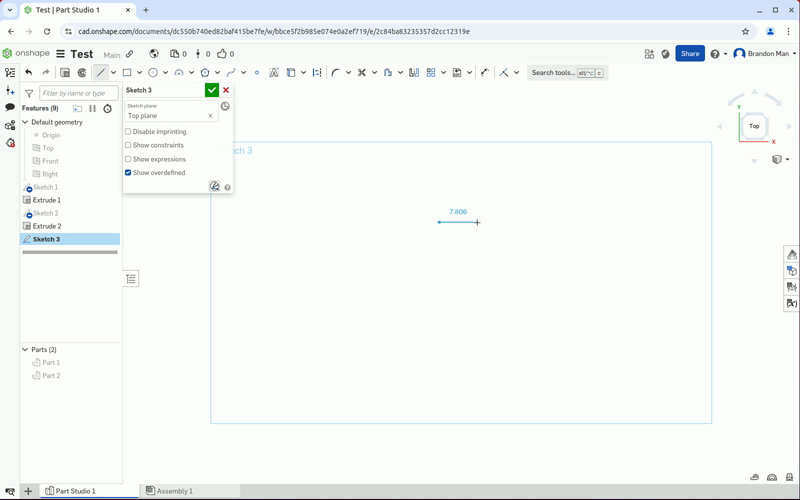
key_up(shift)
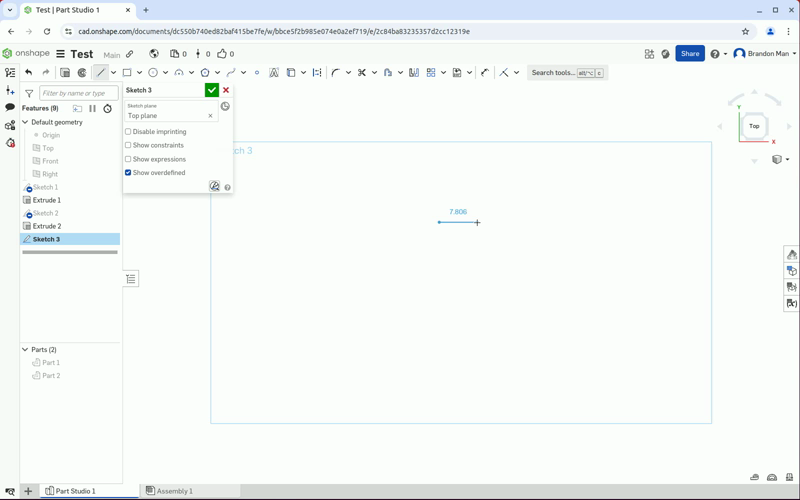
key_down(shift)
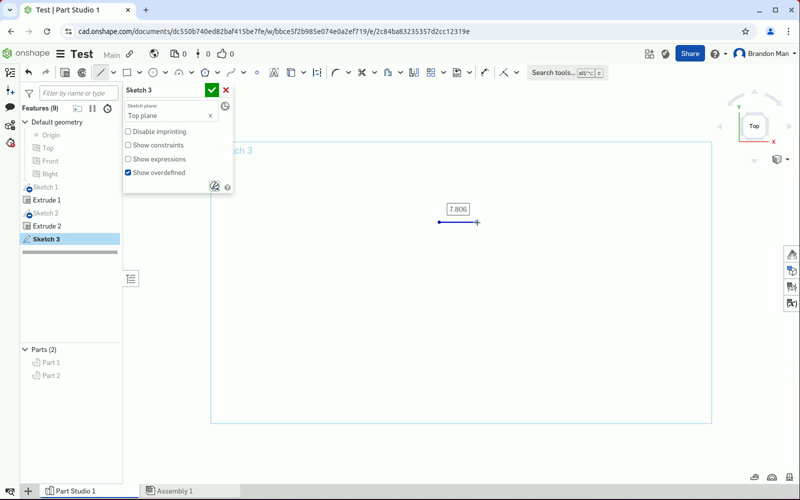
mouse_move(507, 222)
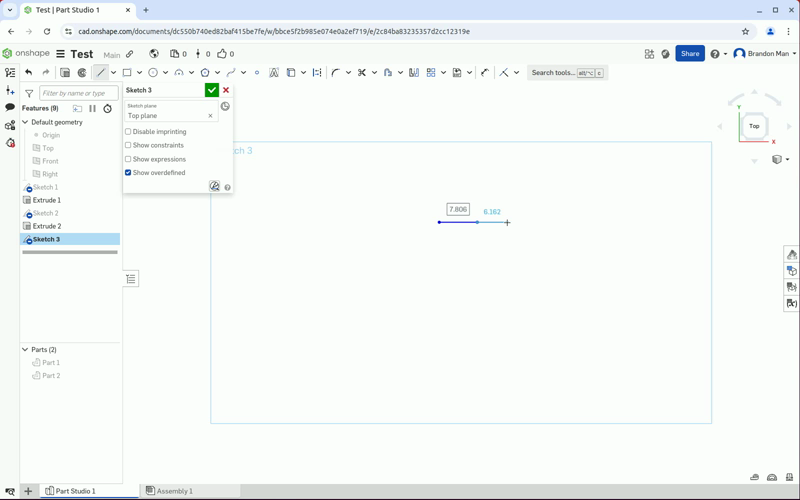
mouse_move(477, 259)
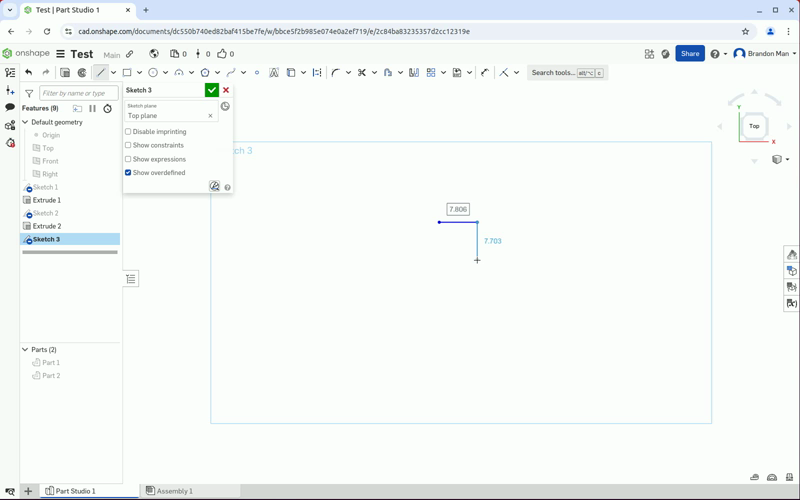
click(477, 259)
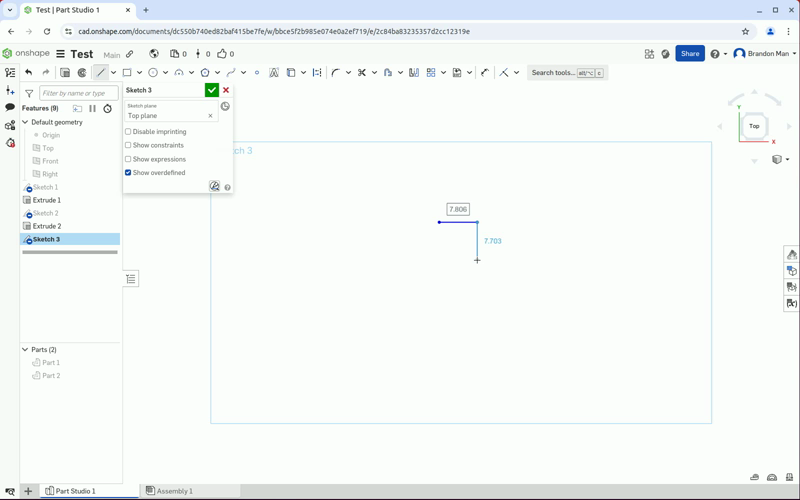
key_up(shift)
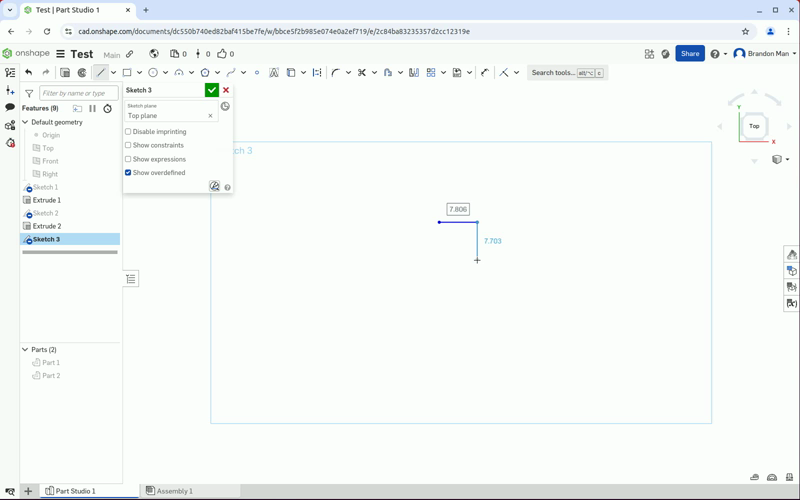
key(esc)
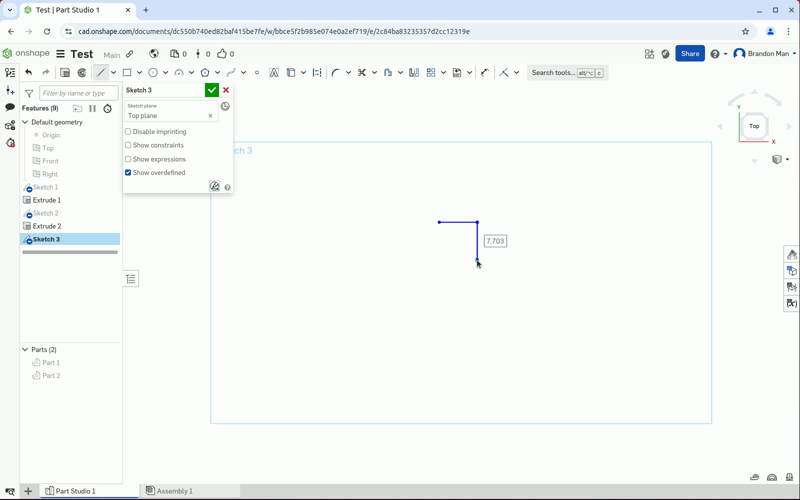
key(a)
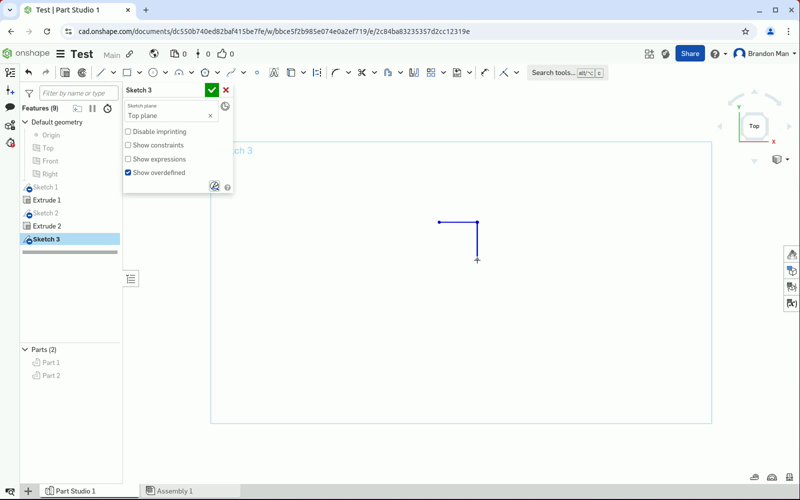
mouse_move(477, 259)
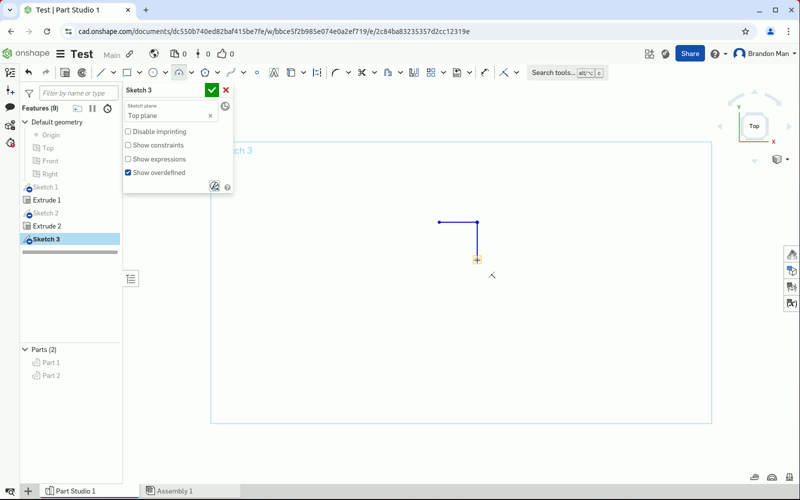
click(477, 259)
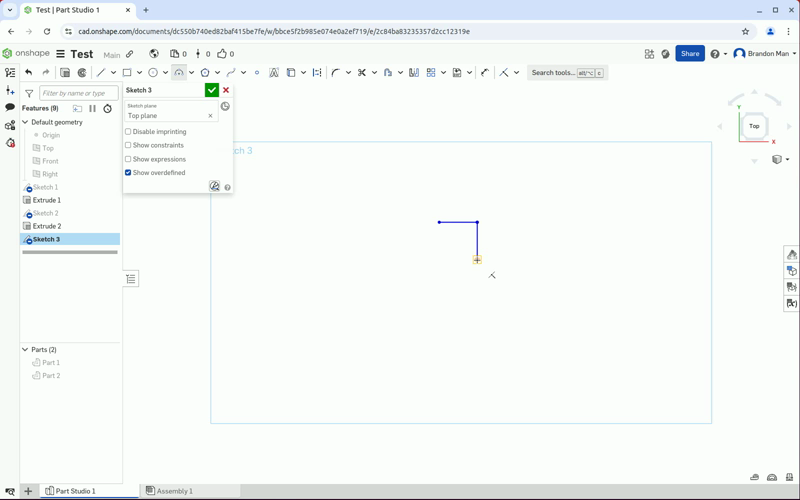
mouse_move(439, 222)
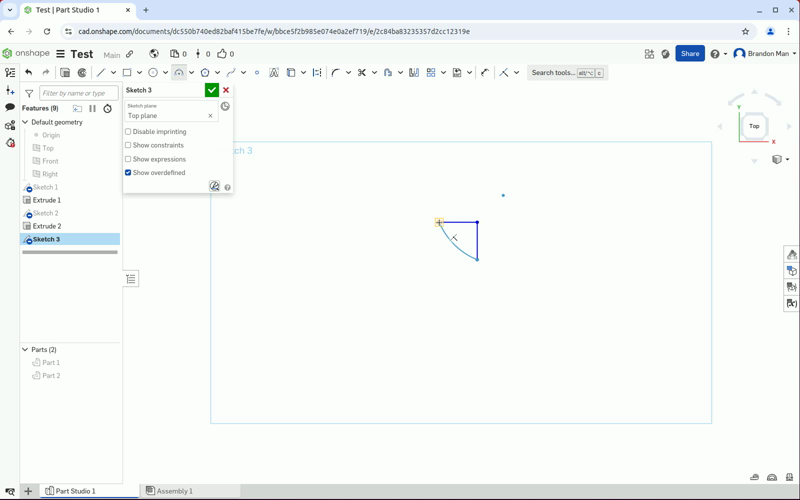
click(439, 222)
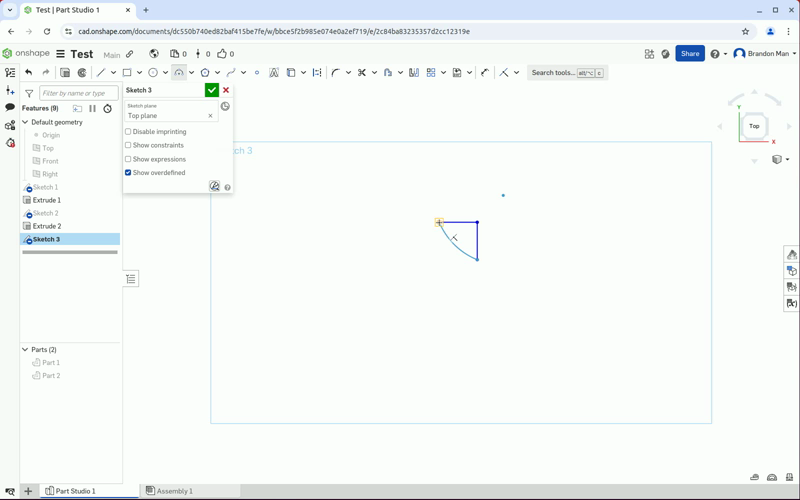
key_down(shift)
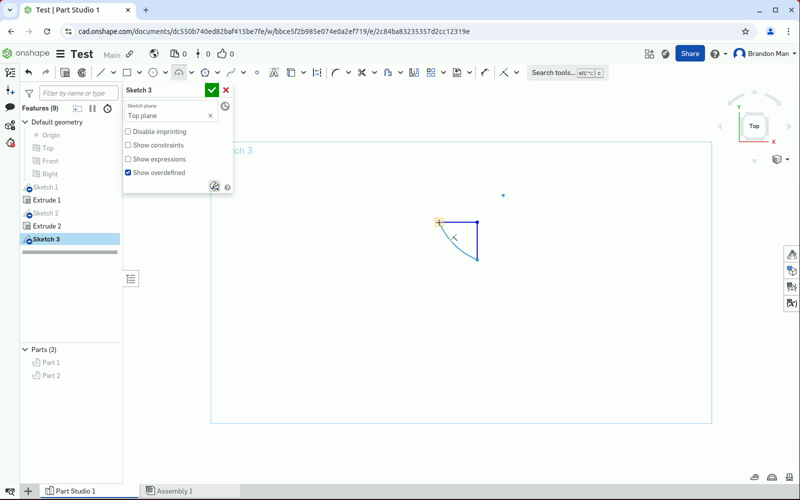
mouse_move(503, 195)
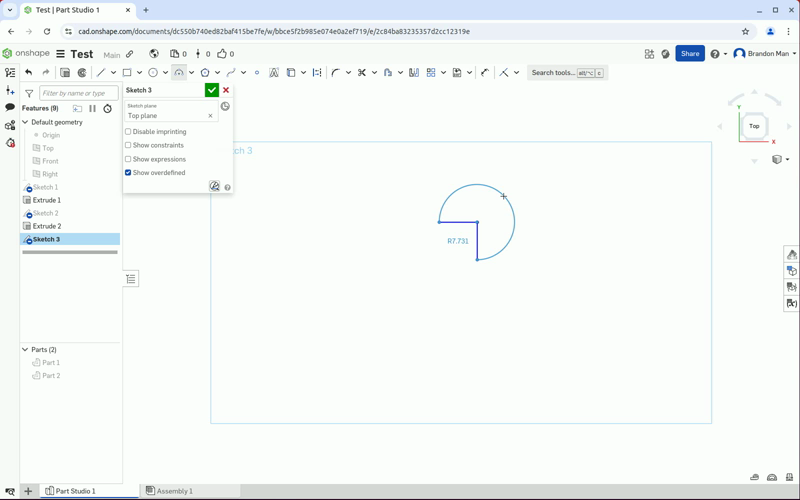
click(503, 195)
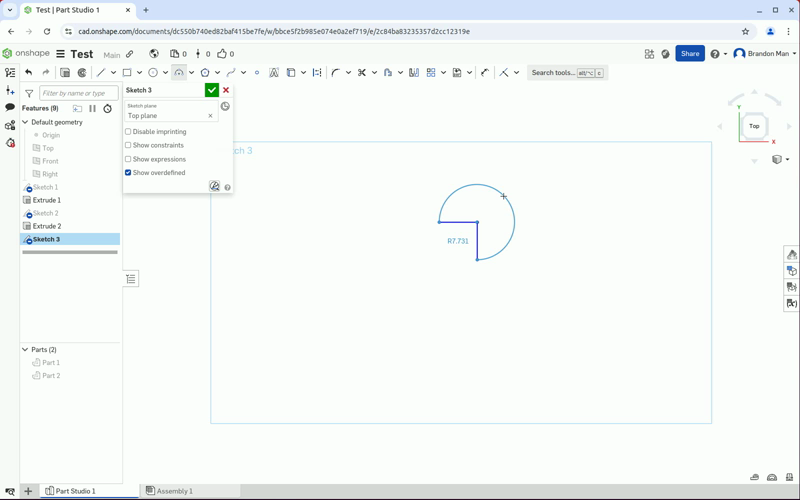
key_up(shift)
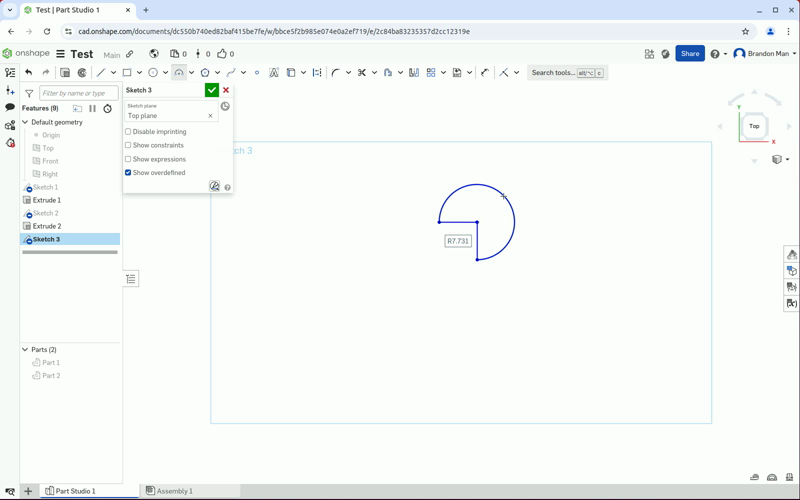
key(esc)
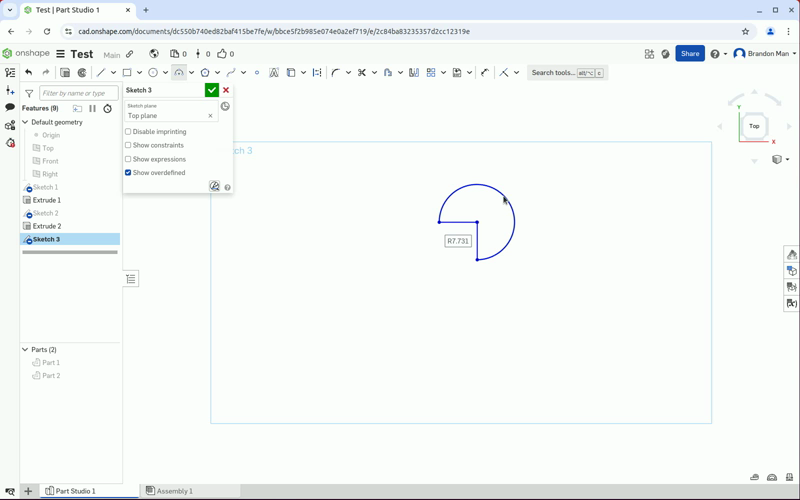
mouse_move(479, 212)
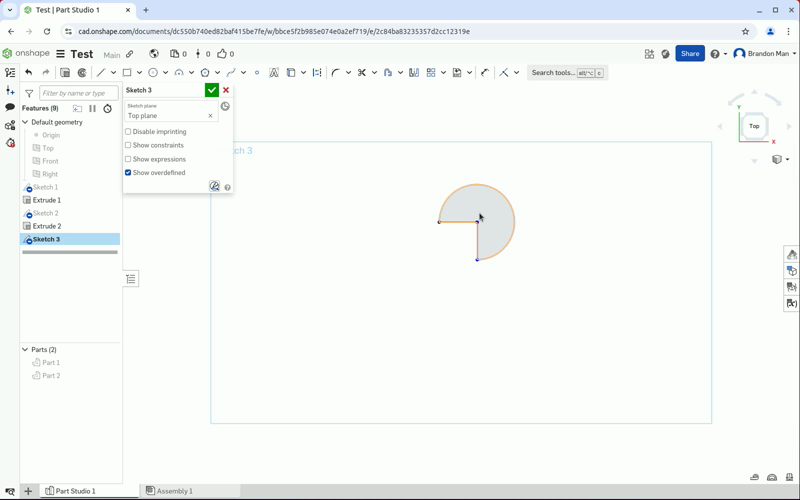
click(479, 212)
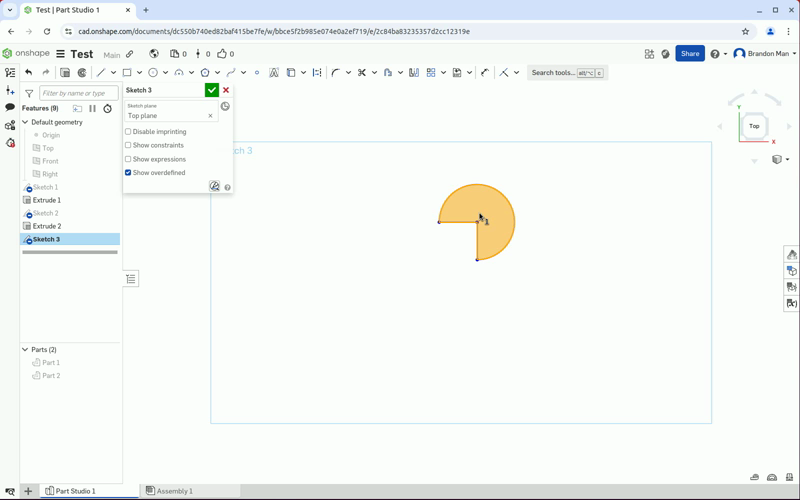
mouse_move(73, 352)
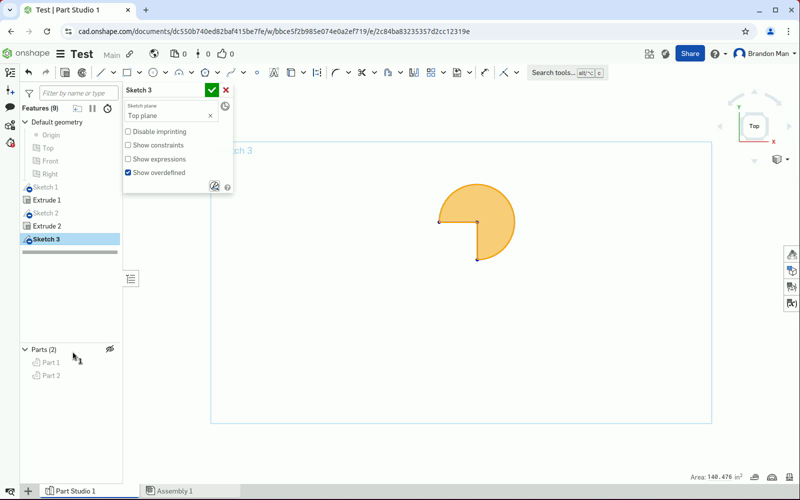
key(shift+y)
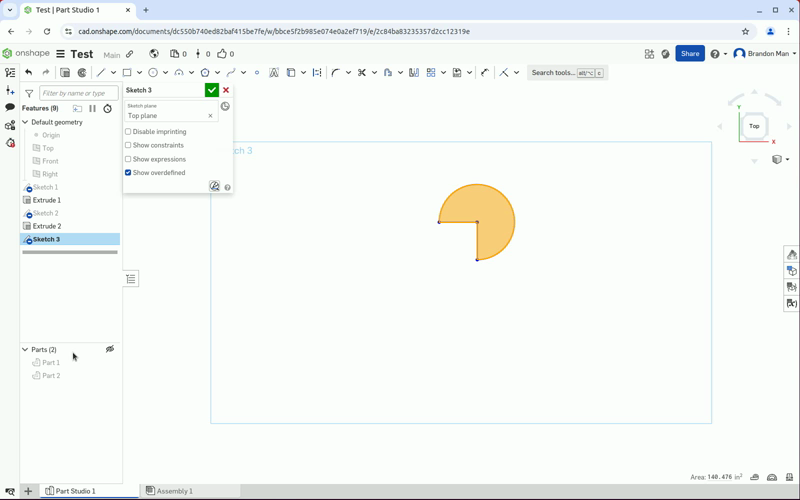
key(shift+e)
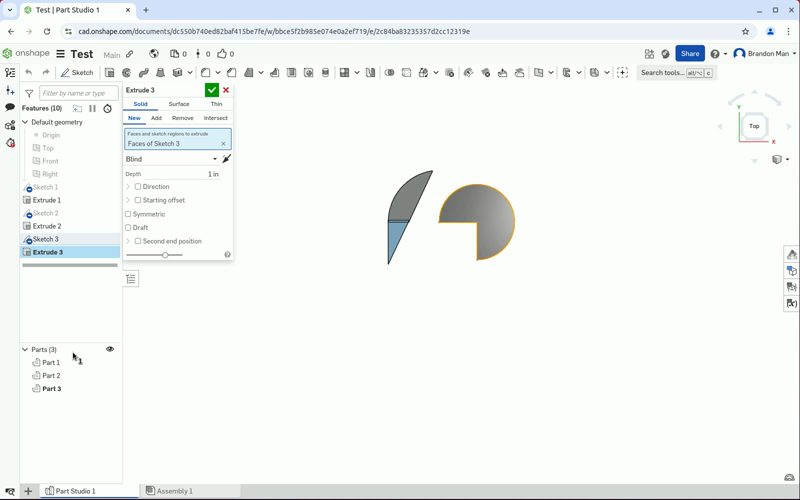
mouse_move(143, 106)
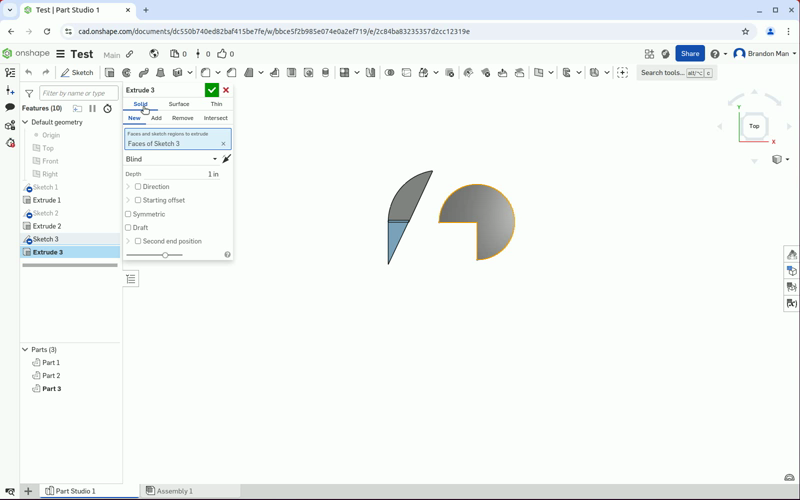
click(143, 106)
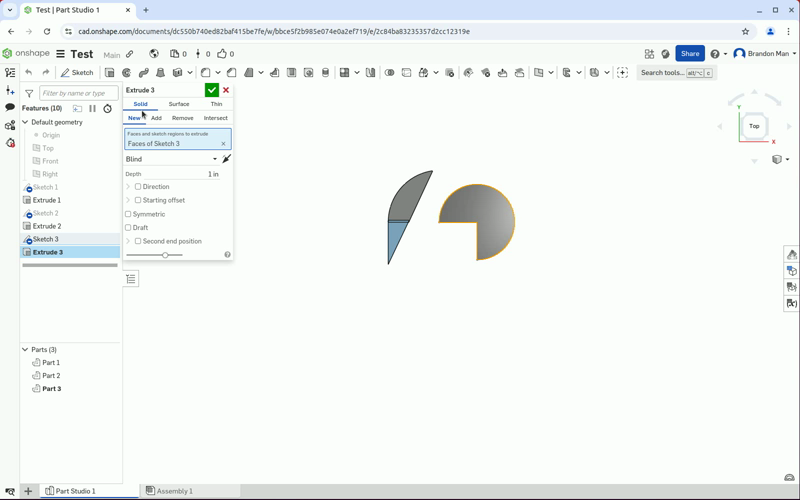
mouse_move(137, 120)
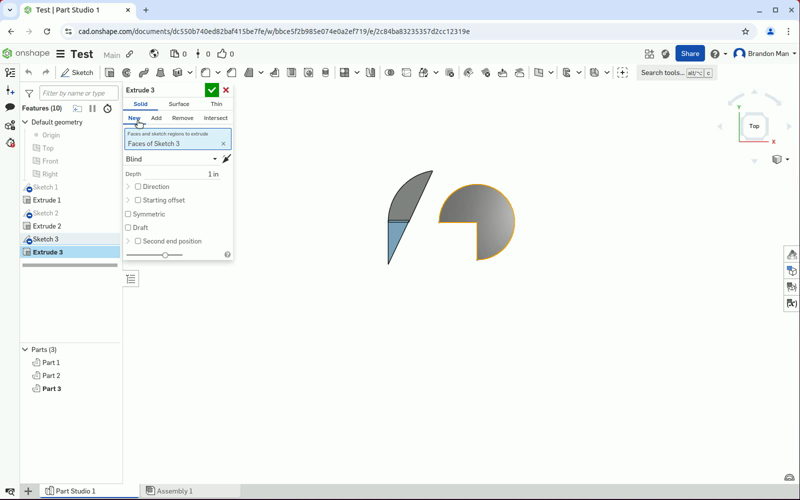
click(137, 120)
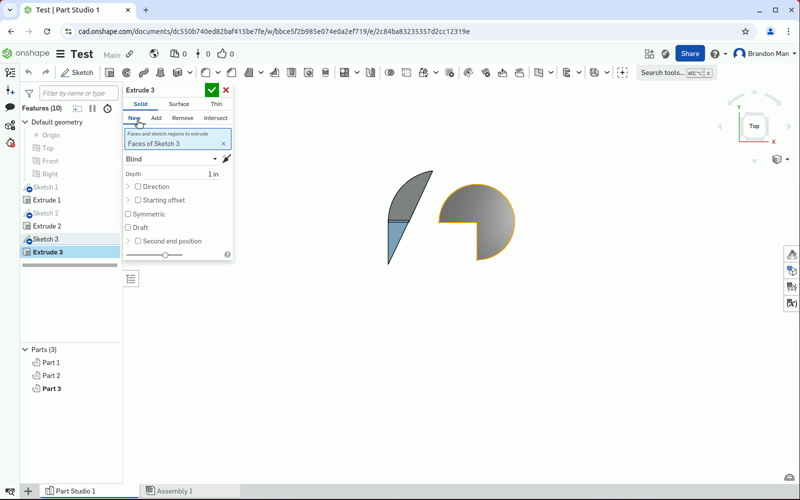
key(tab, 4)
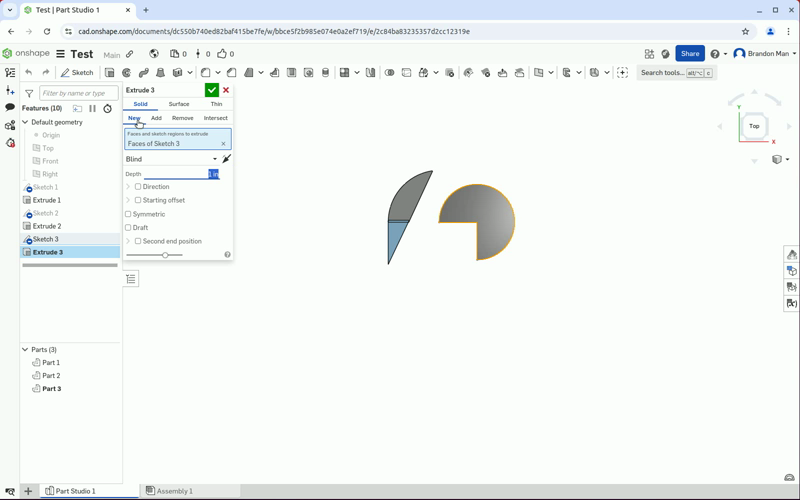
text(8.666)
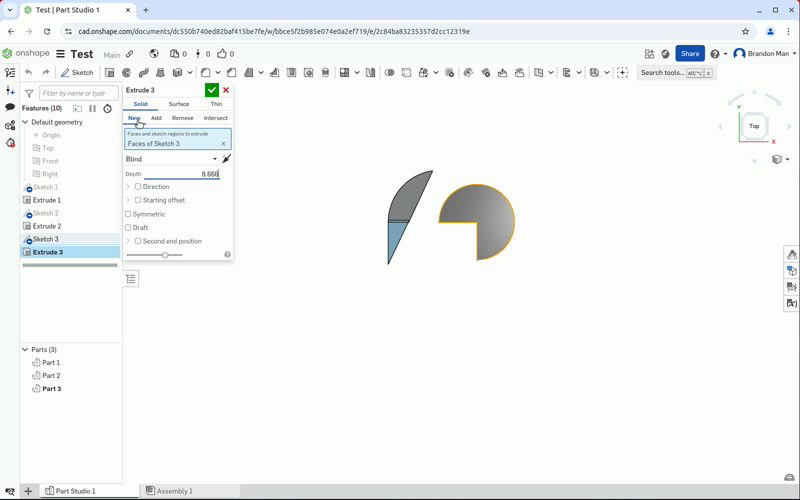
key(enter)
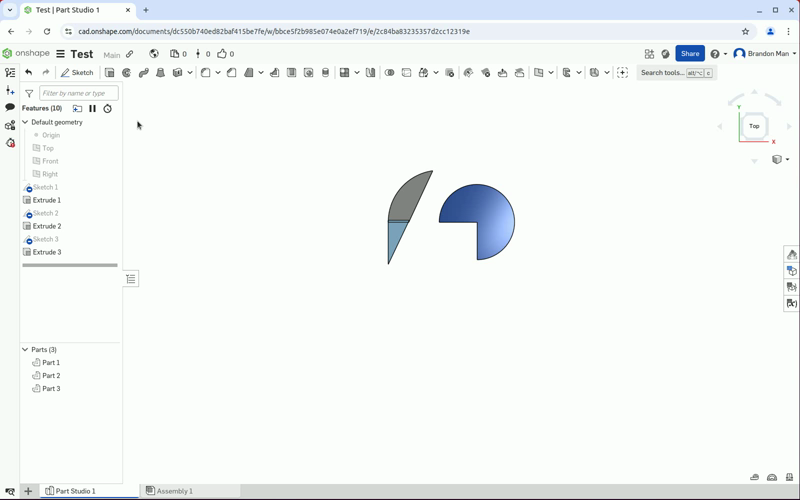
key(shift+h)
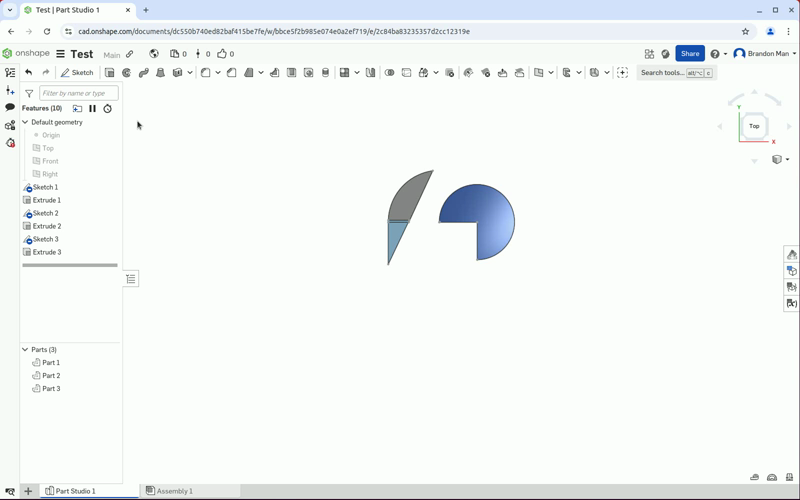
key(shift+h)
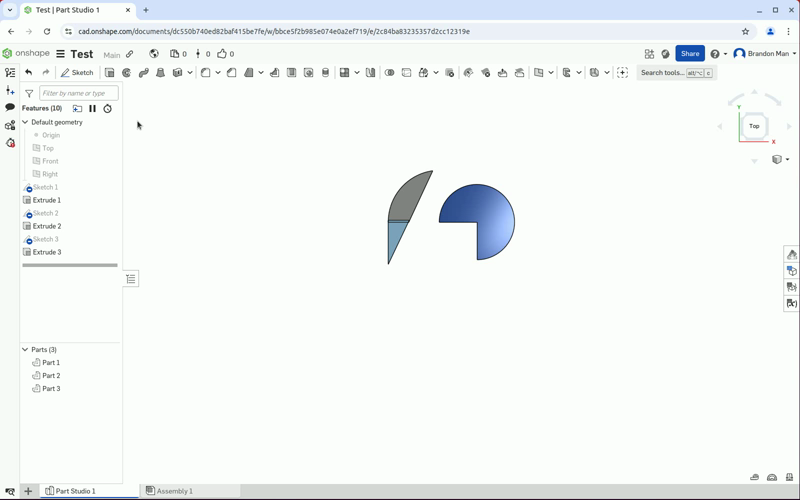
mouse_move(73, 189)
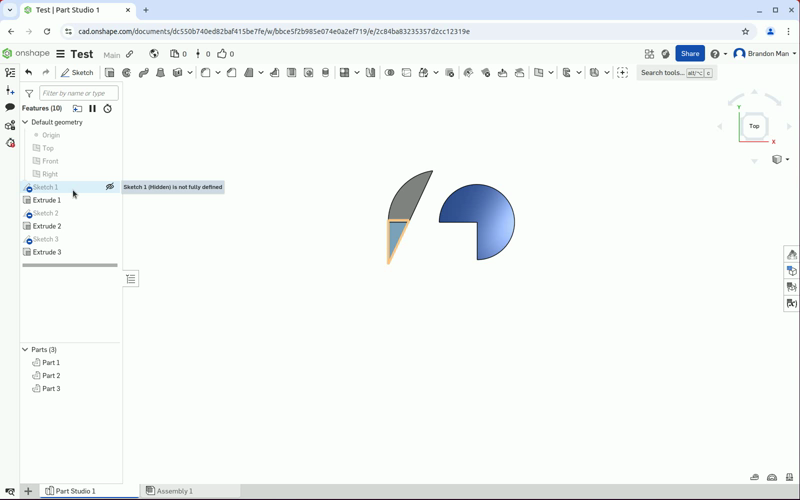
click(73, 189)
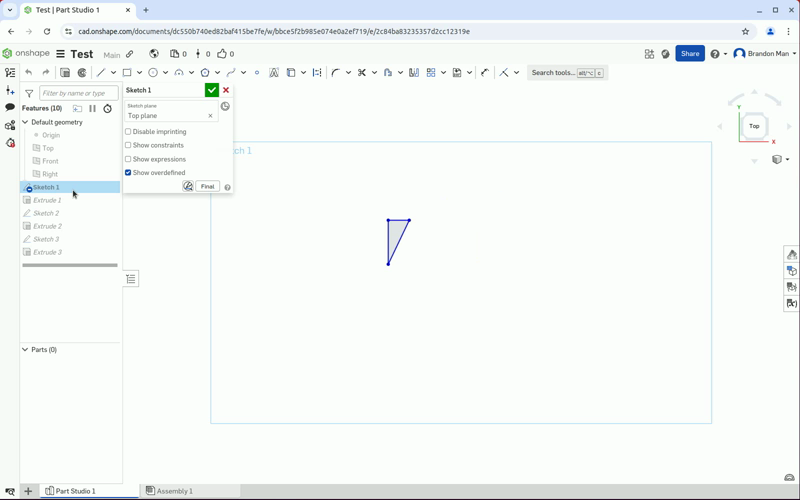
mouse_move(229, 92)
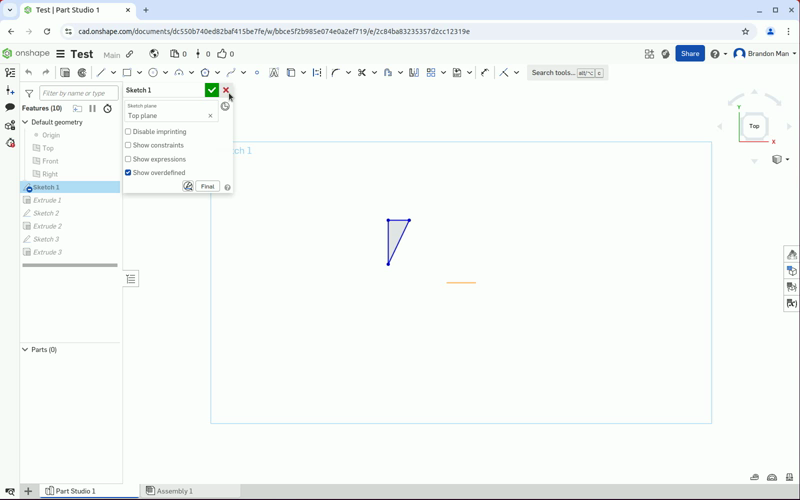
click(229, 92)
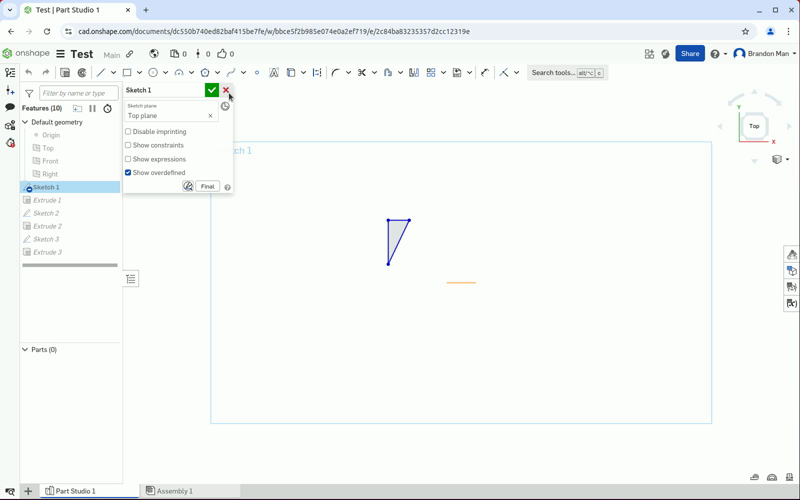
key(shift+s)
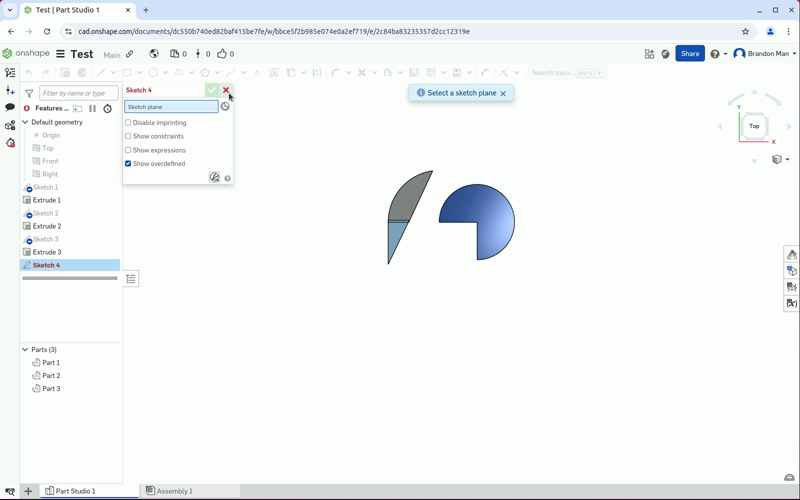
mouse_move(73, 150)
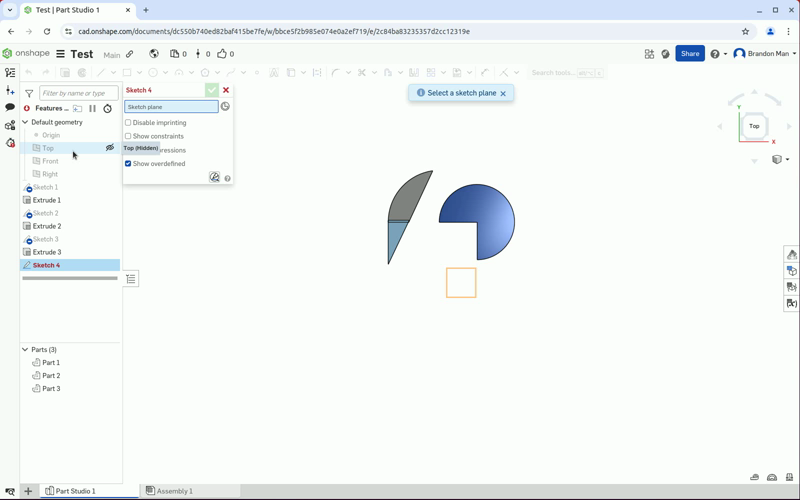
click(73, 150)
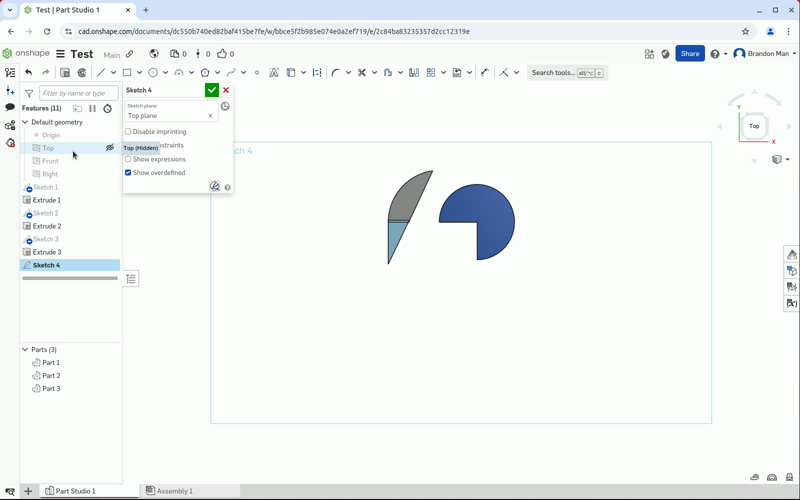
mouse_move(73, 352)
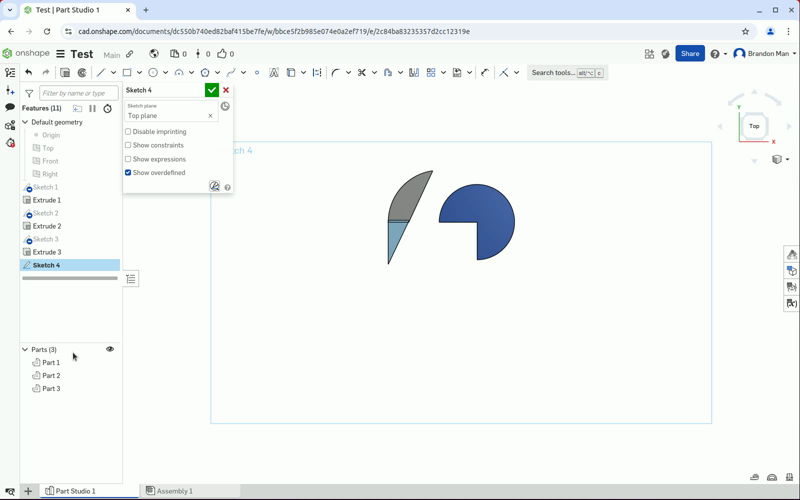
key(y)
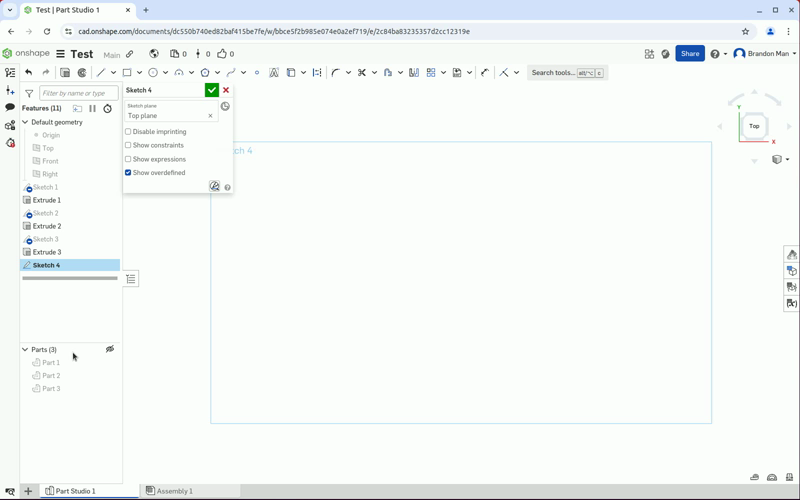
key(a)
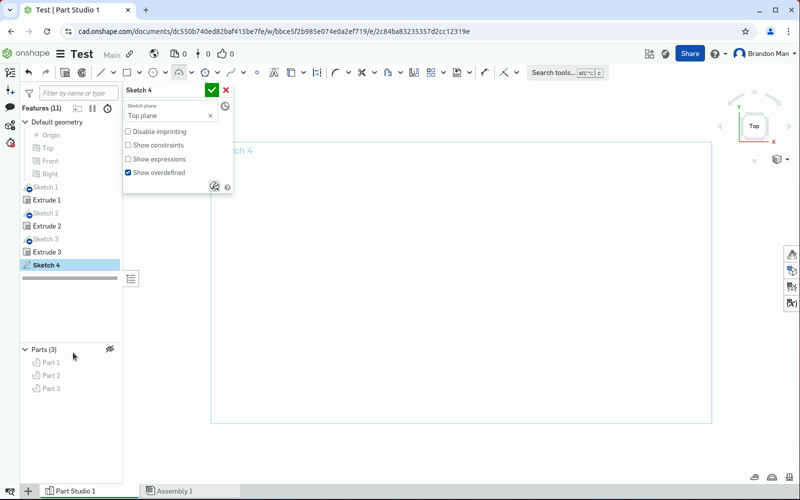
key_down(shift)
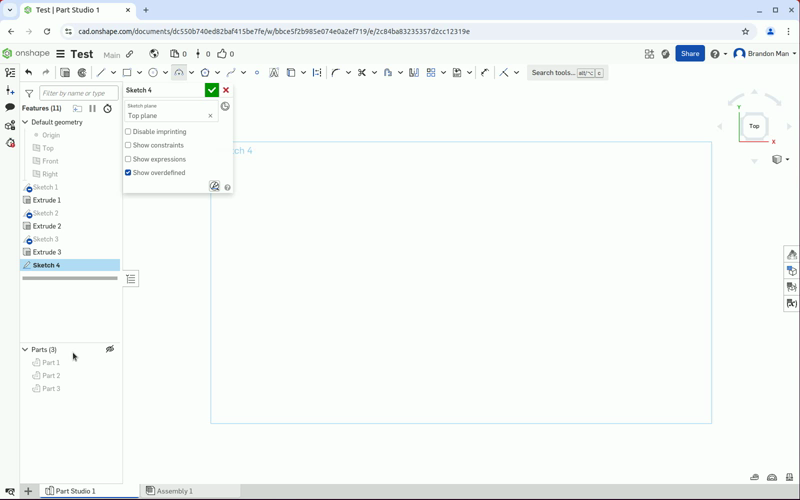
mouse_move(439, 222)
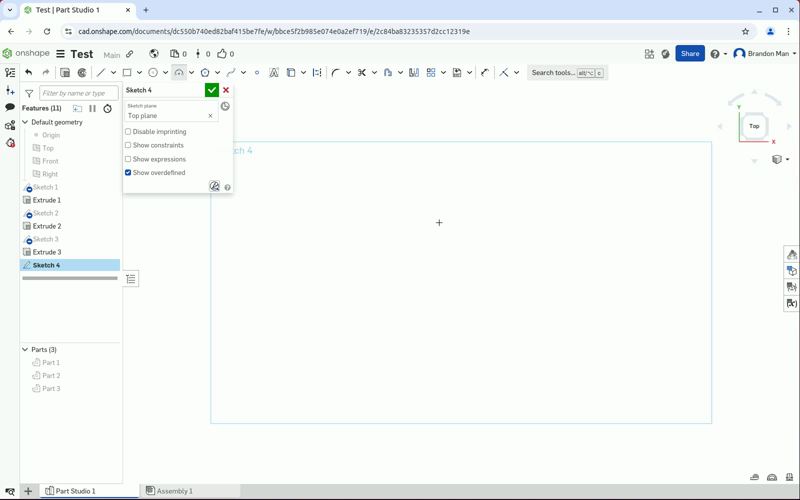
click(439, 222)
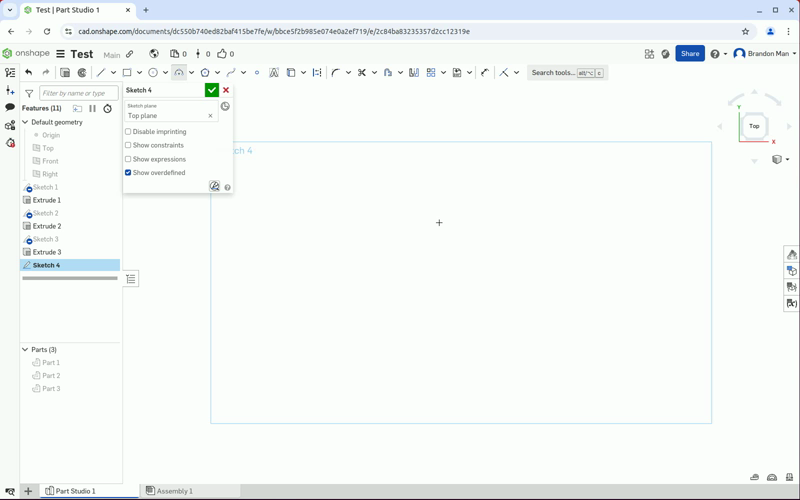
key_up(shift)
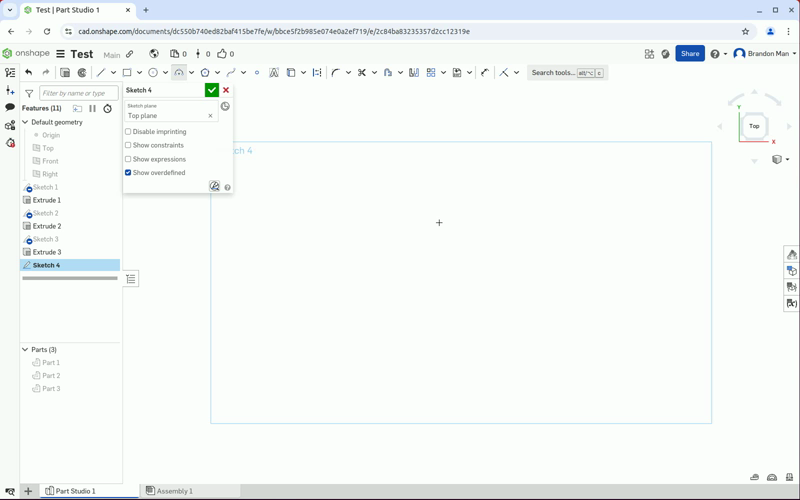
key_down(shift)
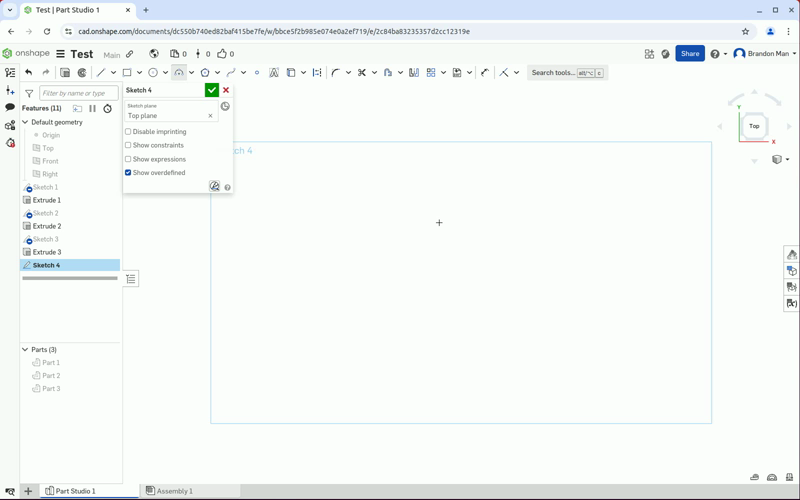
mouse_move(477, 260)
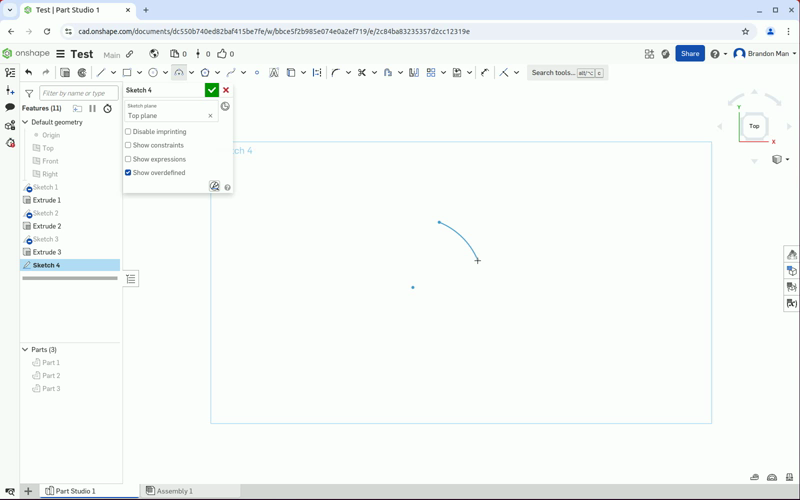
click(477, 260)
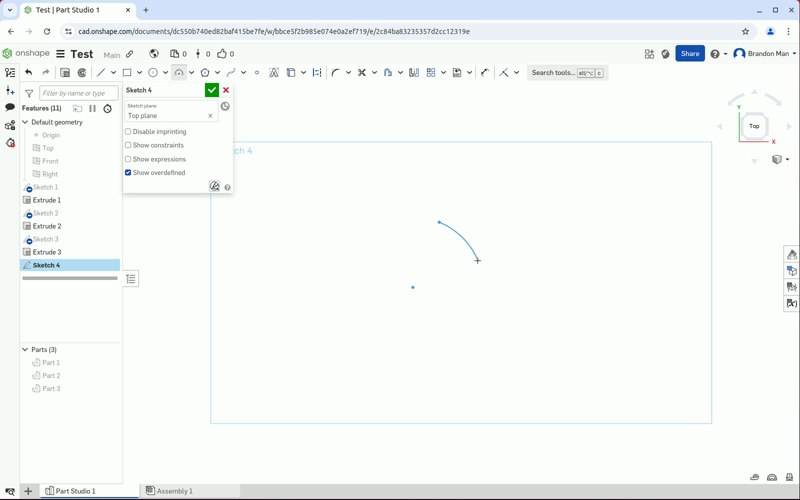
mouse_move(450, 249)
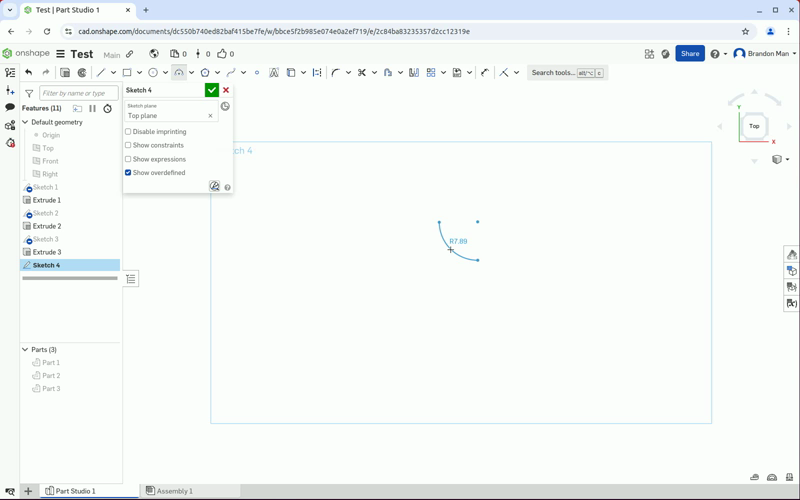
click(450, 249)
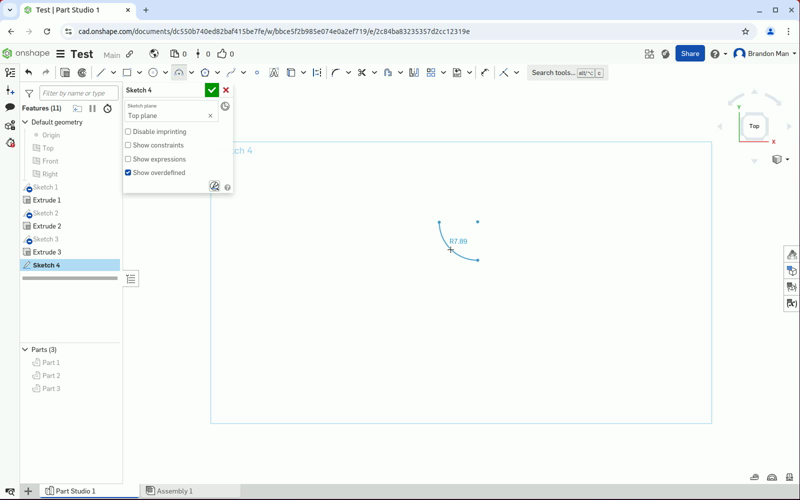
key_up(shift)
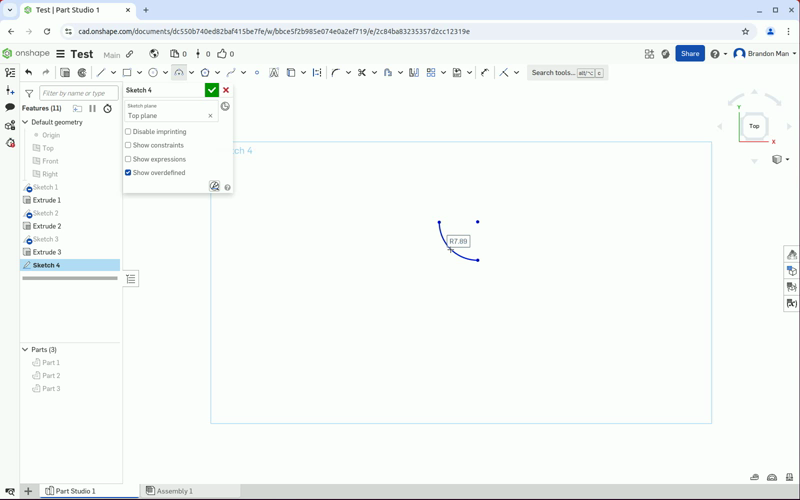
key(esc)
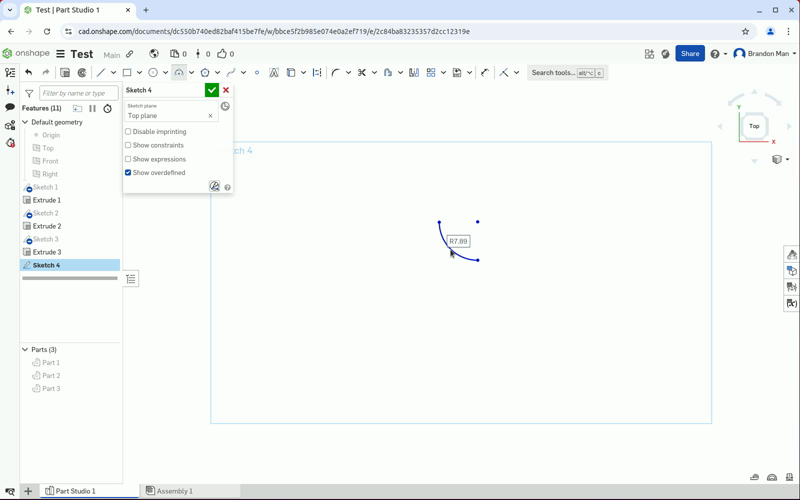
key(l)
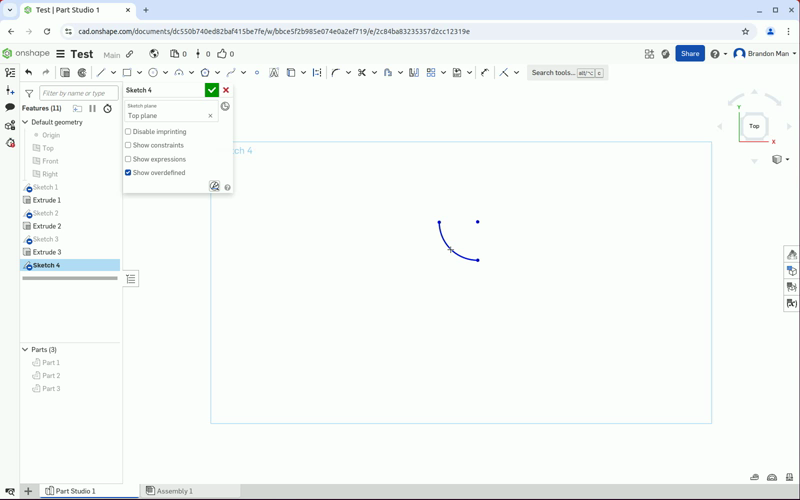
mouse_move(477, 260)
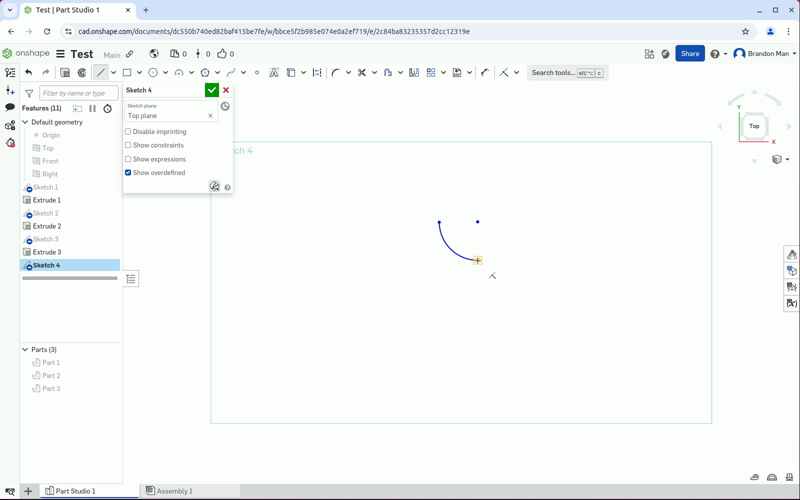
click(477, 260)
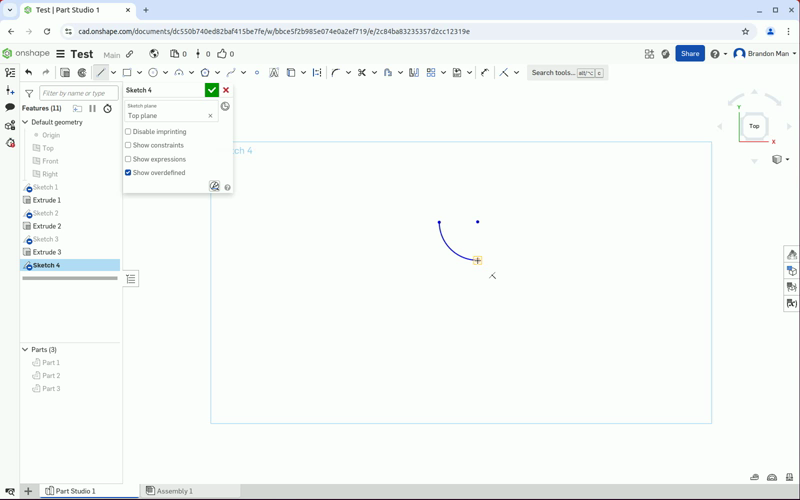
key_down(shift)
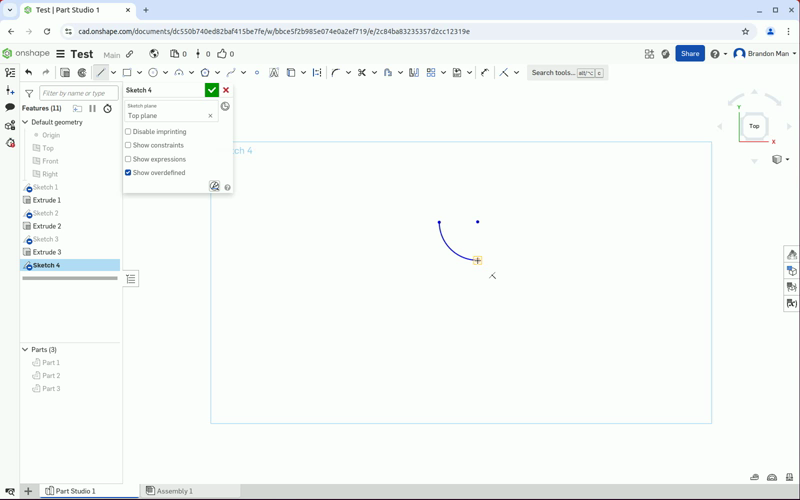
mouse_move(507, 260)
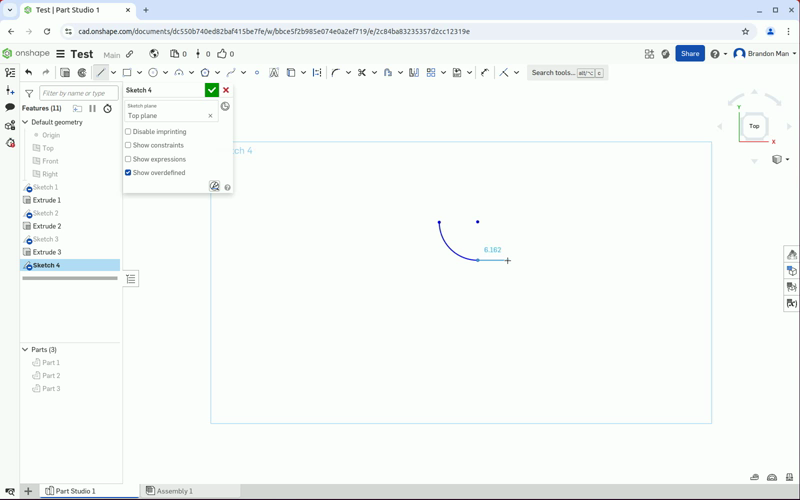
mouse_move(477, 222)
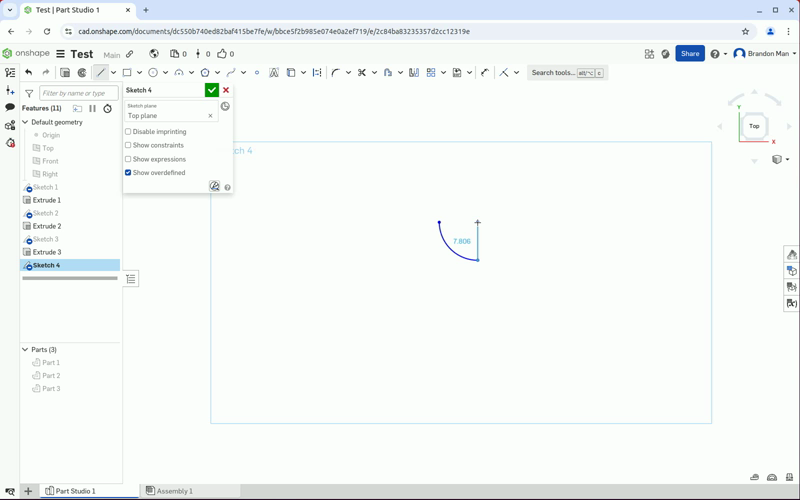
click(477, 222)
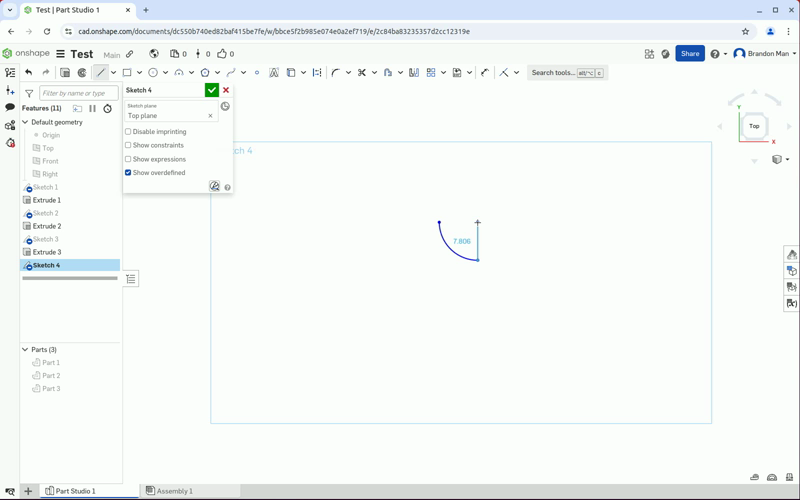
key_up(shift)
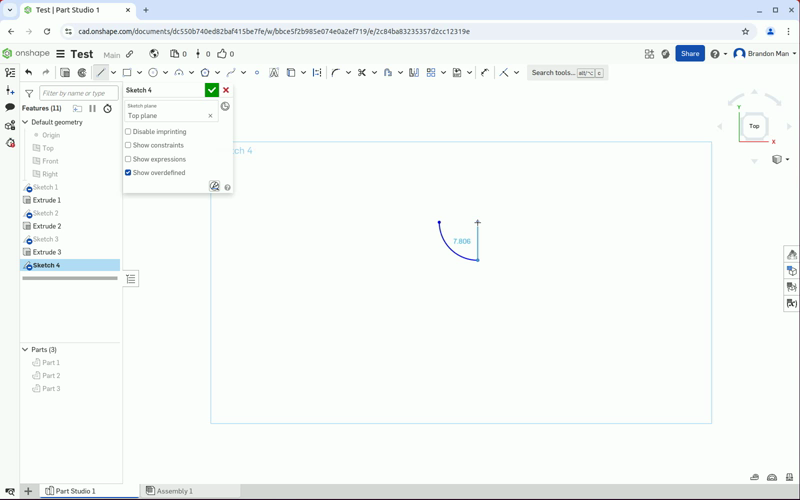
mouse_move(507, 222)
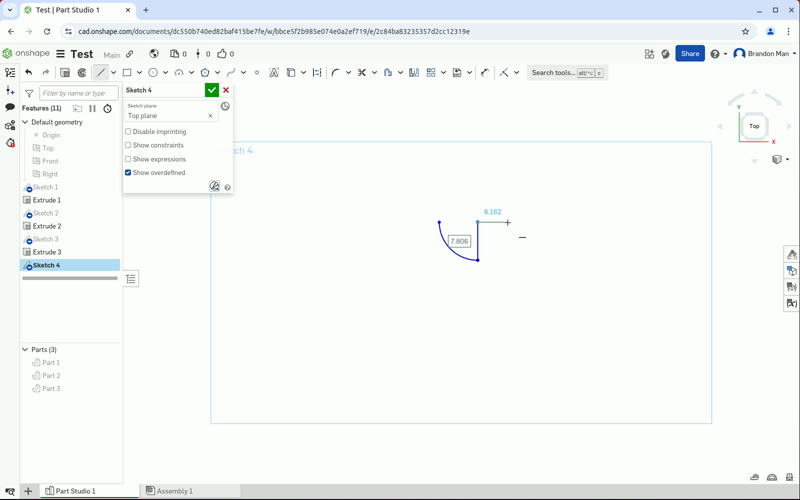
key_down(shift)
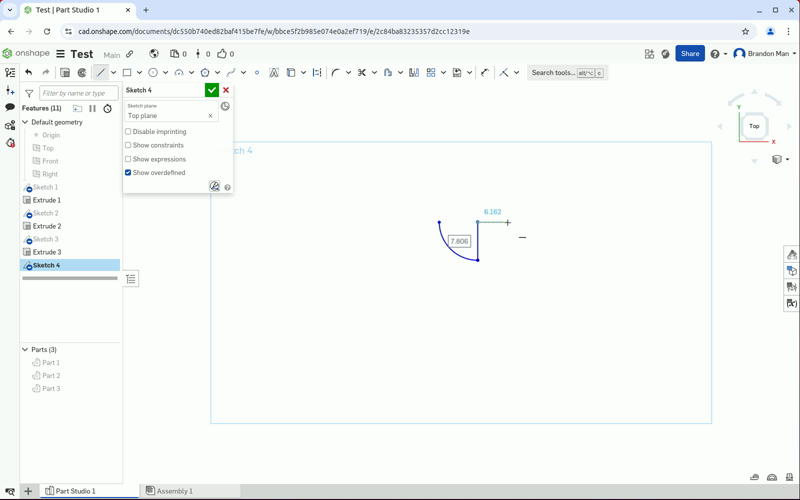
mouse_move(439, 222)
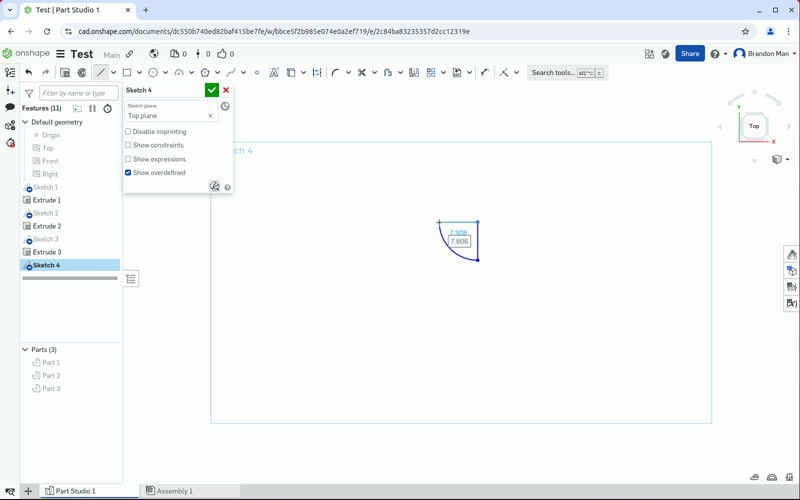
key_up(shift)
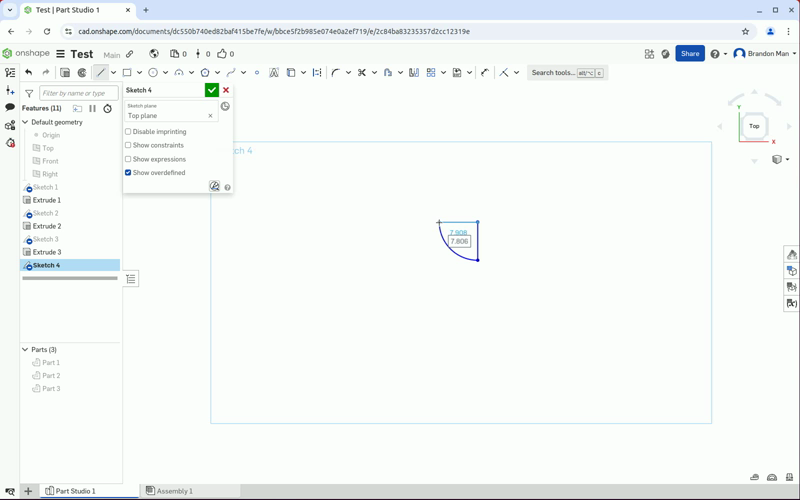
click(439, 222)
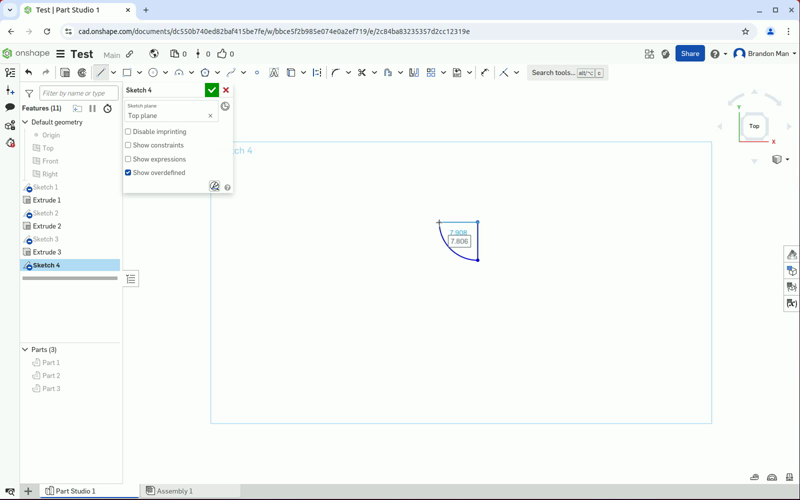
key(esc)
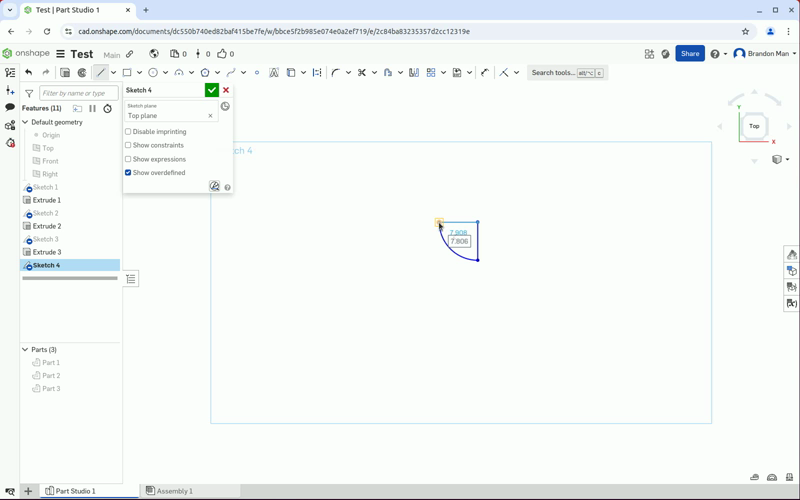
mouse_move(458, 247)
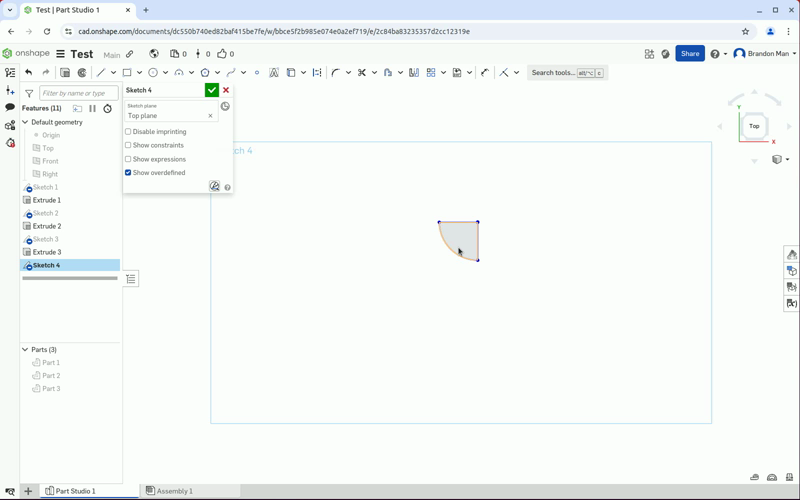
scroll(6)
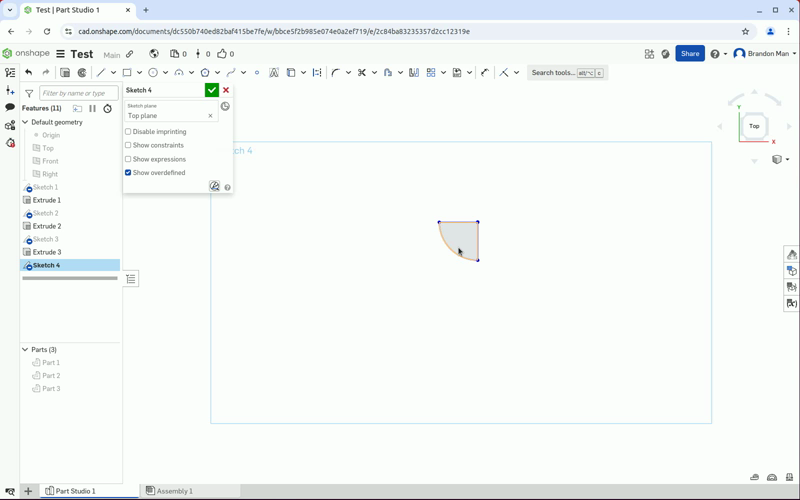
scroll(6)
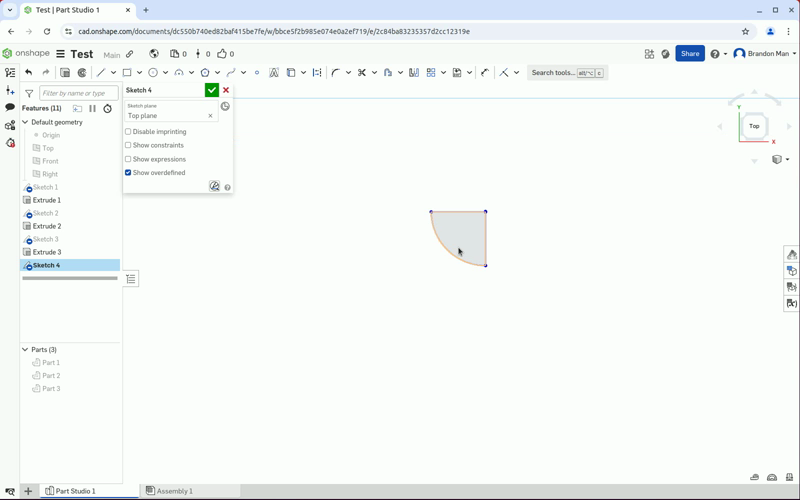
scroll(6)
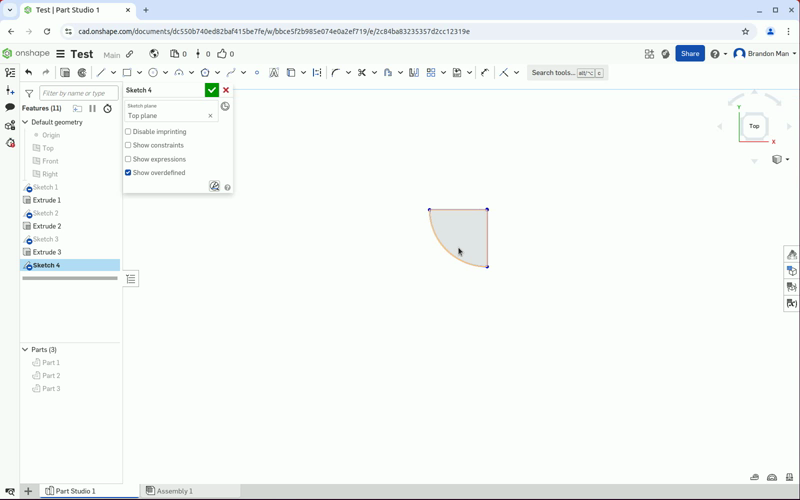
scroll(6)
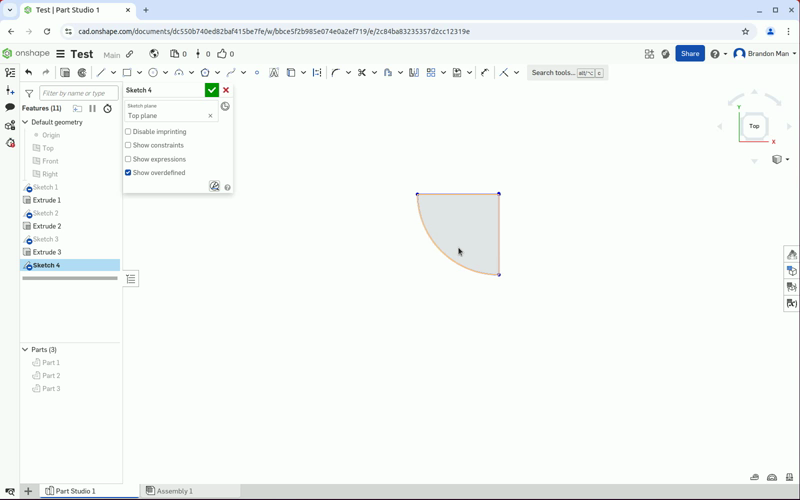
scroll(6)
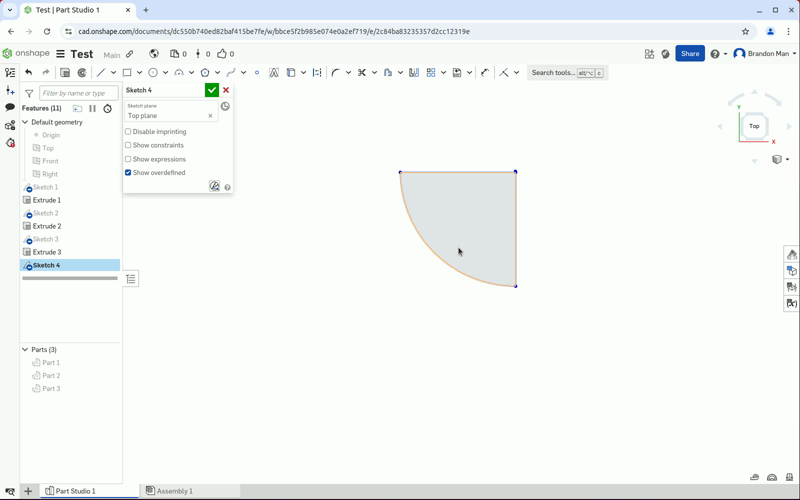
scroll(6)
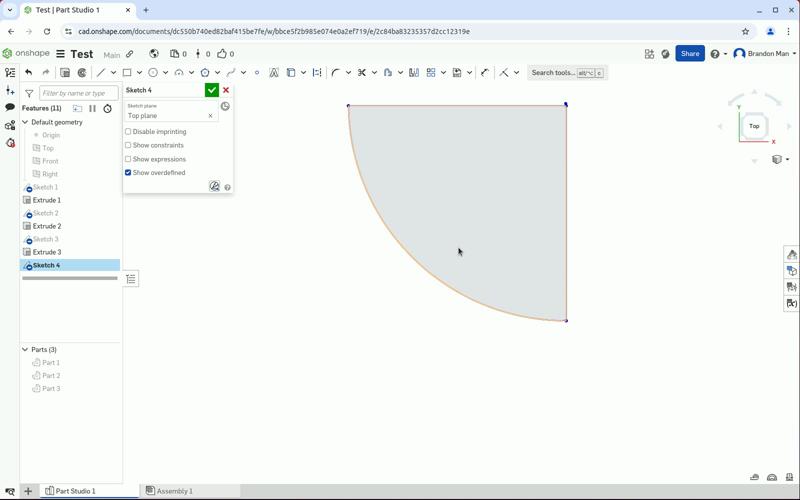
scroll(6)
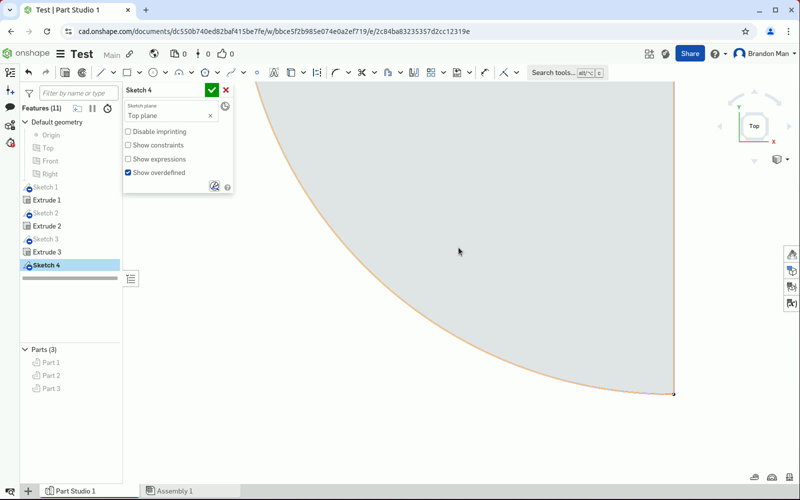
click(458, 247)
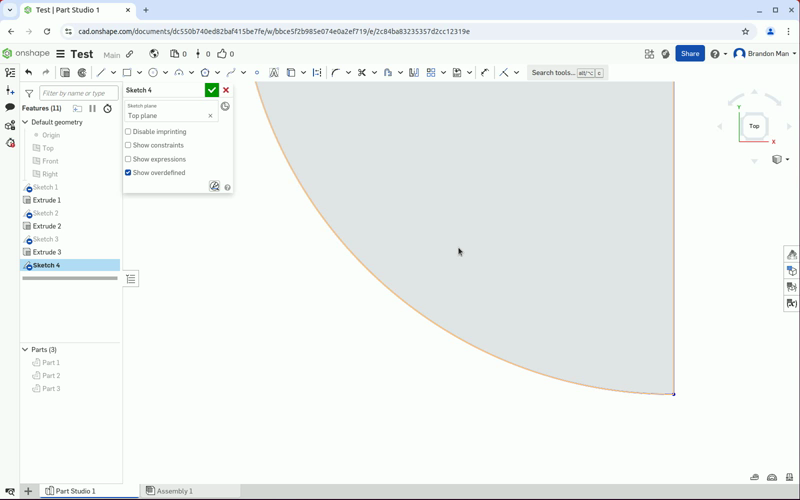
scroll(-6)
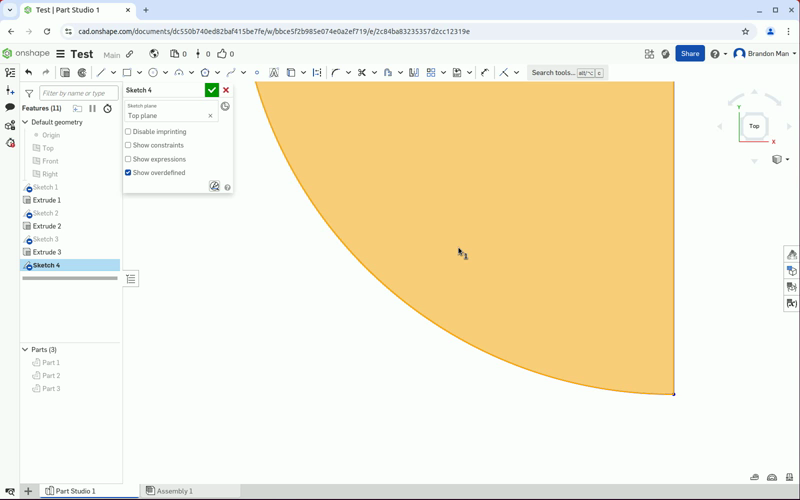
scroll(-6)
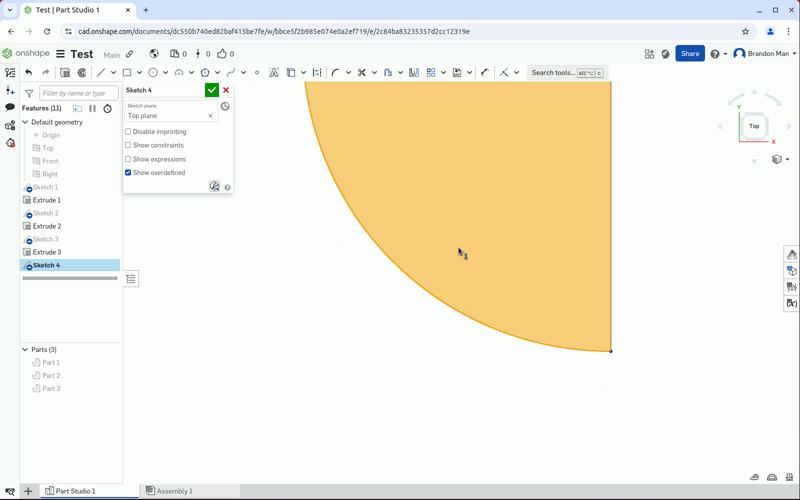
scroll(-6)
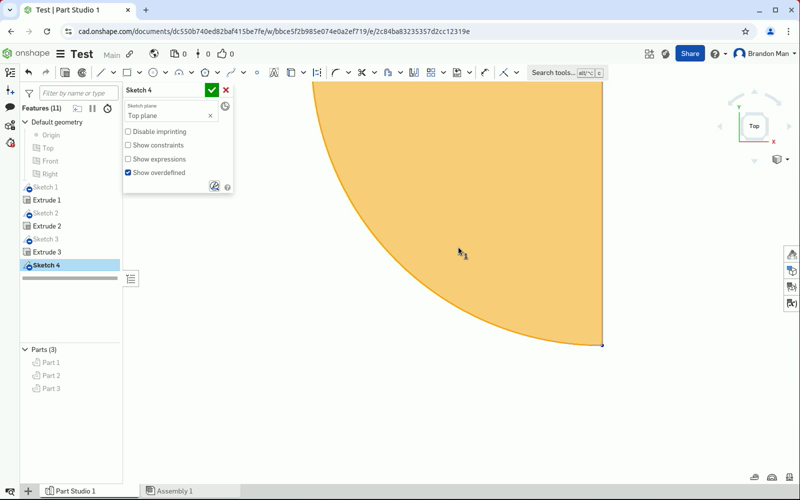
scroll(-6)
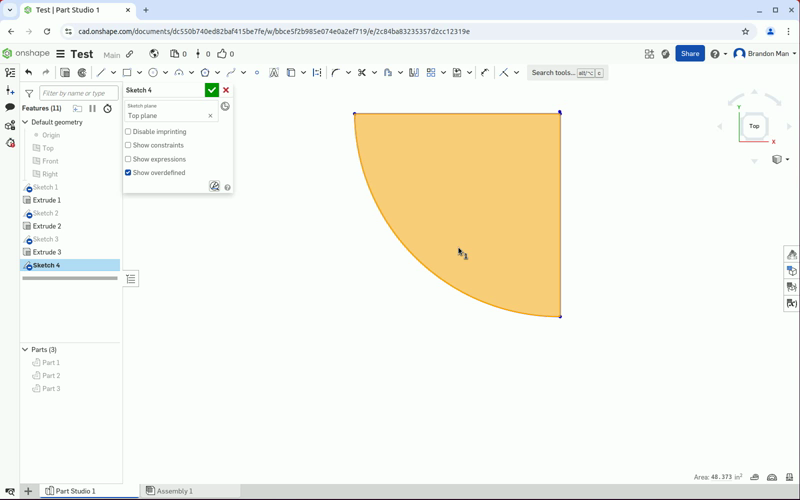
scroll(-6)
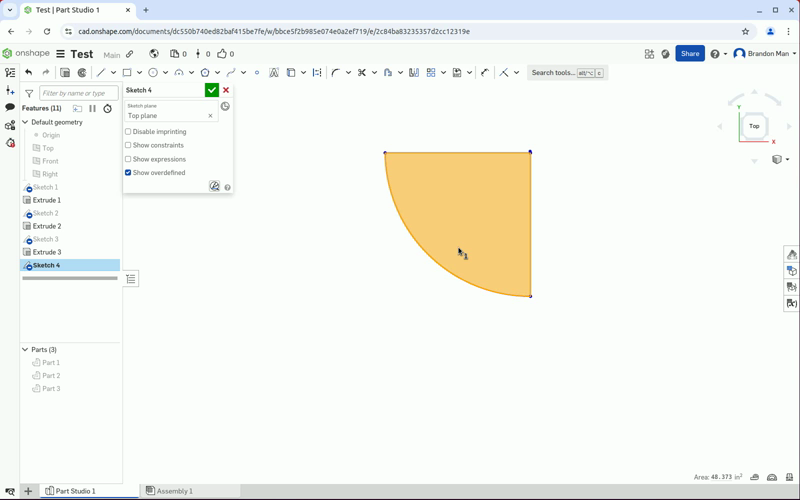
scroll(-6)
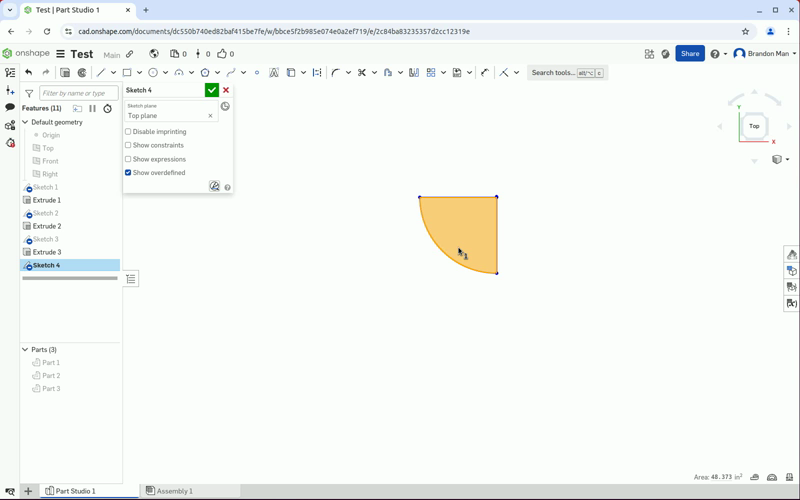
scroll(-6)
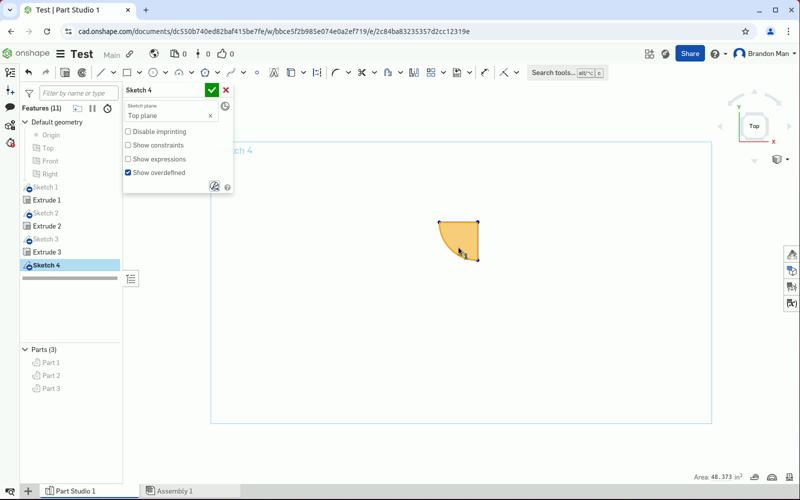
mouse_move(73, 352)
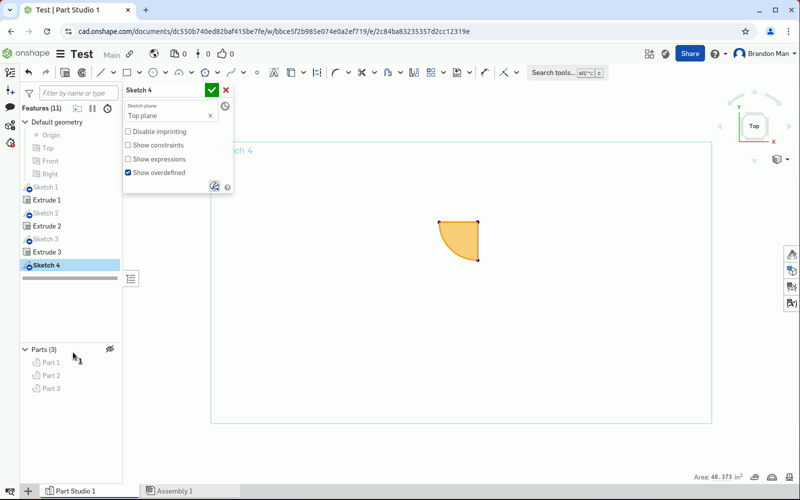
key(shift+y)
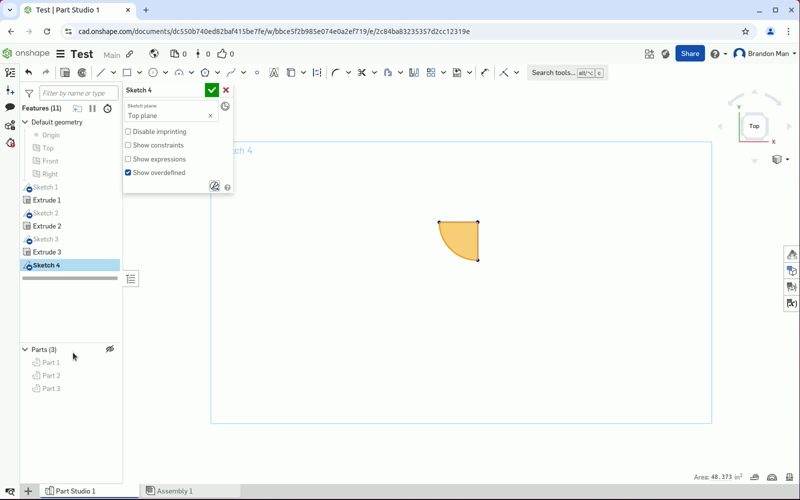
key(shift+e)
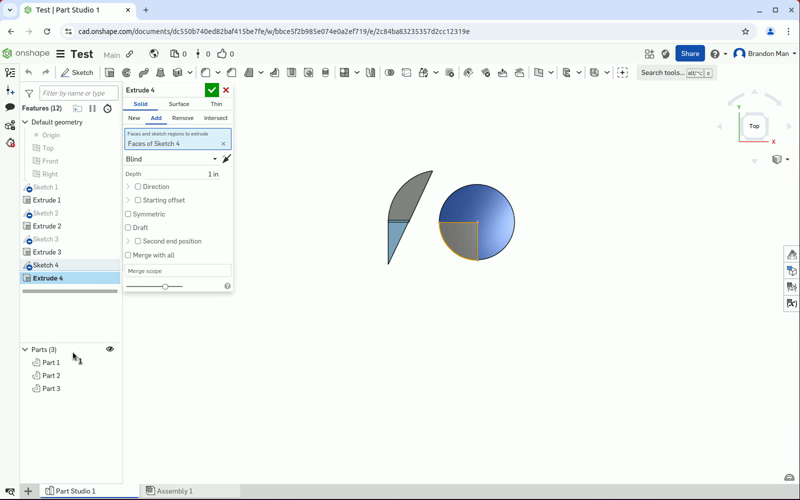
mouse_move(143, 106)
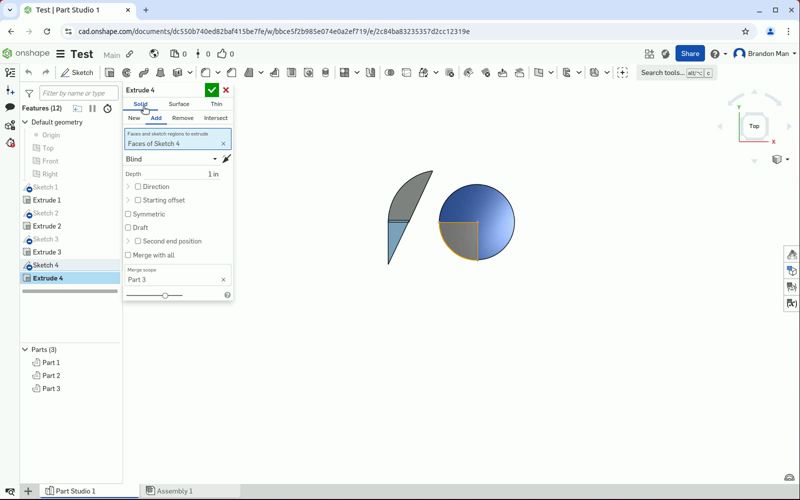
click(143, 106)
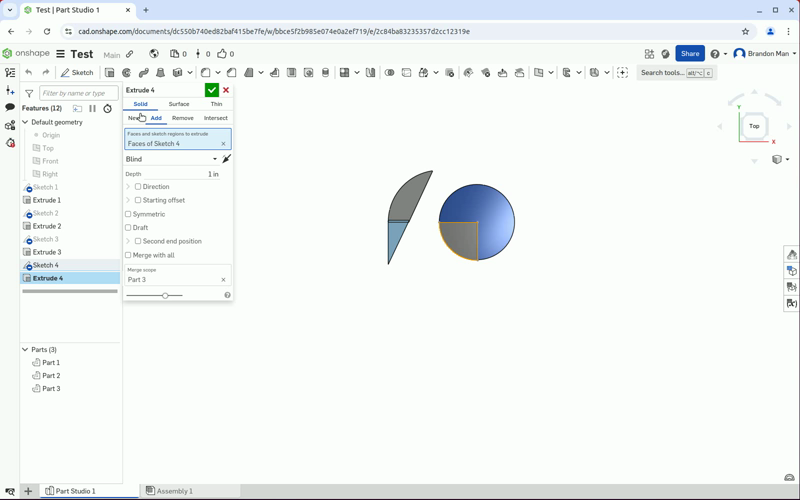
mouse_move(137, 120)
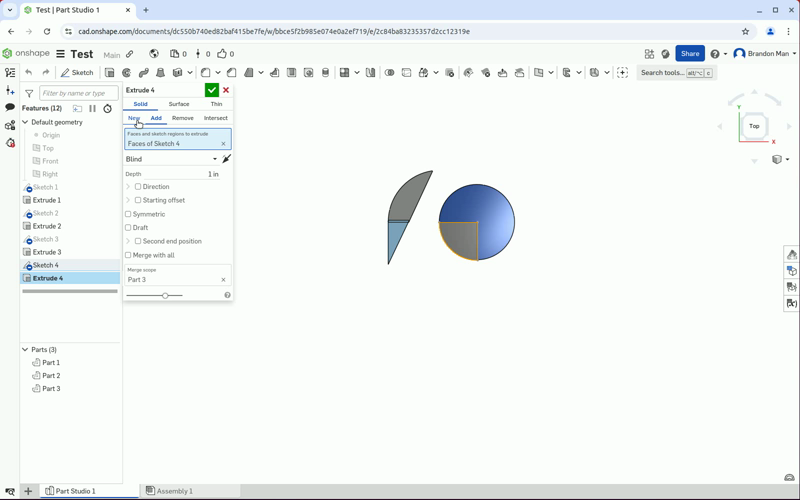
click(137, 120)
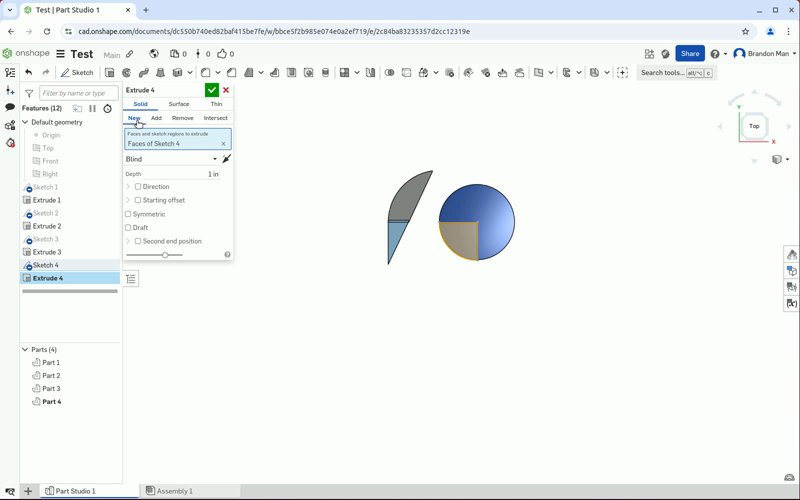
key(tab, 4)
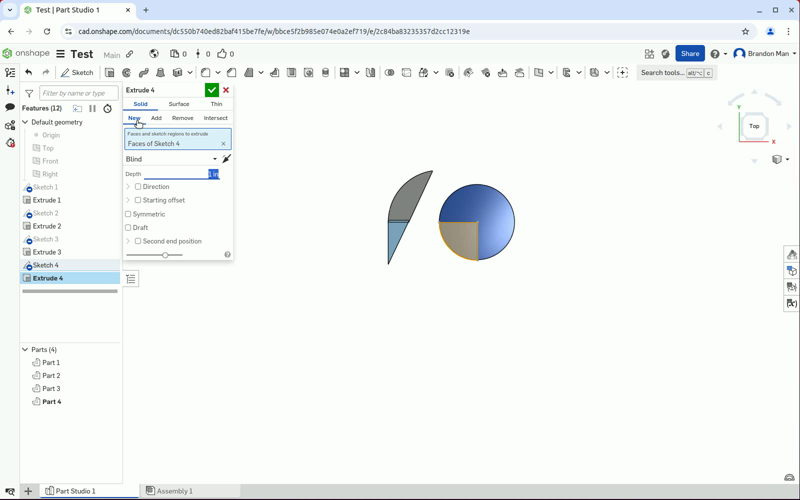
text(8.666)
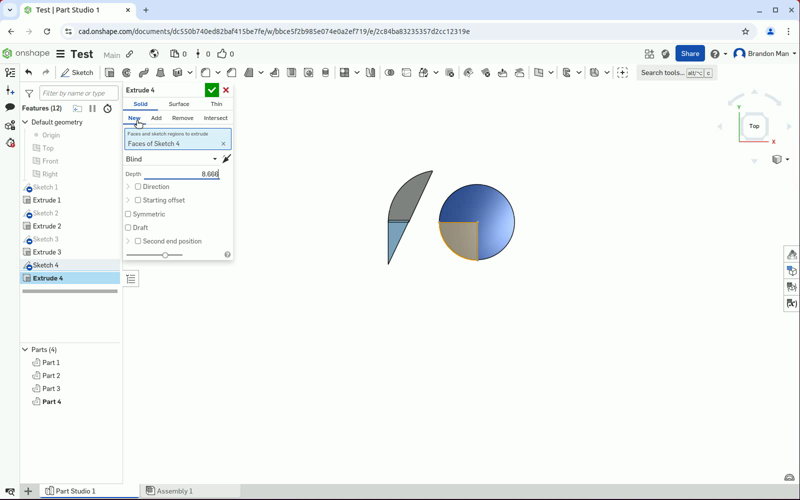
key(enter)
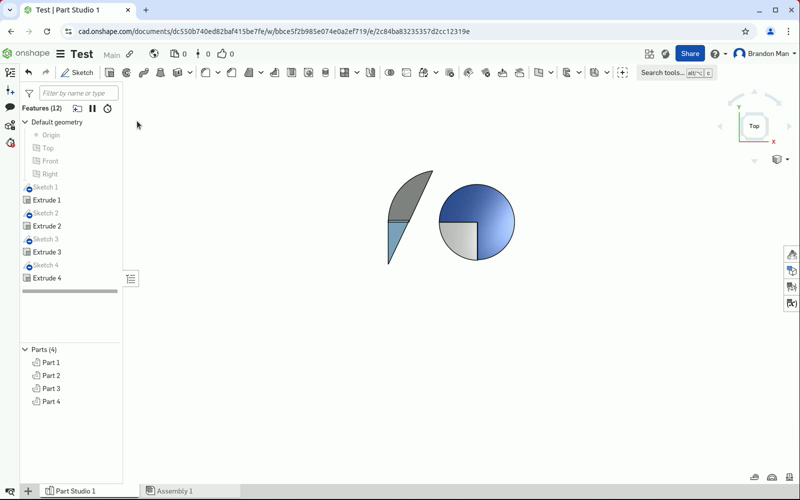
key(shift+h)
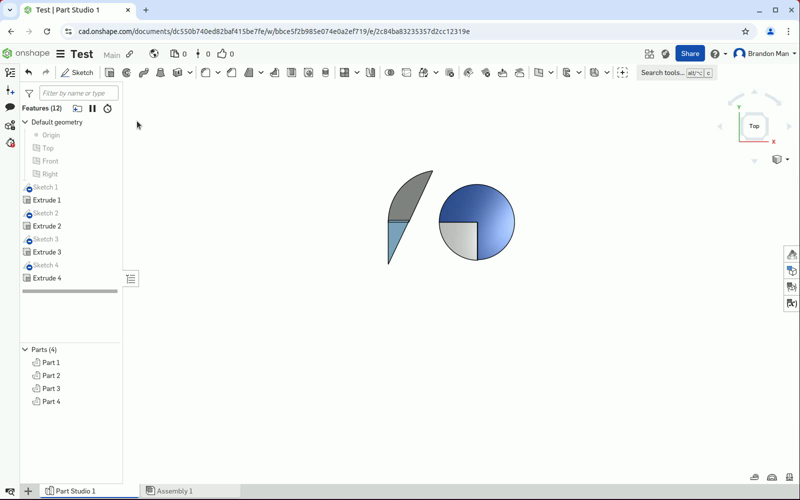
key(shift+h)
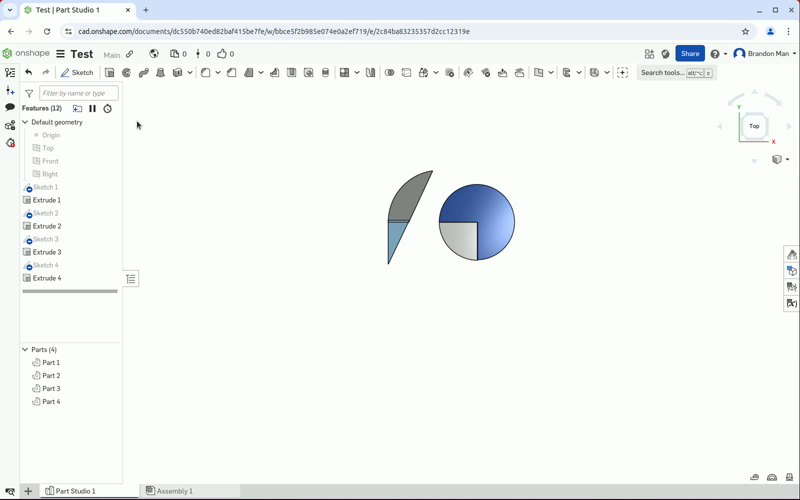
mouse_move(73, 189)
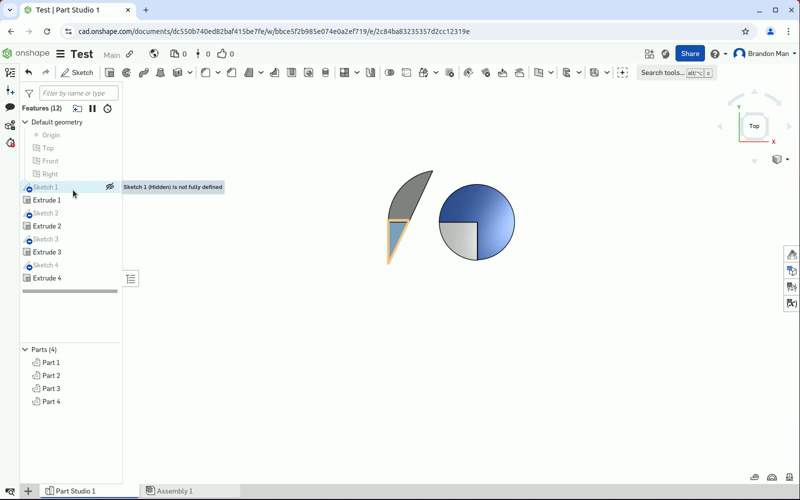
click(73, 189)
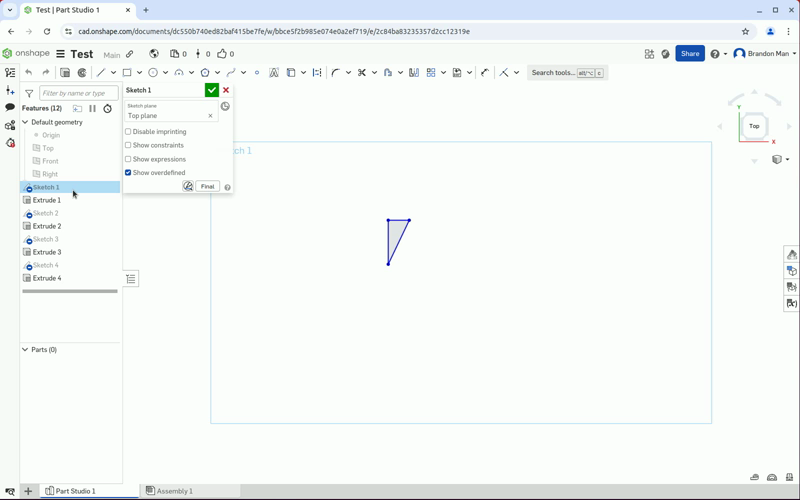
mouse_move(229, 92)
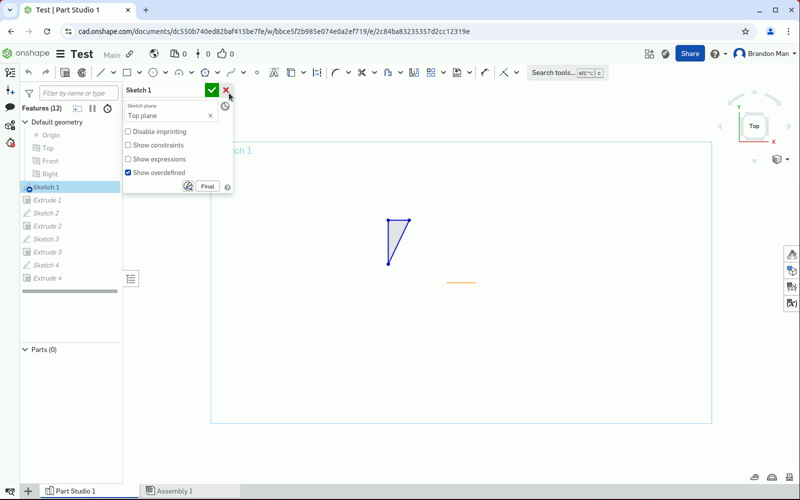
click(229, 92)
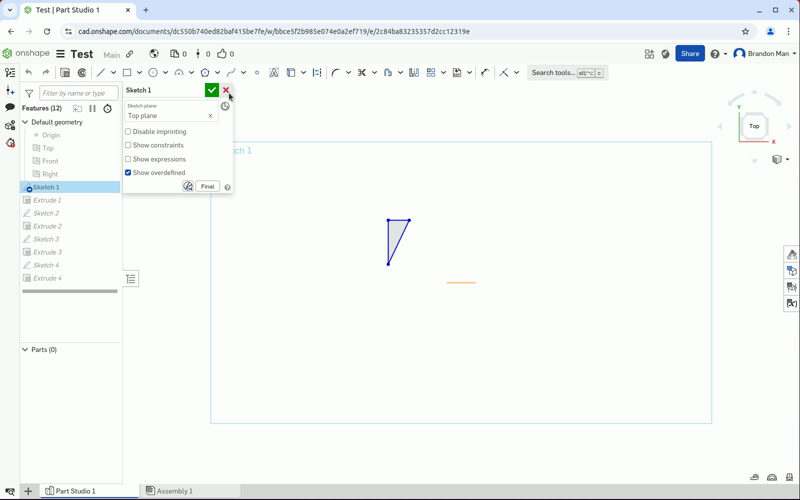
key(shift+s)
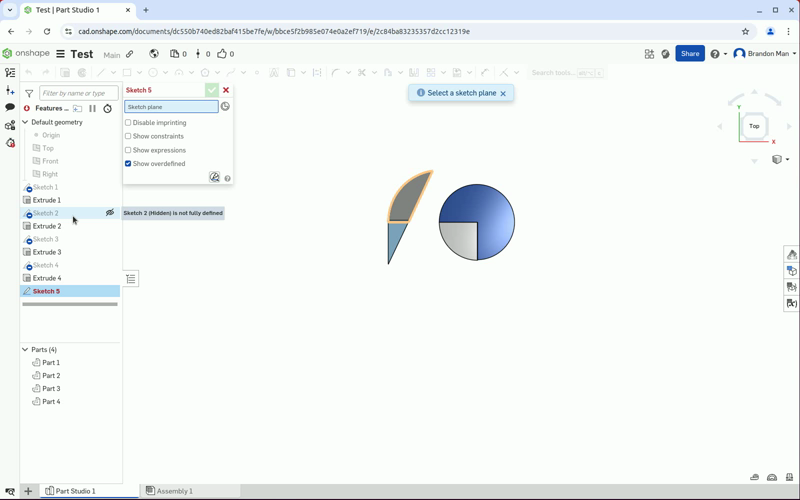
scroll(3)
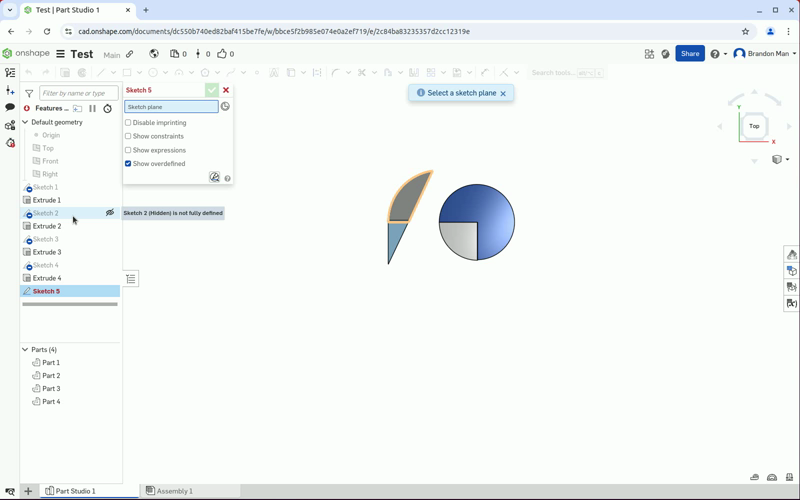
mouse_move(73, 150)
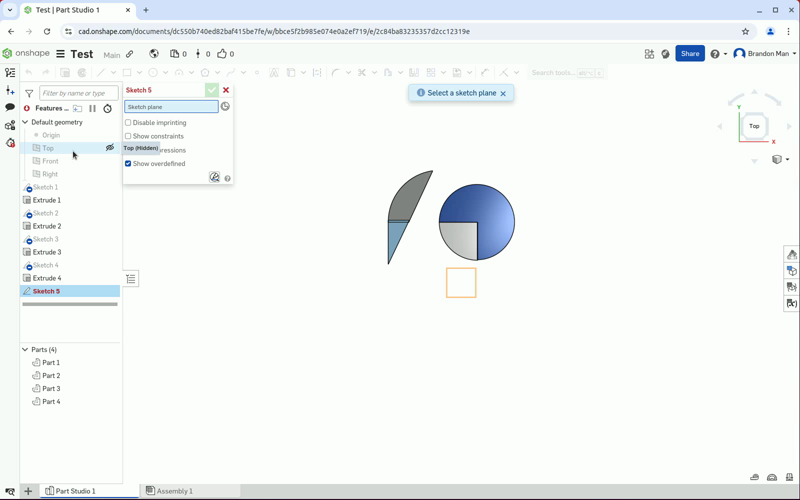
click(73, 150)
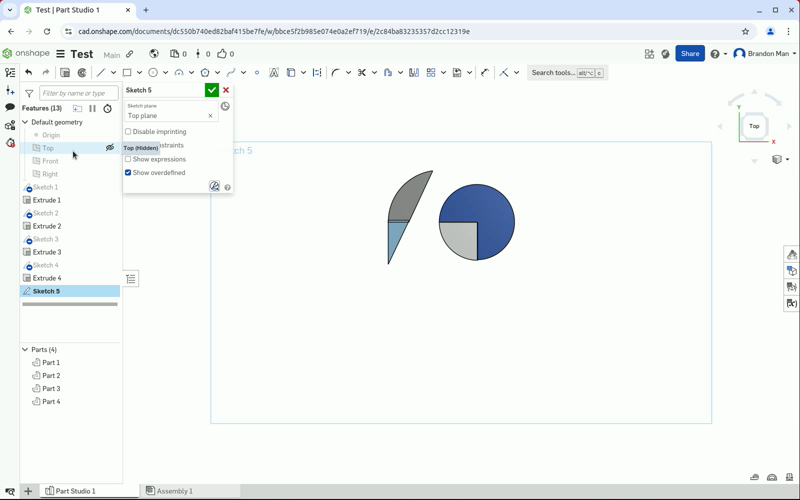
mouse_move(73, 352)
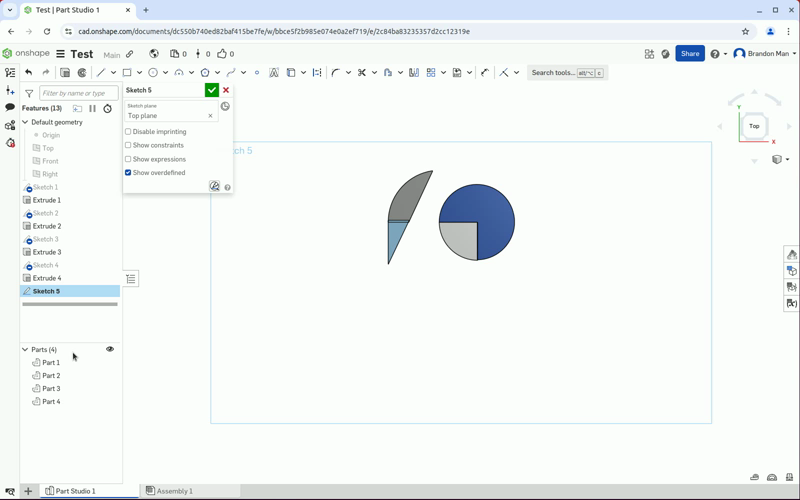
key(y)
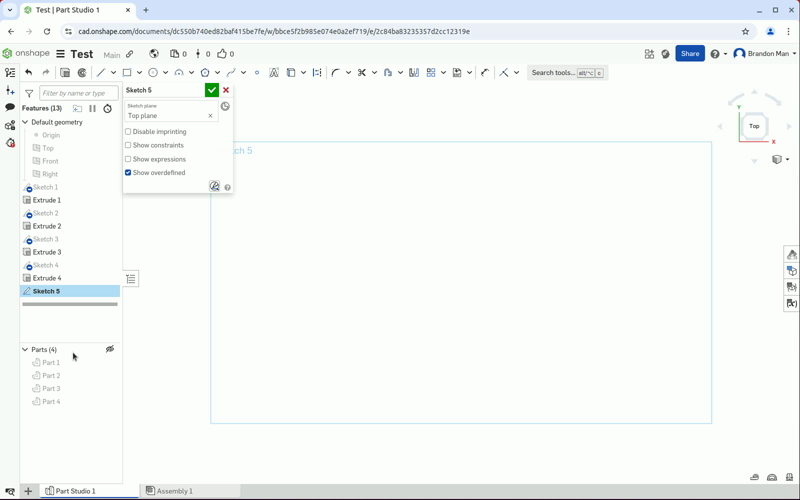
key(l)
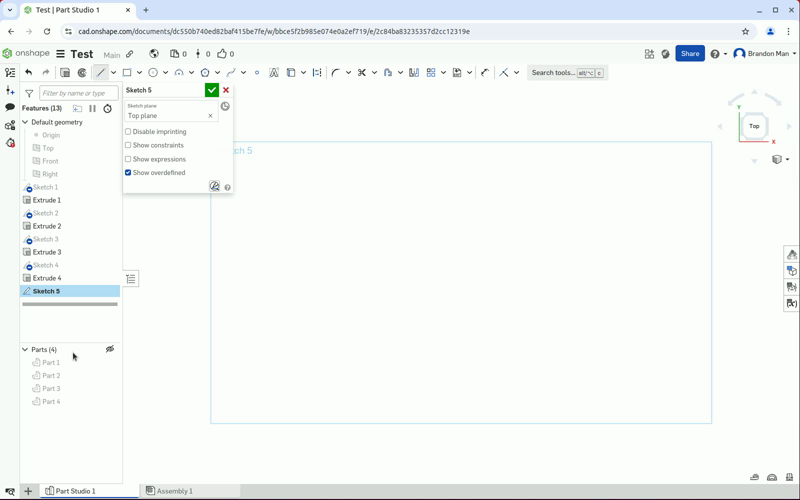
key_down(shift)
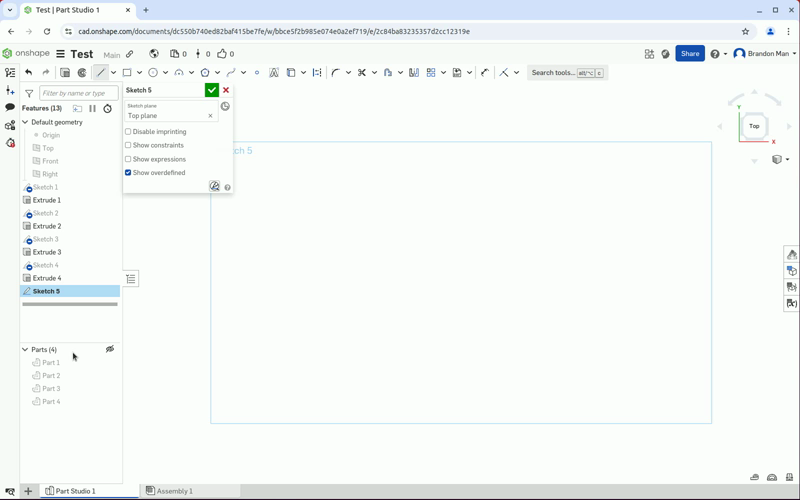
mouse_move(388, 264)
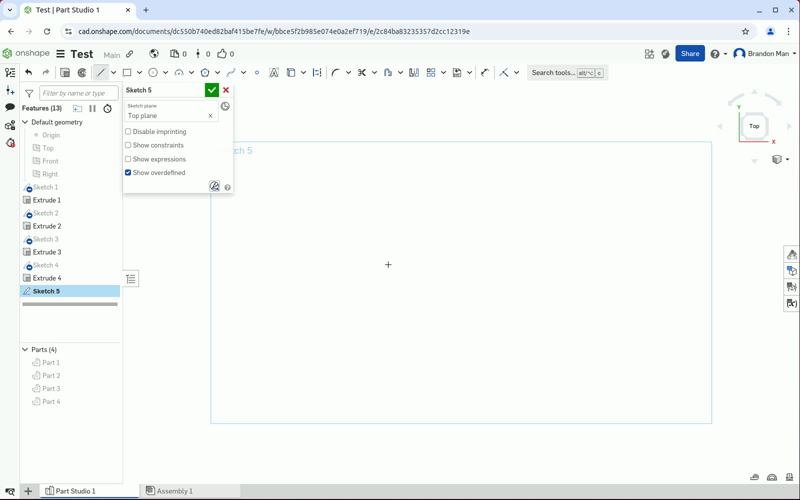
click(388, 264)
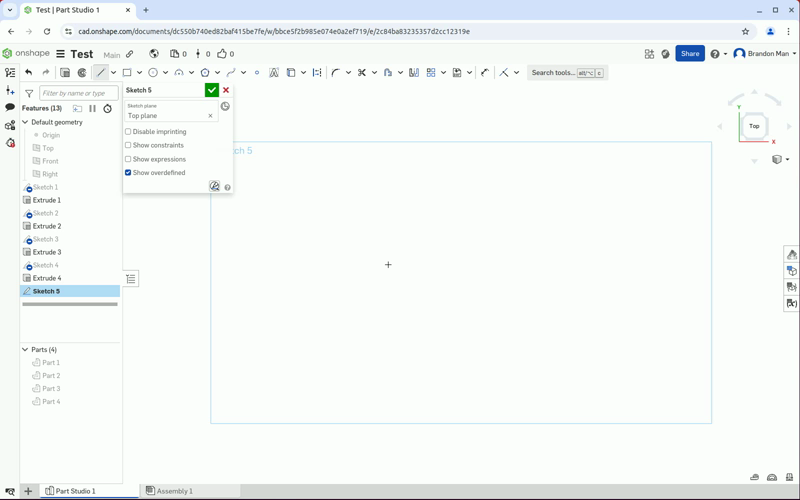
key_up(shift)
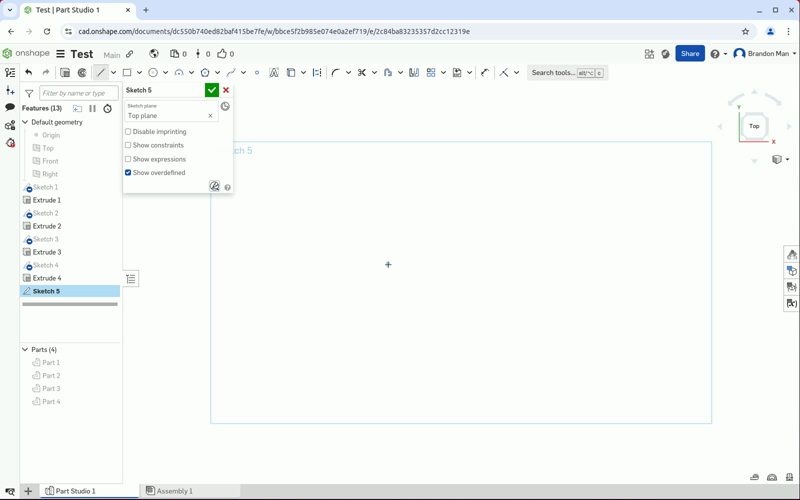
key_down(shift)
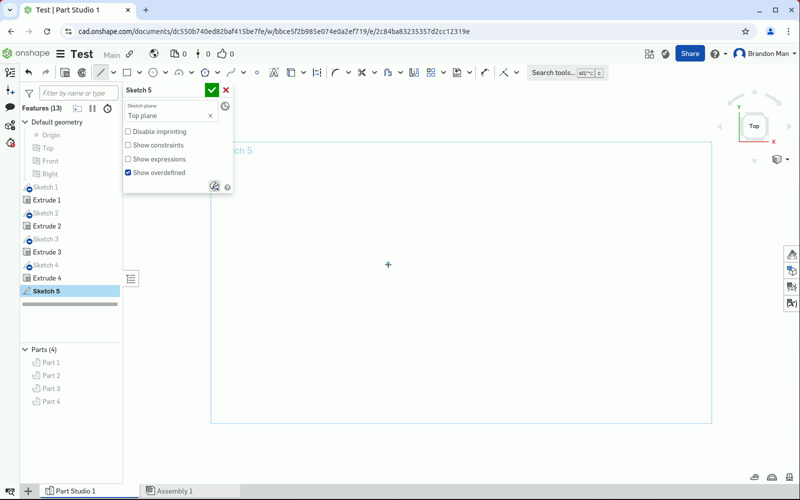
mouse_move(477, 264)
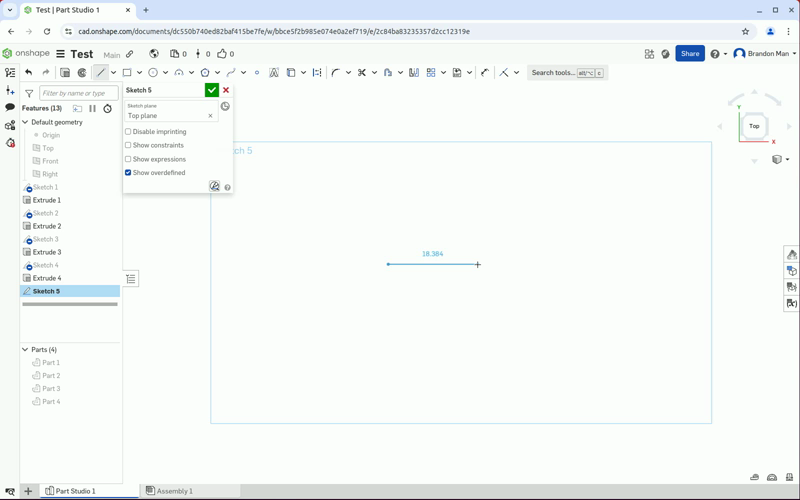
click(477, 264)
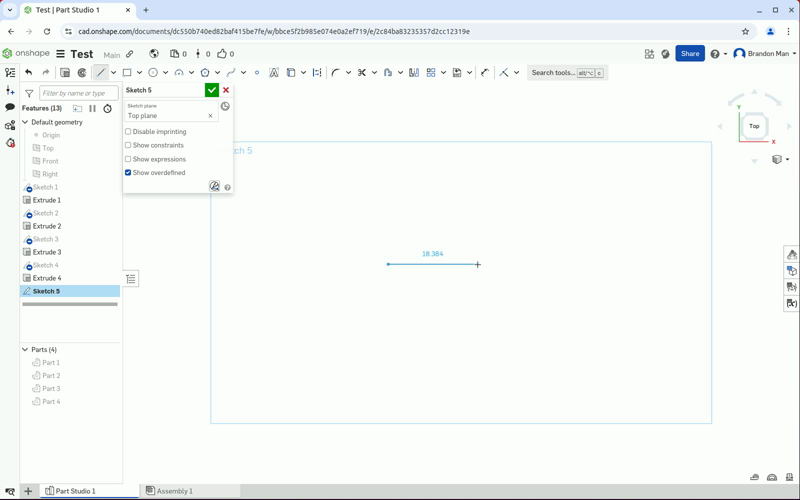
key_up(shift)
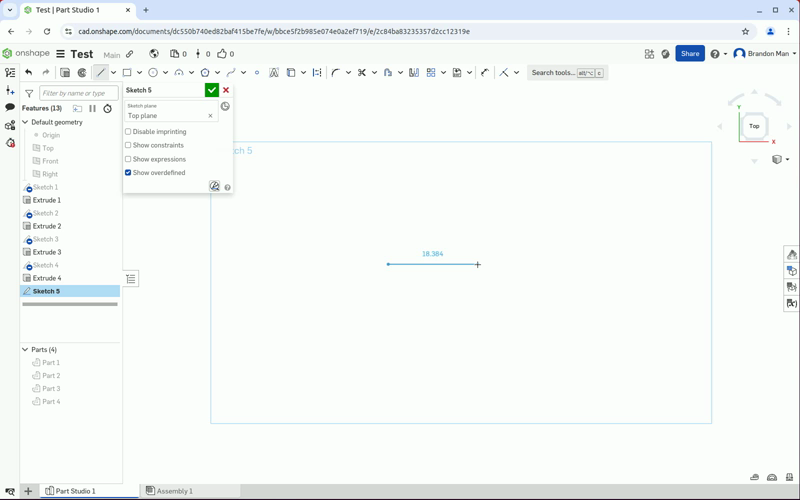
key_down(shift)
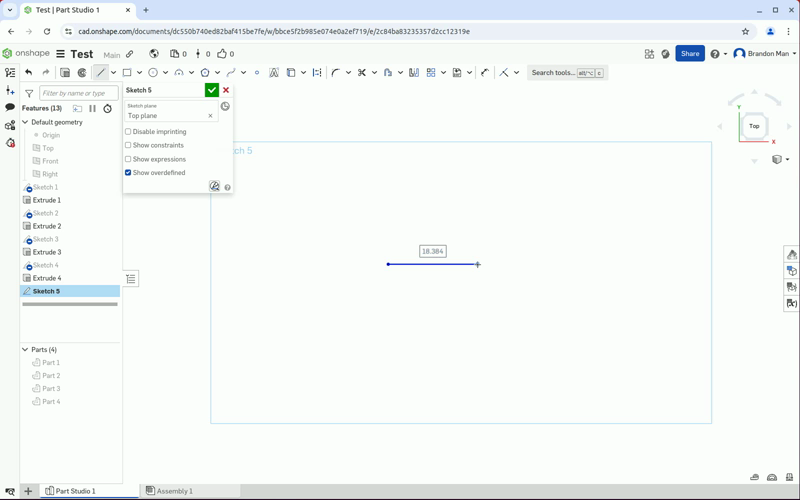
mouse_move(507, 264)
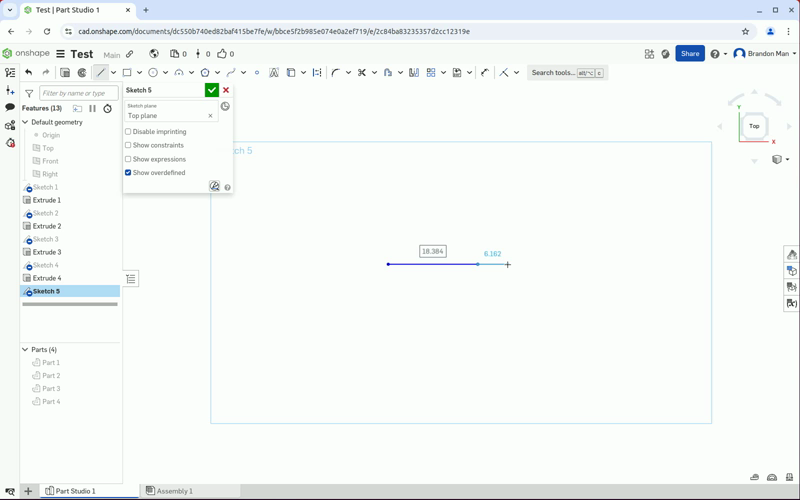
mouse_move(477, 258)
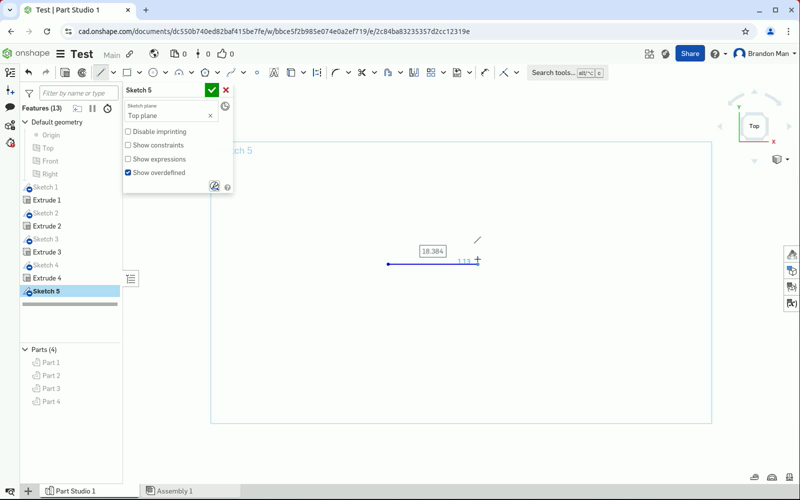
scroll(6)
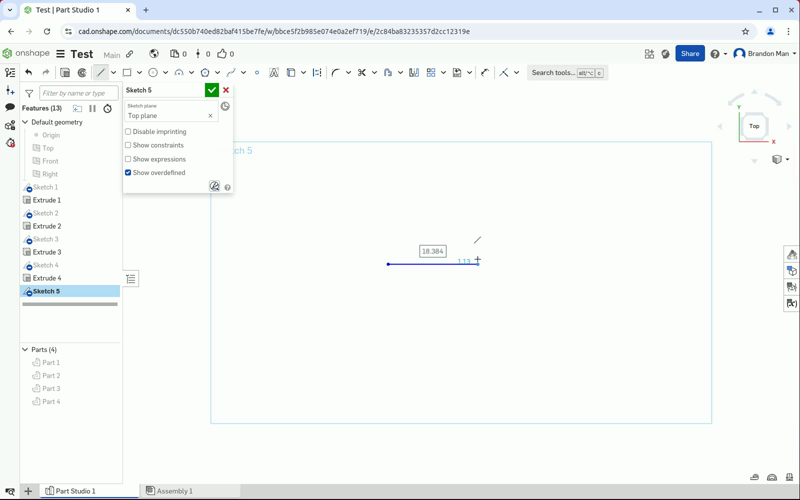
scroll(6)
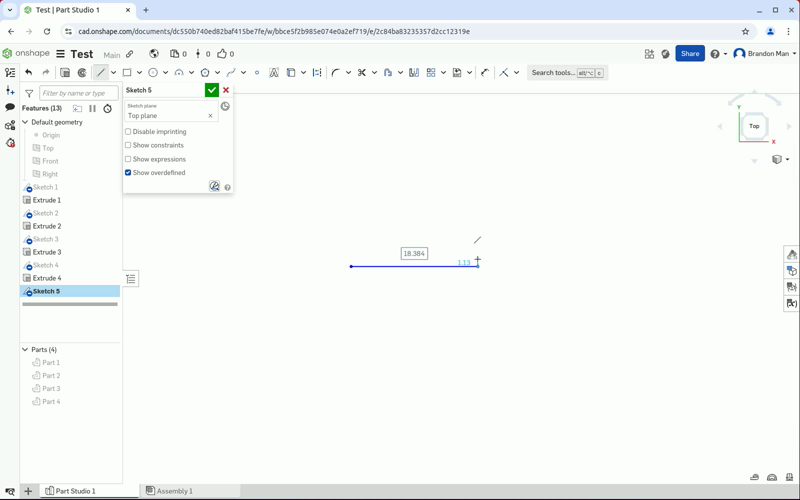
scroll(6)
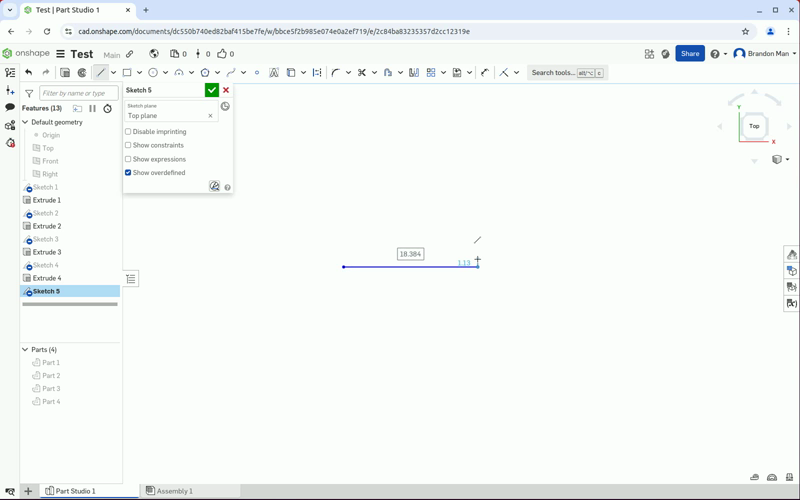
scroll(6)
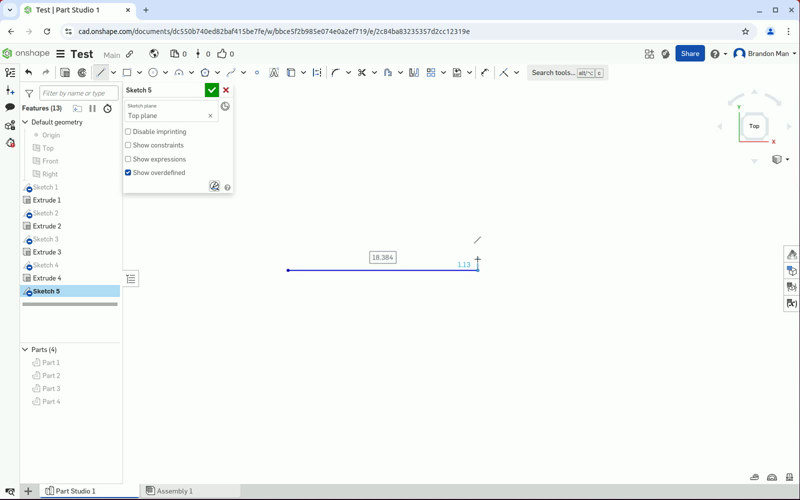
scroll(6)
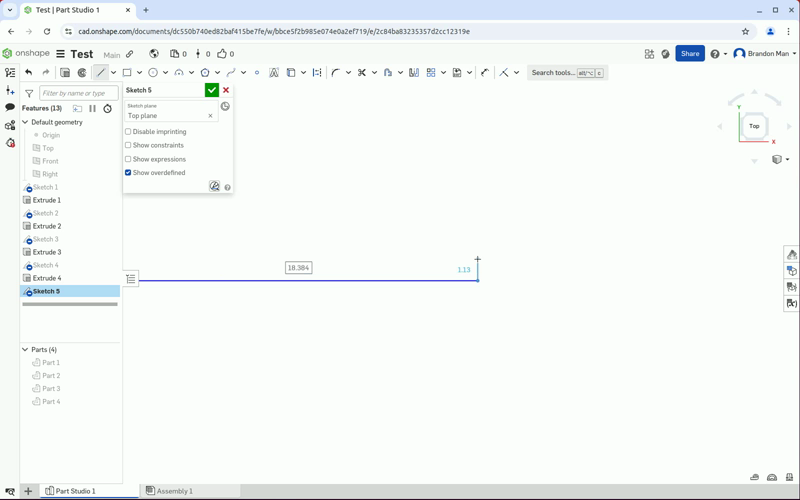
scroll(6)
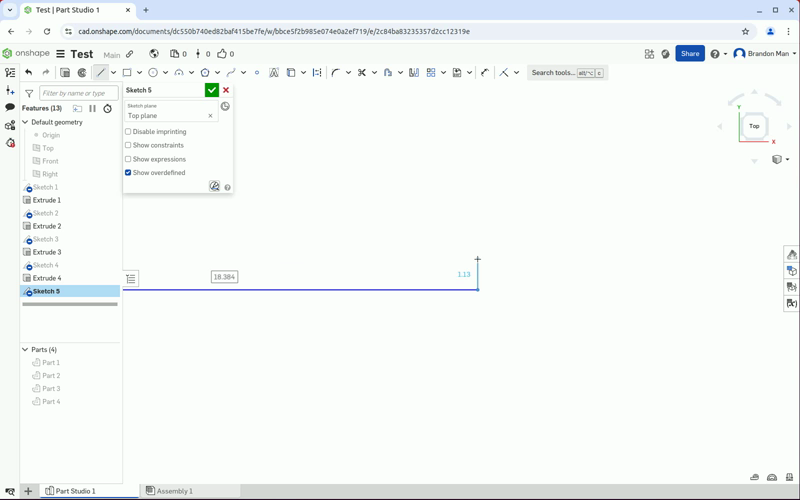
scroll(6)
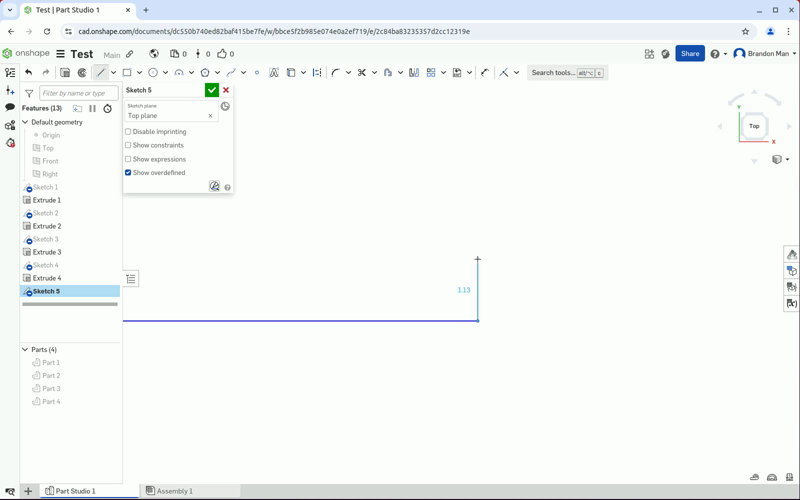
click(477, 258)
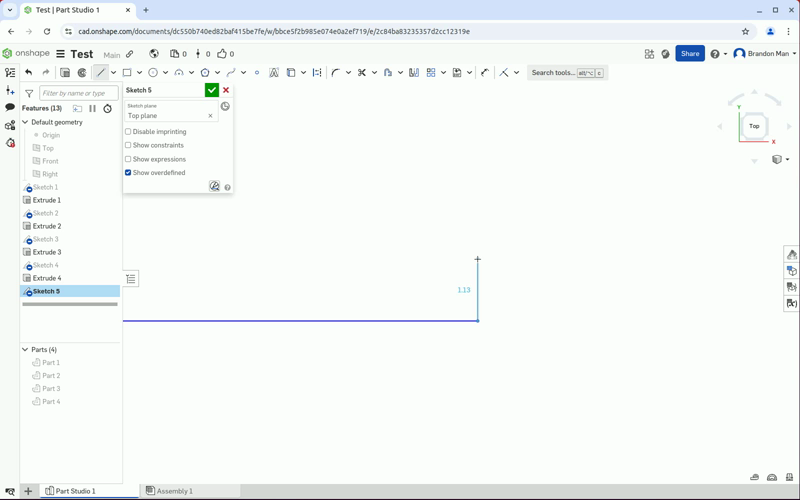
scroll(-6)
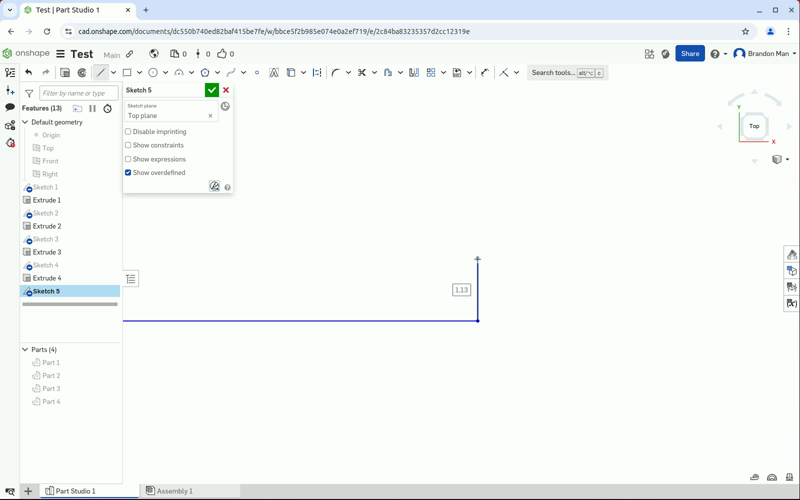
scroll(-6)
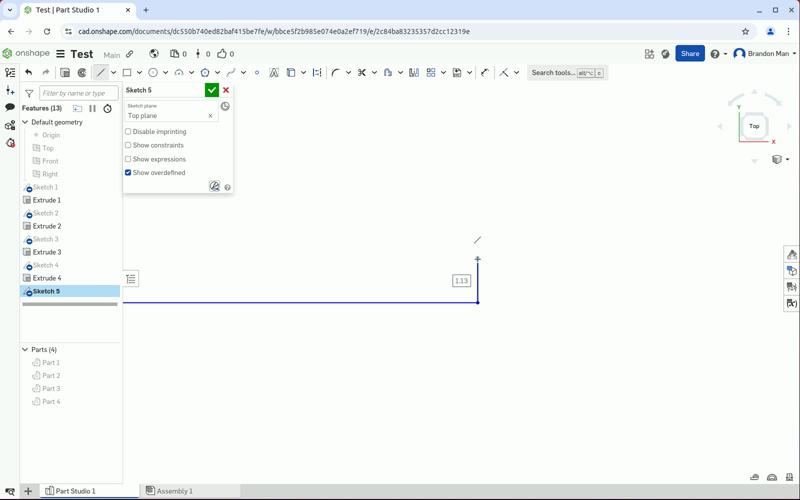
scroll(-6)
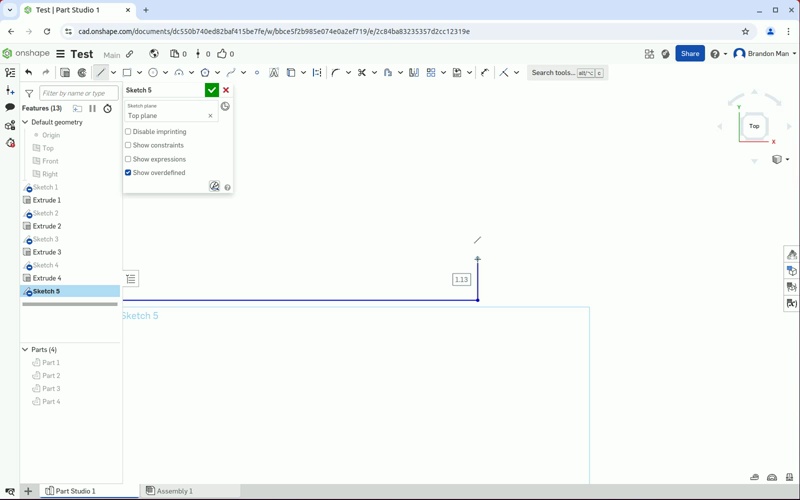
scroll(-6)
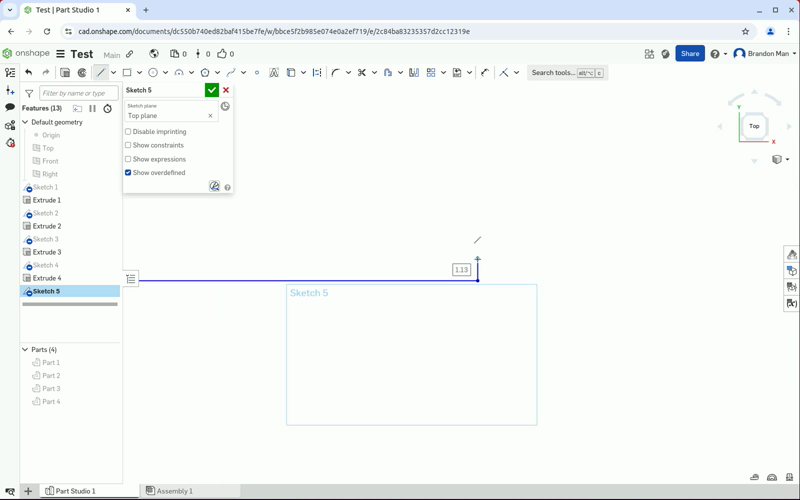
scroll(-6)
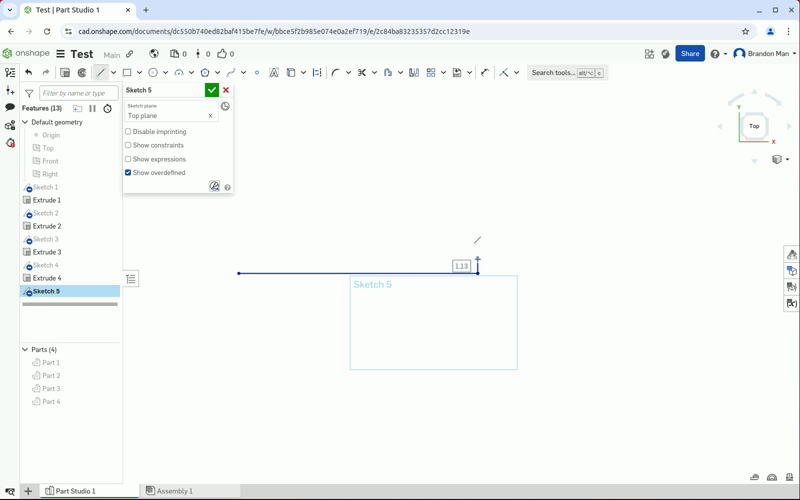
scroll(-6)
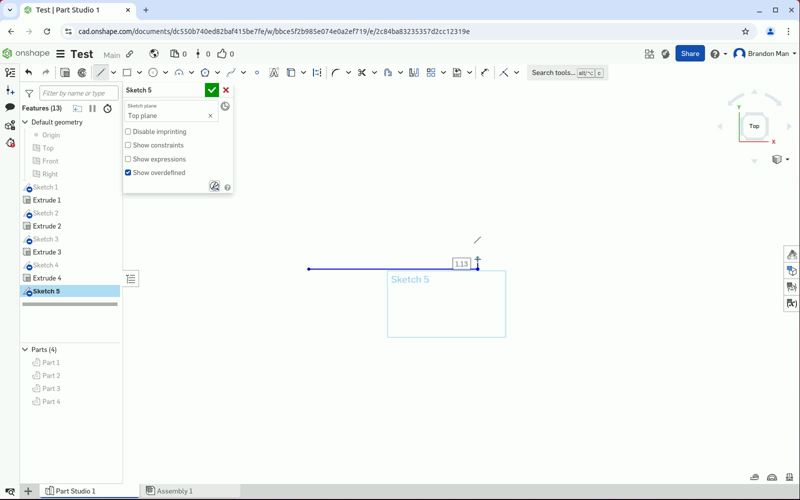
scroll(-6)
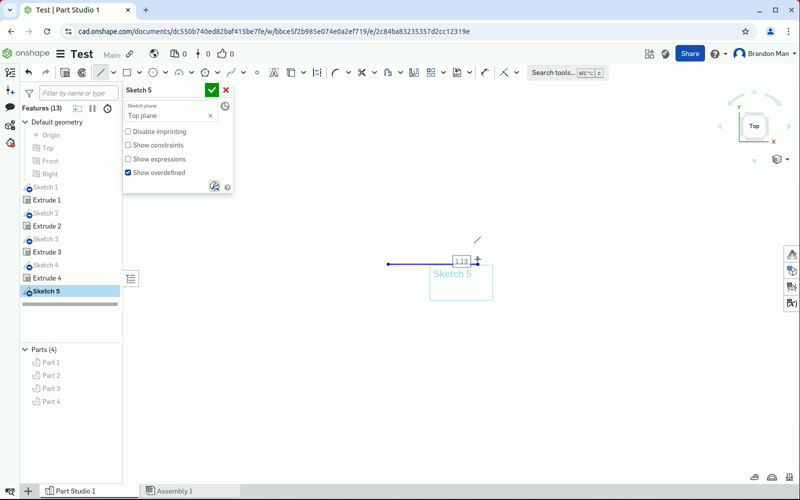
key_up(shift)
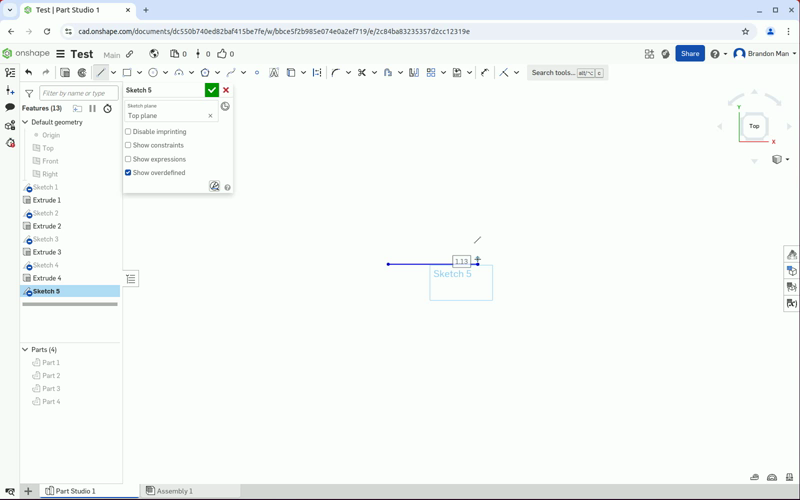
key(esc)
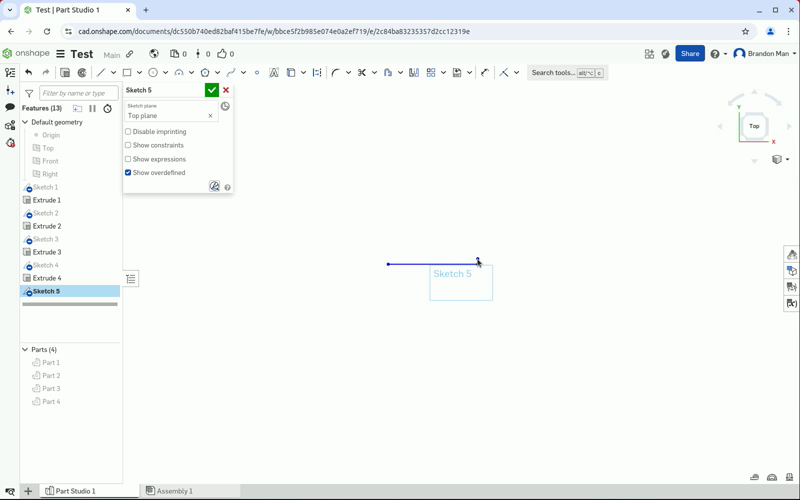
key(a)
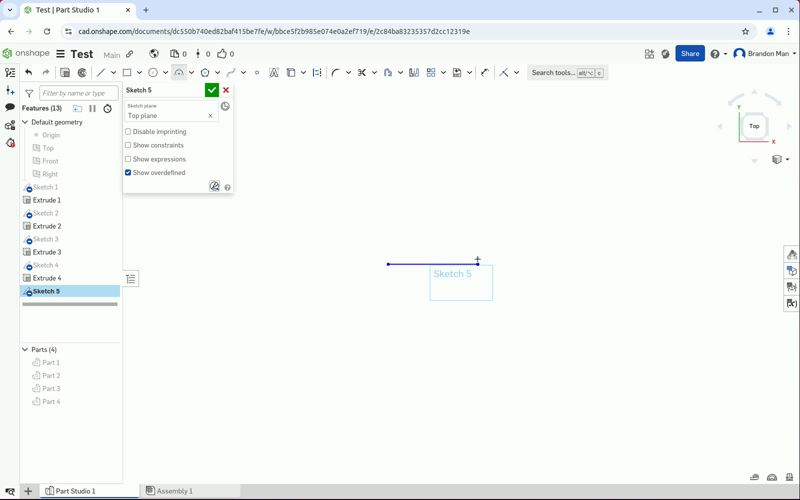
mouse_move(477, 258)
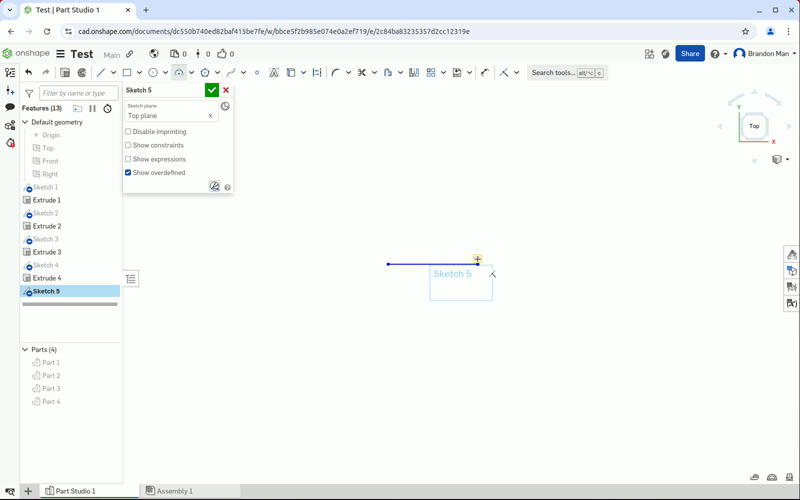
click(477, 258)
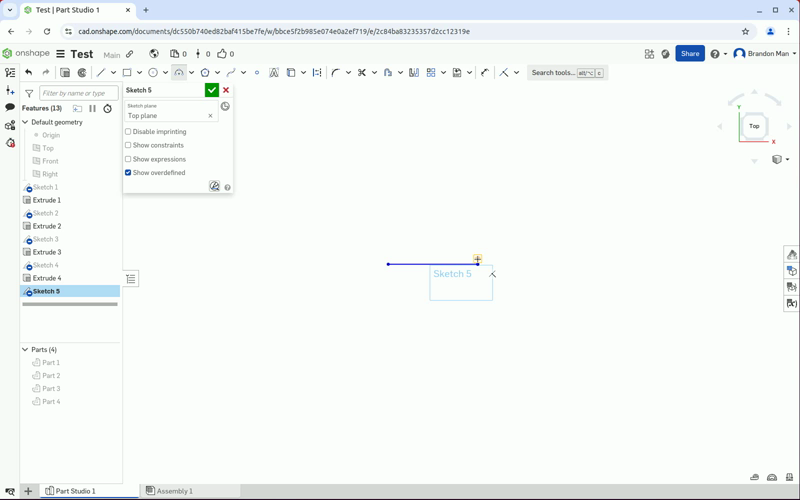
key_down(shift)
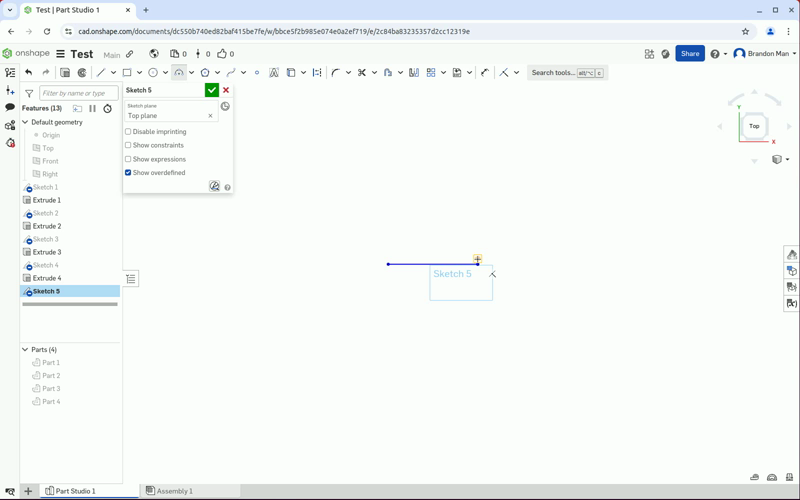
mouse_move(439, 220)
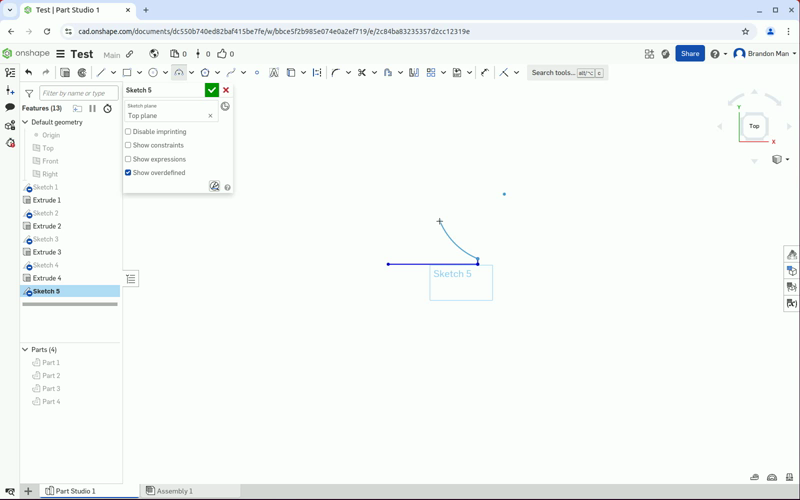
click(439, 220)
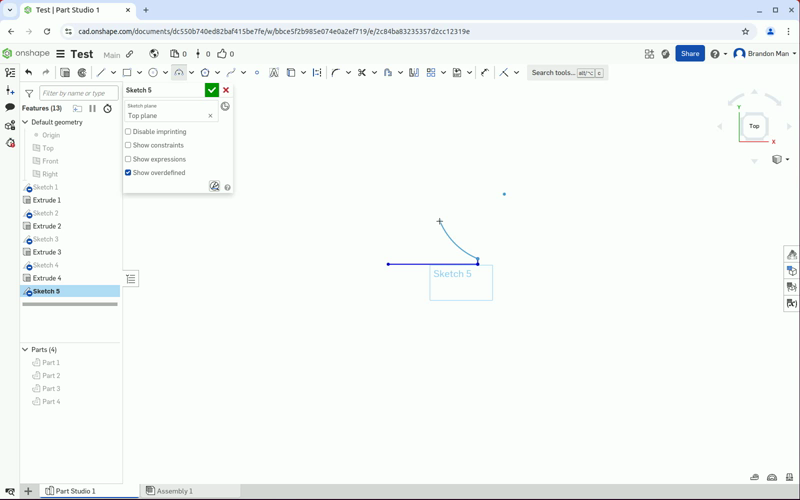
mouse_move(450, 247)
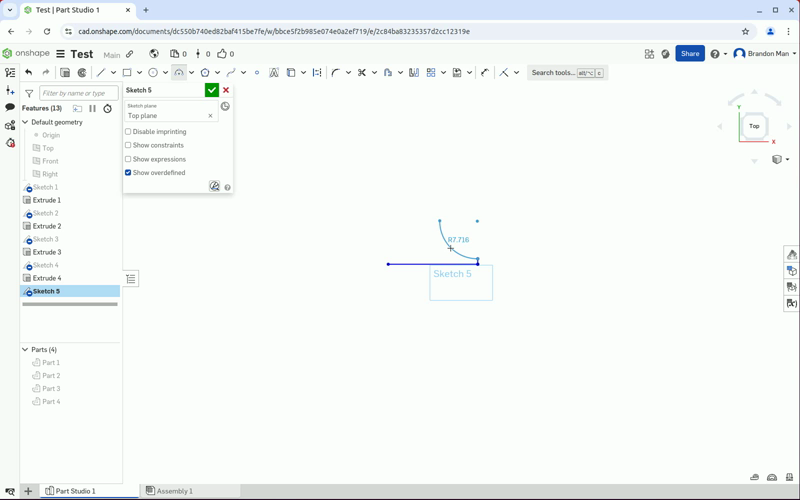
click(450, 247)
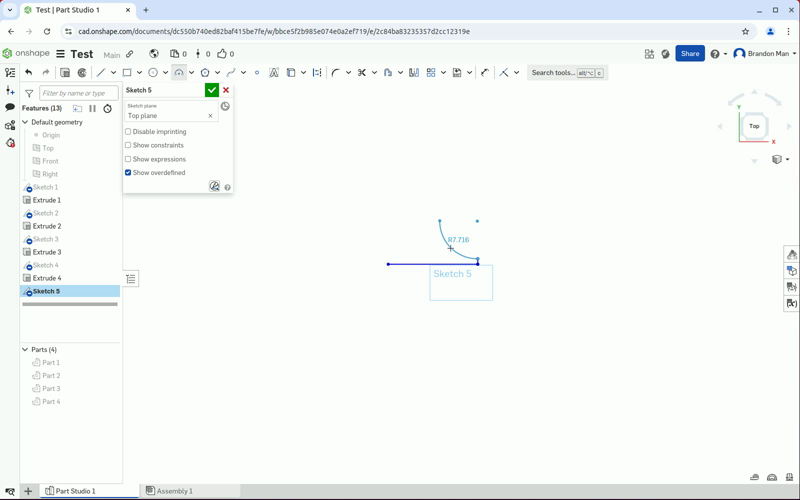
key_up(shift)
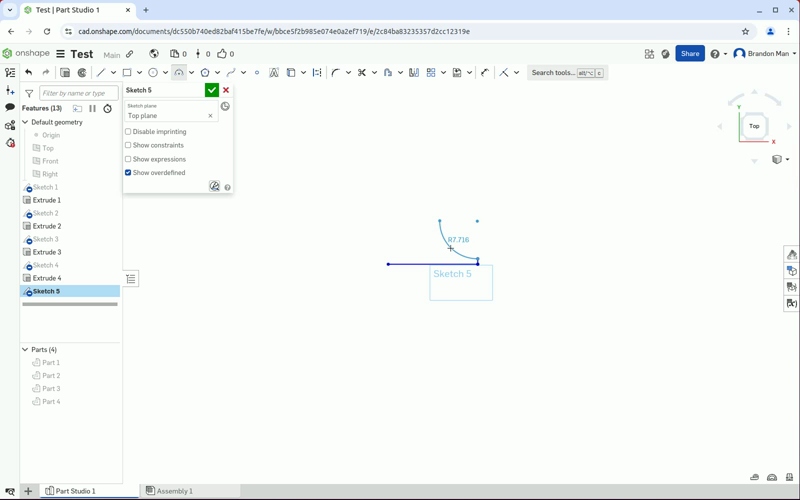
key(esc)
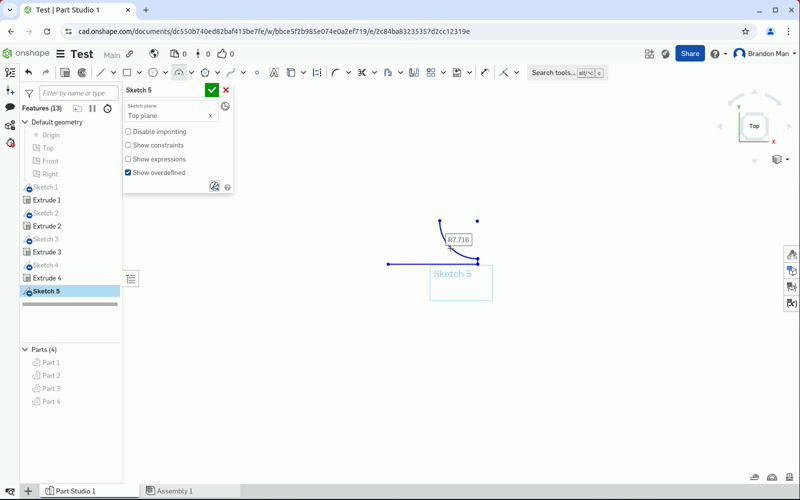
key(l)
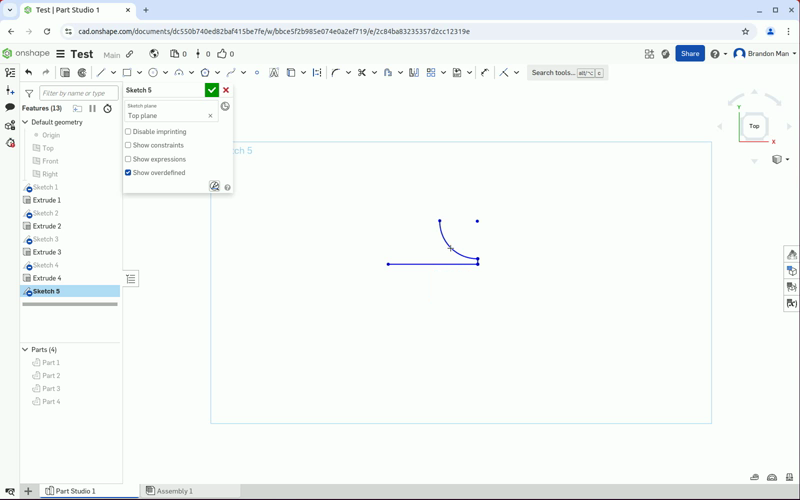
mouse_move(439, 220)
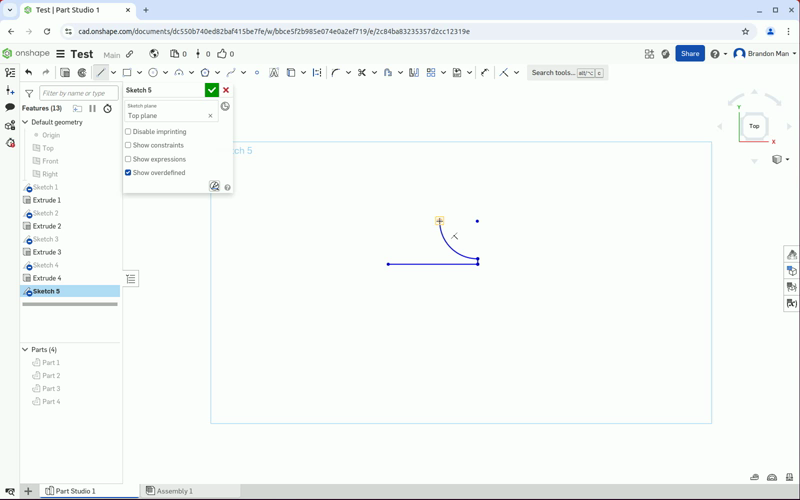
click(439, 220)
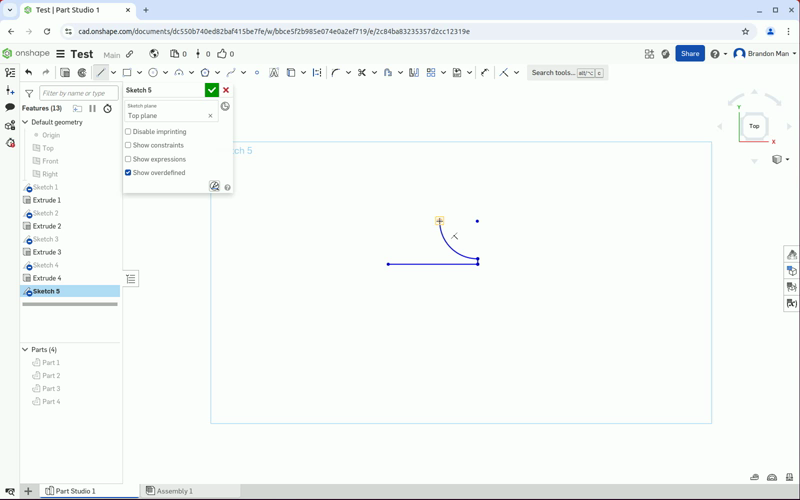
key_down(shift)
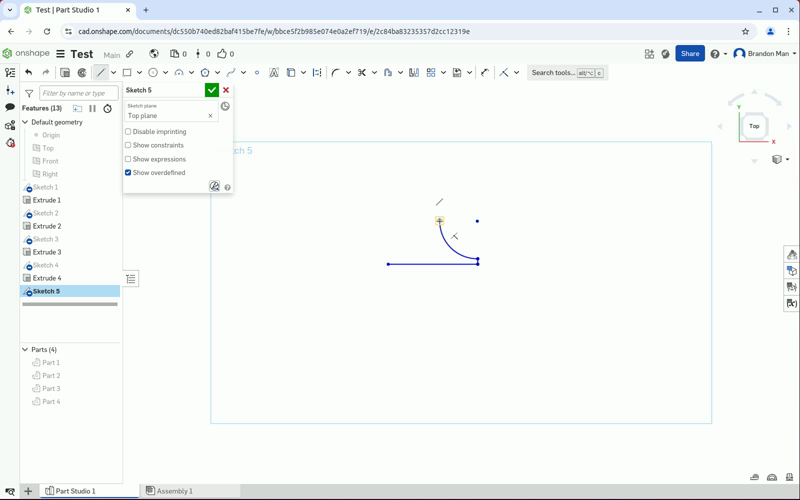
mouse_move(469, 220)
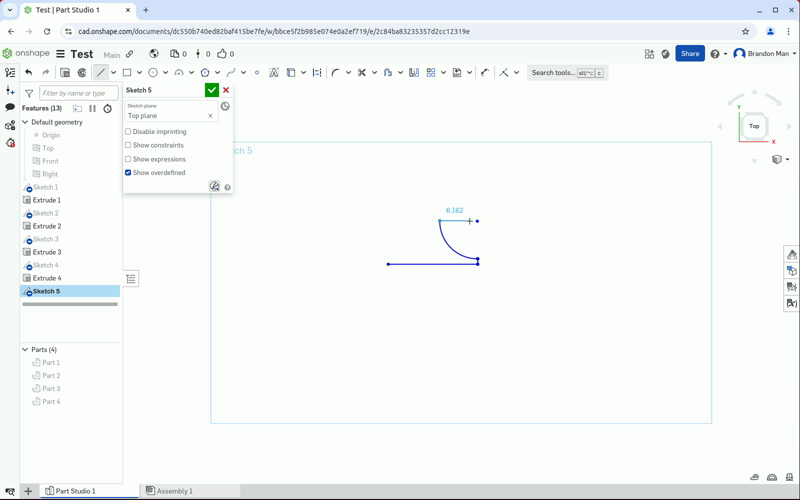
mouse_move(408, 220)
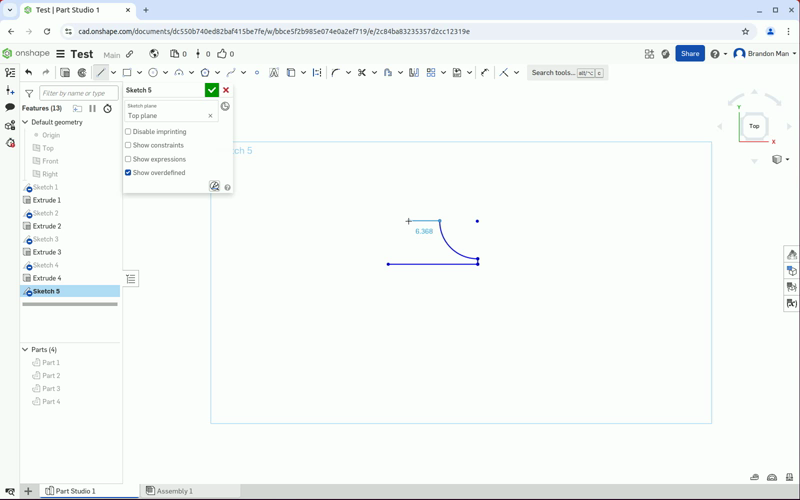
click(408, 220)
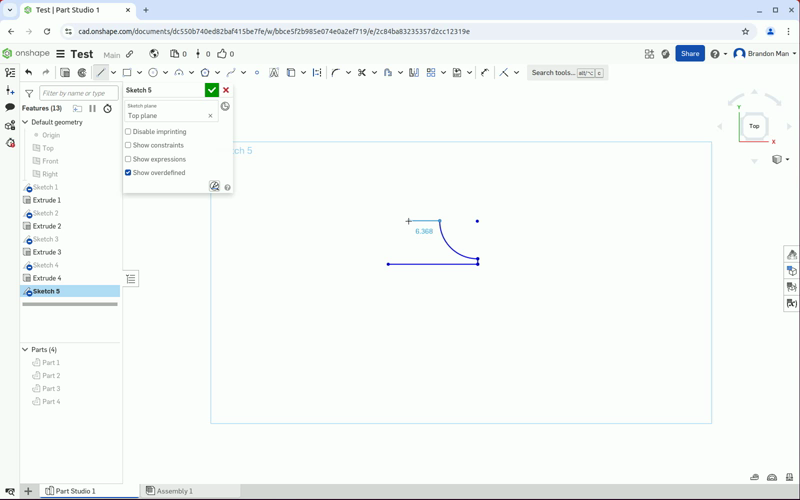
key_up(shift)
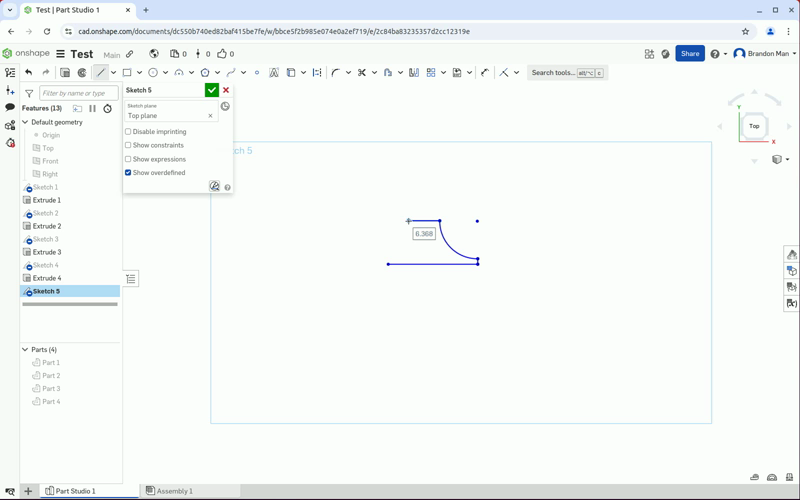
mouse_move(438, 220)
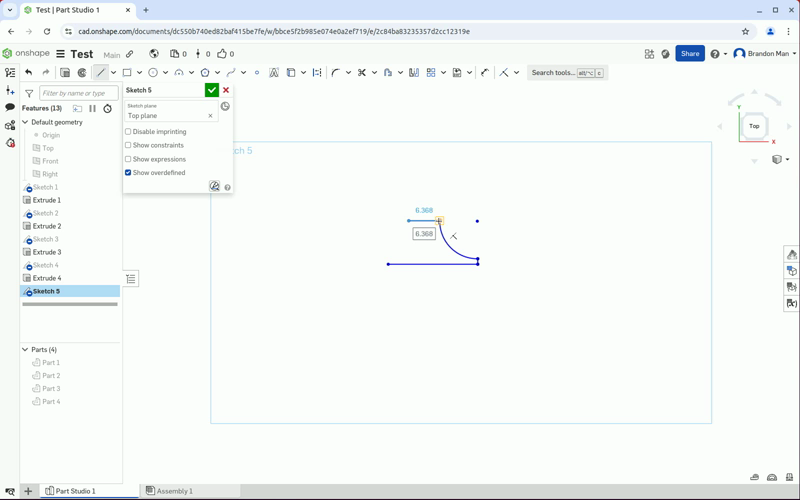
key_down(shift)
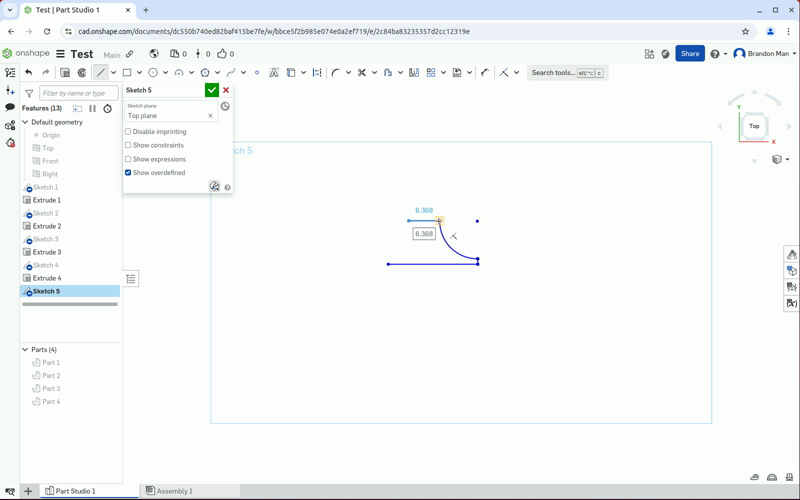
mouse_move(388, 264)
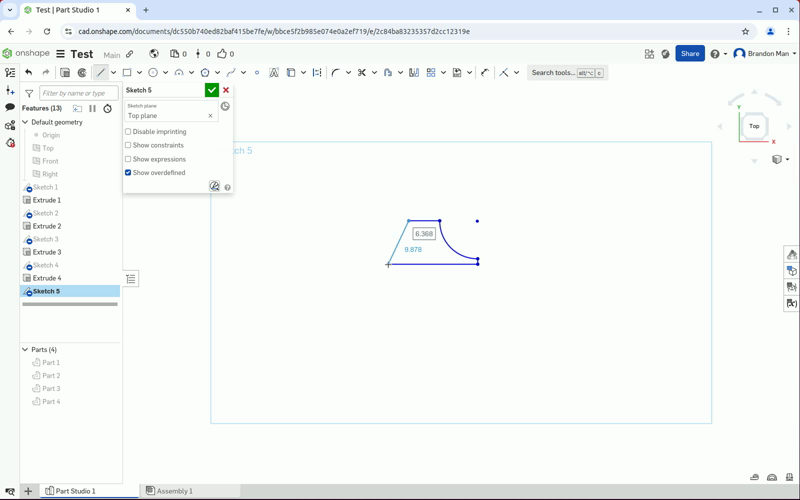
key_up(shift)
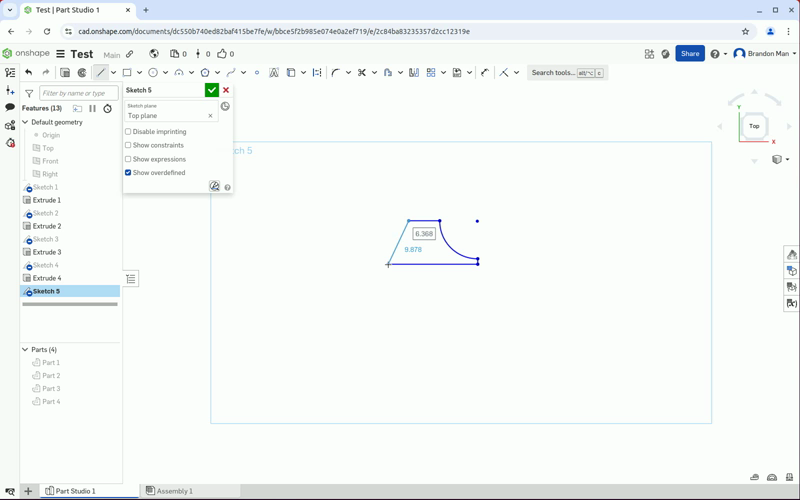
click(388, 264)
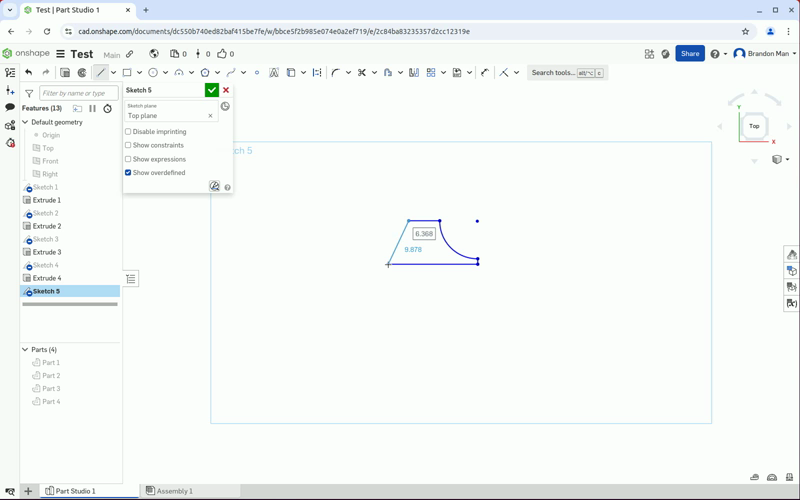
key(esc)
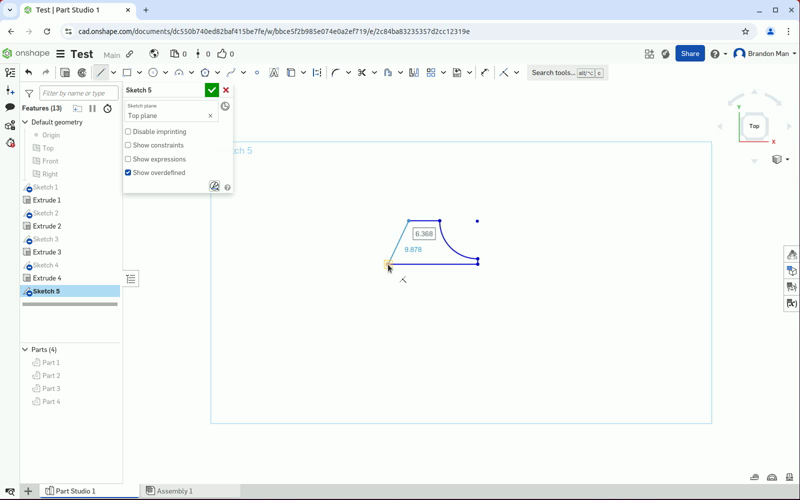
mouse_move(404, 255)
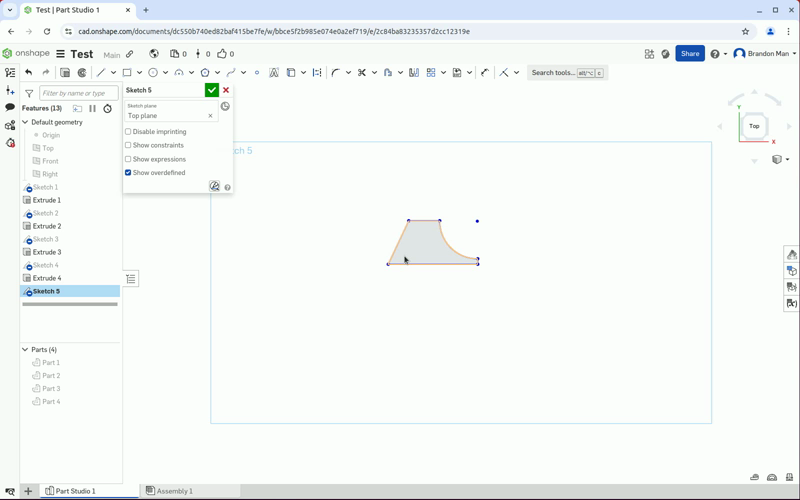
click(404, 255)
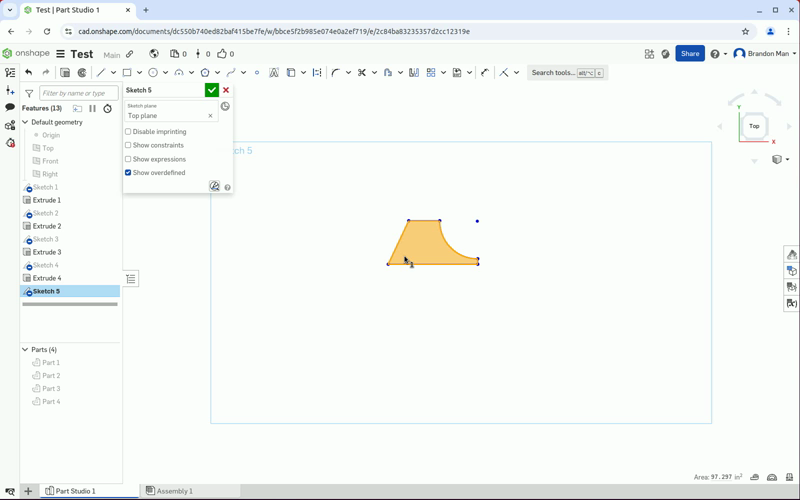
mouse_move(73, 352)
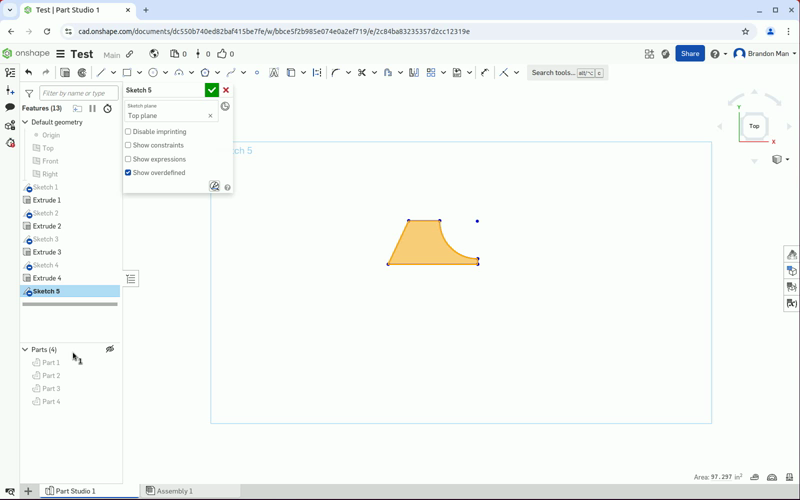
key(shift+y)
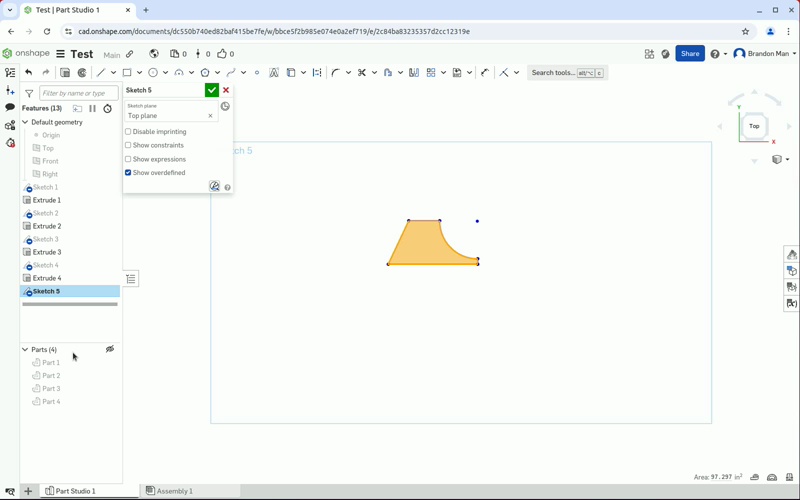
key(shift+e)
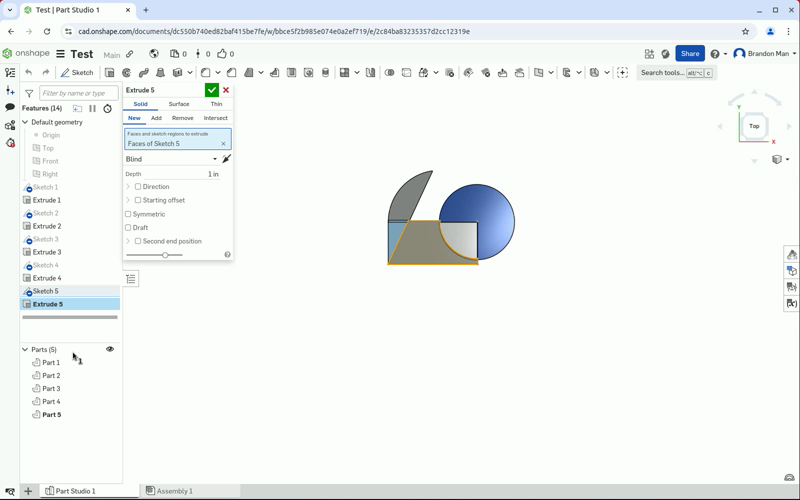
mouse_move(143, 106)
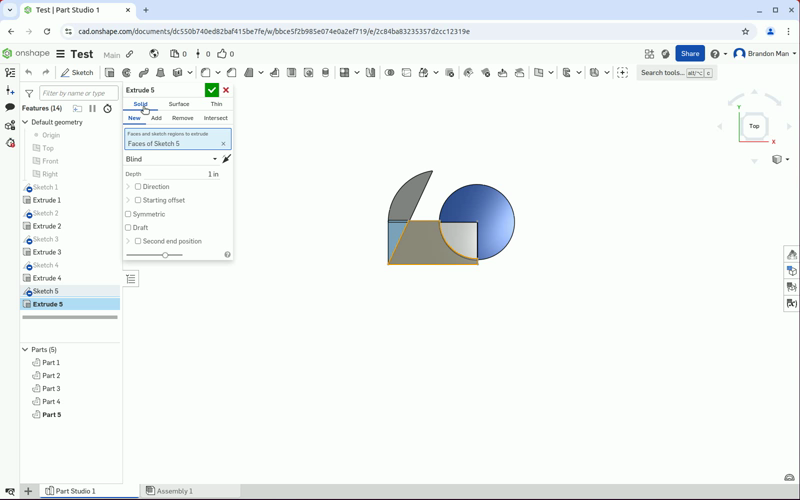
click(143, 106)
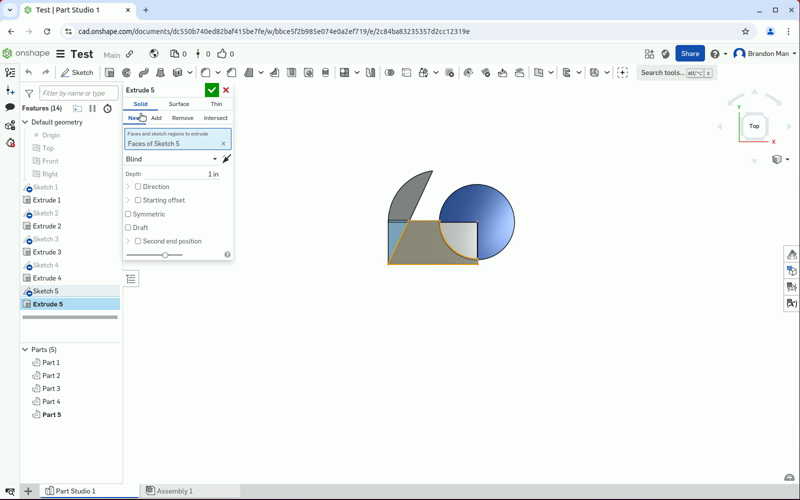
mouse_move(137, 120)
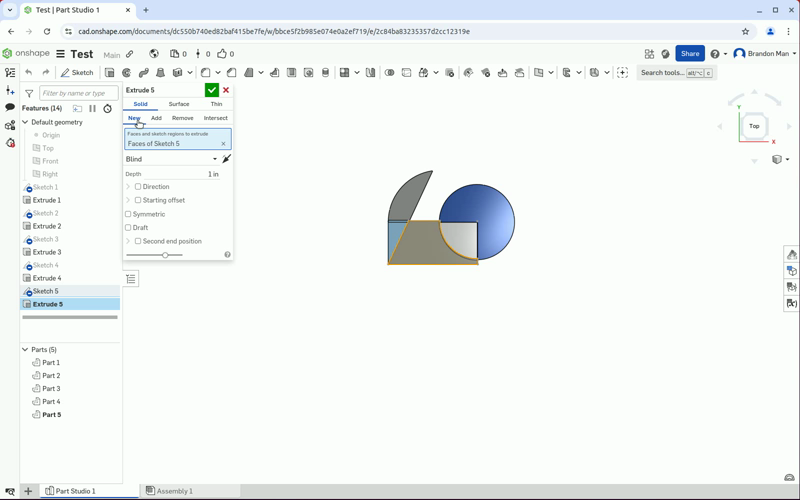
click(137, 120)
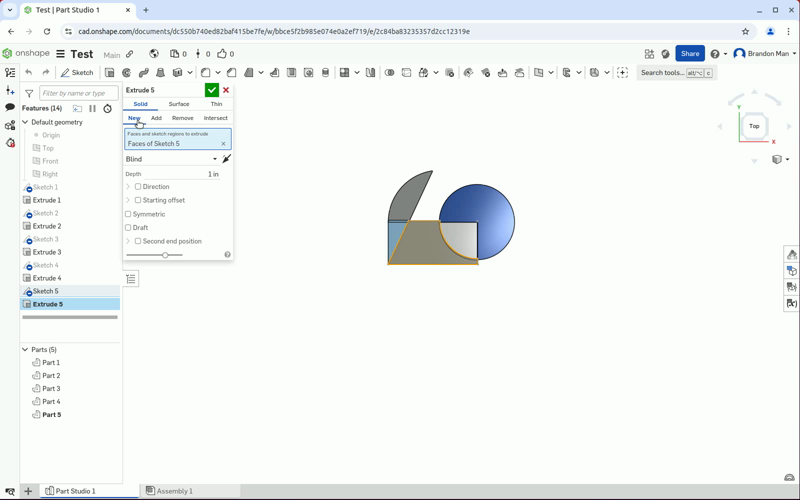
key(tab, 4)
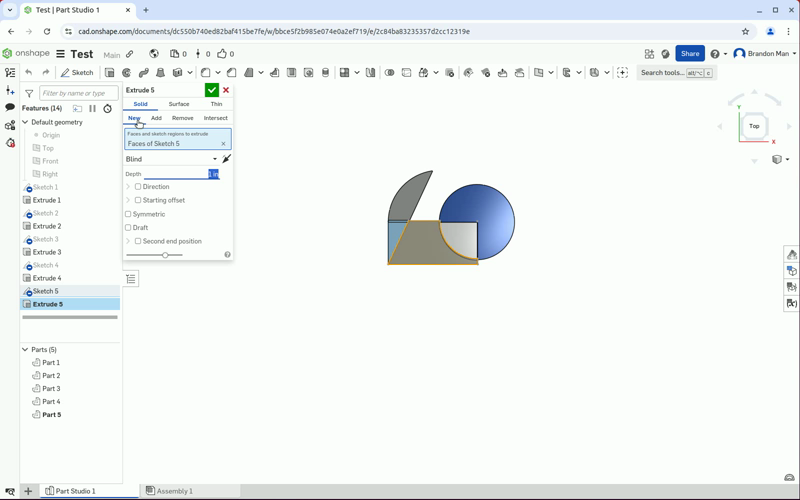
text(8.666)
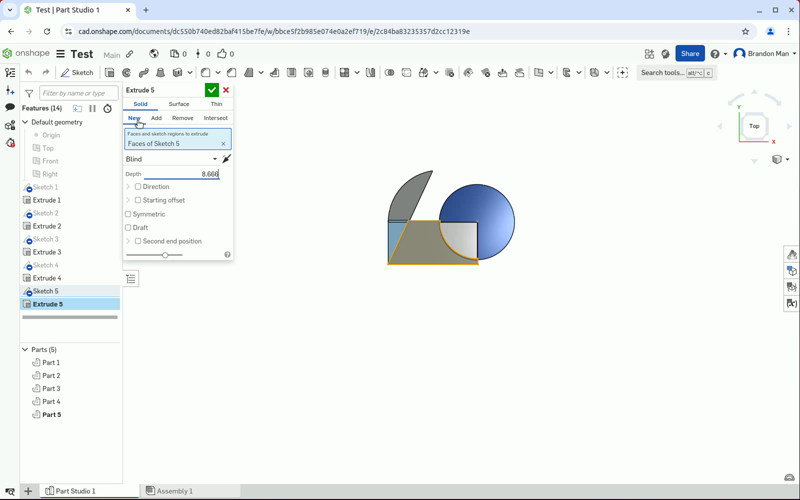
key(enter)
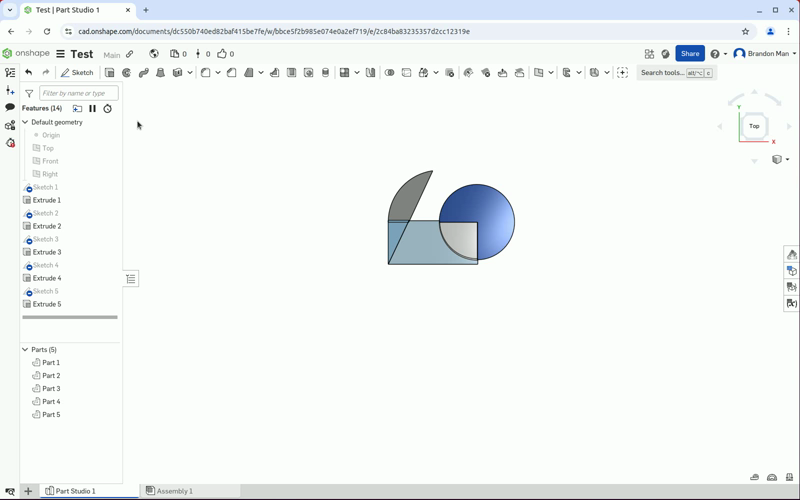
key(shift+h)
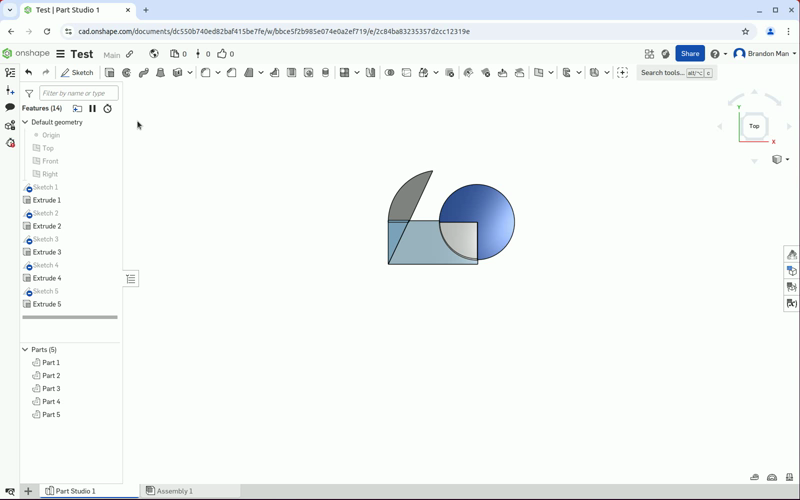
key(shift+h)
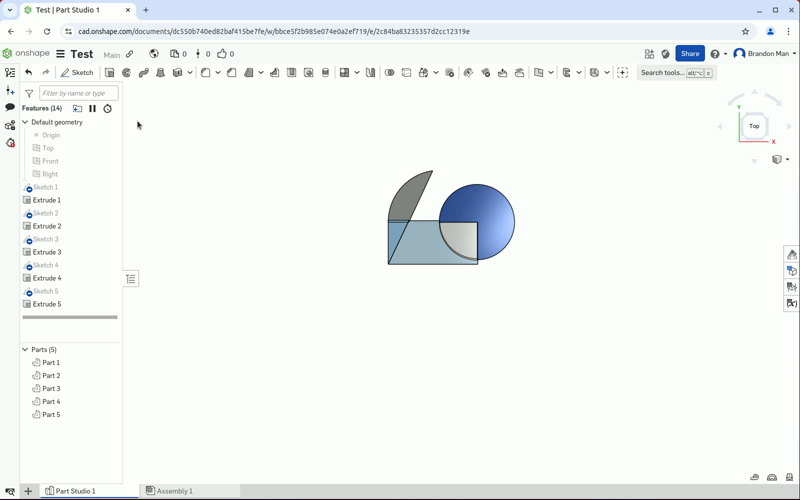
mouse_move(73, 189)
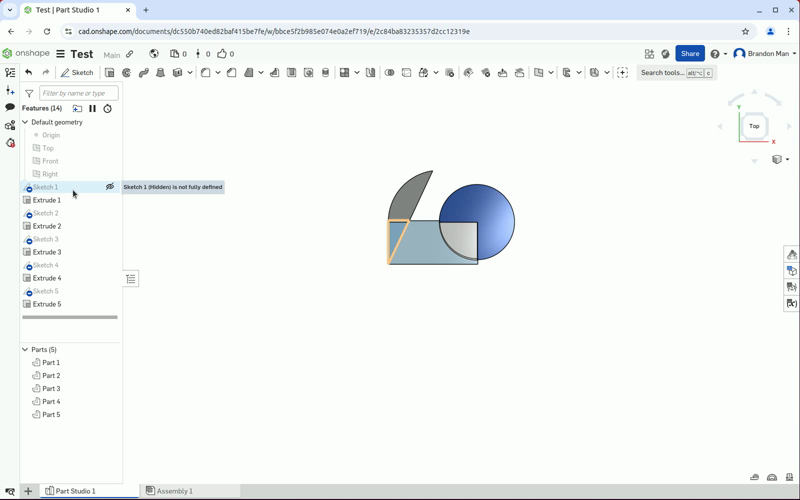
click(73, 189)
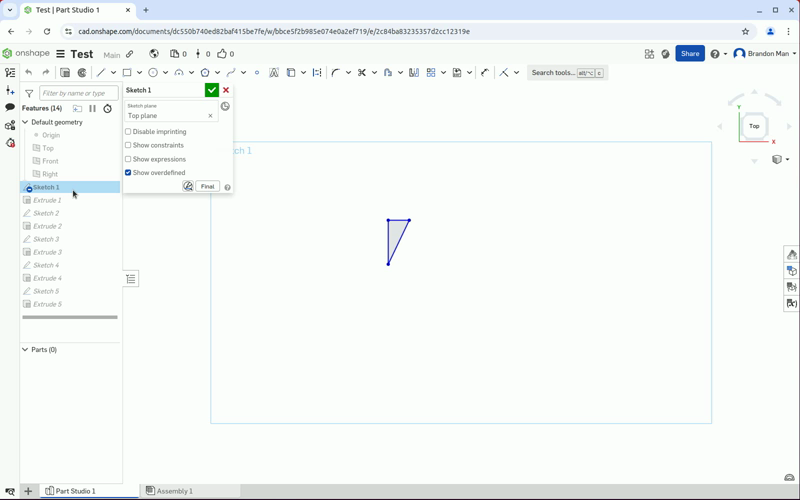
mouse_move(229, 92)
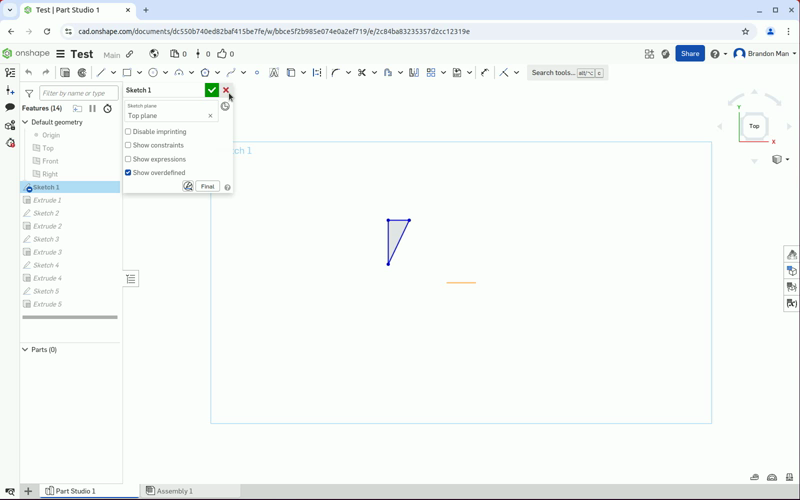
click(229, 92)
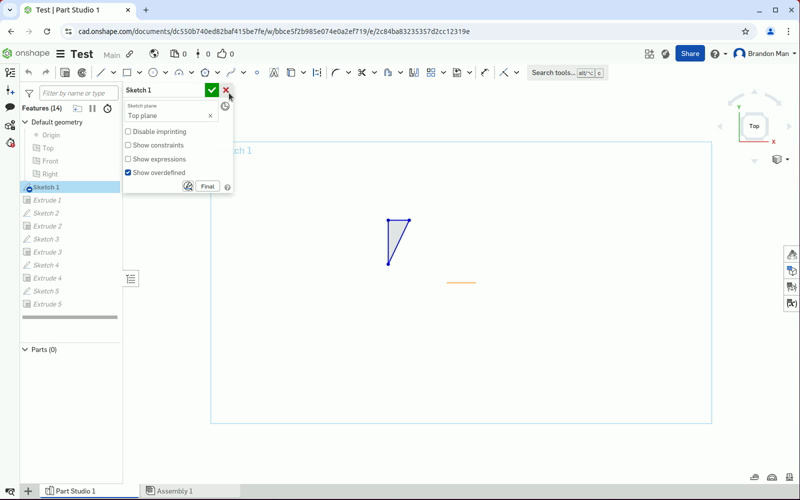
key(shift+s)
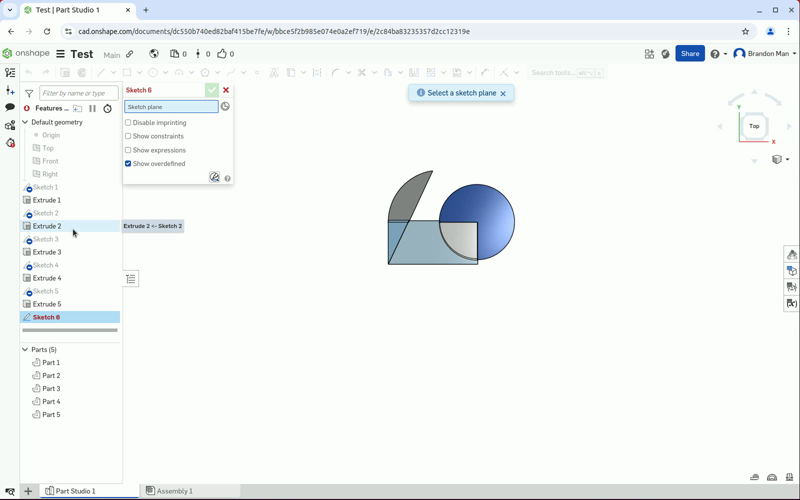
scroll(3)
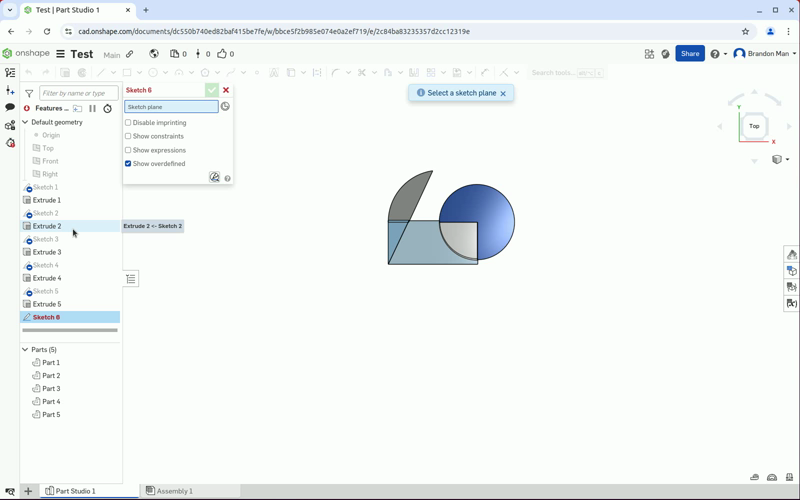
mouse_move(73, 150)
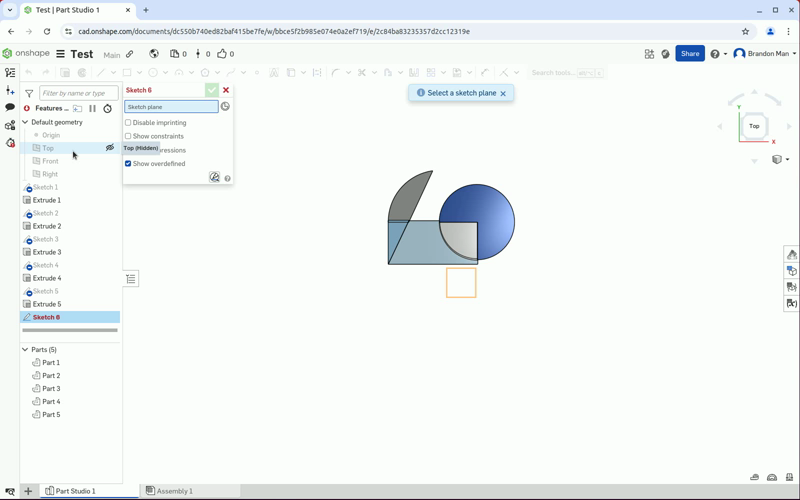
click(73, 150)
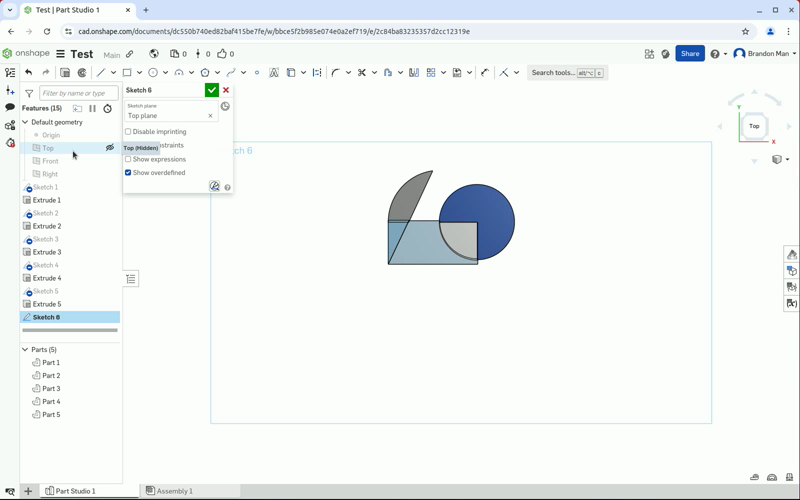
mouse_move(73, 352)
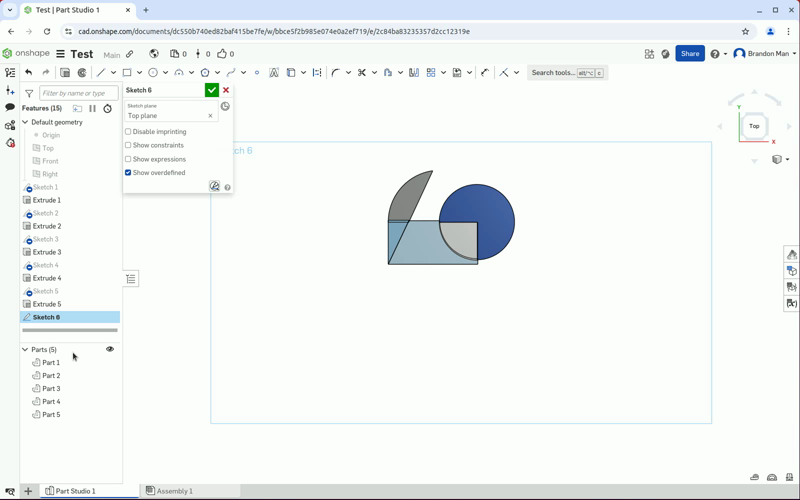
key(y)
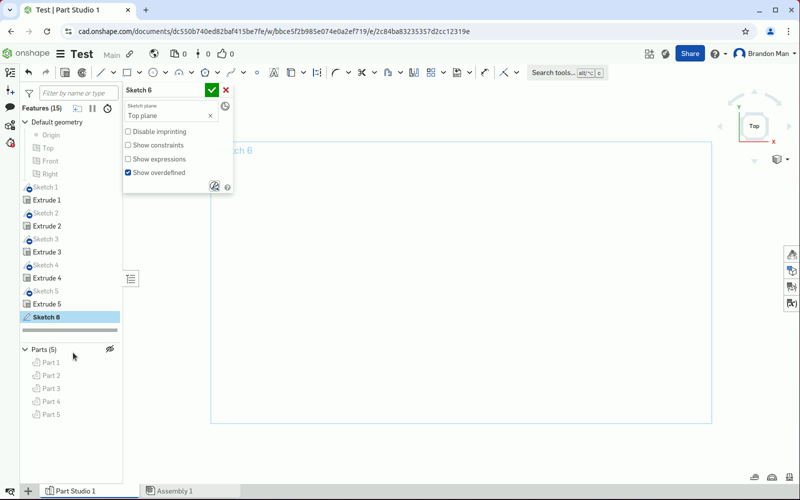
key(l)
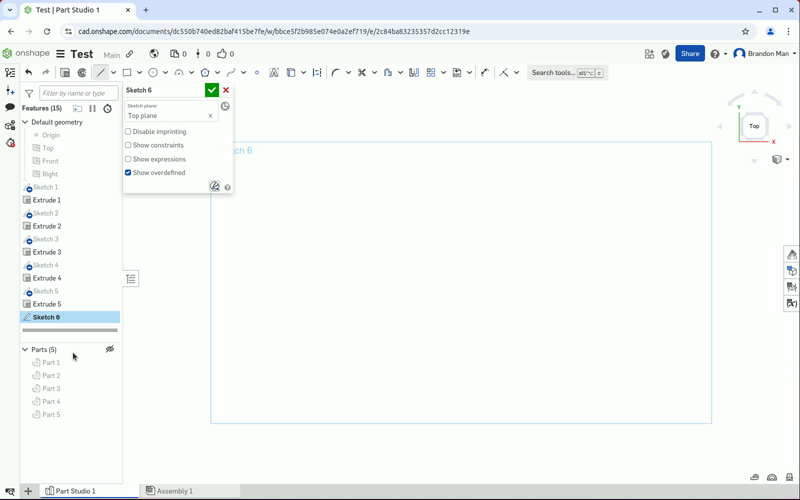
key_down(shift)
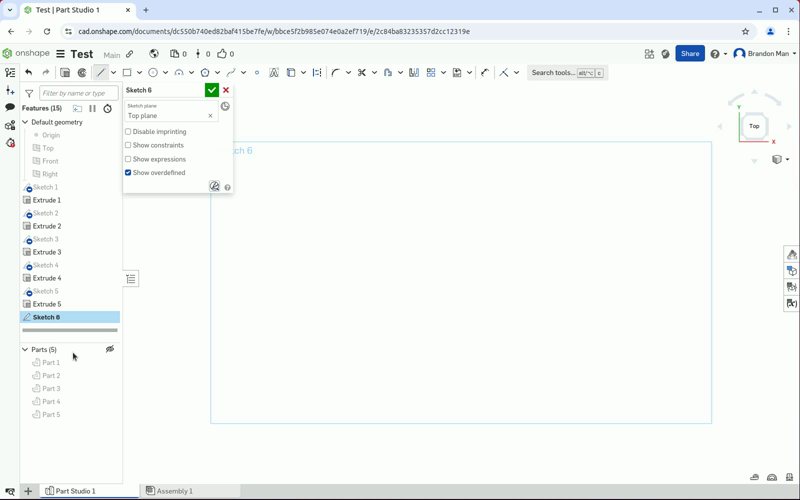
mouse_move(407, 222)
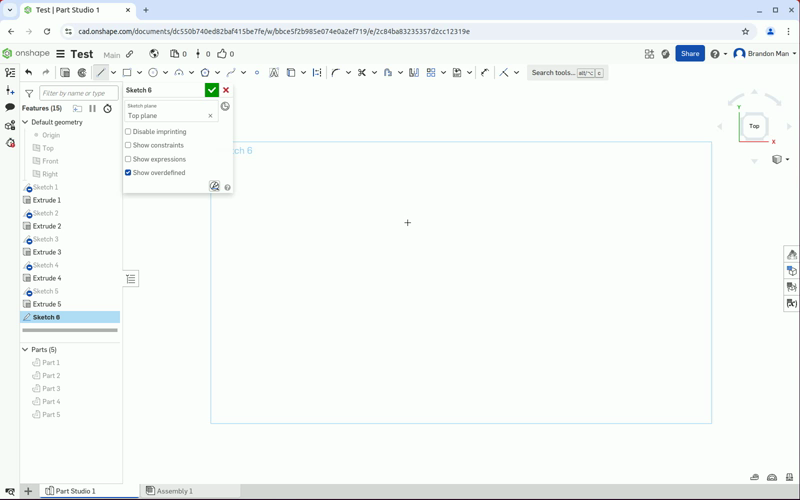
click(407, 222)
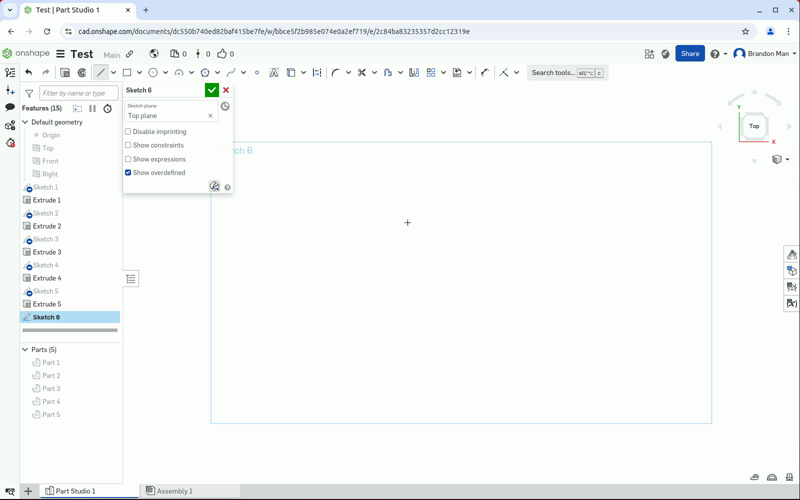
key_up(shift)
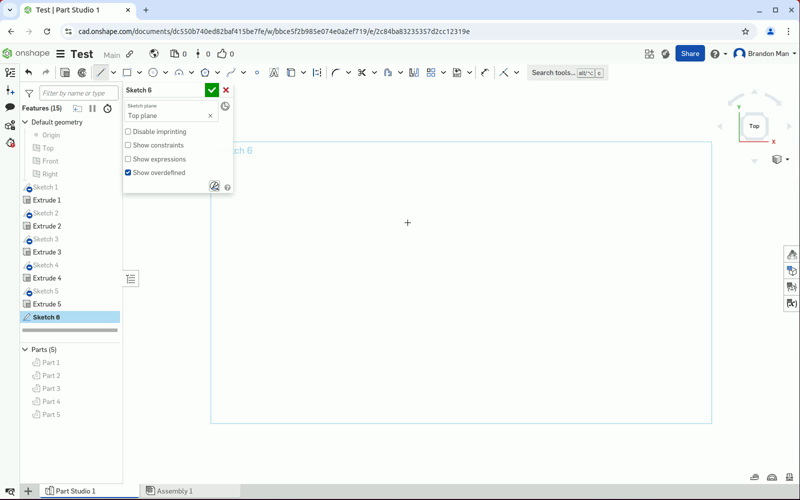
key_down(shift)
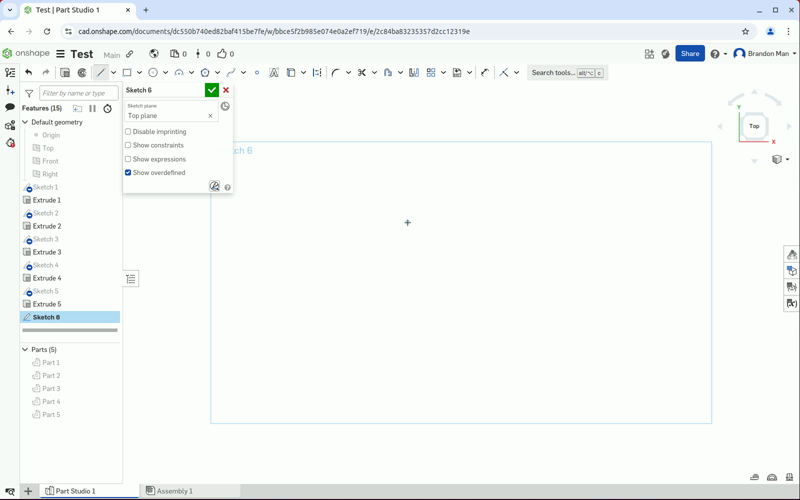
mouse_move(437, 222)
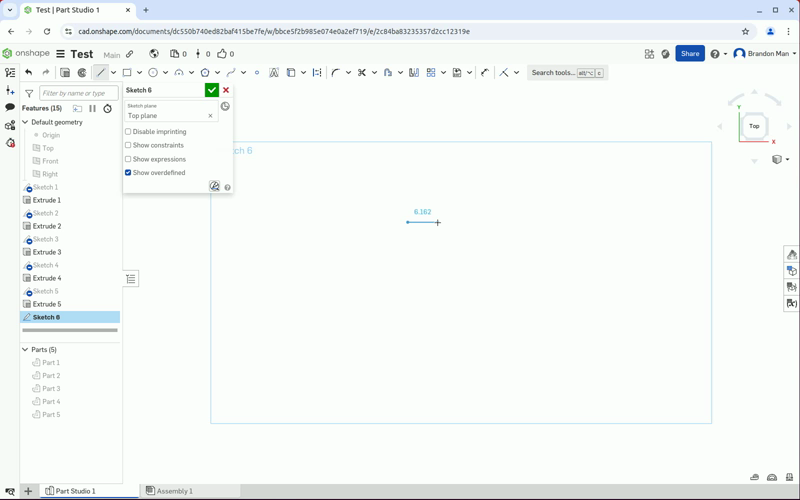
mouse_move(439, 222)
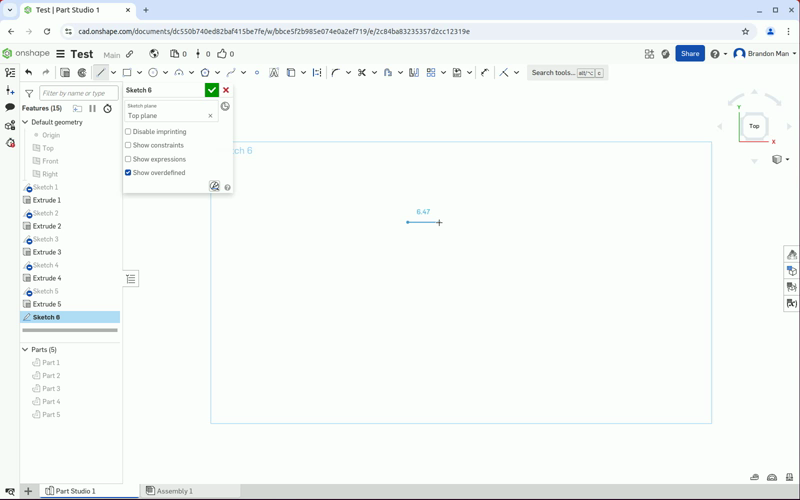
click(439, 222)
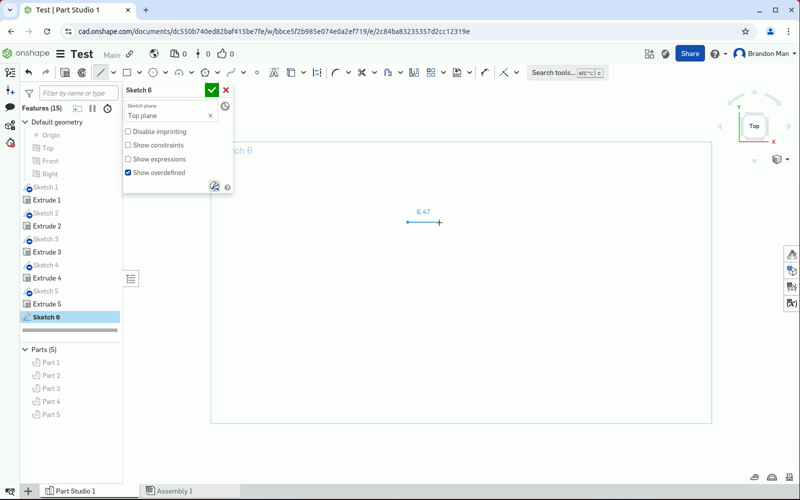
key_up(shift)
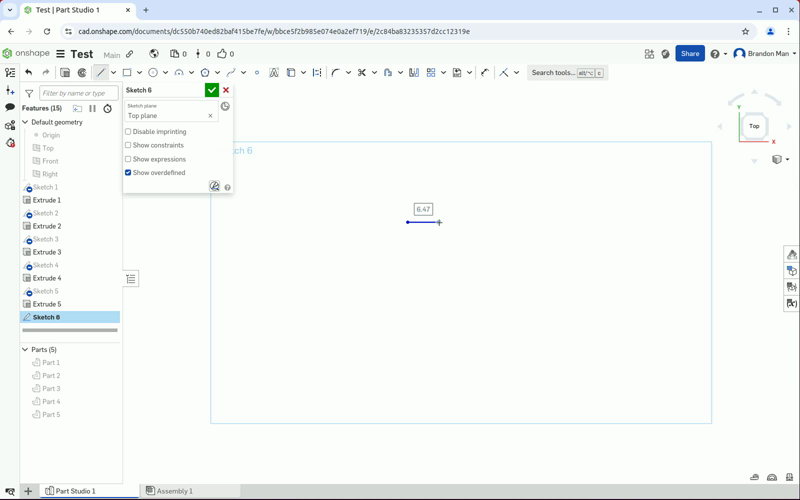
key(esc)
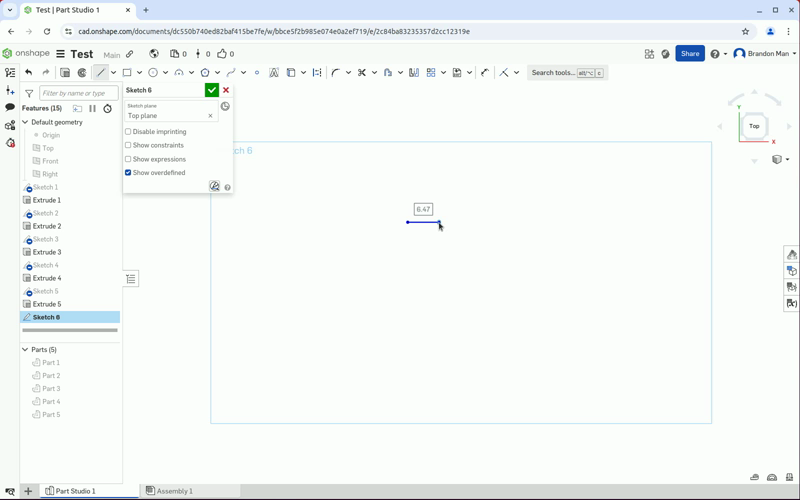
key(a)
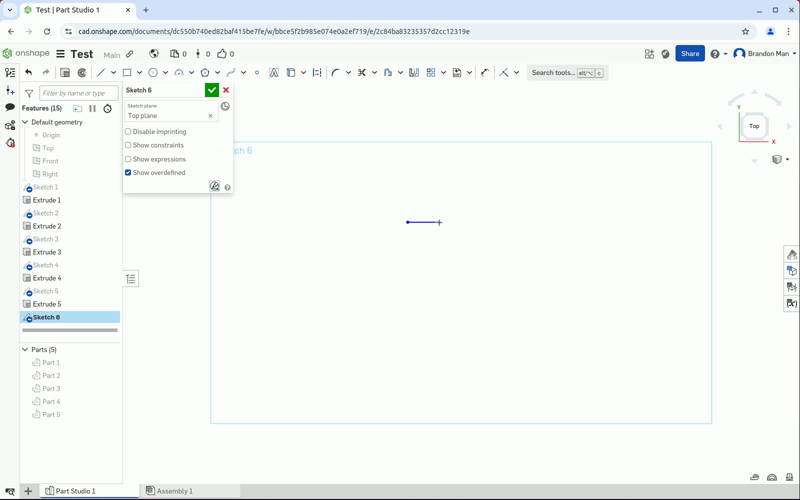
mouse_move(439, 222)
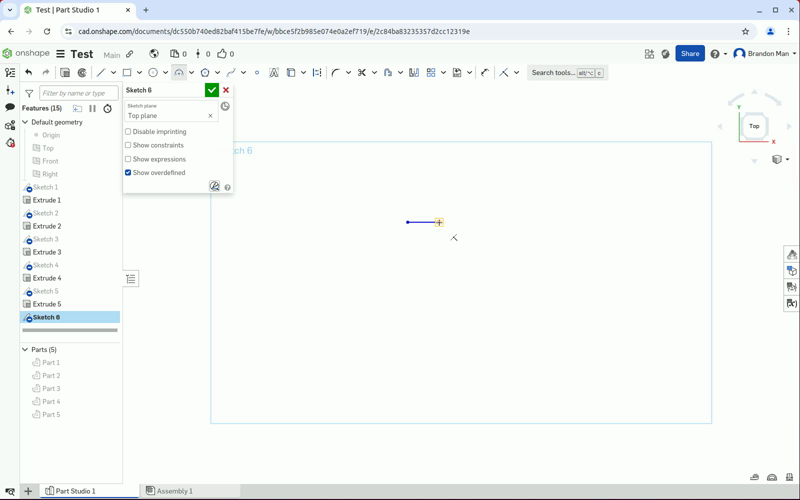
click(439, 222)
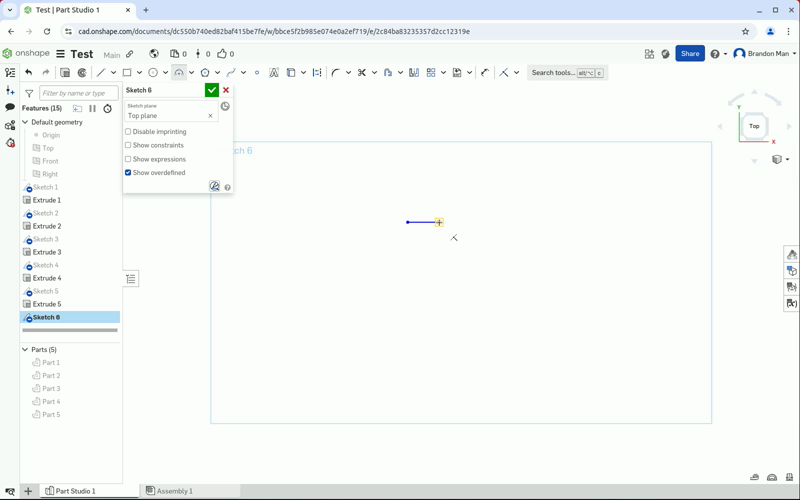
key_down(shift)
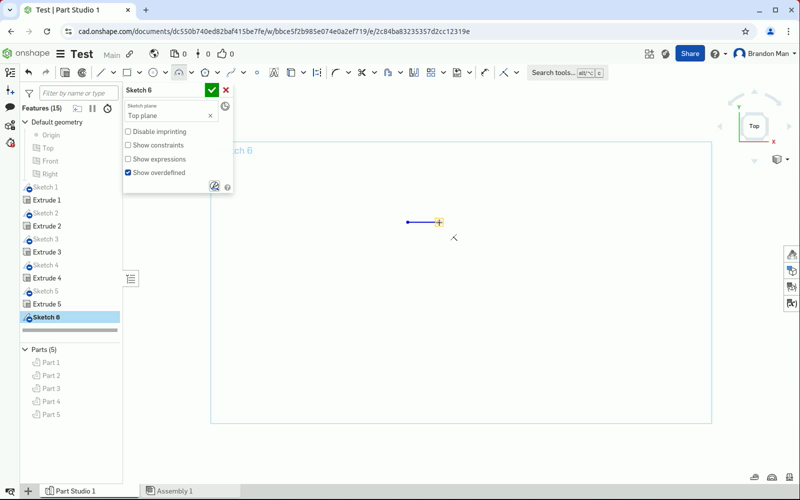
mouse_move(474, 185)
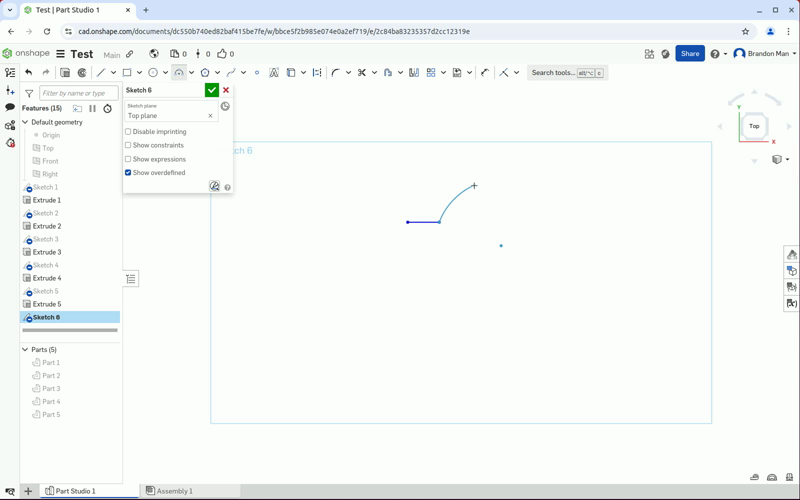
click(474, 185)
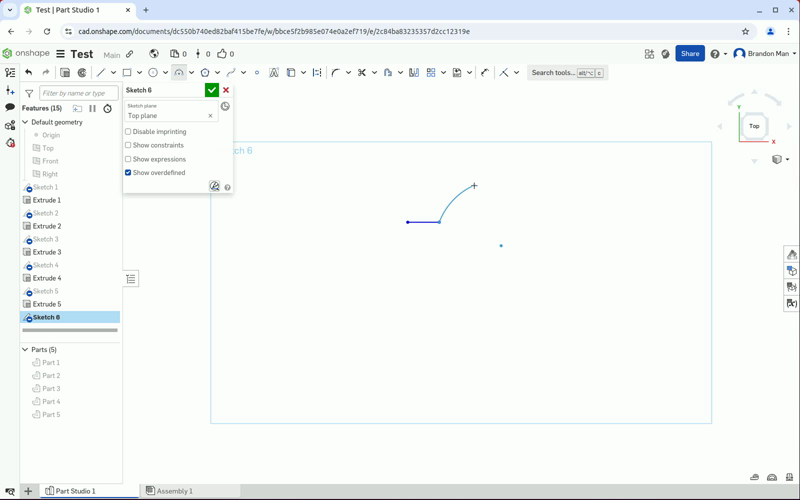
mouse_move(449, 196)
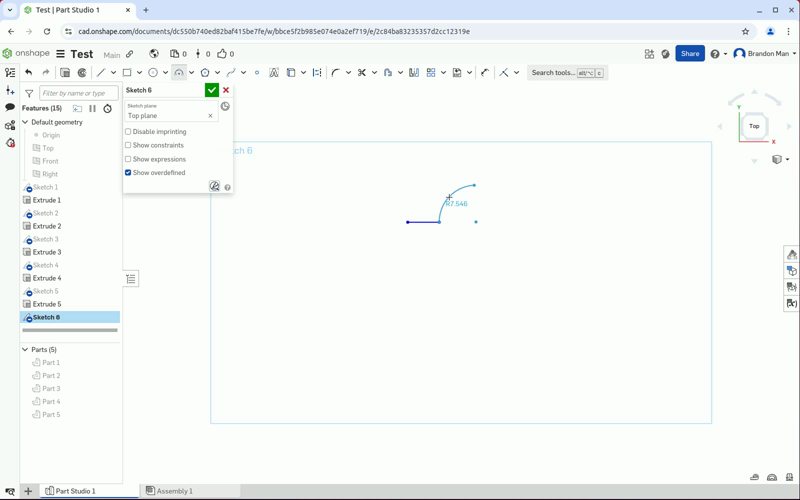
click(449, 196)
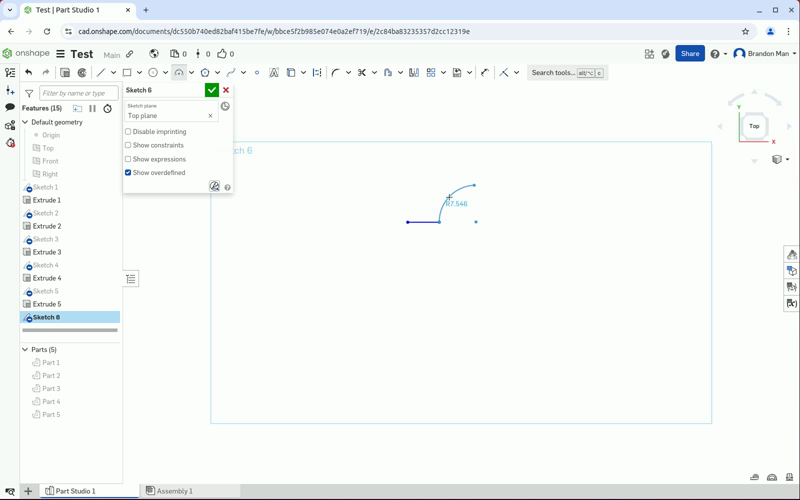
key_up(shift)
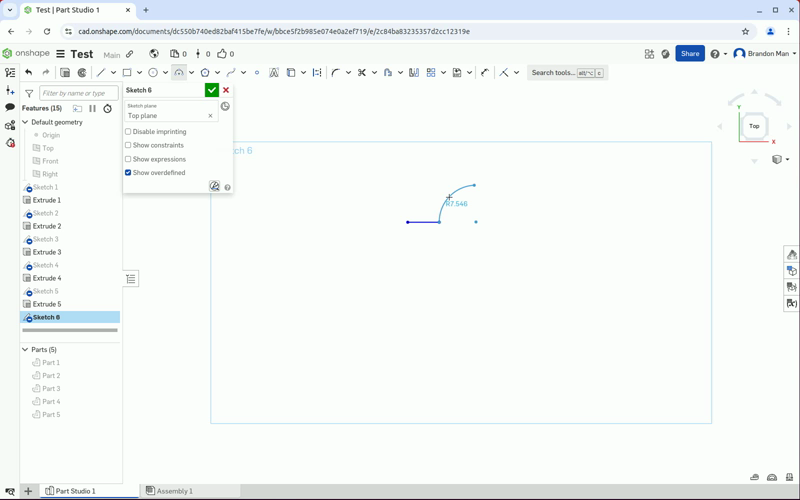
mouse_move(474, 185)
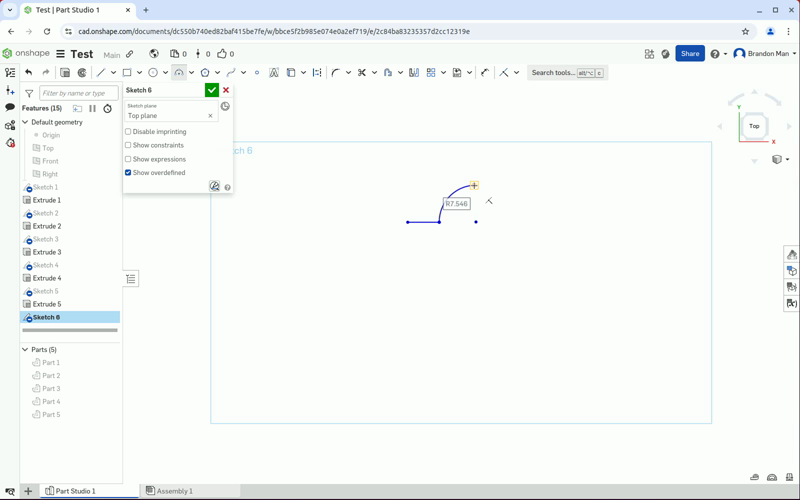
click(474, 185)
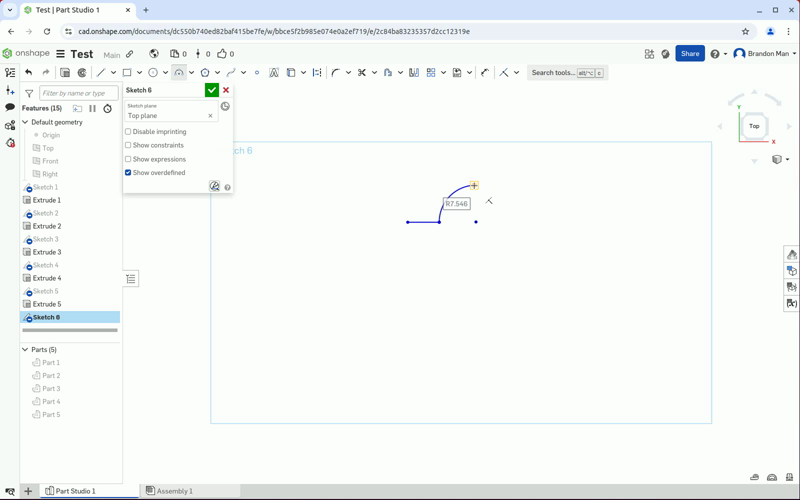
key_down(shift)
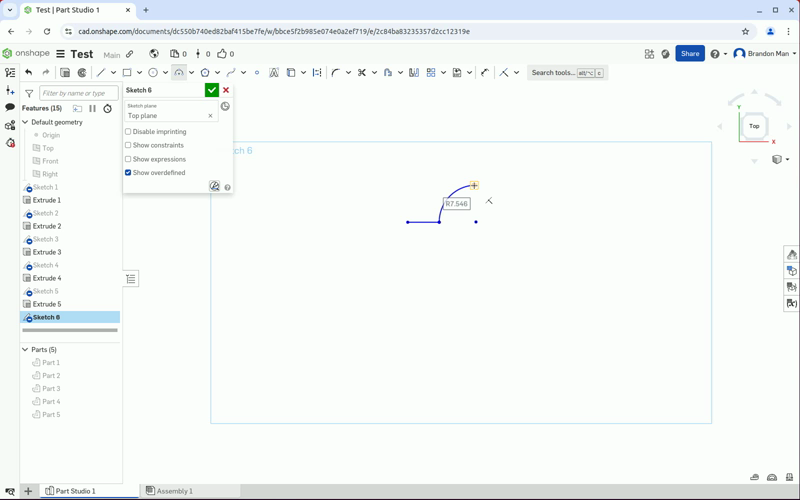
mouse_move(432, 171)
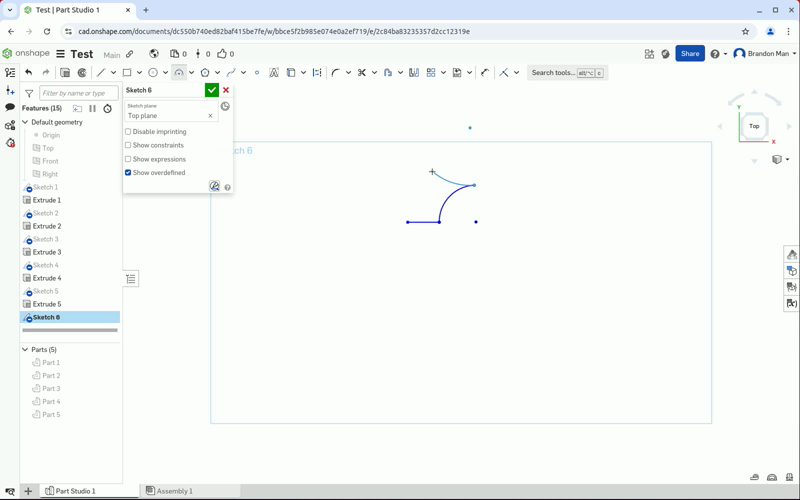
click(432, 171)
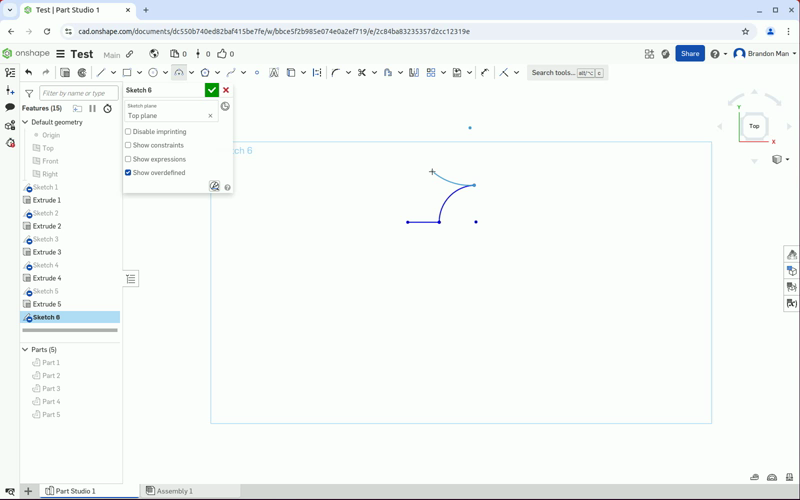
mouse_move(454, 173)
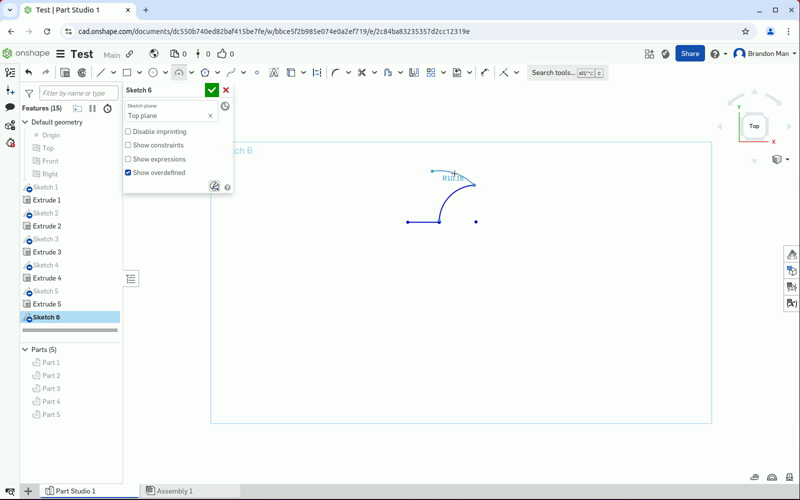
click(454, 173)
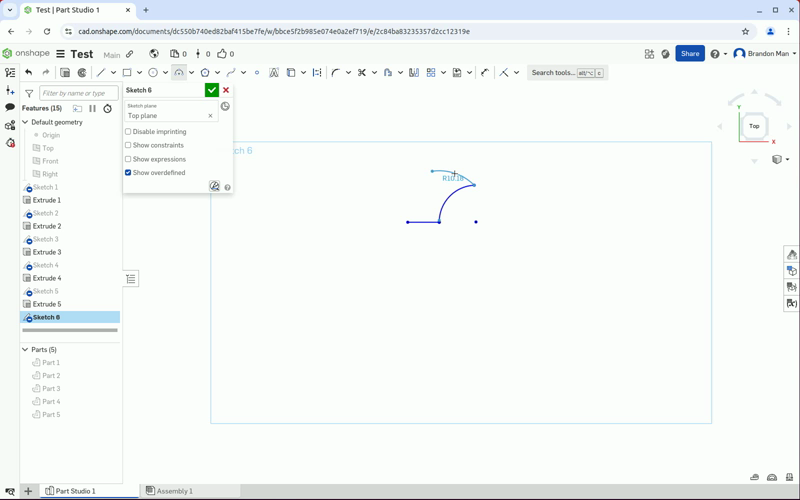
key_up(shift)
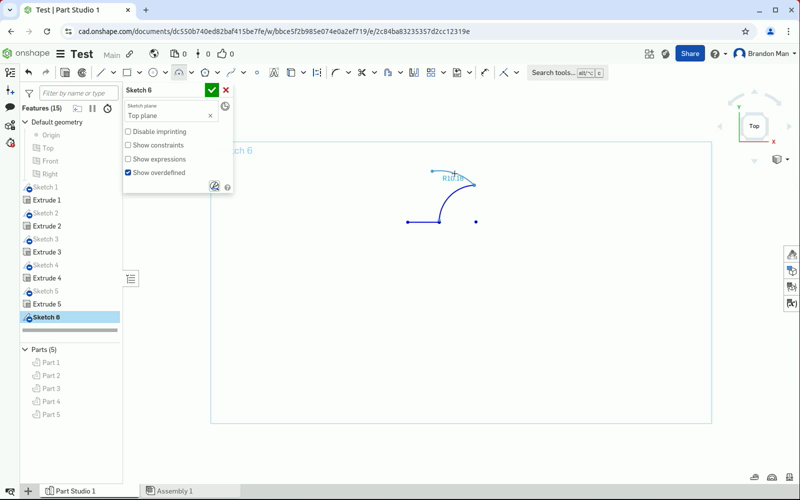
key(esc)
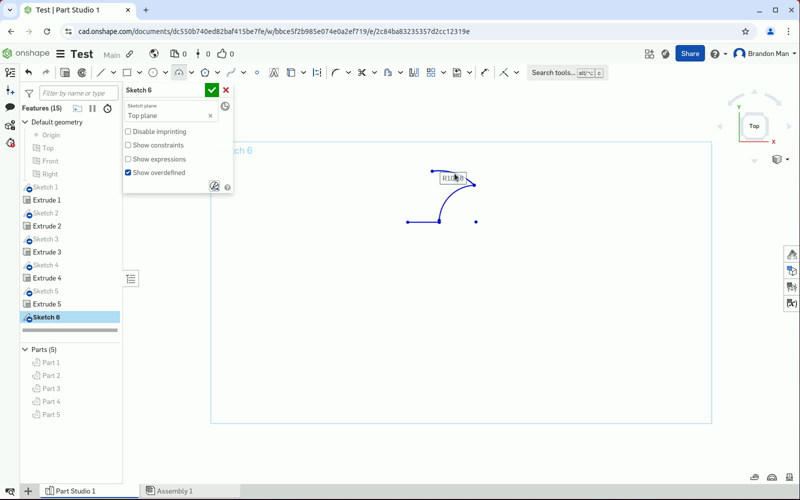
key(l)
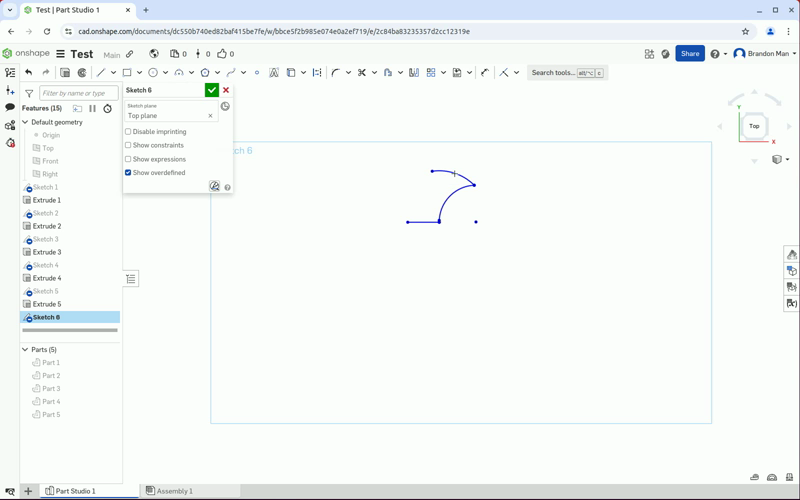
mouse_move(432, 171)
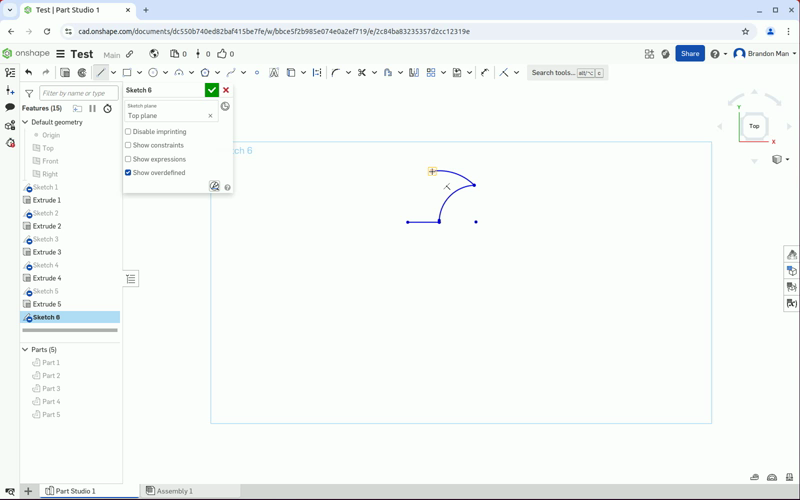
click(432, 171)
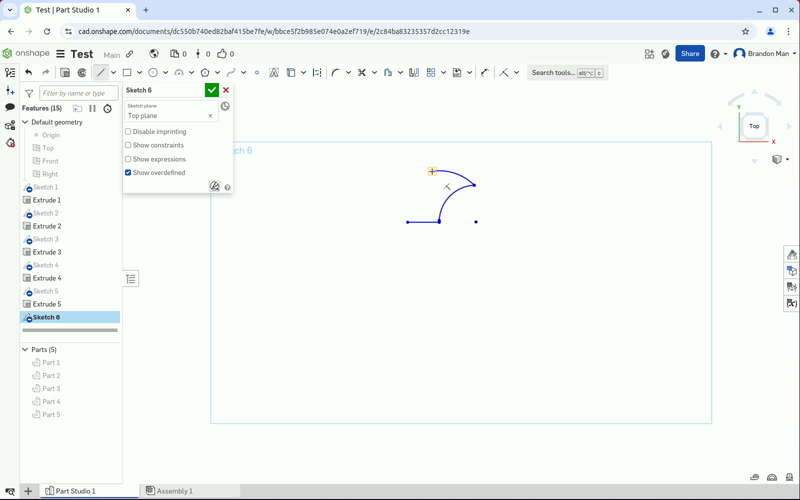
mouse_move(462, 171)
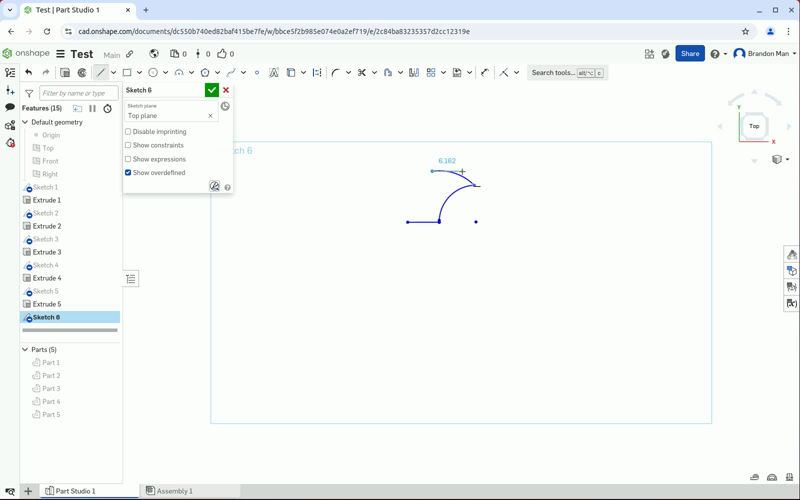
key_down(shift)
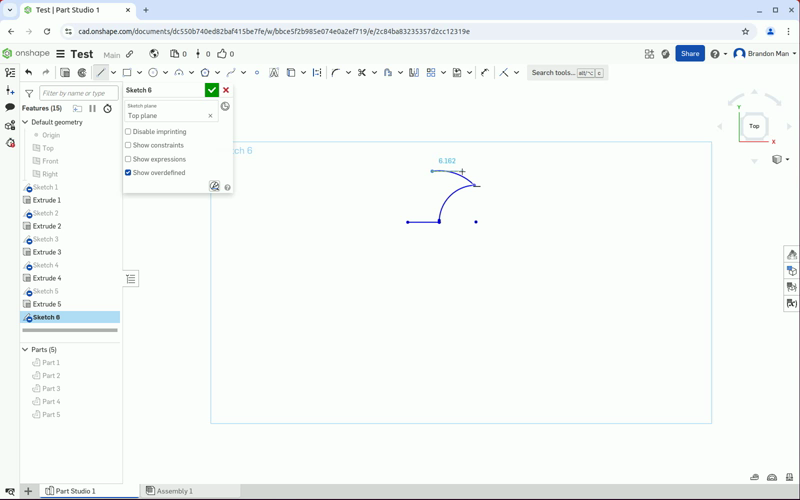
mouse_move(407, 222)
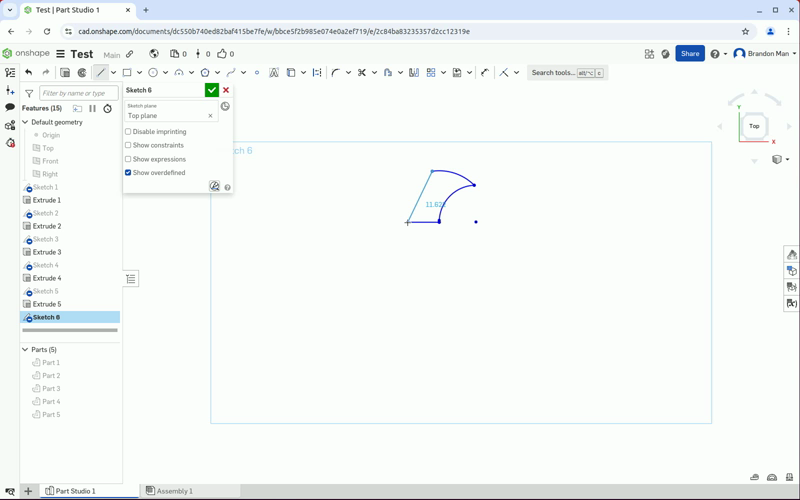
key_up(shift)
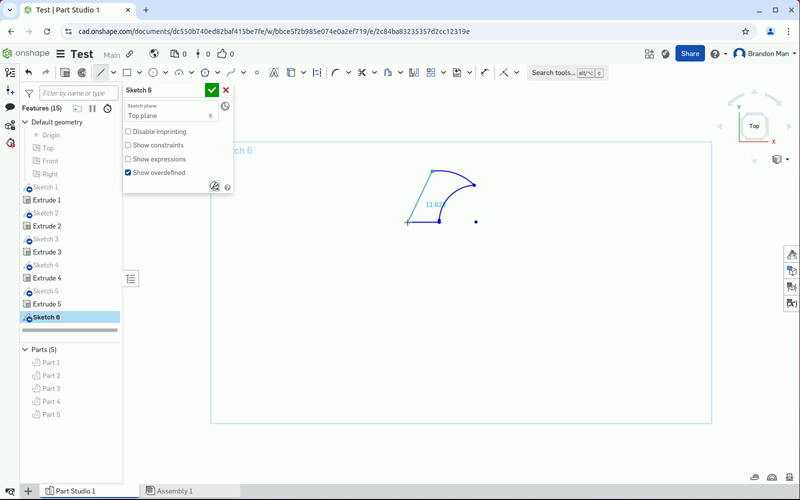
click(407, 222)
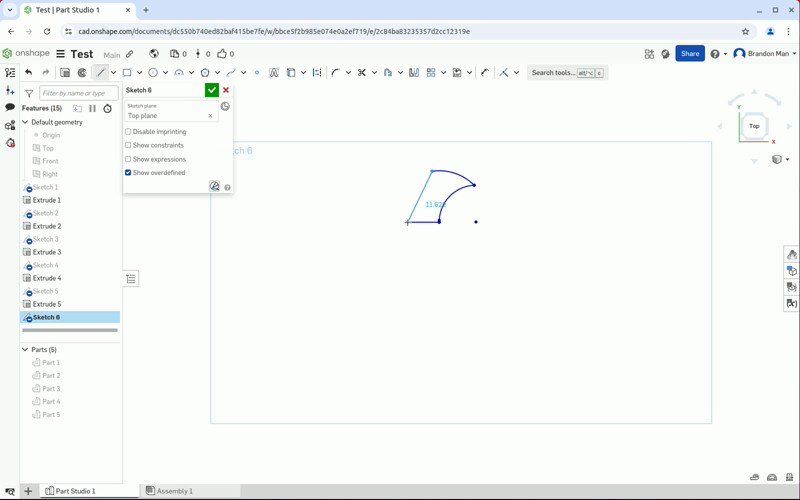
key(esc)
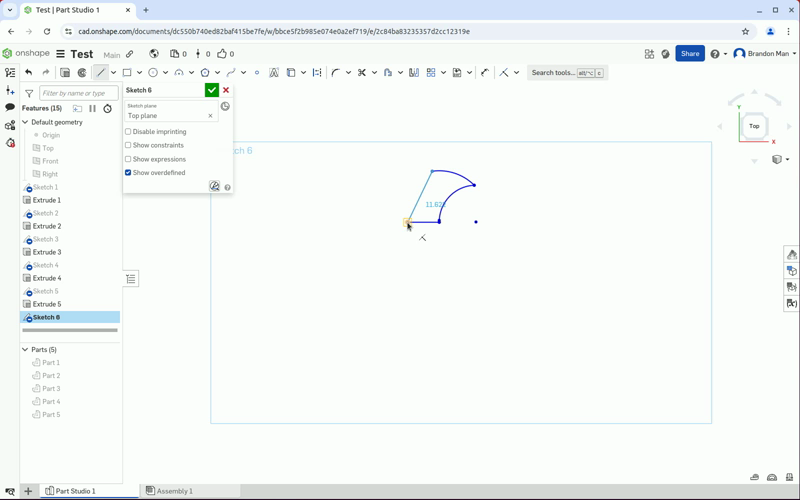
mouse_move(433, 181)
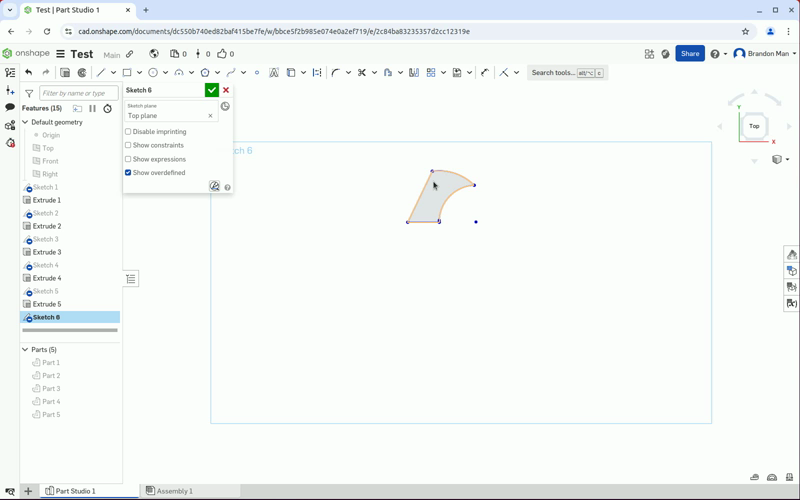
scroll(6)
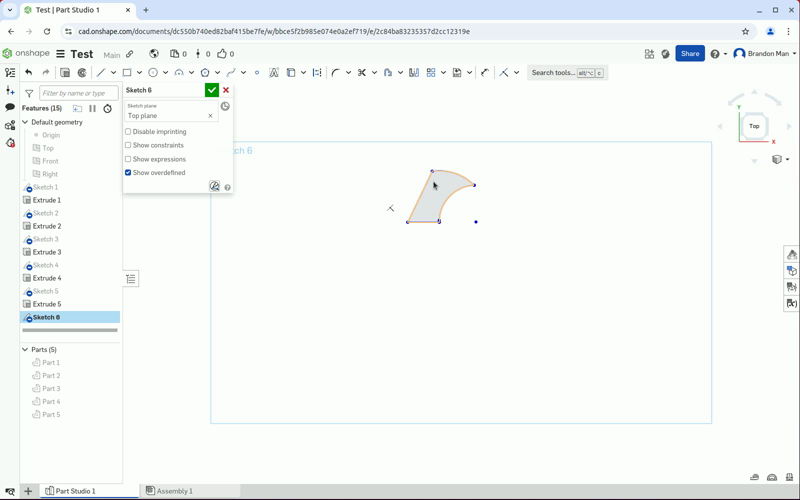
scroll(6)
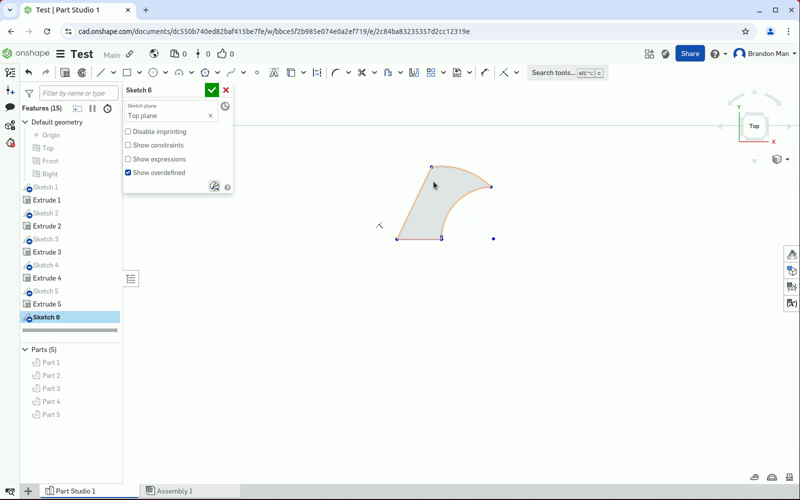
scroll(6)
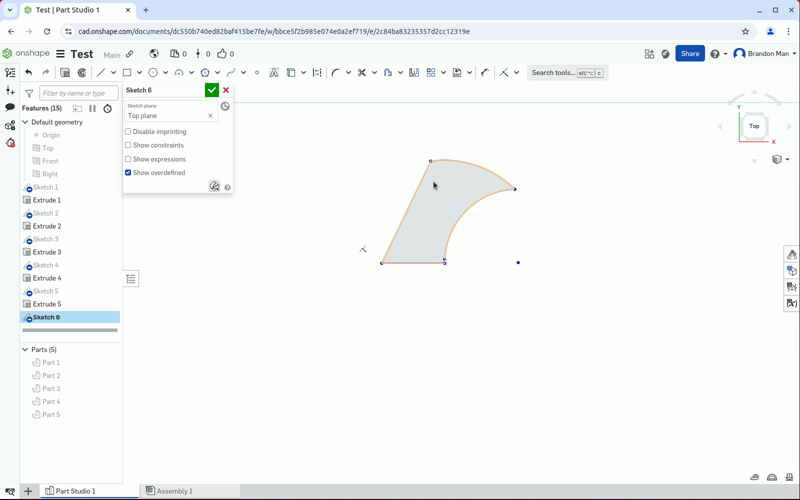
scroll(6)
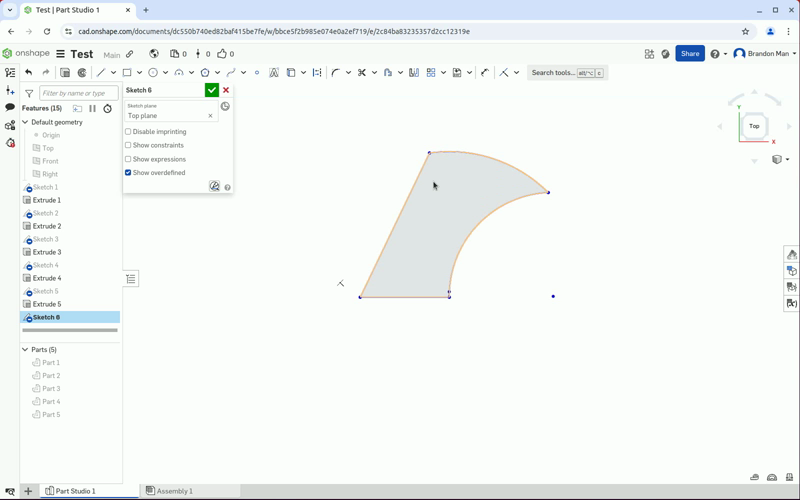
scroll(6)
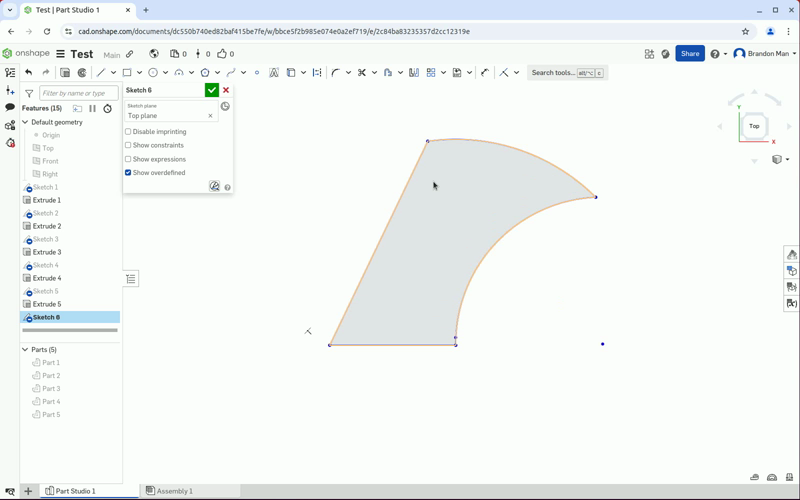
scroll(6)
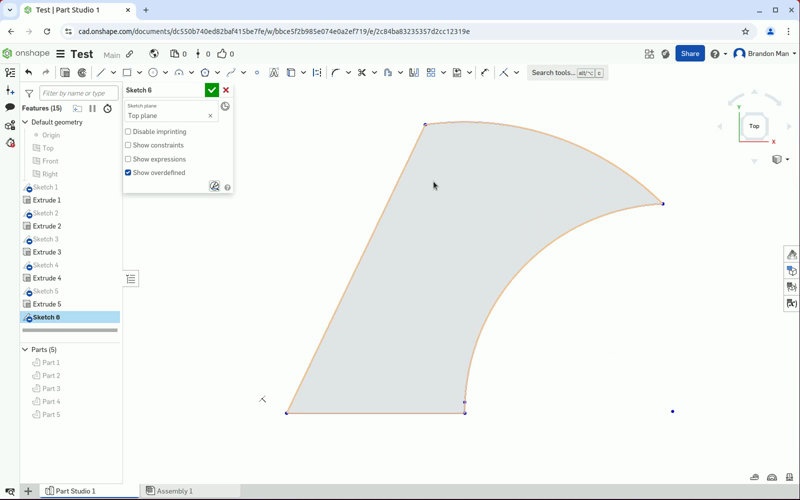
scroll(6)
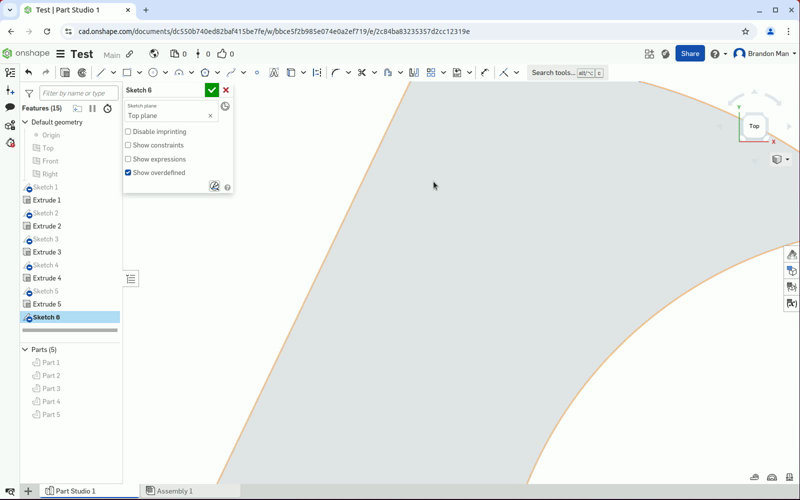
click(433, 181)
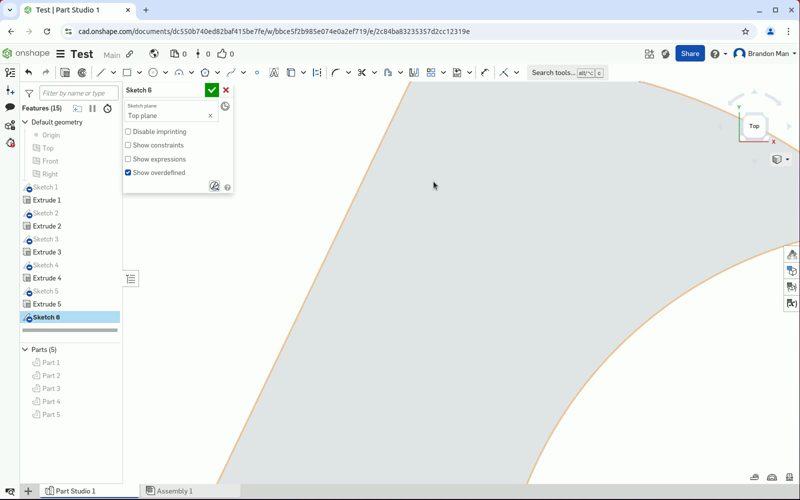
scroll(-6)
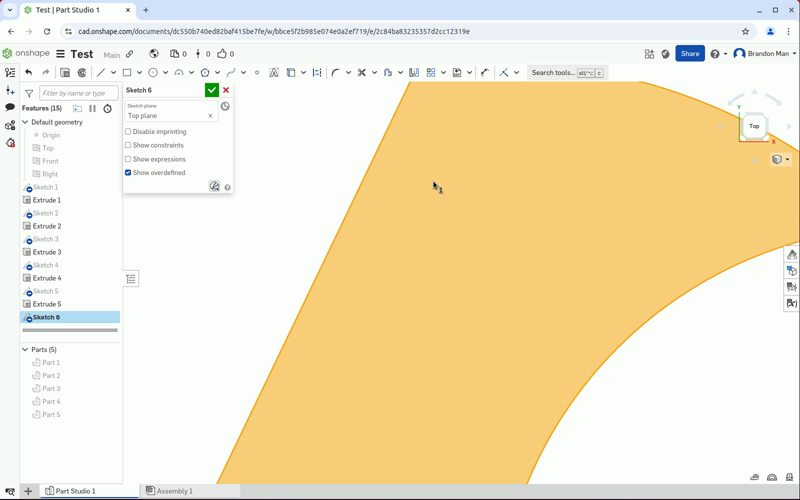
scroll(-6)
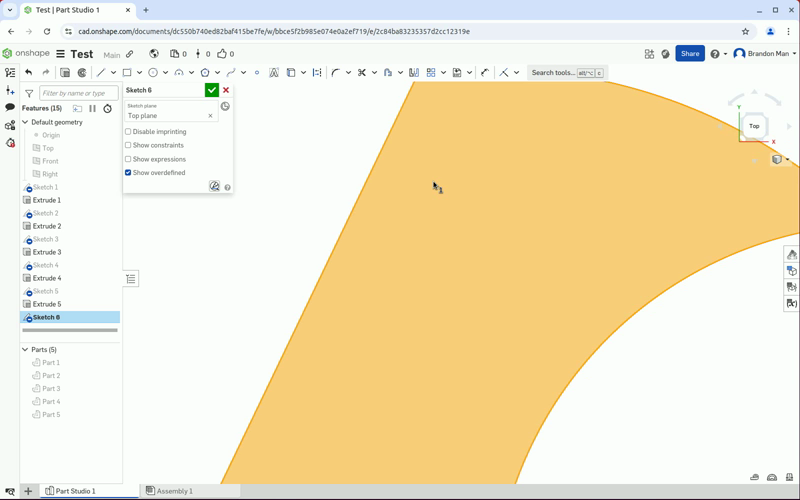
scroll(-6)
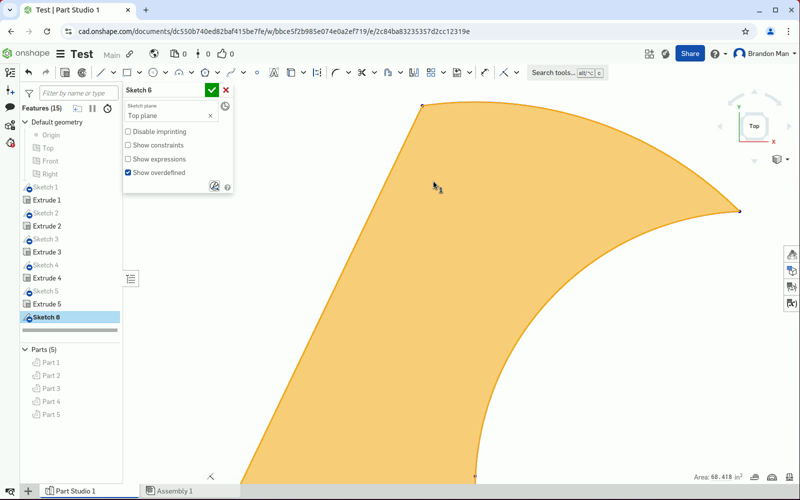
scroll(-6)
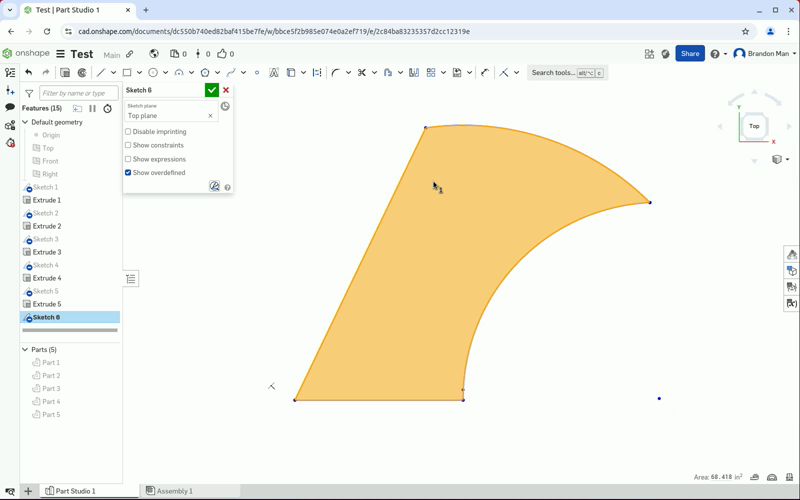
scroll(-6)
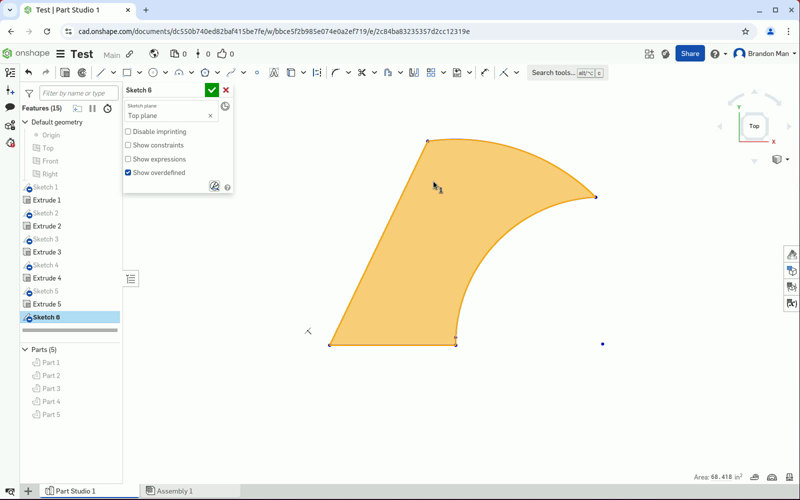
scroll(-6)
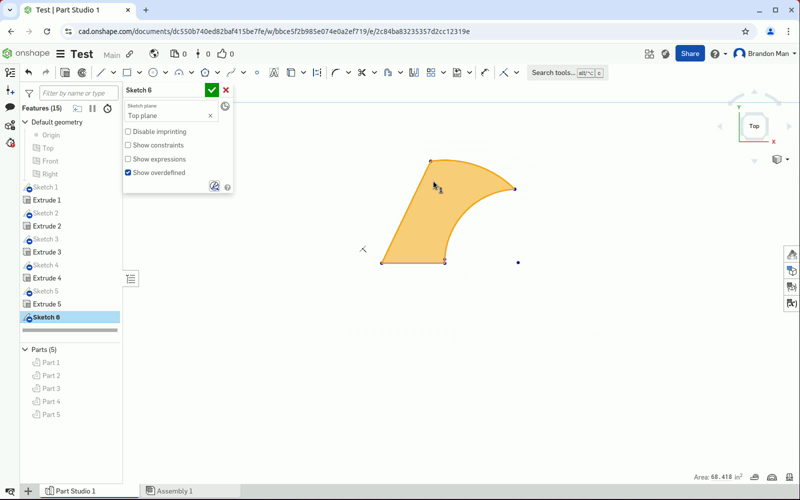
scroll(-6)
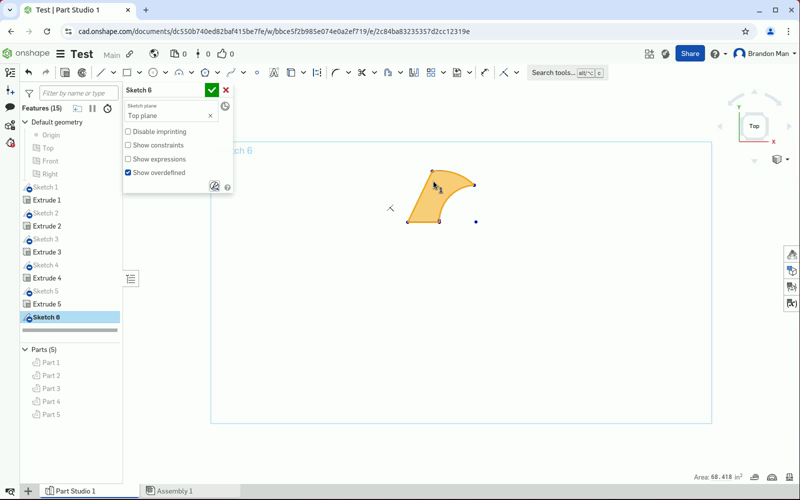
mouse_move(73, 352)
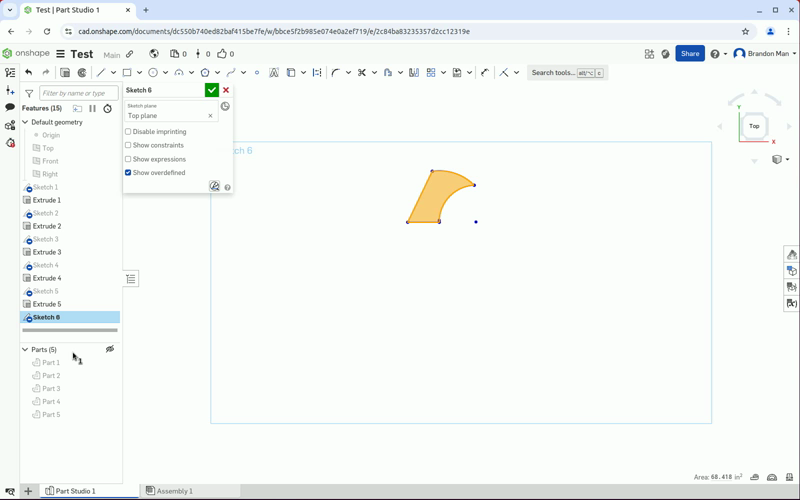
key(shift+y)
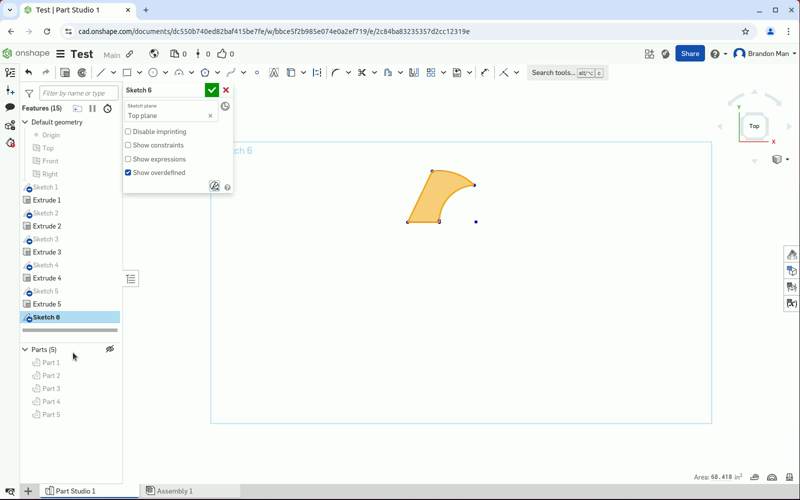
key(shift+e)
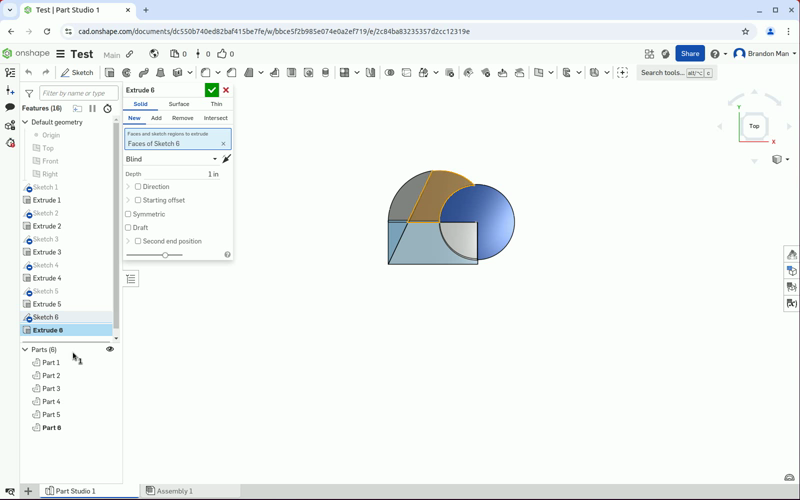
mouse_move(143, 106)
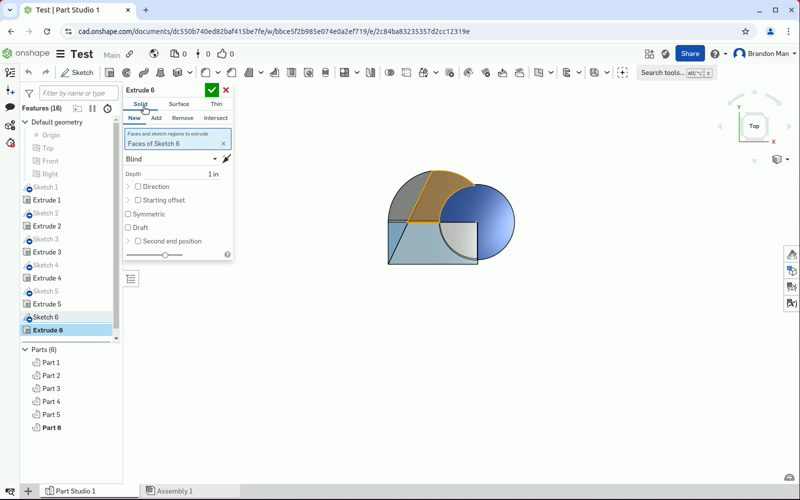
click(143, 106)
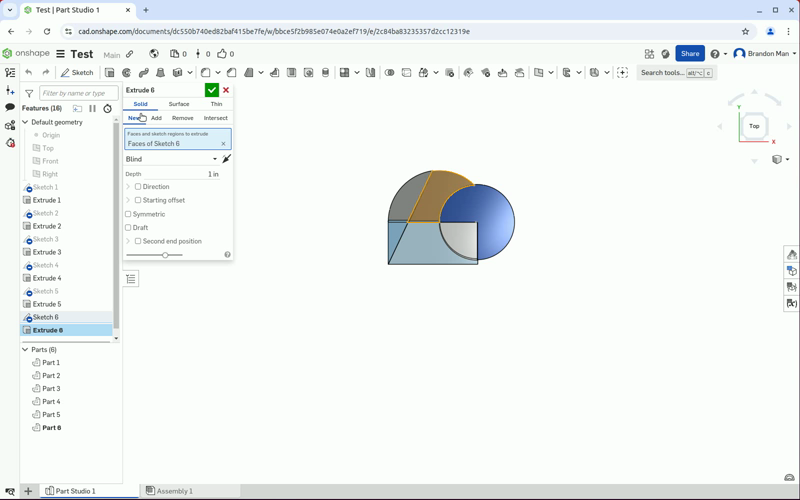
mouse_move(137, 120)
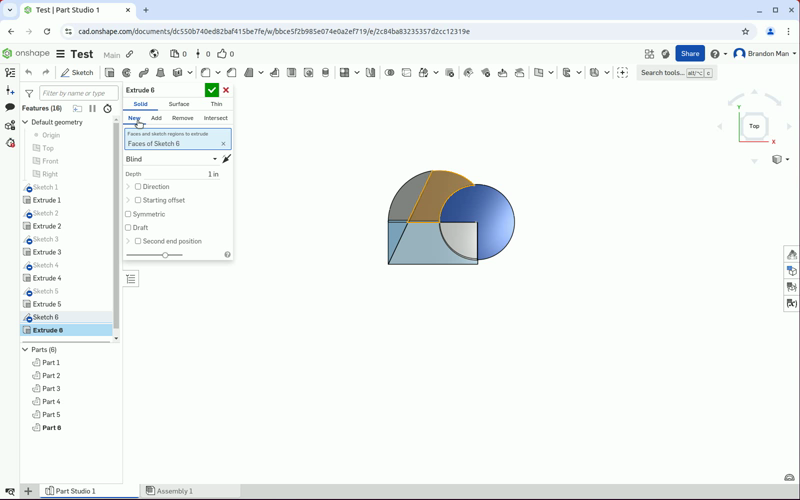
click(137, 120)
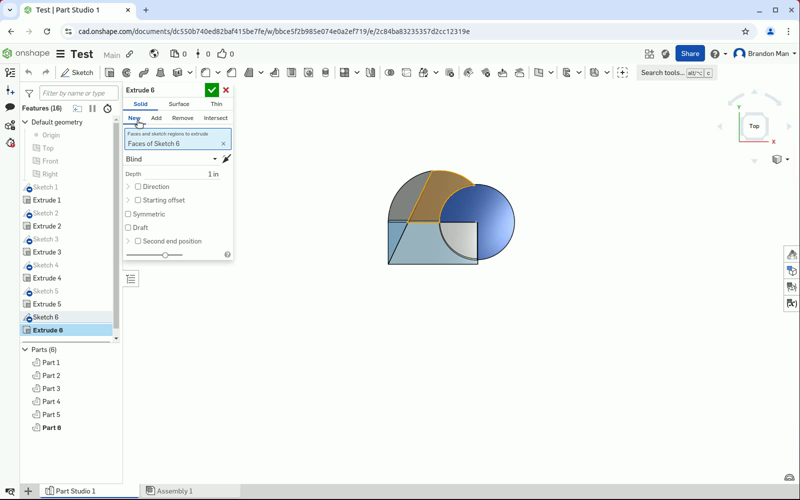
key(tab, 4)
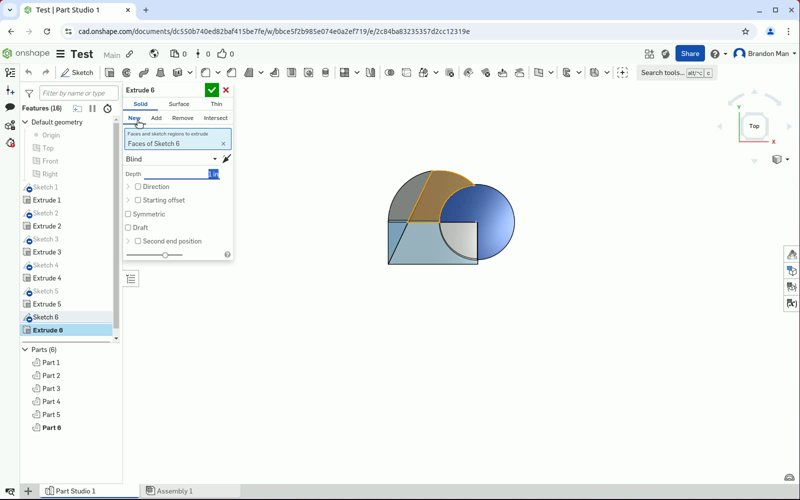
text(8.666)
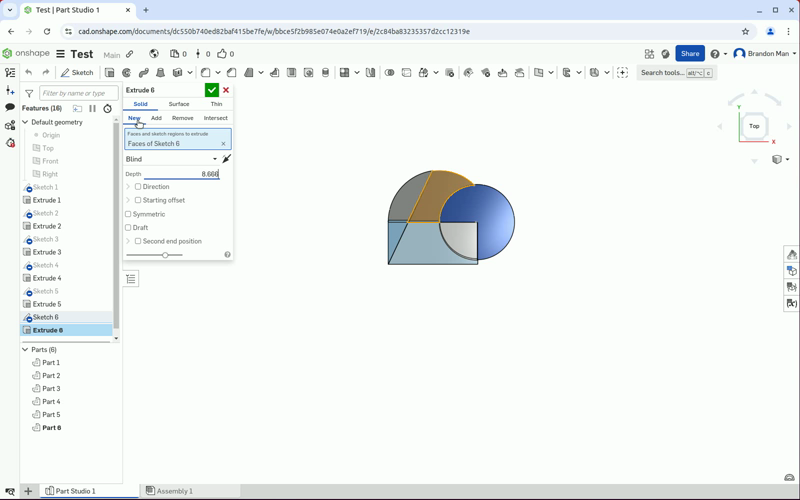
key(enter)
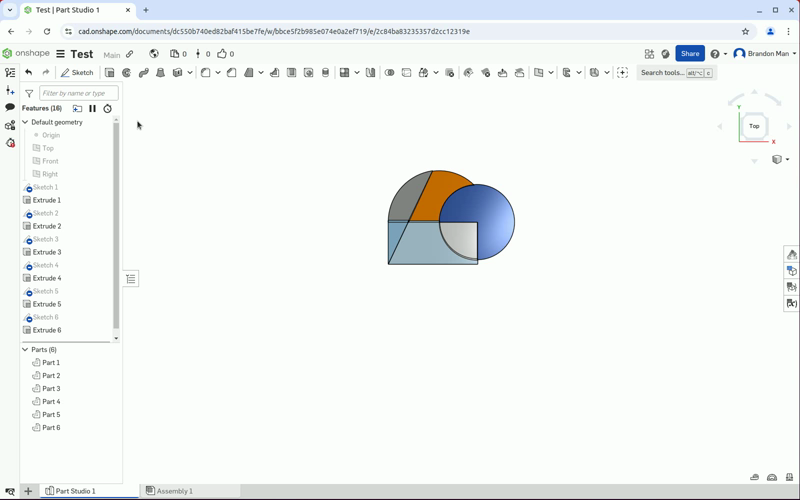
key(shift+h)
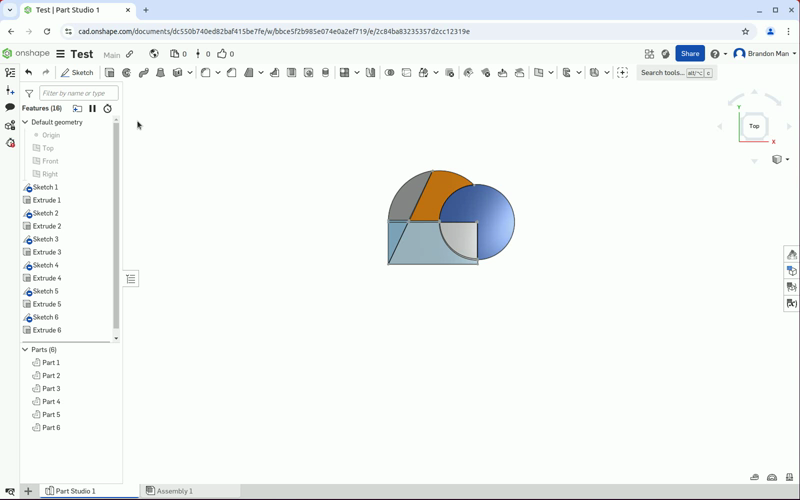
key(shift+h)
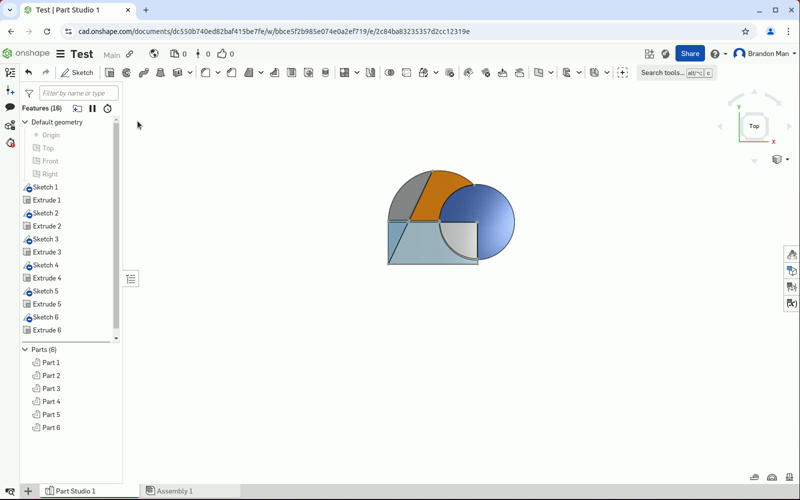
key(shift+7)
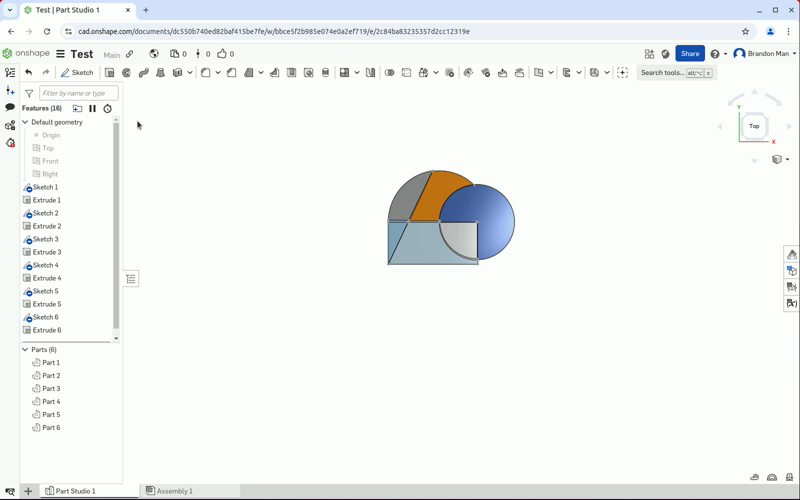
key(up, 3)
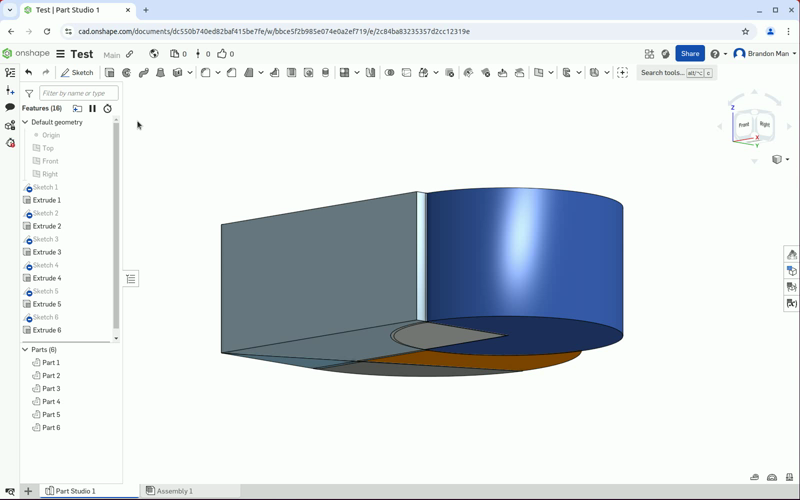
key(left, 3)
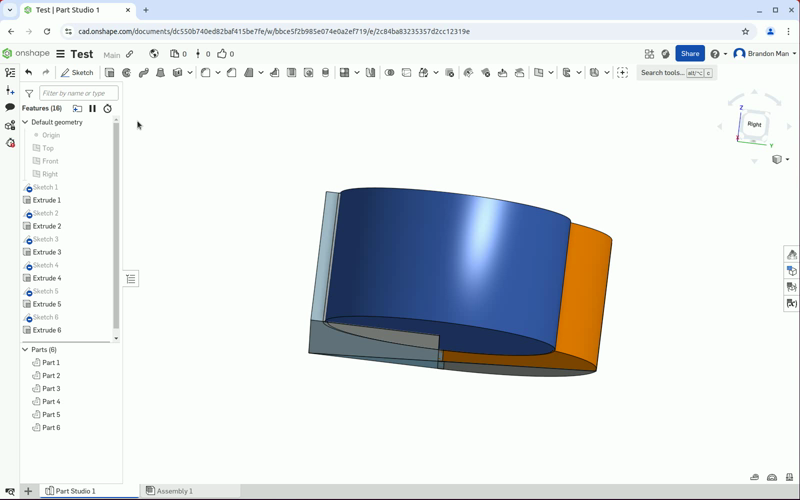
key(right, 3)
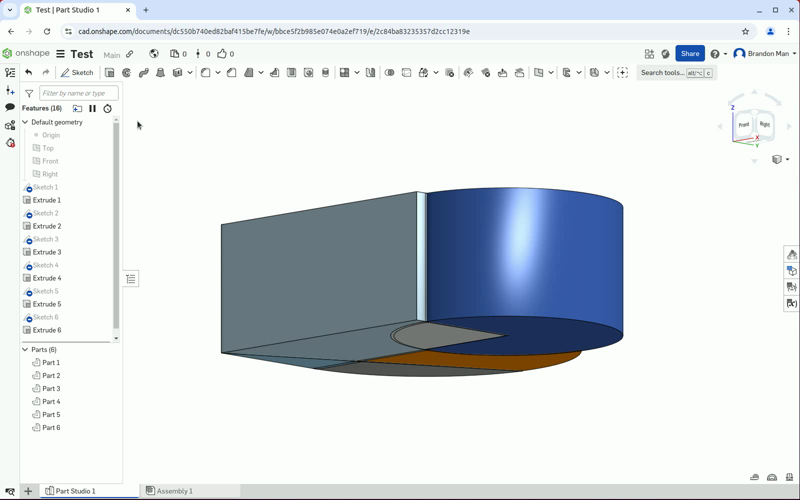
key(down, 3)
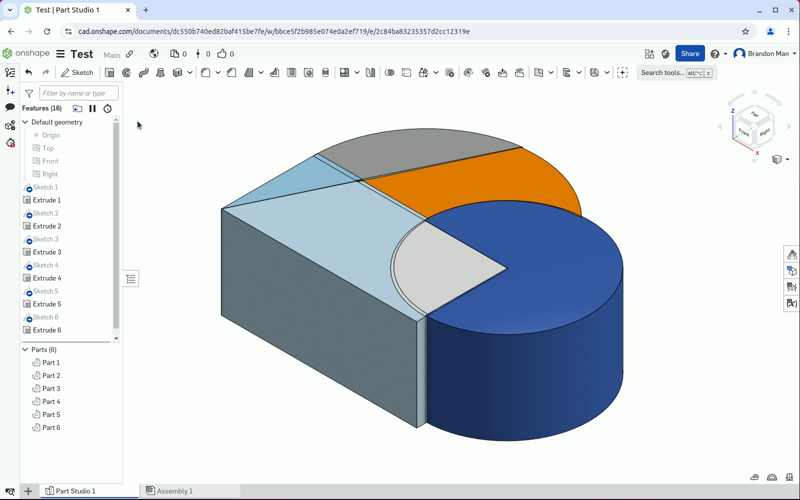
mouse_move(69, 189)
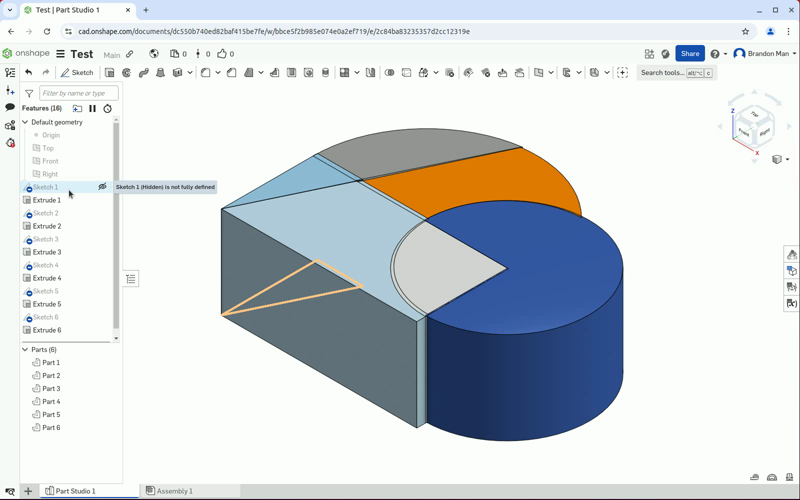
click(69, 189)